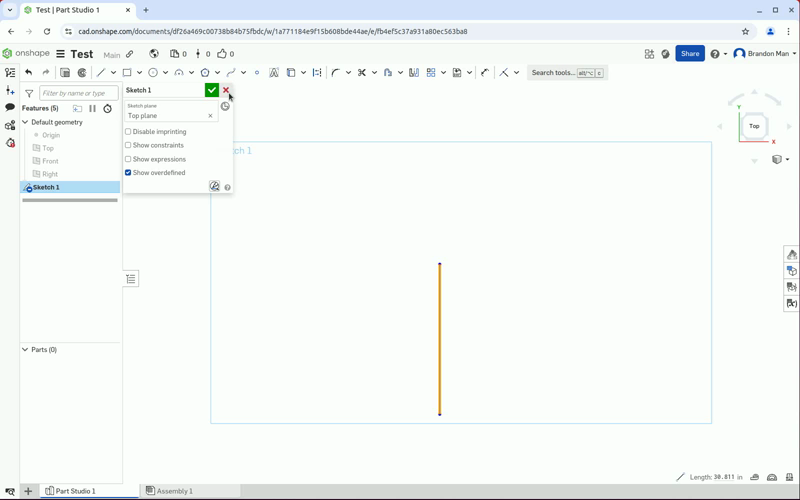
key(shift+h)
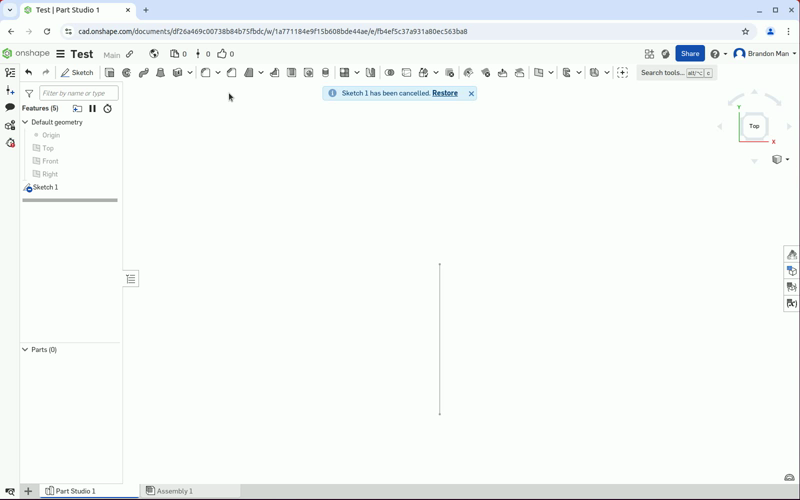
mouse_move(73, 352)
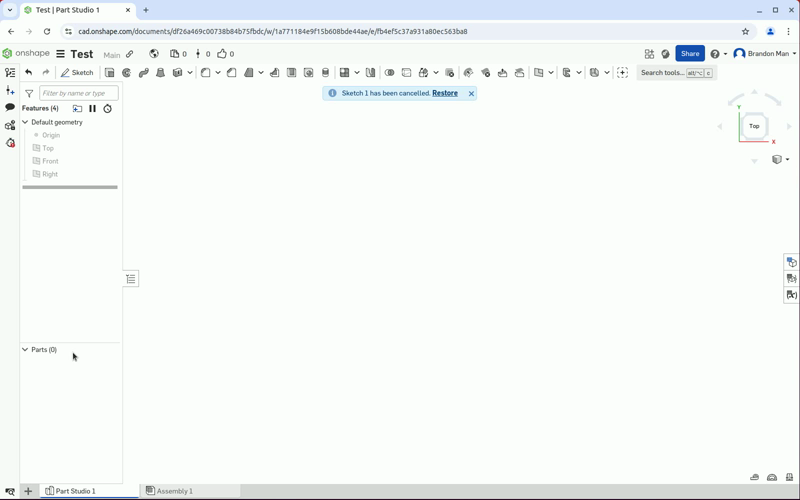
key(y)
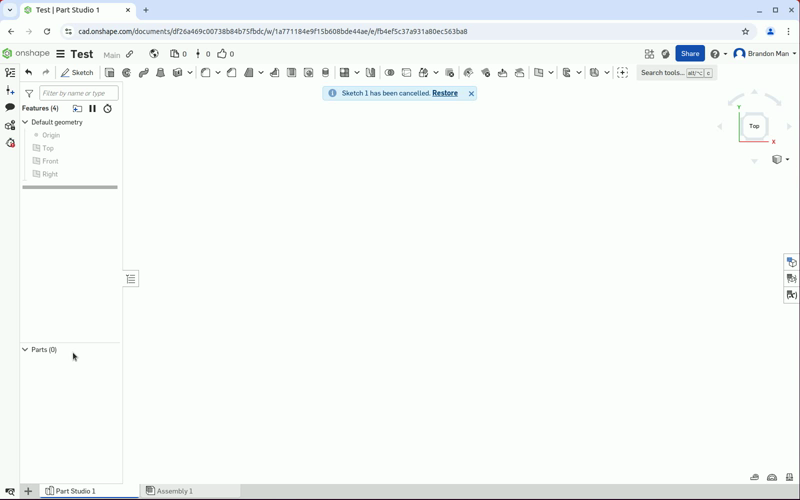
key(shift+p)
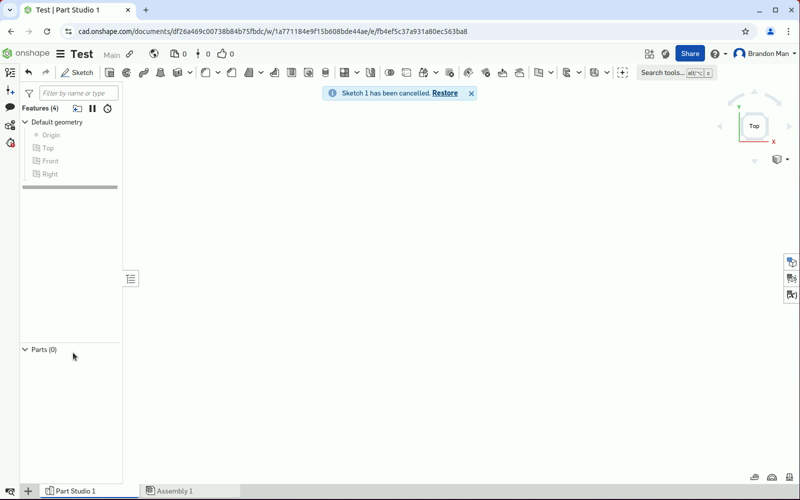
key(space)
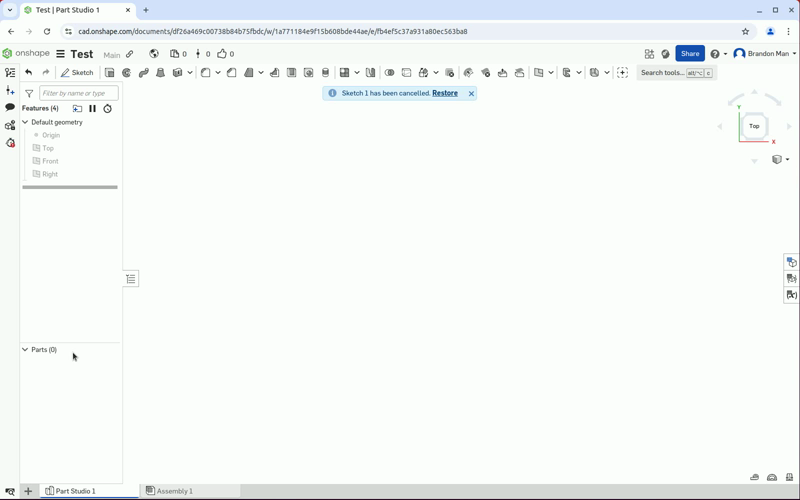
key_down(shift)
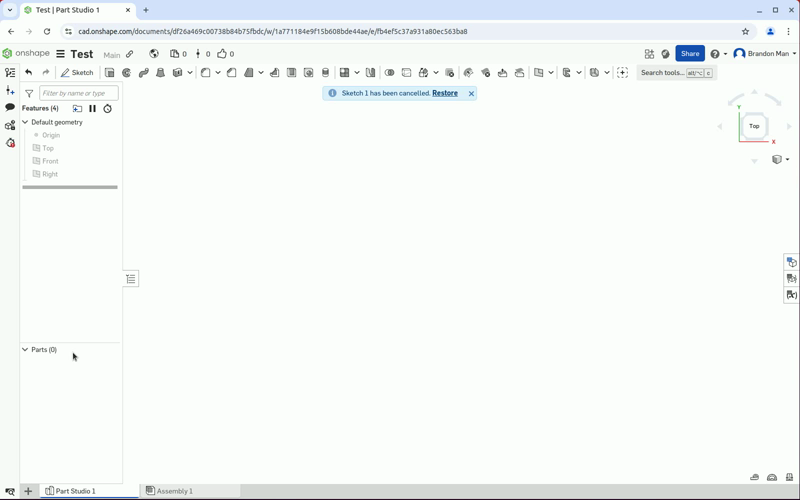
key(up)
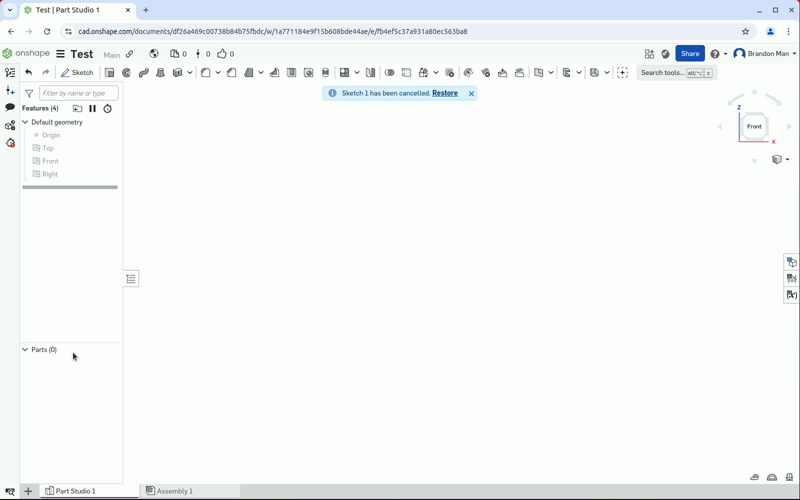
key_up(shift)
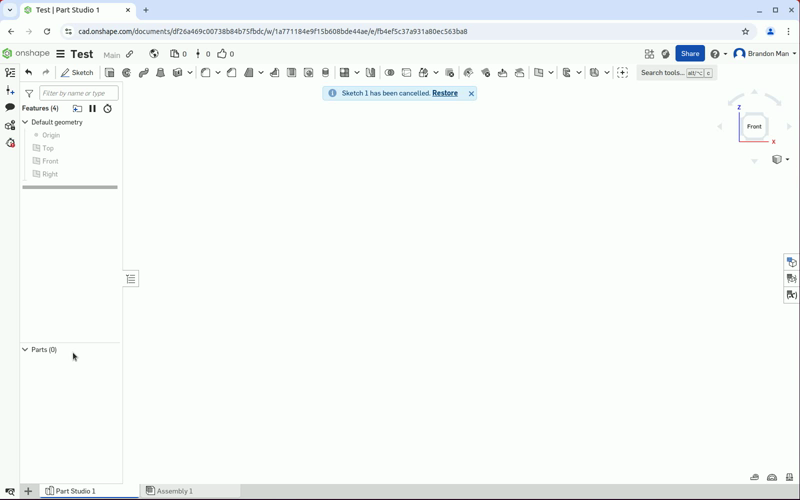
mouse_move(73, 352)
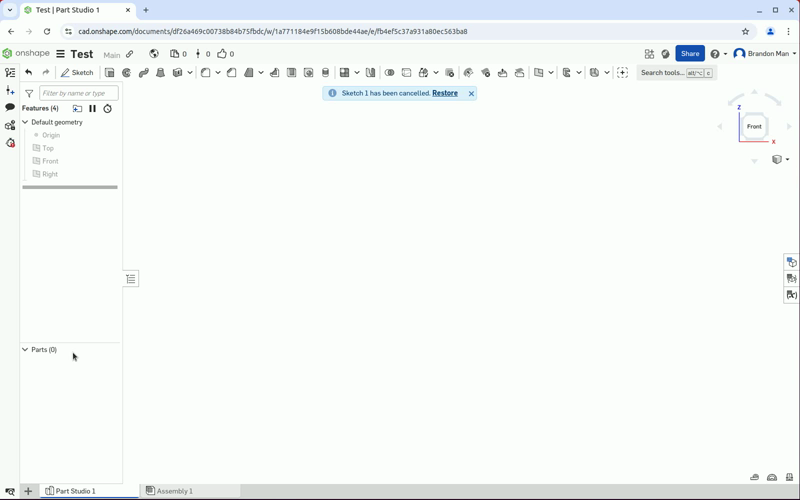
key(shift+y)
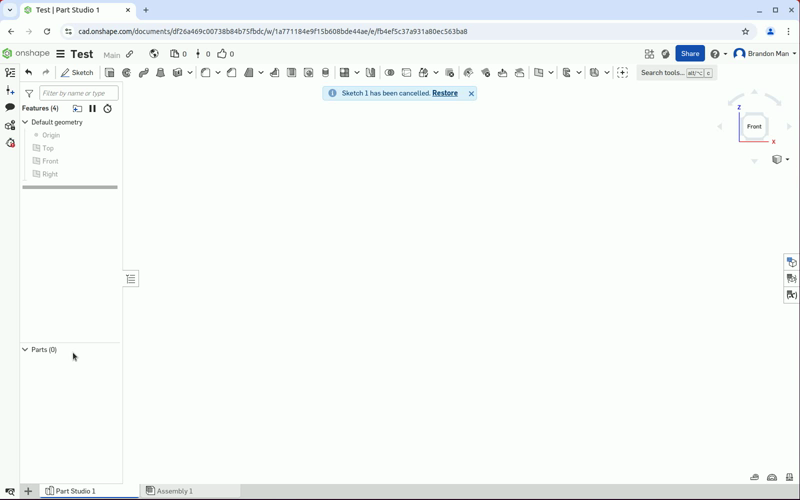
key(shift+s)
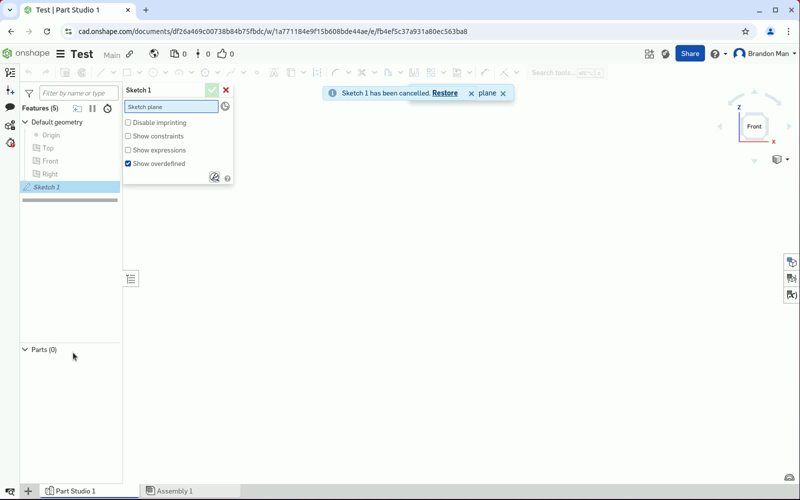
mouse_move(73, 163)
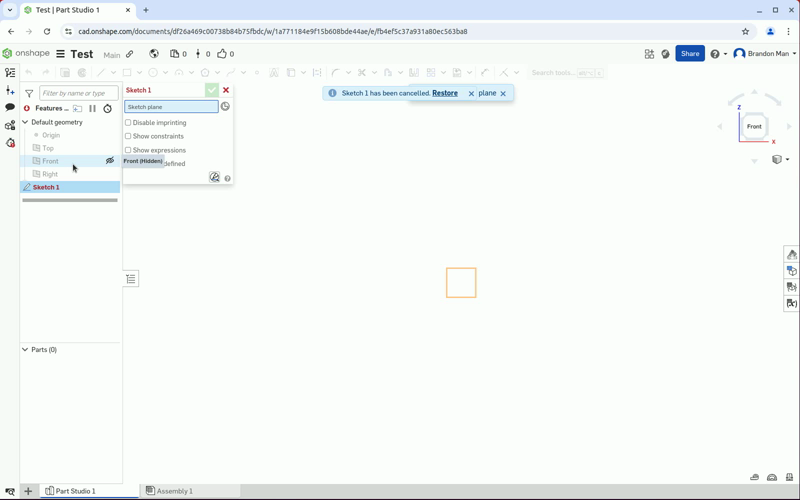
click(73, 163)
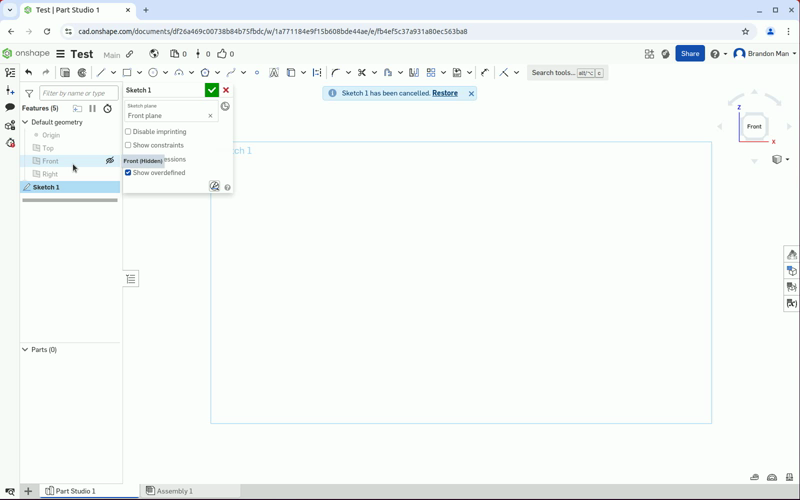
mouse_move(73, 352)
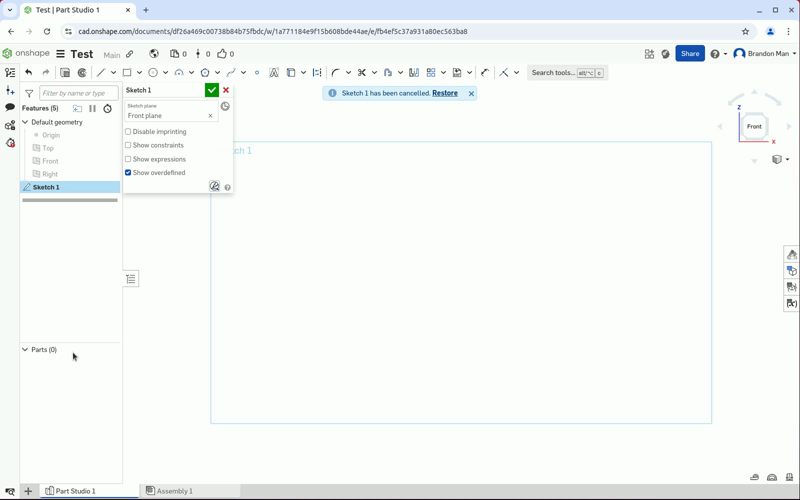
key(y)
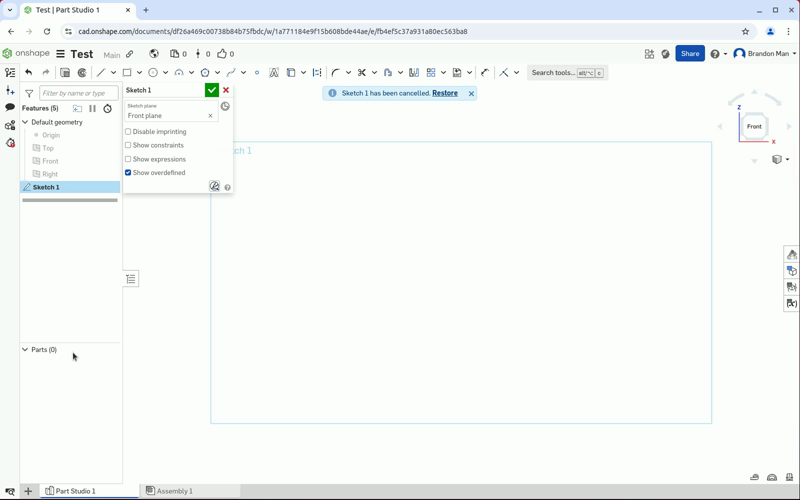
key(l)
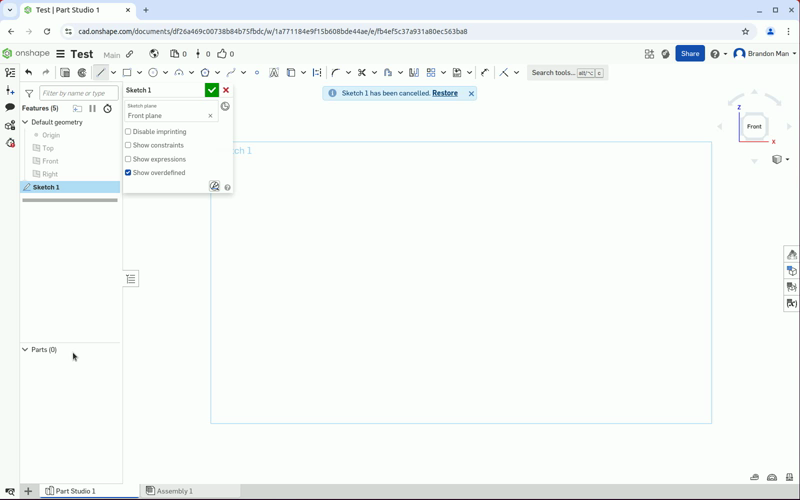
key_down(shift)
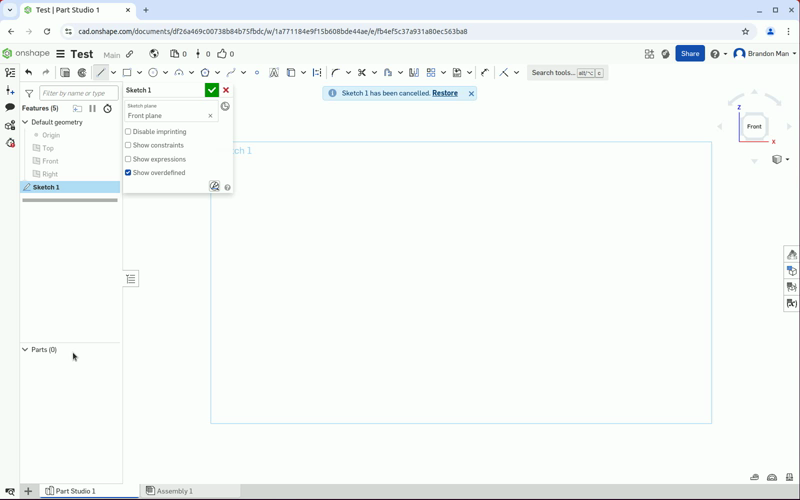
mouse_move(348, 352)
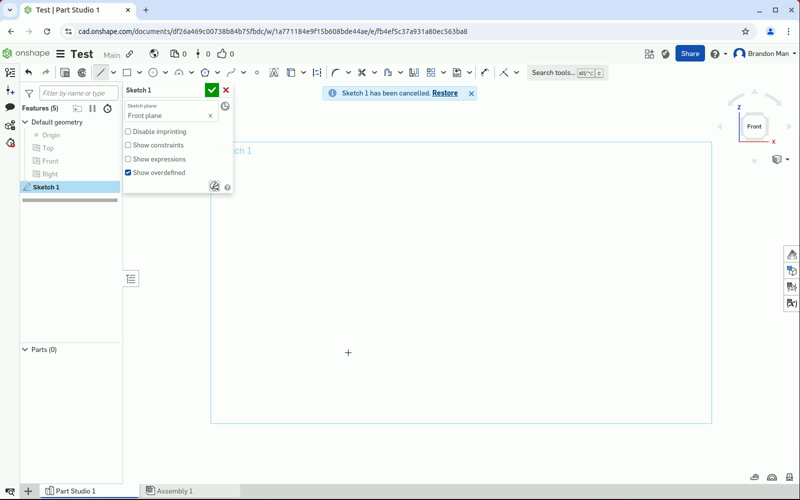
click(348, 352)
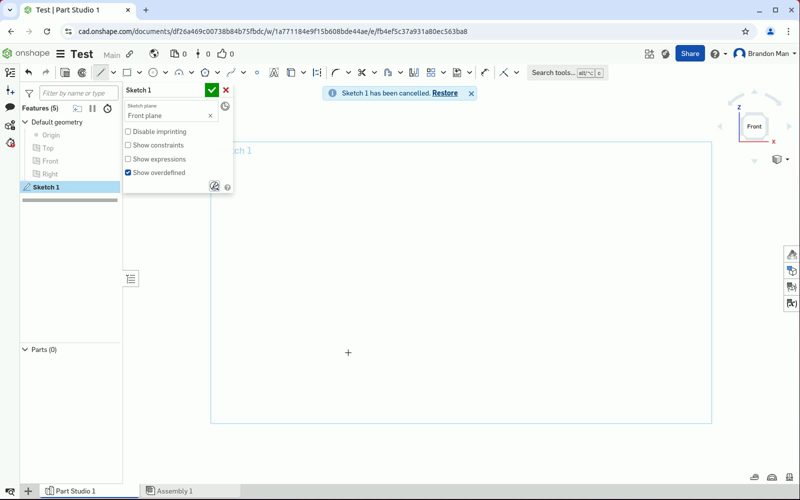
key_up(shift)
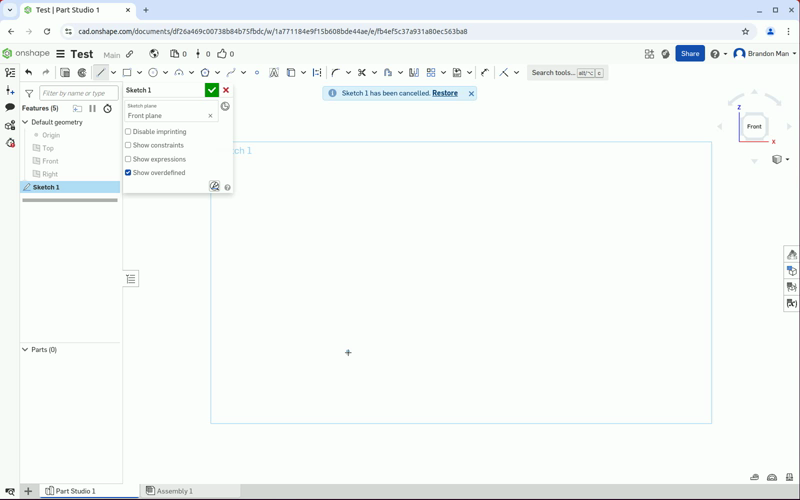
key_down(shift)
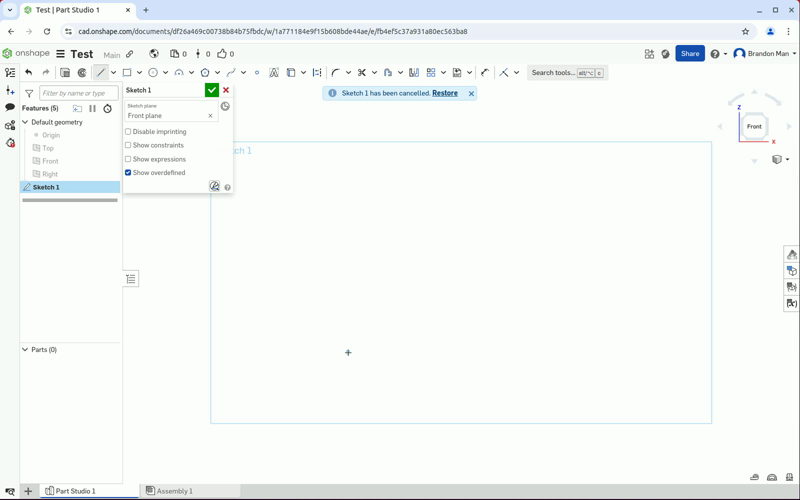
mouse_move(378, 352)
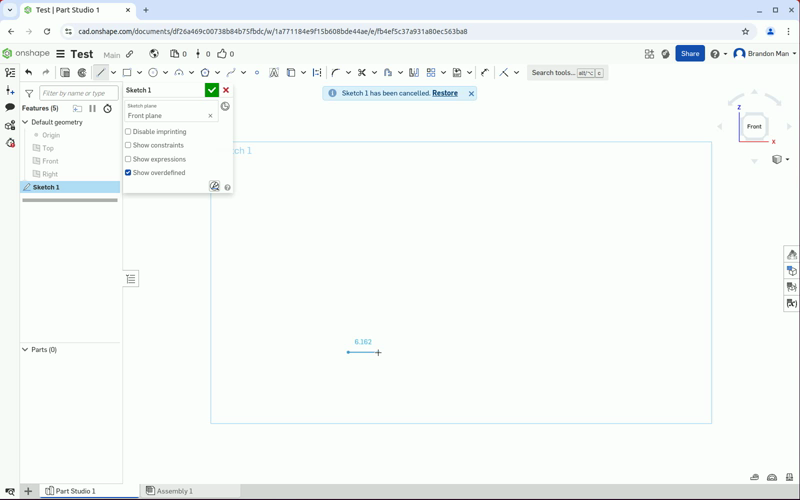
mouse_move(383, 352)
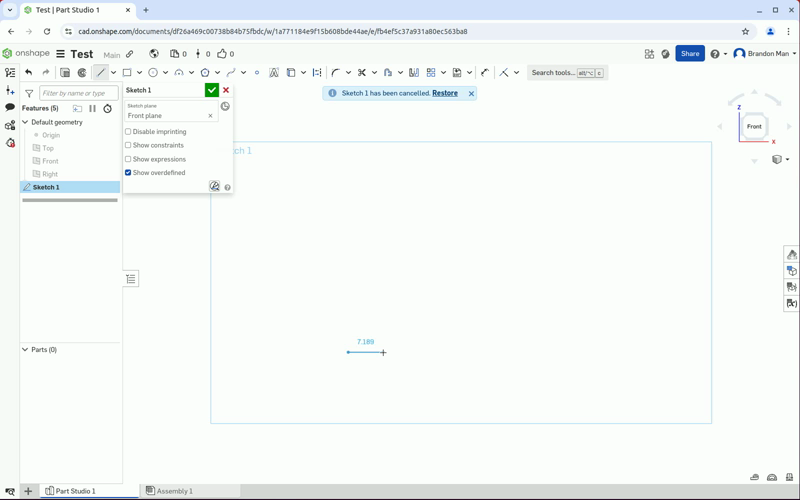
click(383, 352)
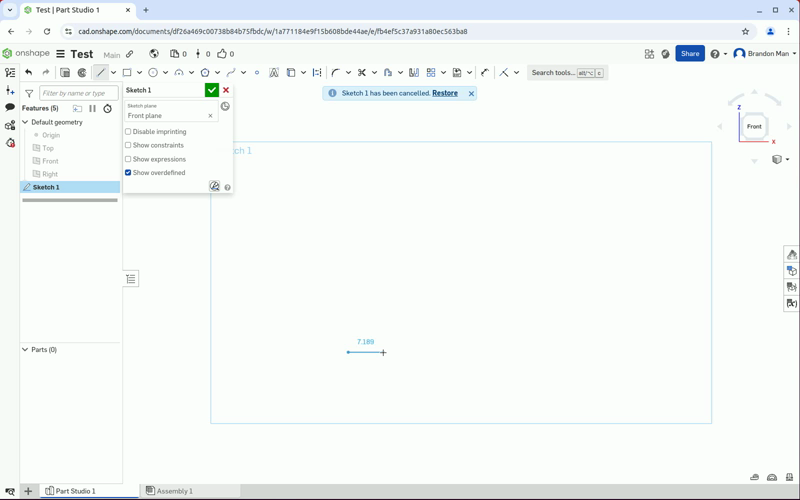
key_up(shift)
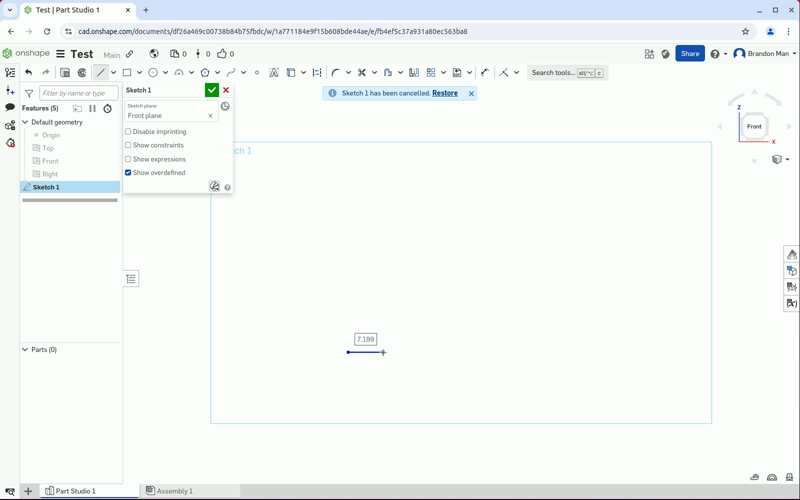
key_down(shift)
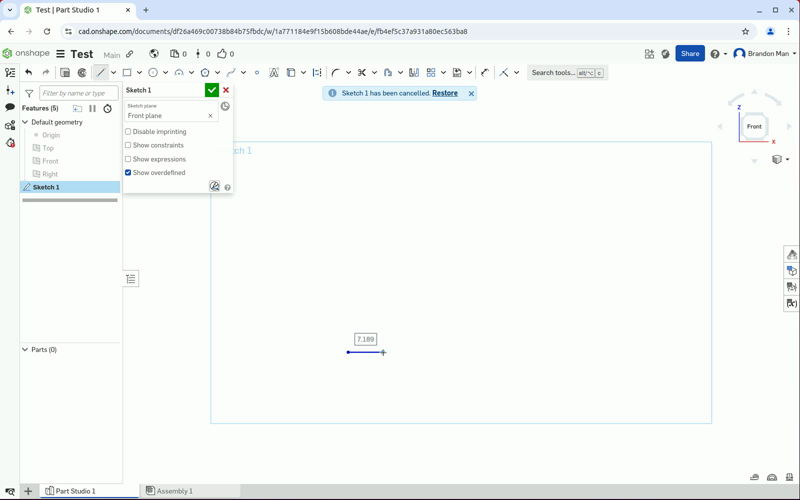
mouse_move(413, 352)
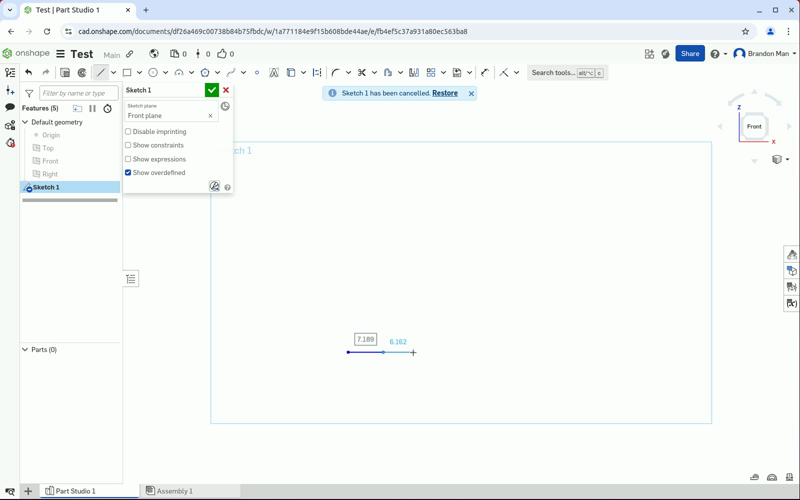
mouse_move(383, 344)
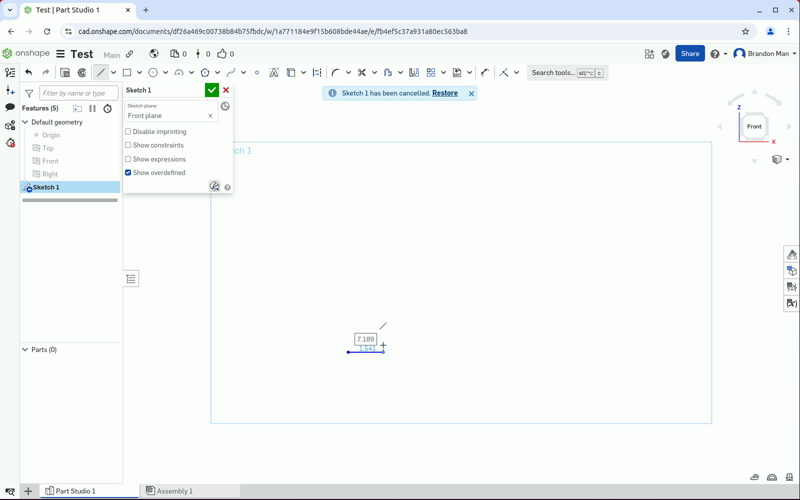
click(383, 344)
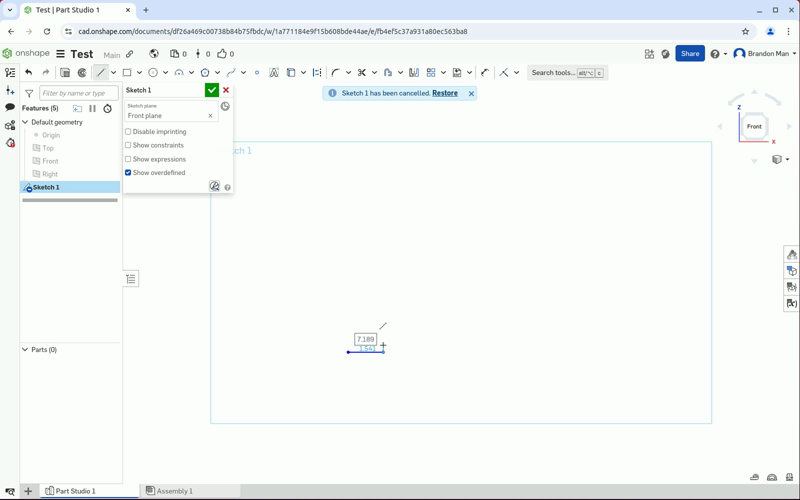
key_up(shift)
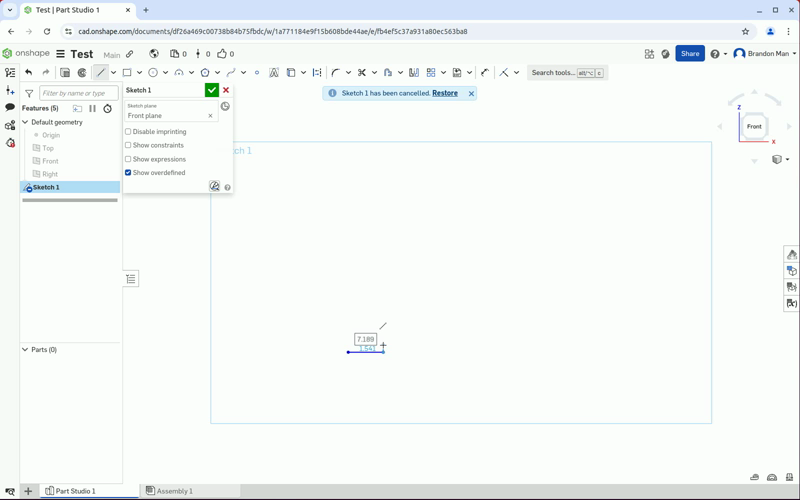
key_down(shift)
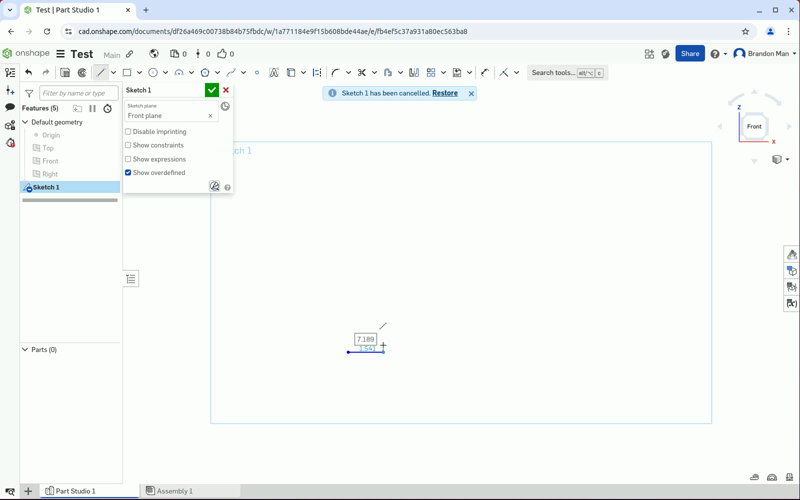
mouse_move(413, 344)
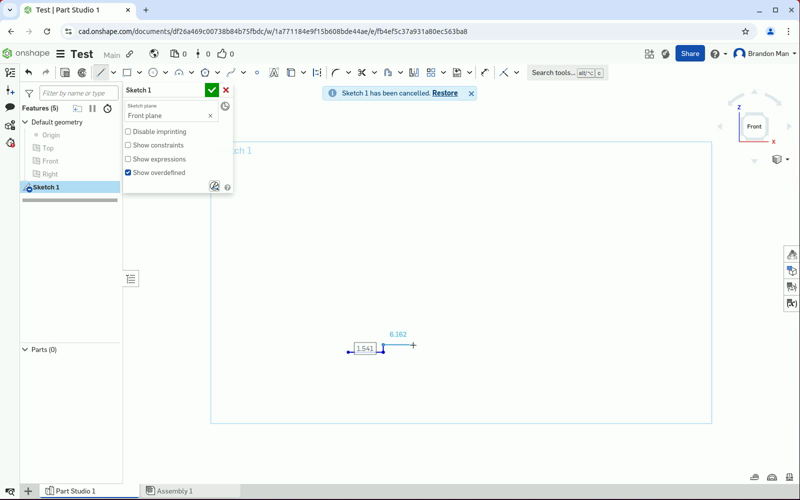
mouse_move(348, 344)
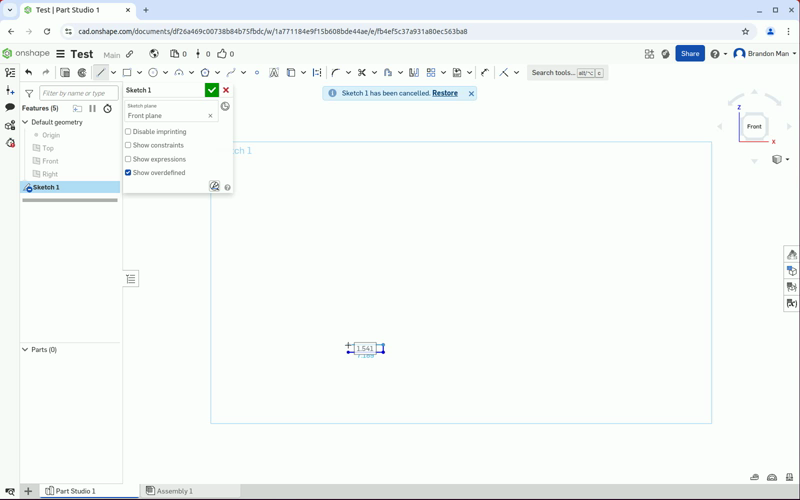
click(348, 344)
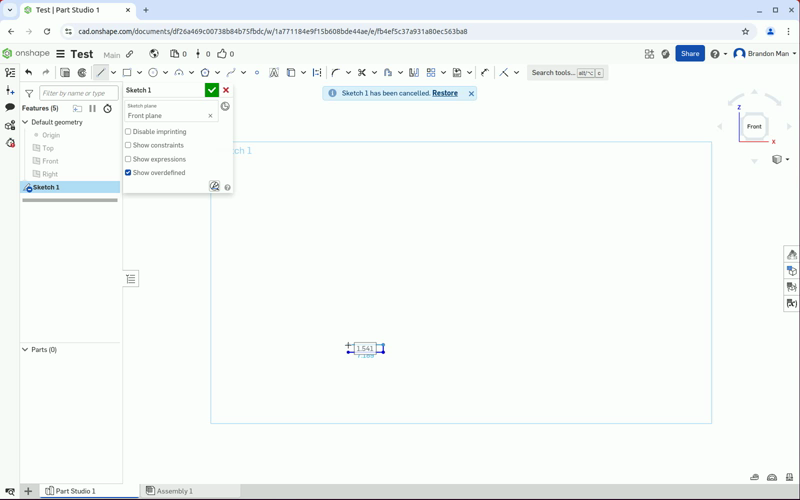
key_up(shift)
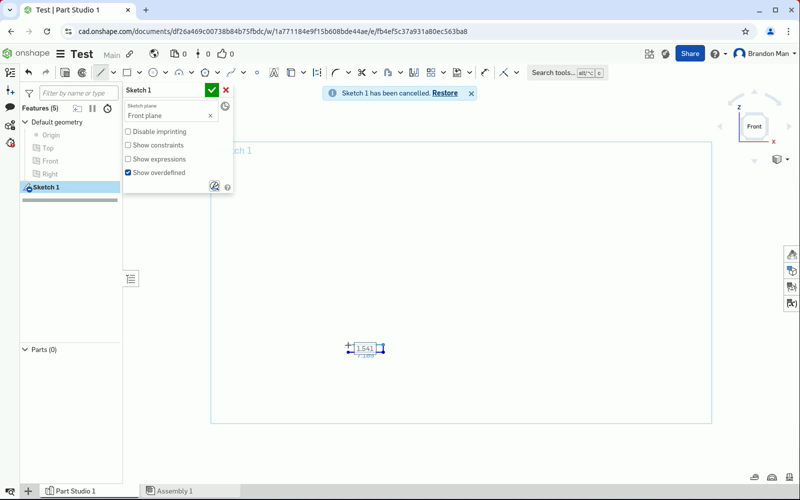
mouse_move(378, 344)
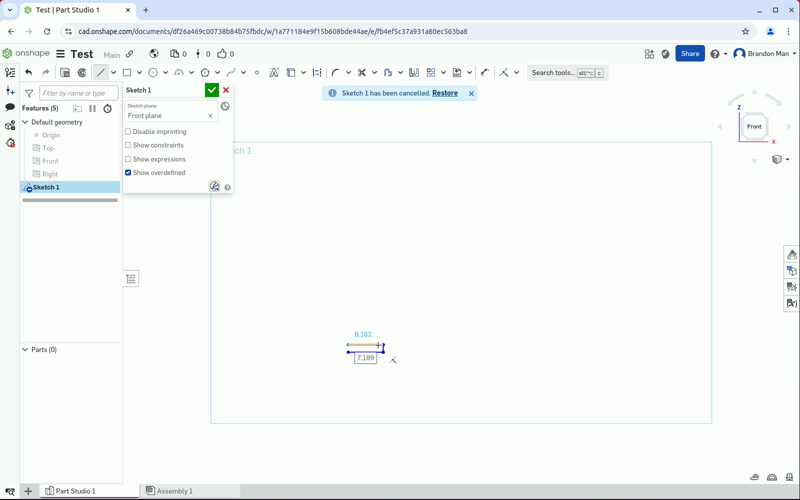
key_down(shift)
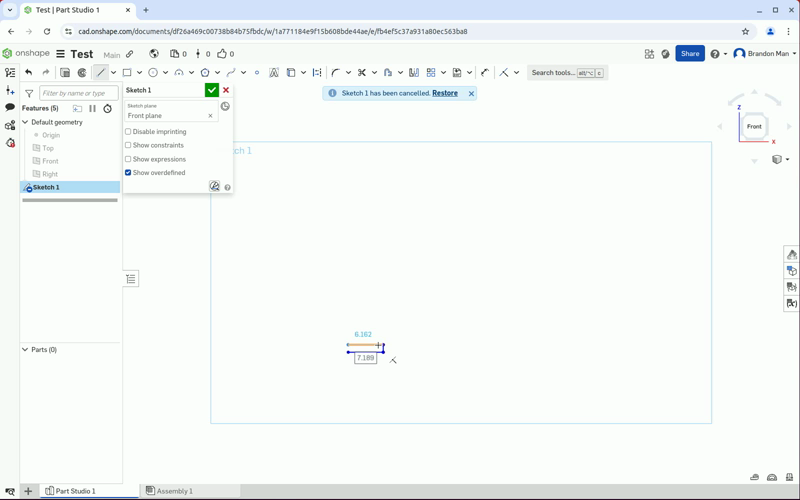
mouse_move(348, 352)
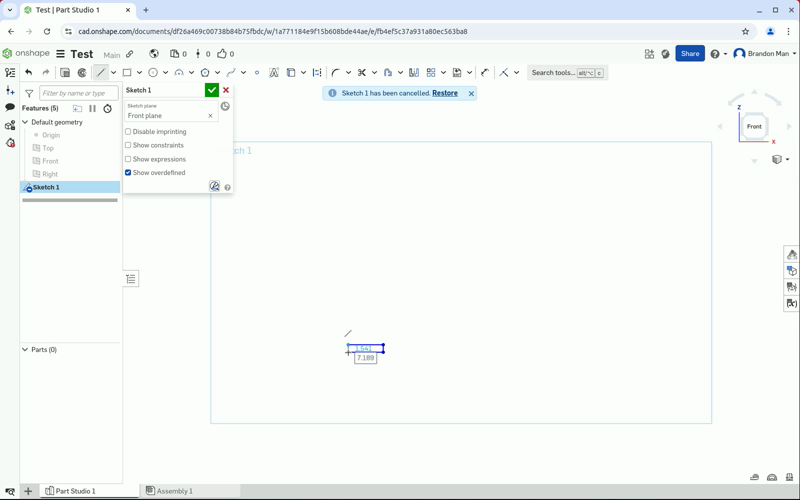
key_up(shift)
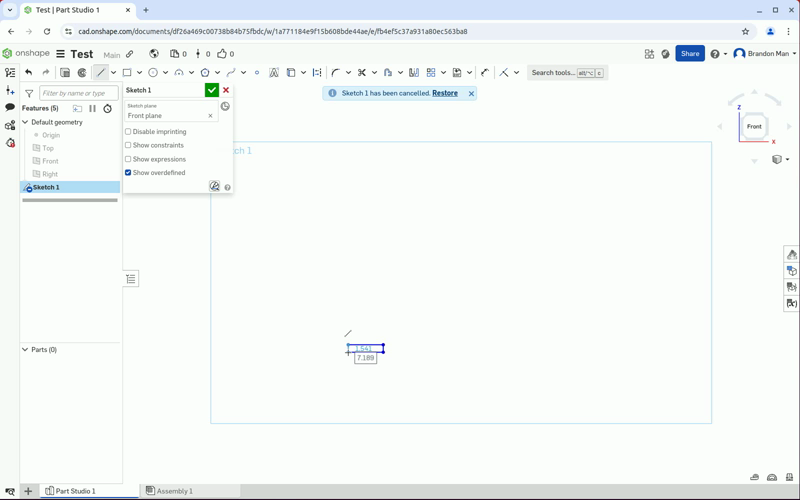
click(348, 352)
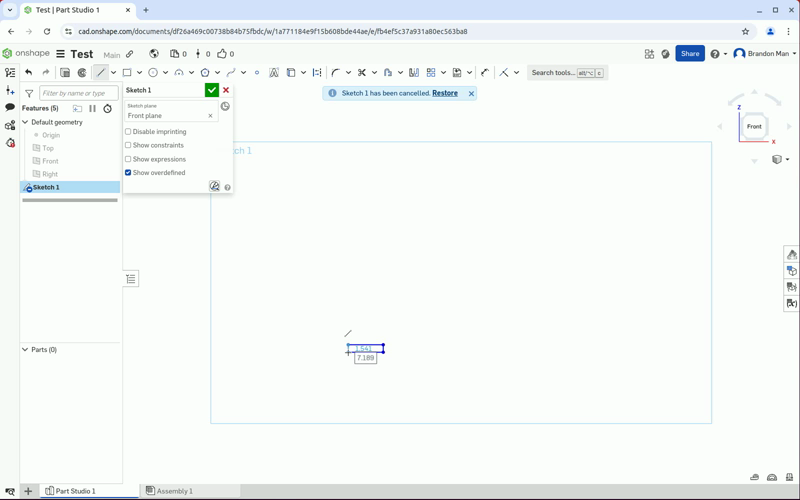
key(esc)
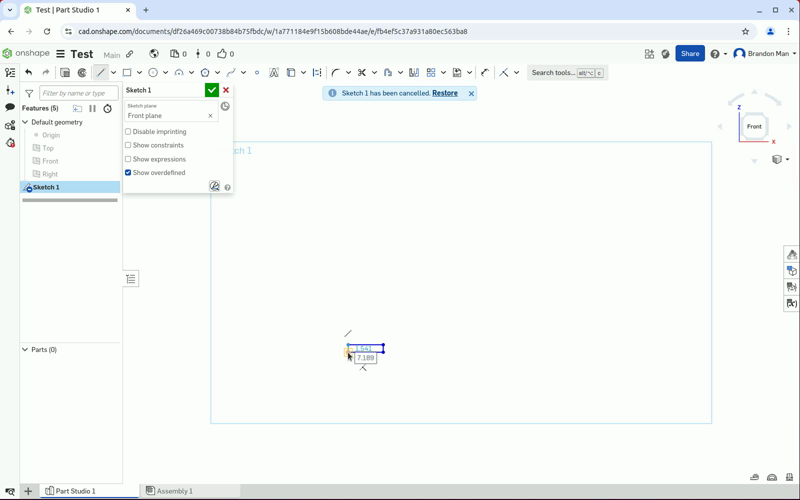
mouse_move(356, 349)
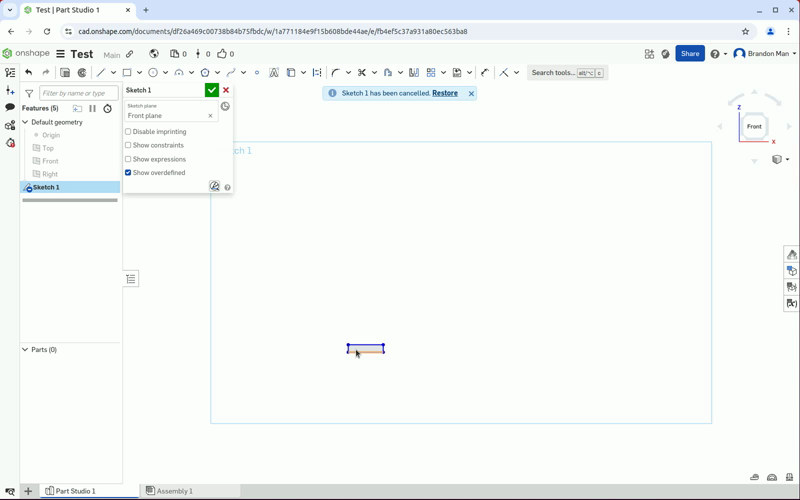
scroll(6)
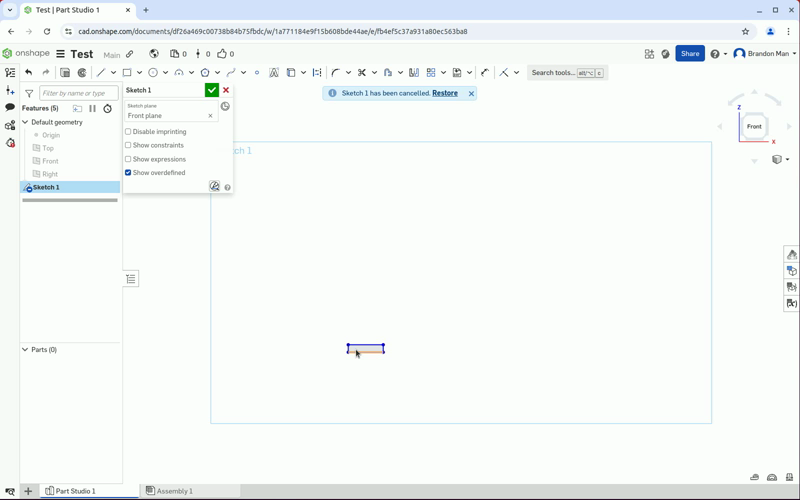
scroll(6)
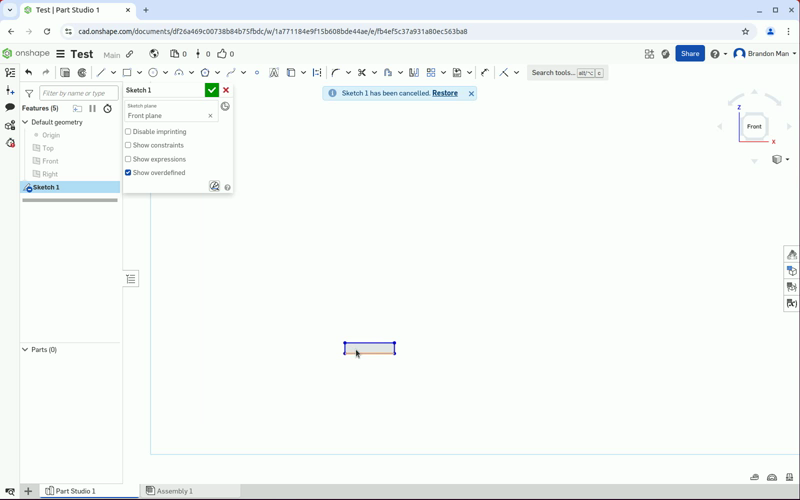
scroll(6)
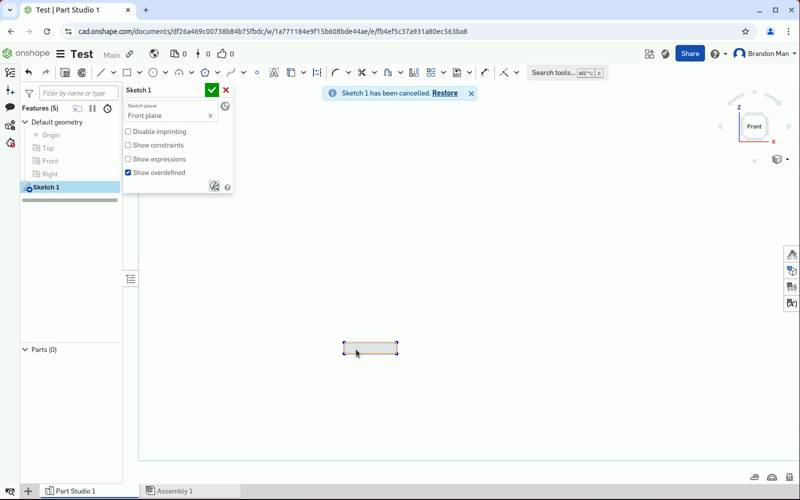
scroll(6)
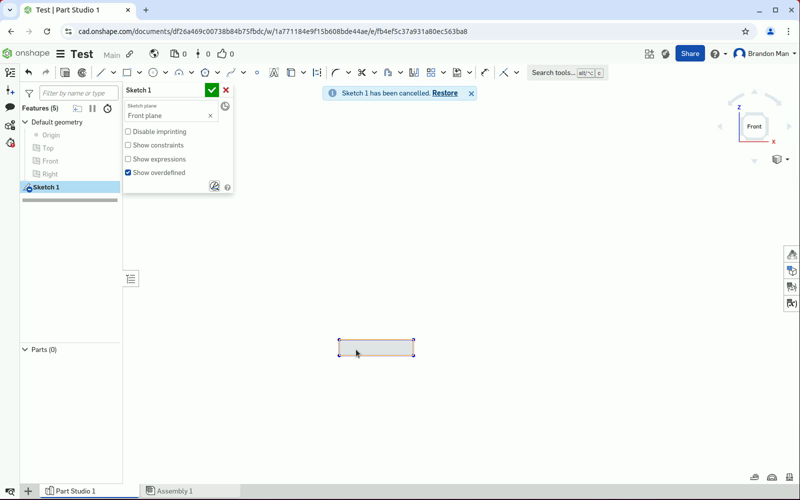
scroll(6)
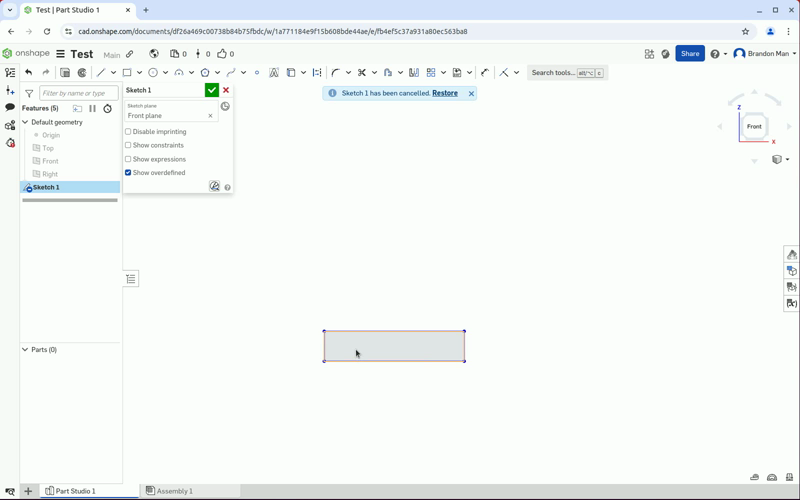
scroll(6)
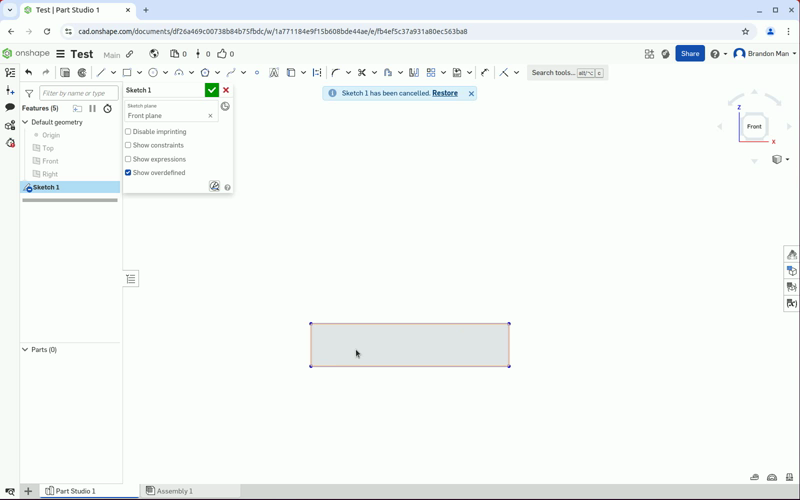
scroll(6)
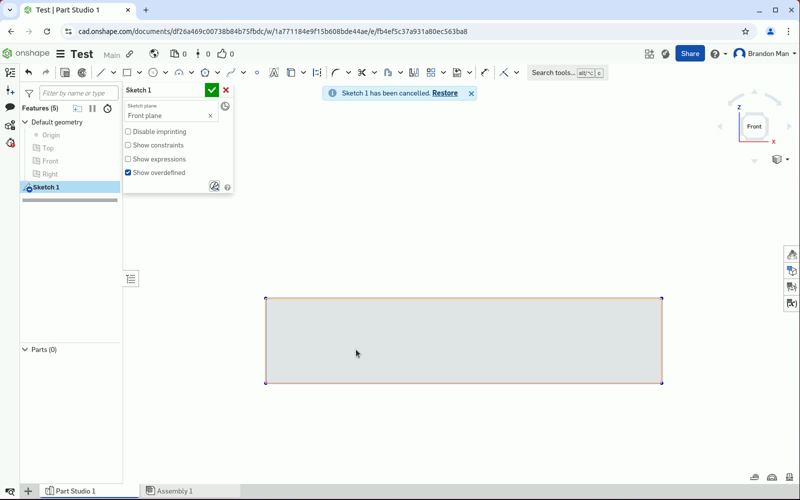
click(356, 349)
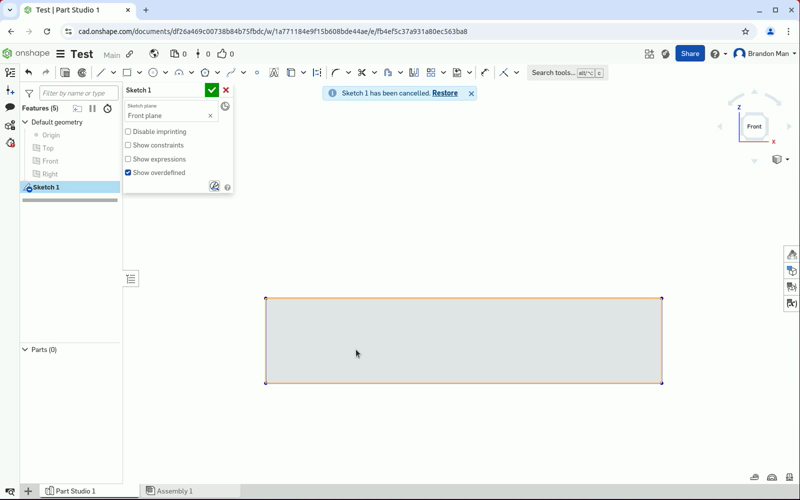
scroll(-6)
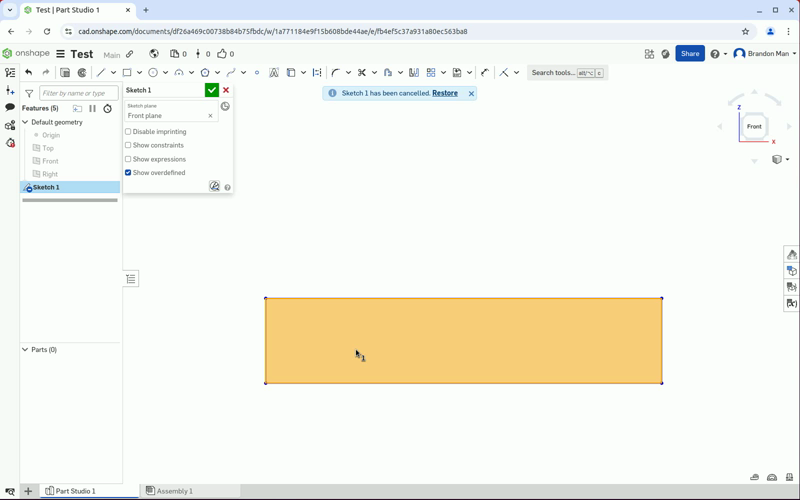
scroll(-6)
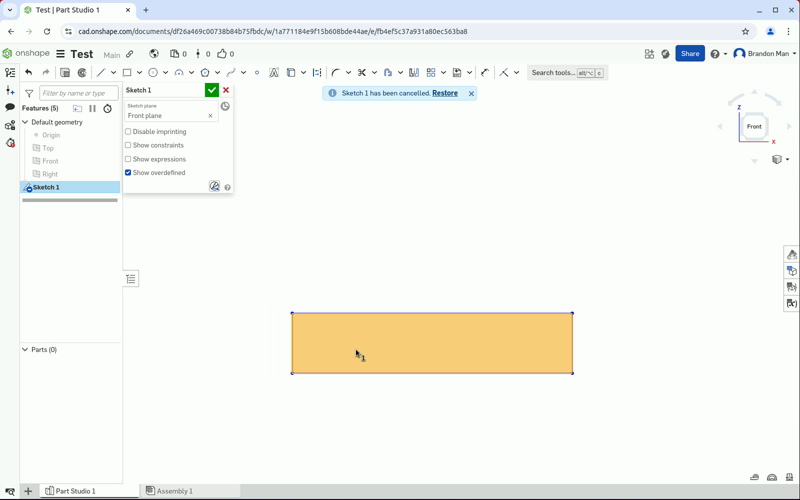
scroll(-6)
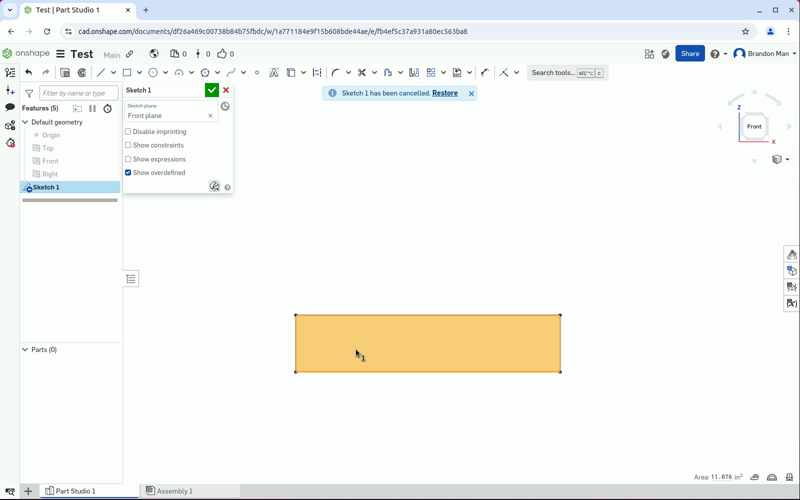
scroll(-6)
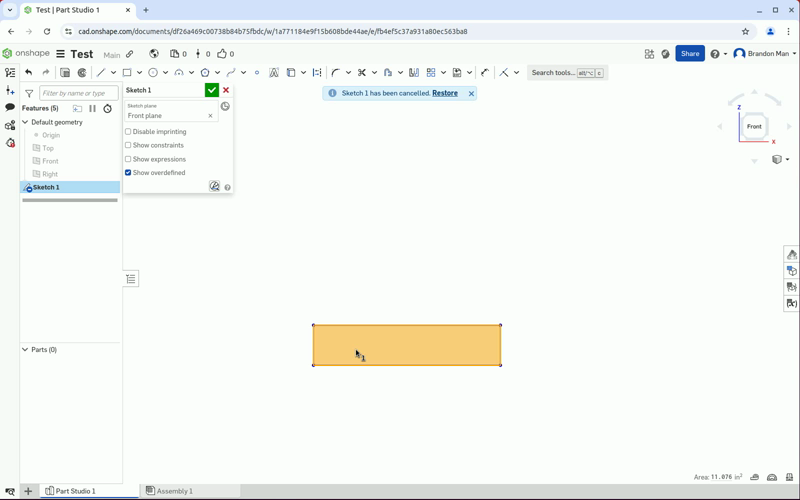
scroll(-6)
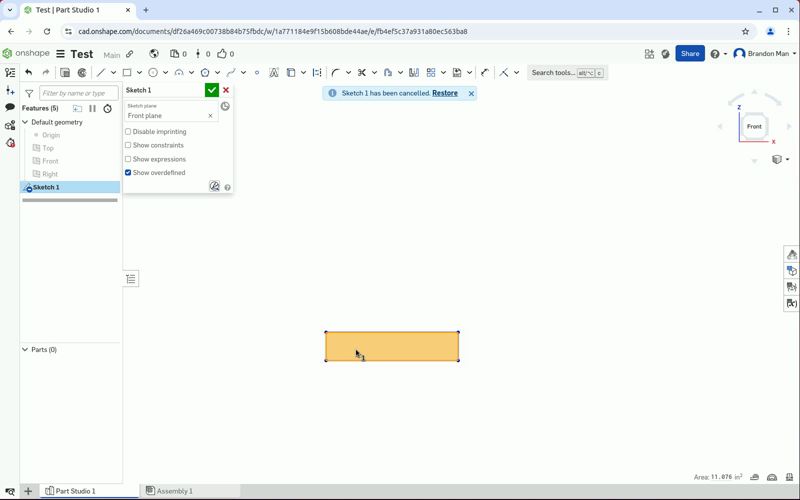
scroll(-6)
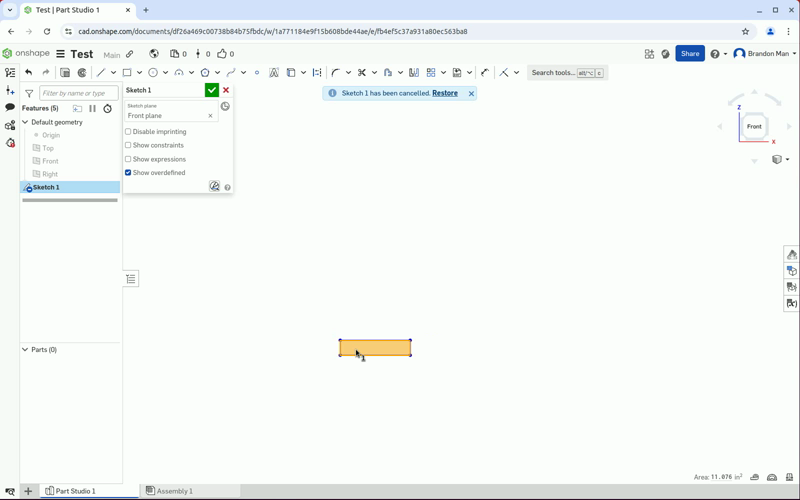
scroll(-6)
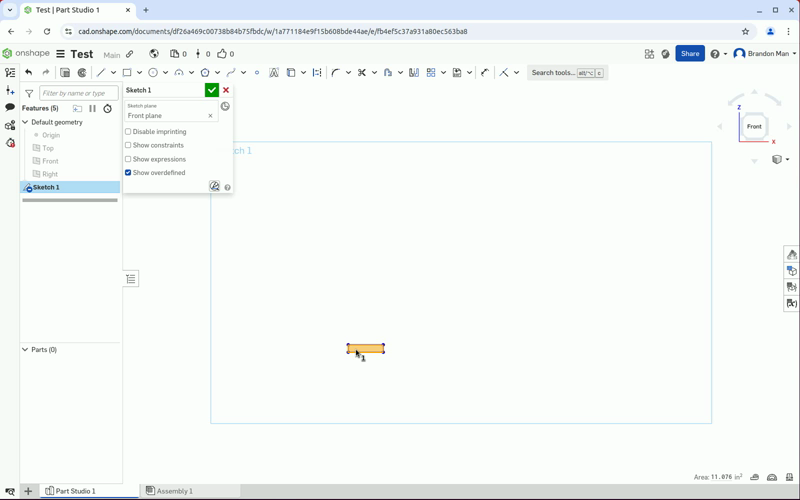
mouse_move(73, 352)
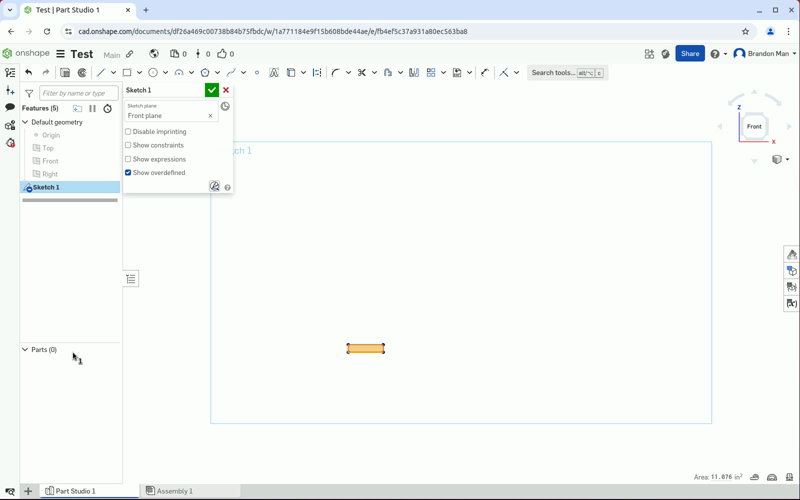
key(shift+y)
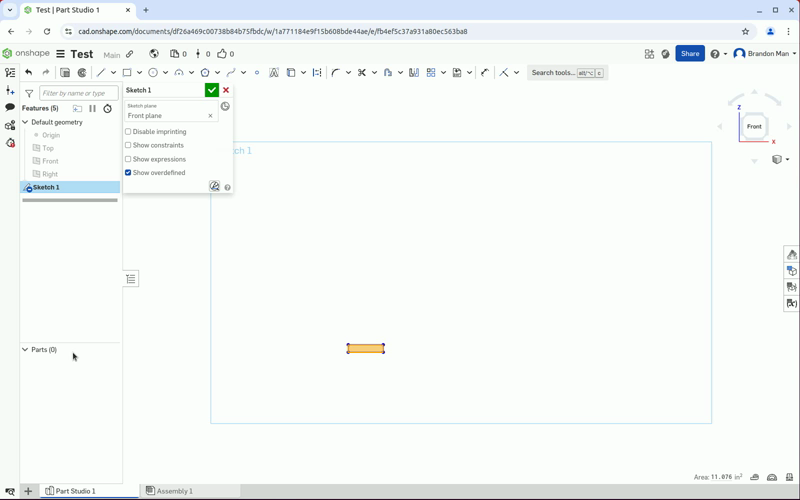
key(shift+e)
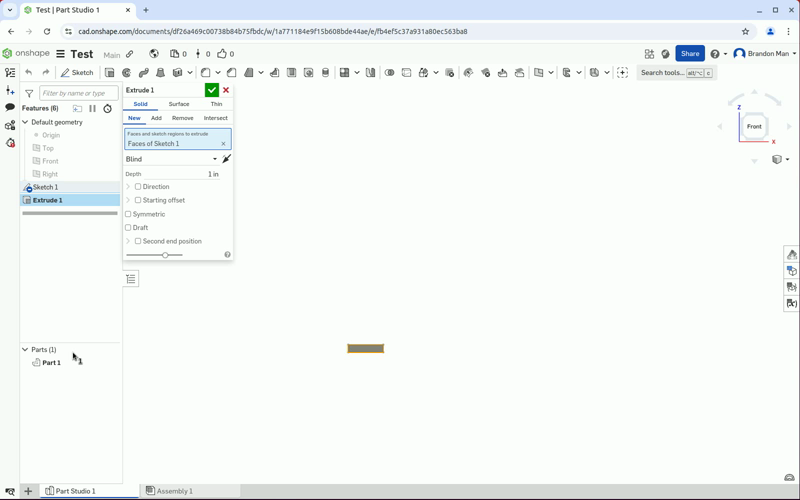
mouse_move(143, 106)
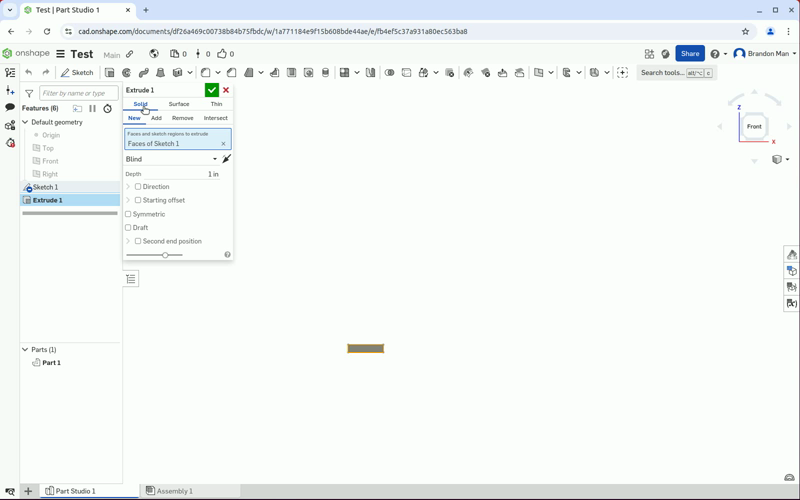
click(143, 106)
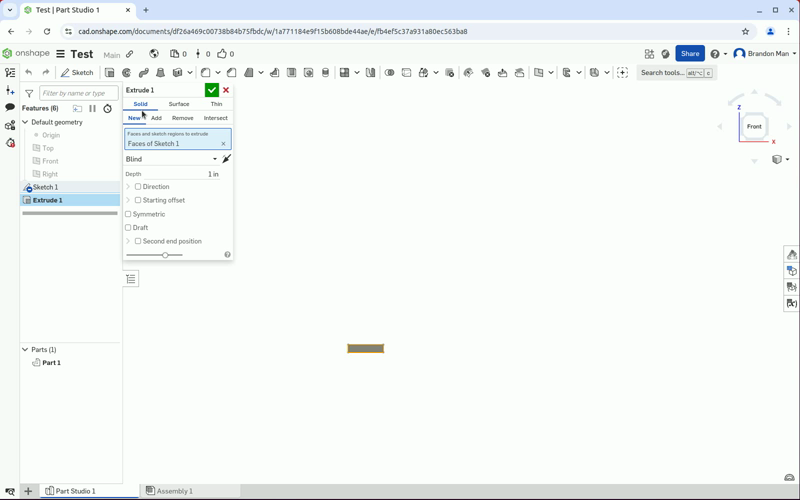
mouse_move(137, 120)
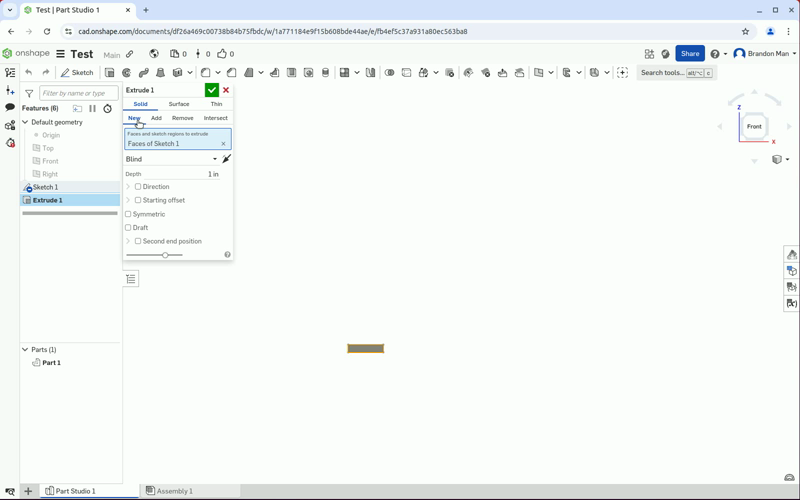
click(137, 120)
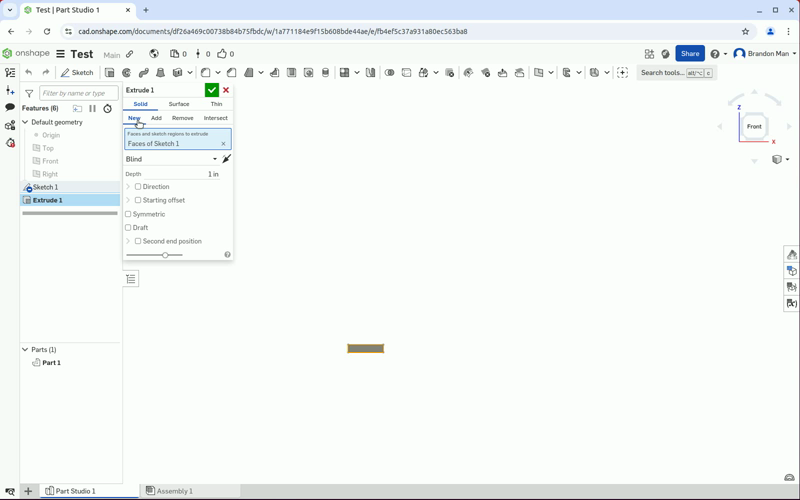
key(tab, 4)
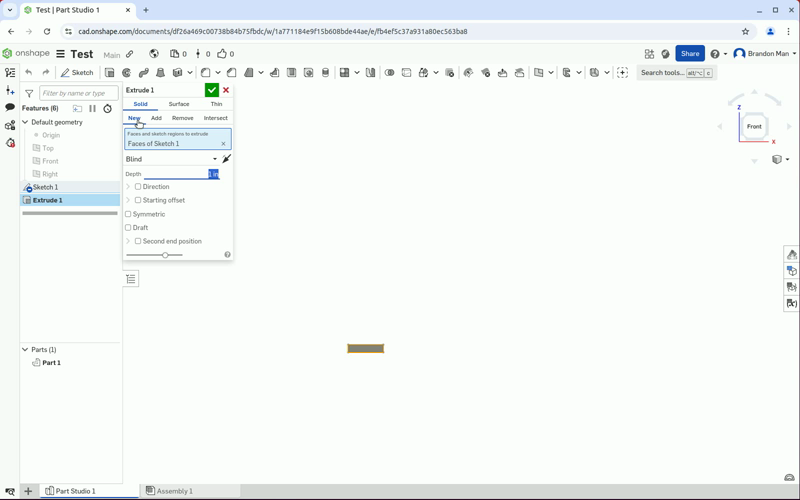
text(3.37)
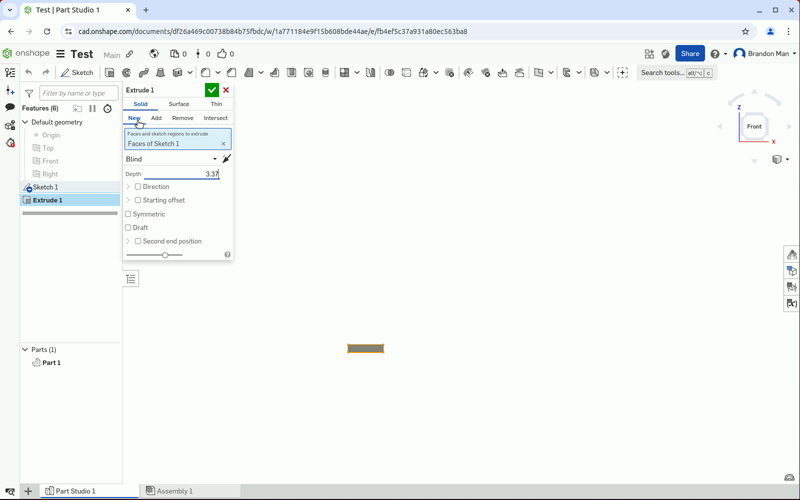
key(enter)
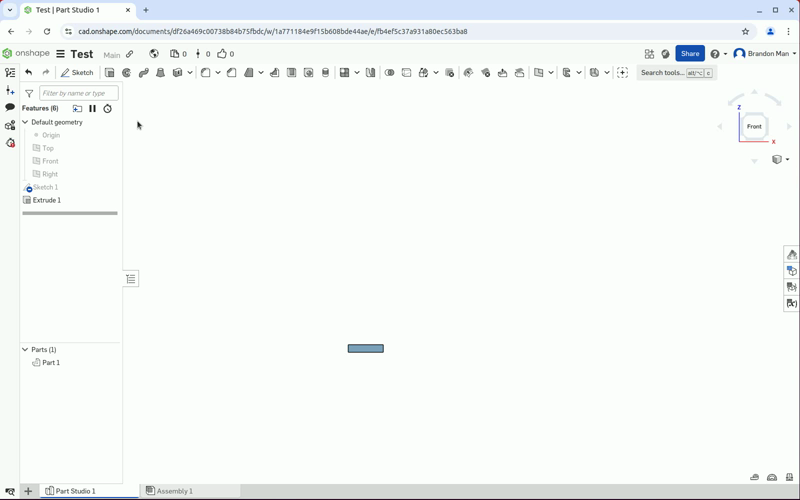
key(shift+h)
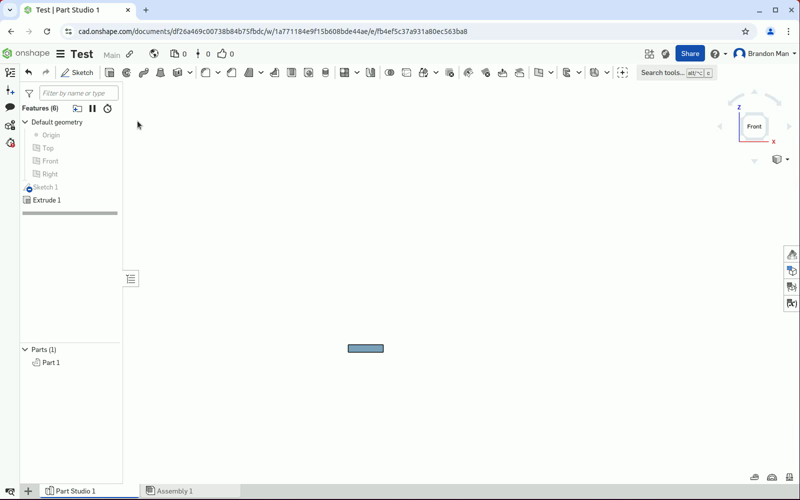
key(shift+h)
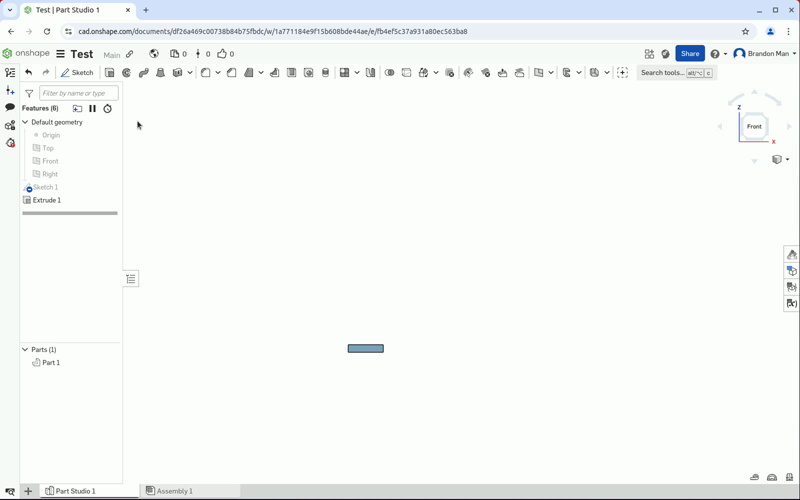
mouse_move(73, 189)
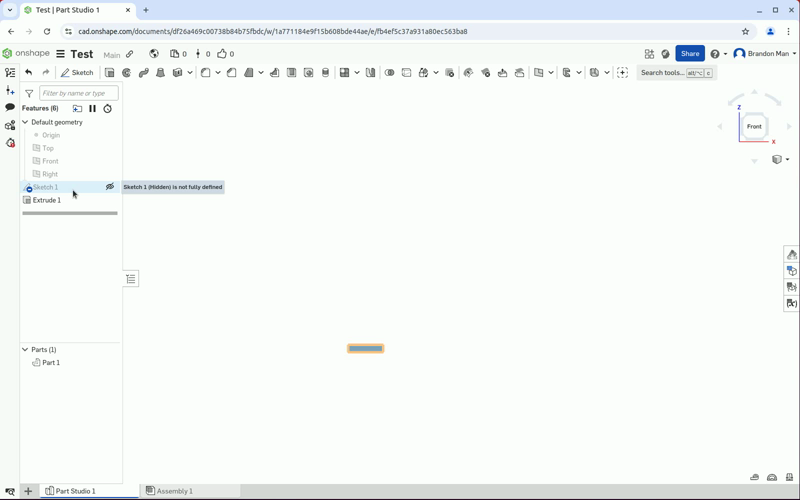
click(73, 189)
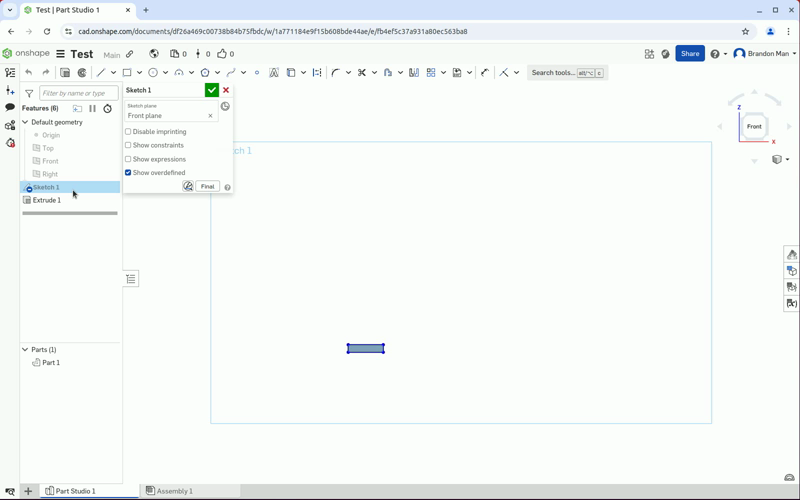
mouse_move(229, 92)
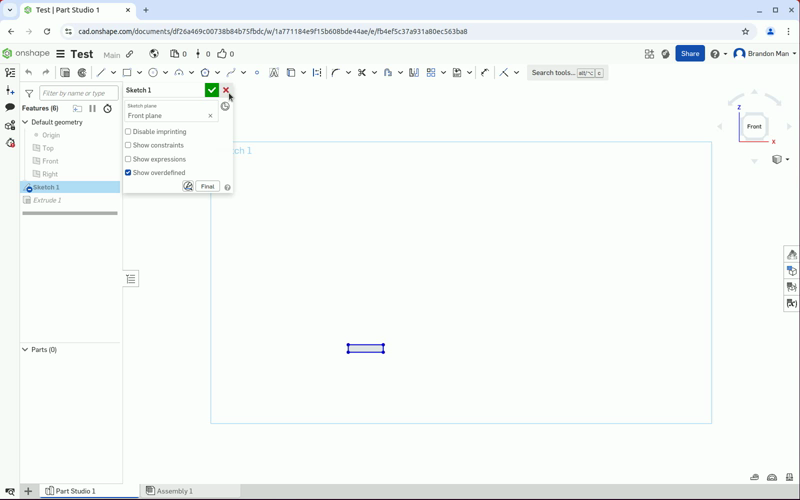
click(229, 92)
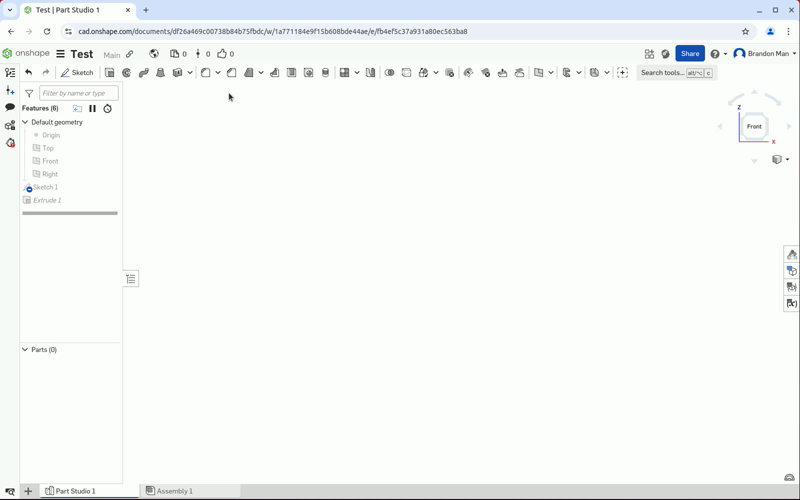
mouse_move(73, 352)
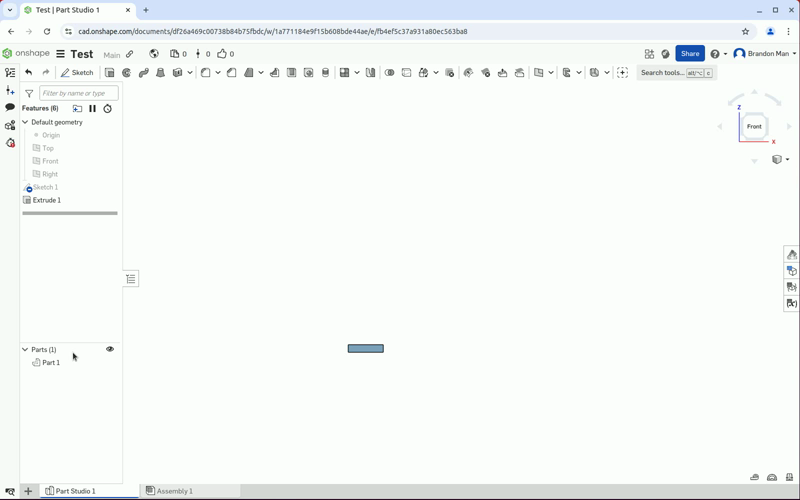
key(y)
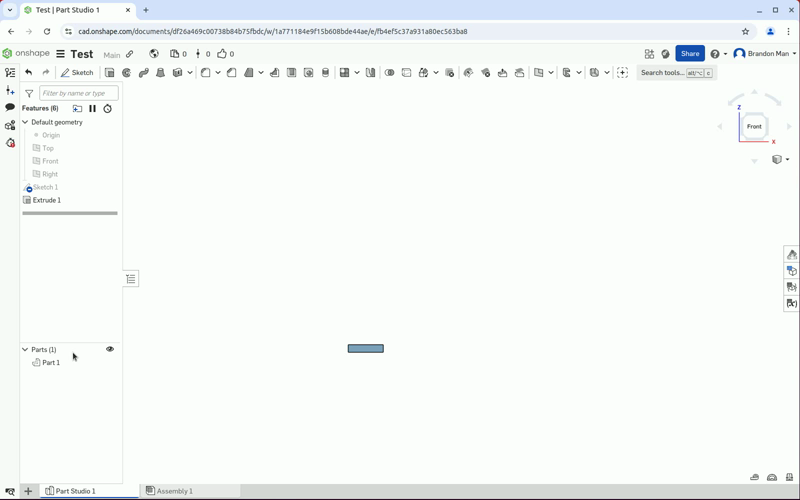
key(shift+p)
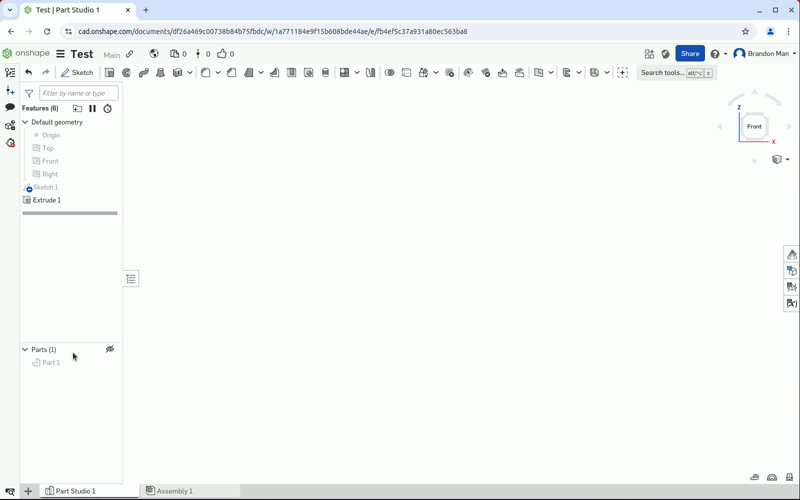
key(space)
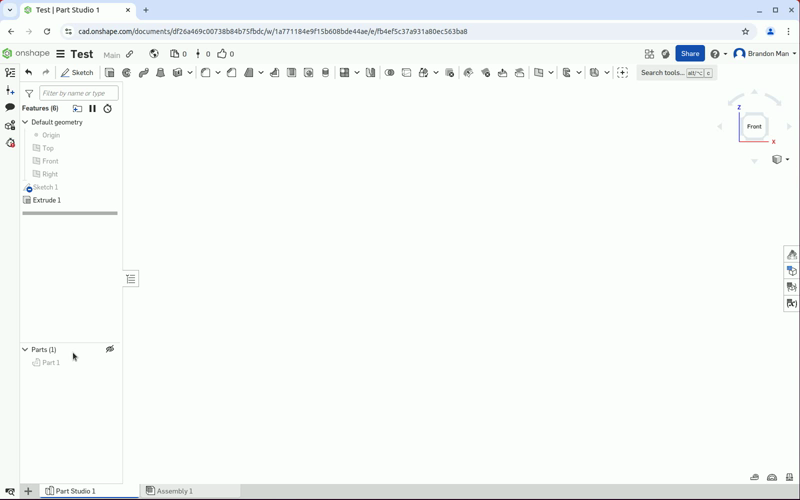
key_down(shift)
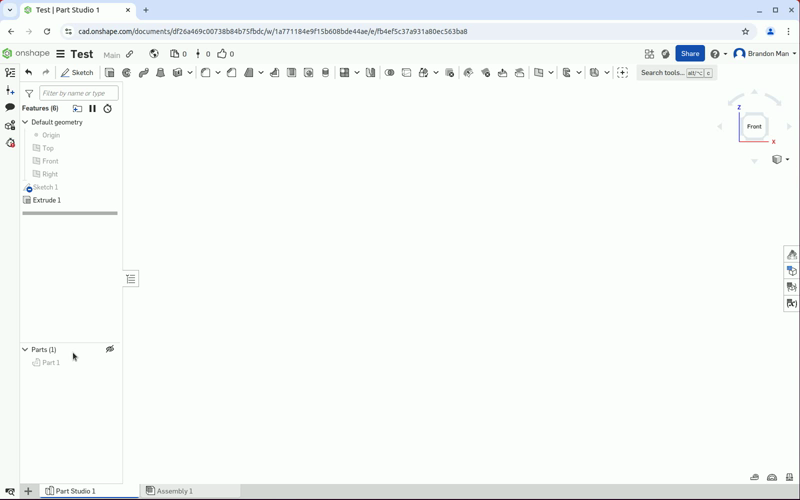
key(down)
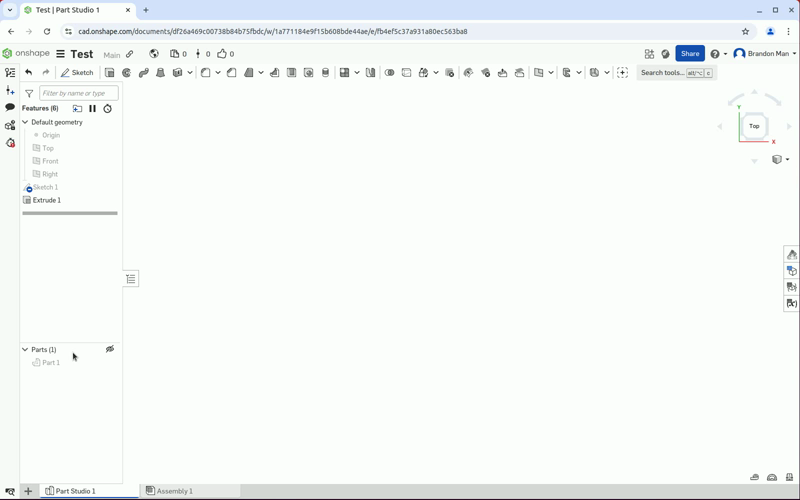
key_up(shift)
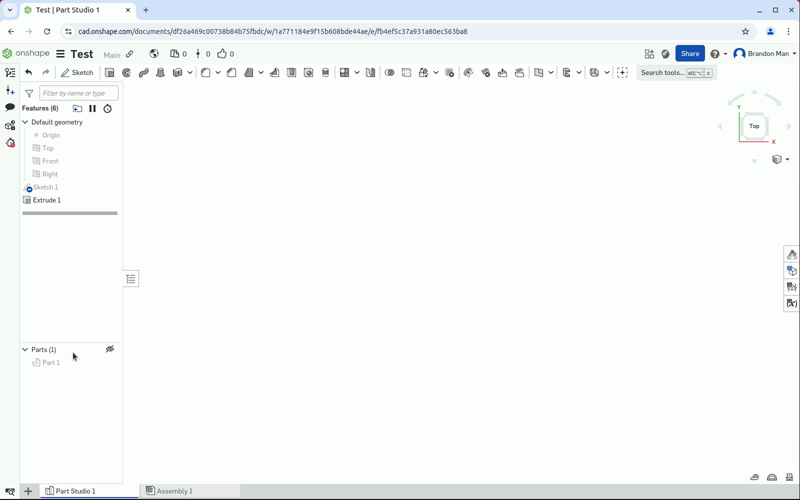
mouse_move(73, 352)
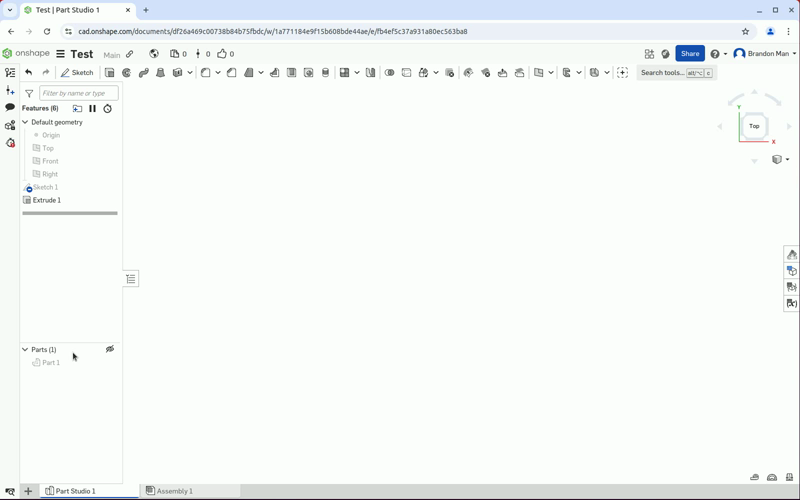
key(shift+y)
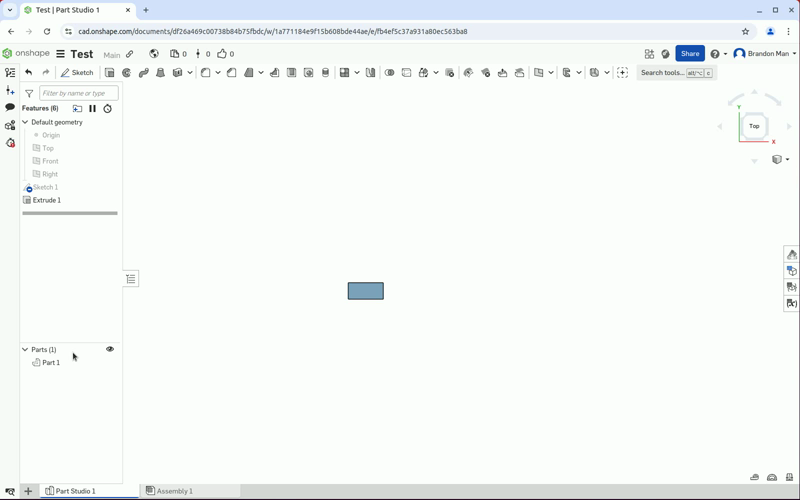
mouse_move(541, 75)
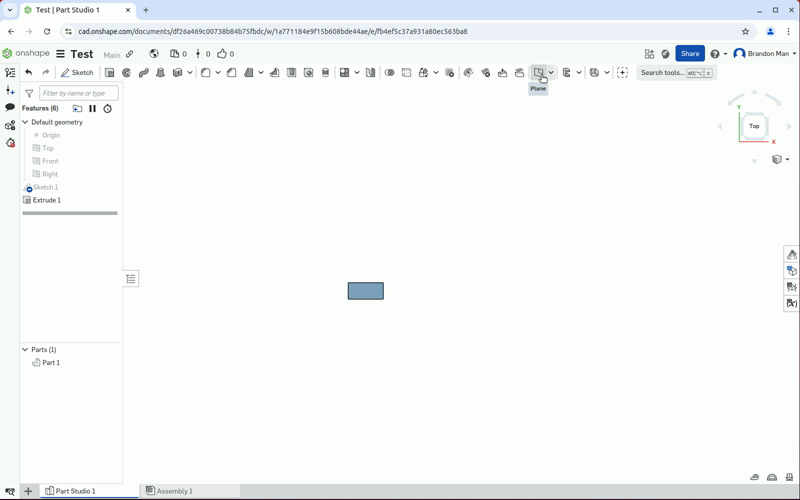
click(541, 75)
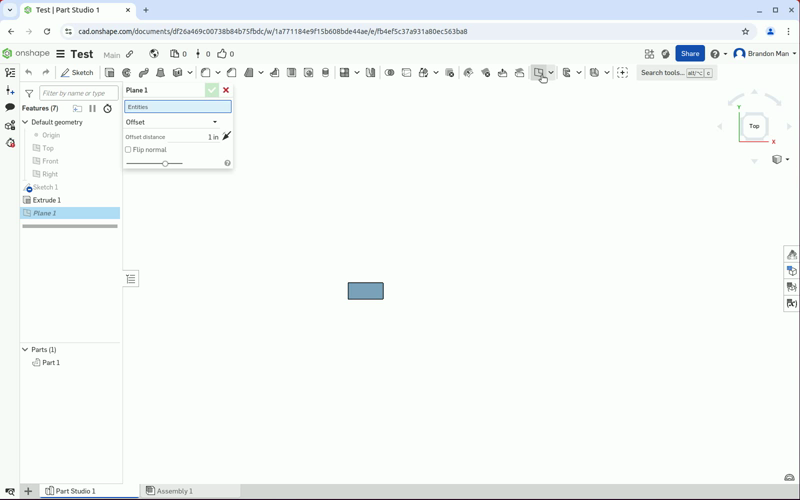
mouse_move(73, 150)
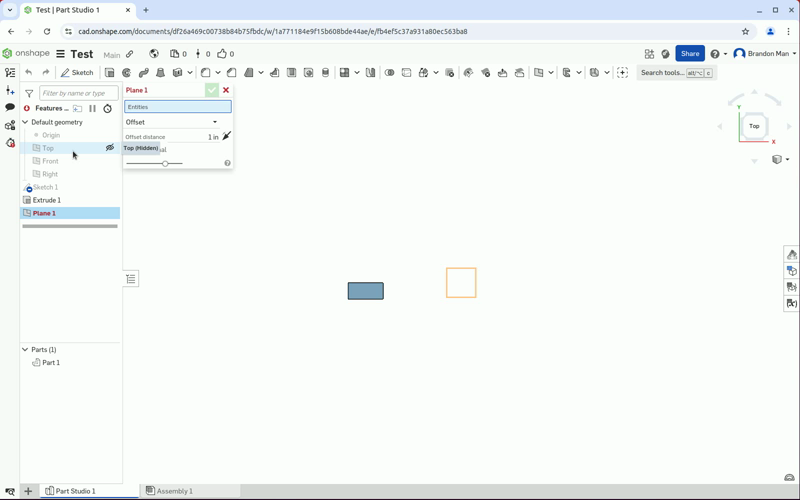
click(73, 150)
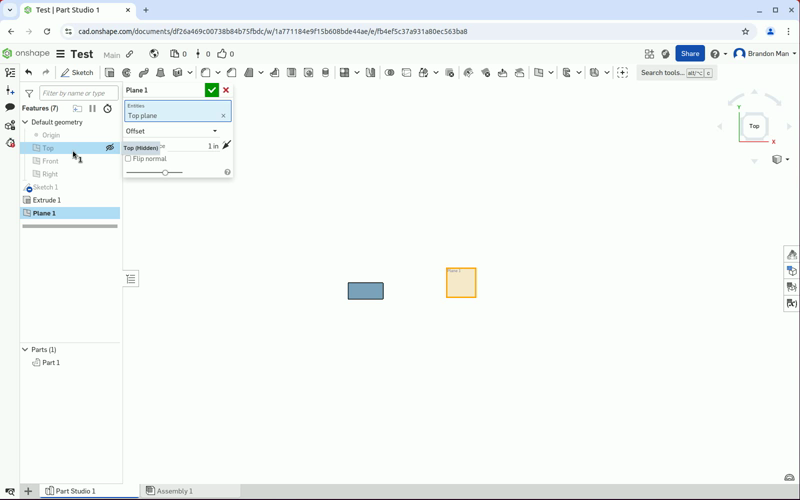
key(tab, 2)
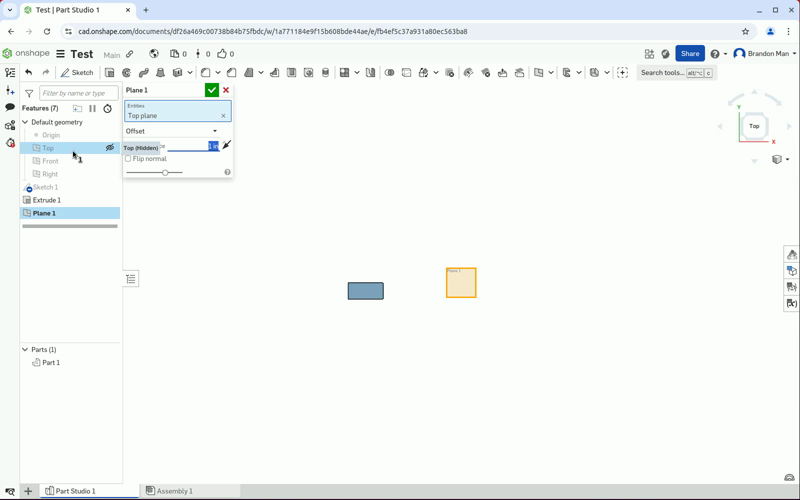
text(12.756)
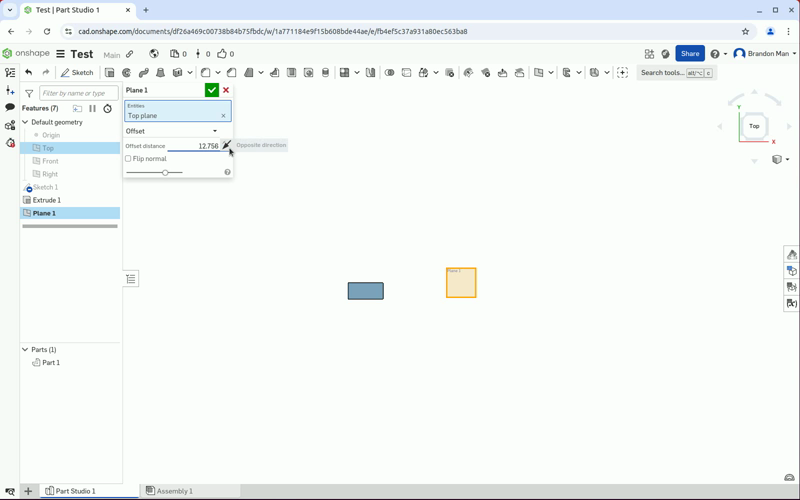
mouse_move(229, 147)
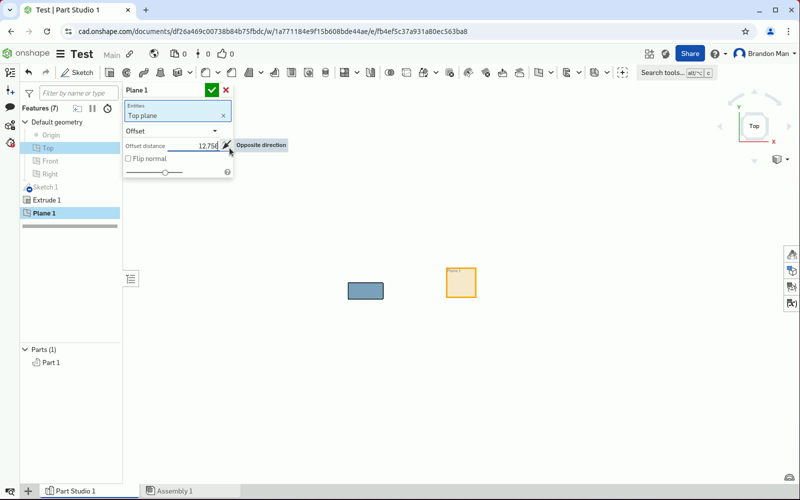
click(229, 147)
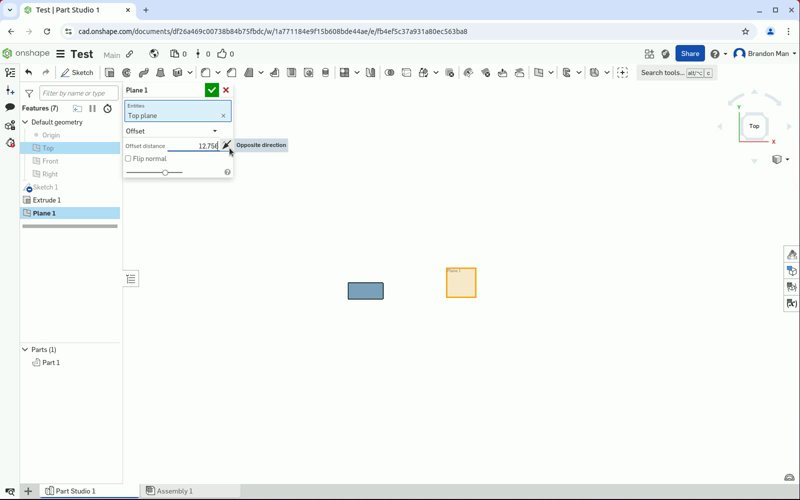
key(enter, 2)
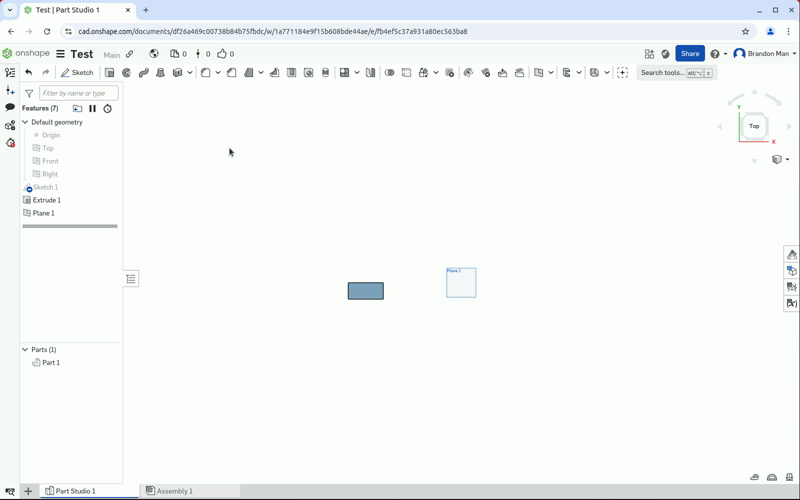
key(shift+s)
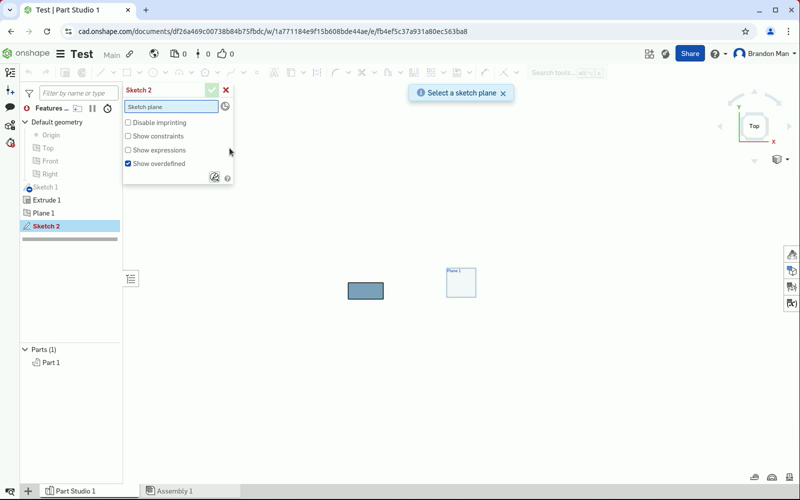
mouse_move(73, 215)
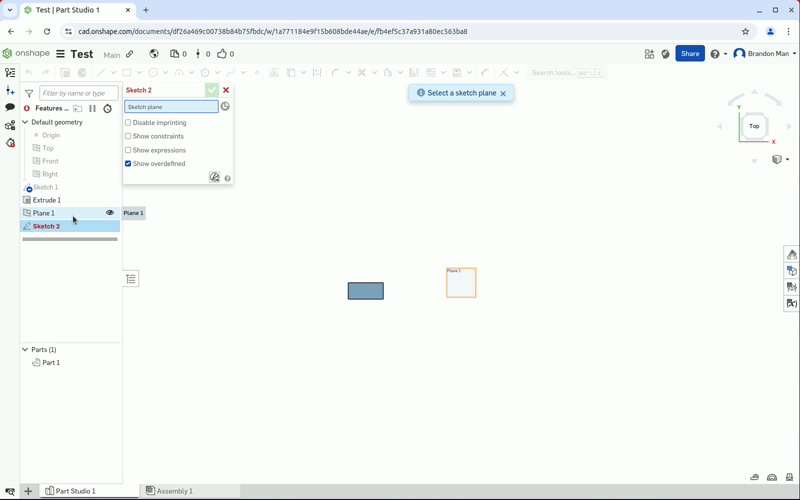
click(73, 215)
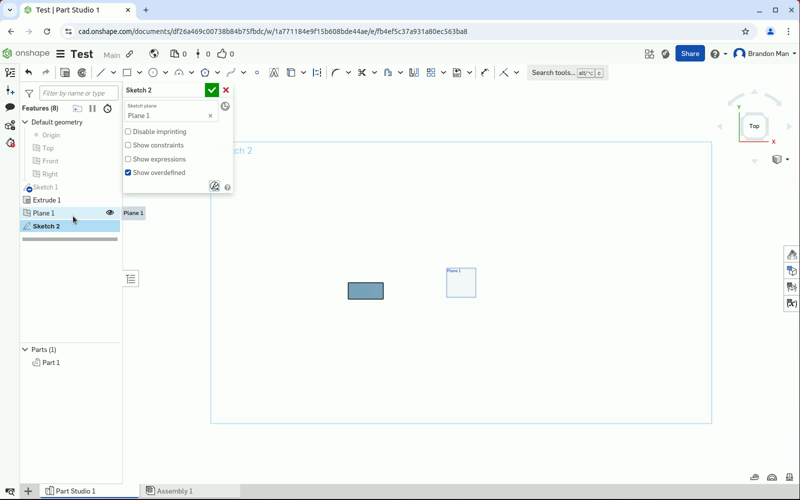
mouse_move(73, 352)
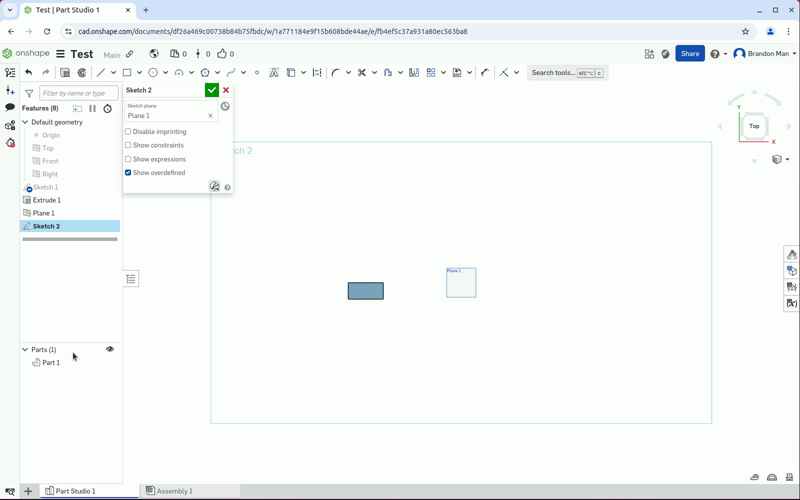
key(y)
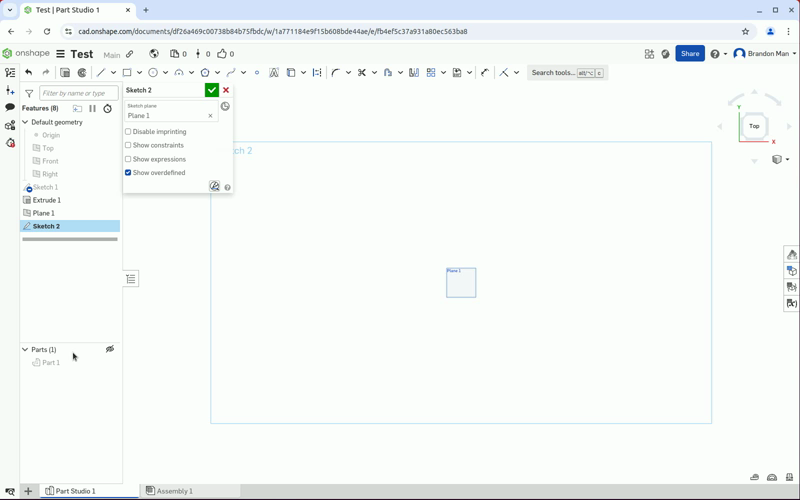
key(l)
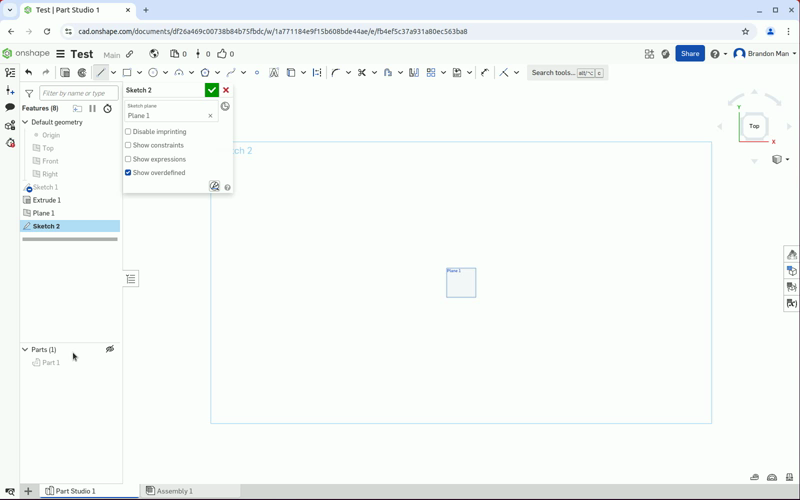
key_down(shift)
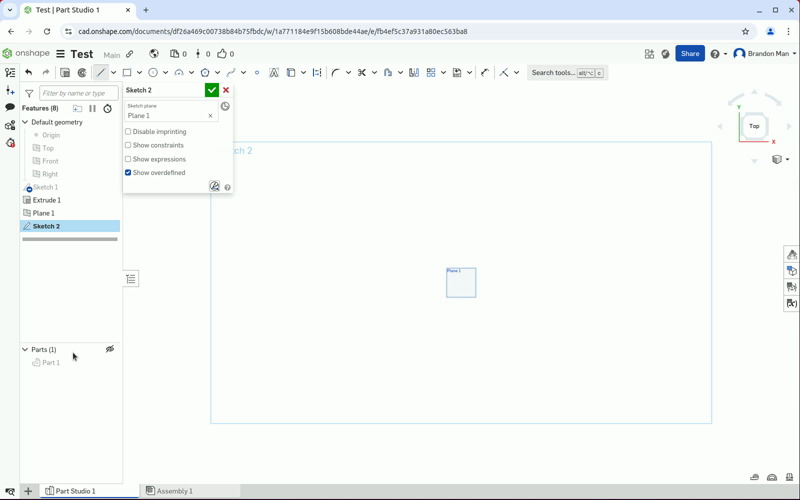
mouse_move(356, 287)
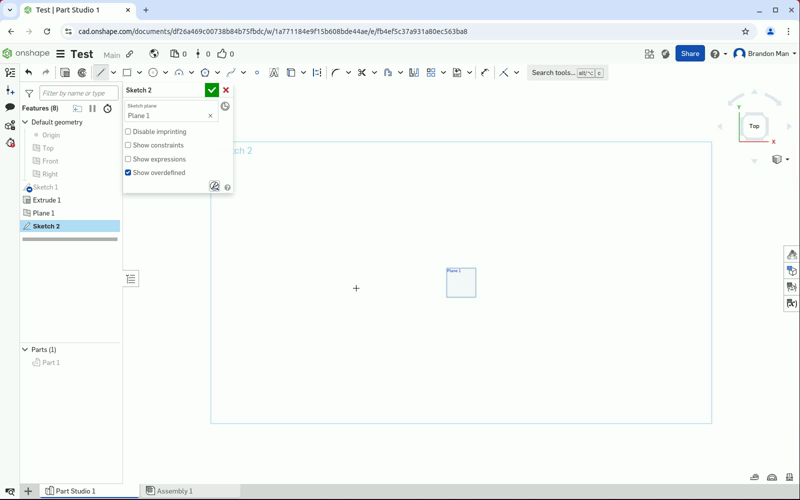
click(356, 287)
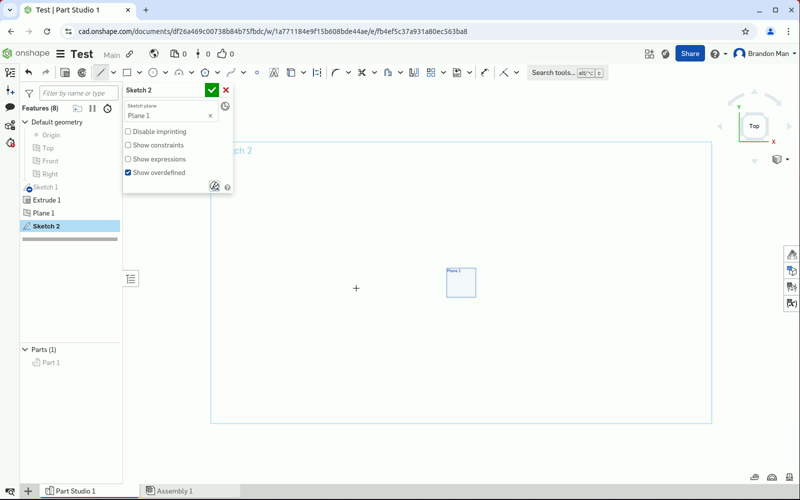
key_up(shift)
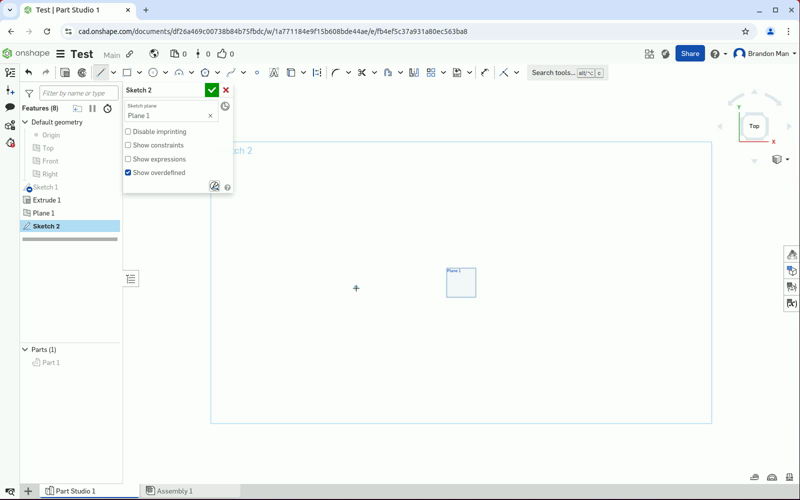
key_down(shift)
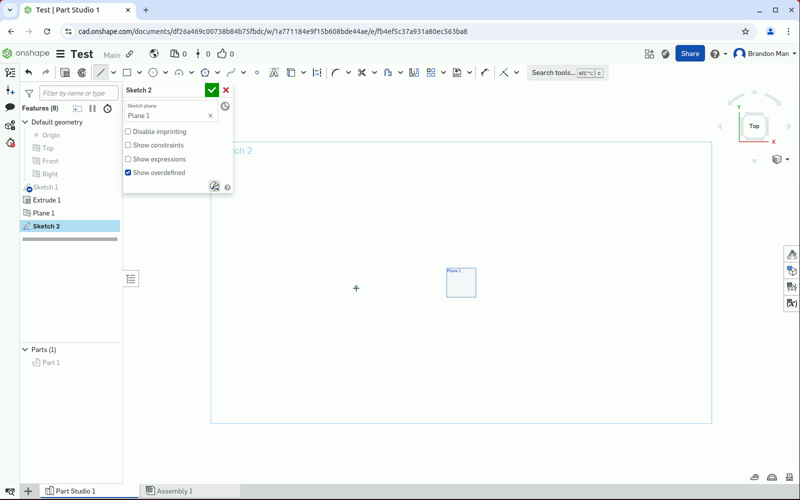
mouse_move(386, 287)
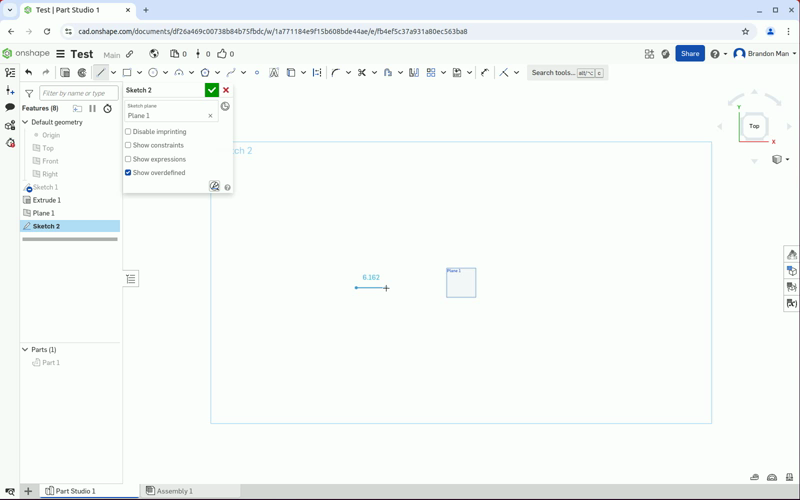
mouse_move(374, 287)
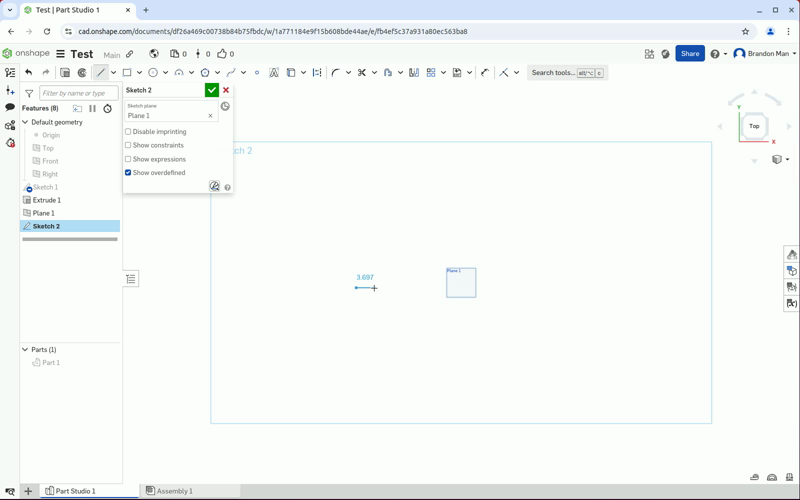
click(374, 287)
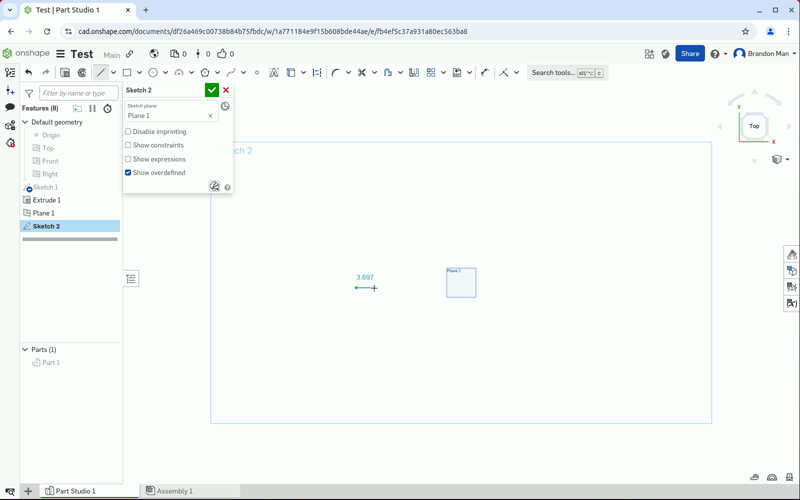
key_up(shift)
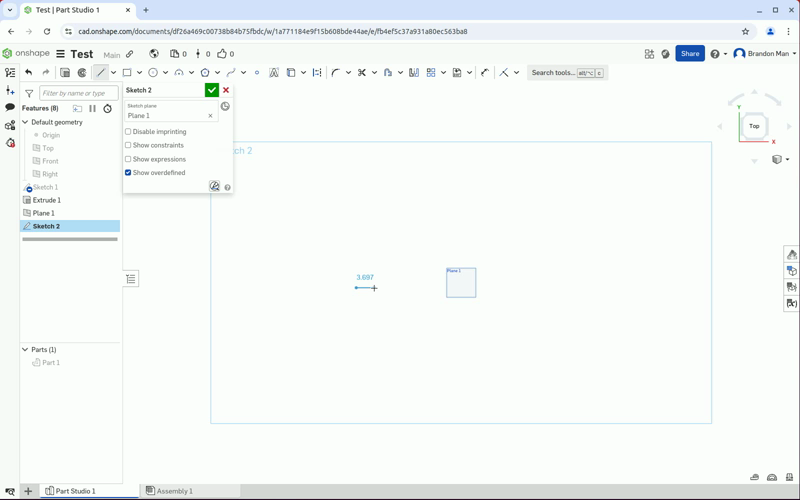
key_down(shift)
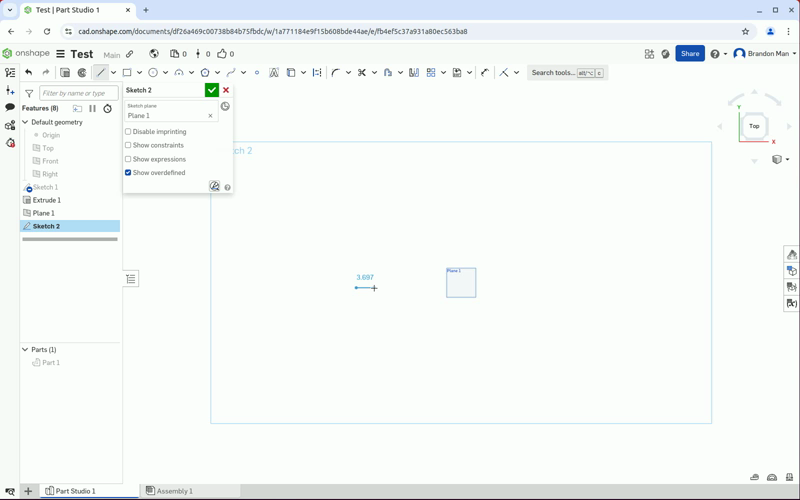
mouse_move(404, 287)
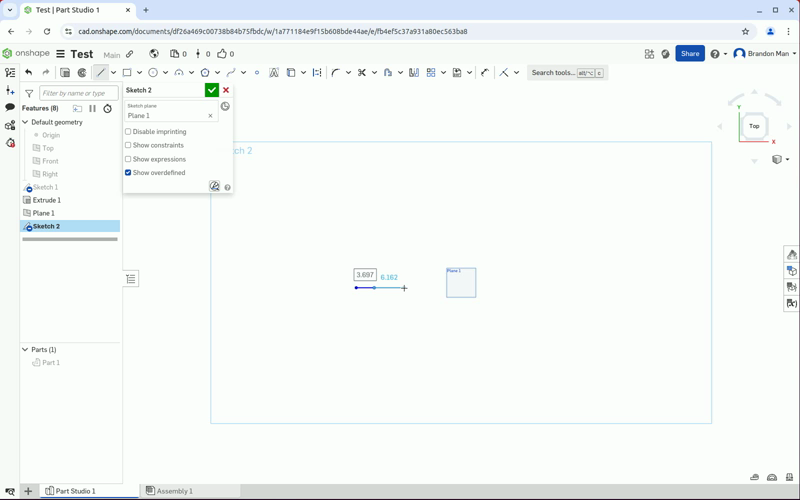
mouse_move(376, 282)
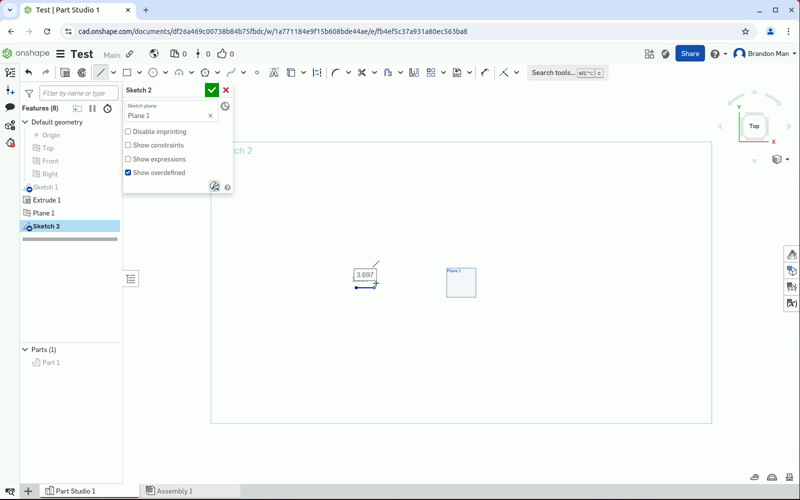
scroll(6)
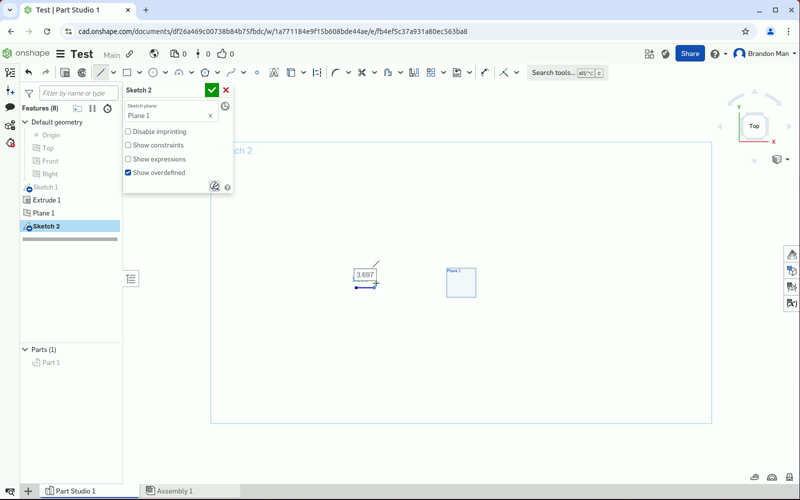
scroll(6)
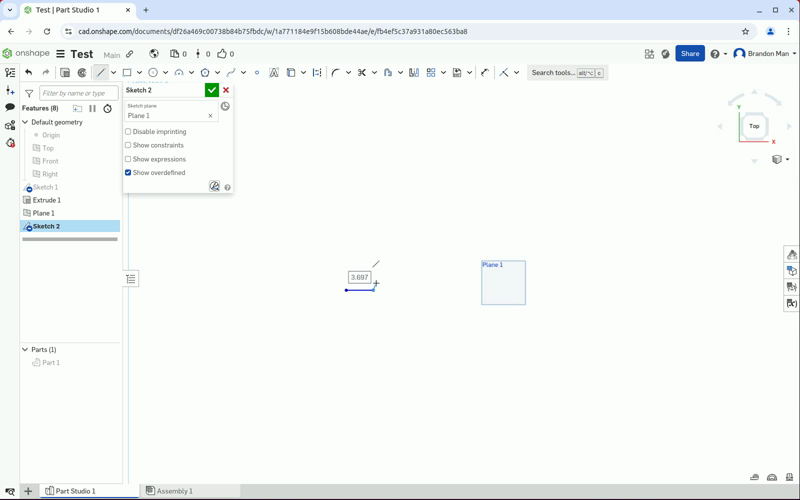
scroll(6)
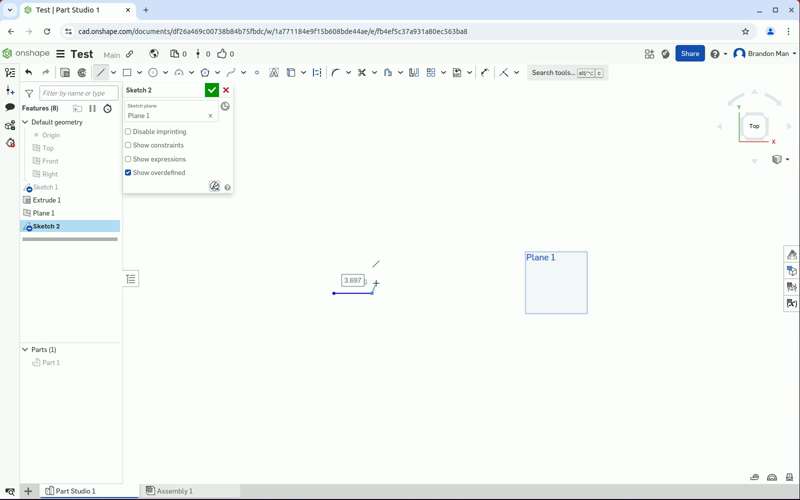
scroll(6)
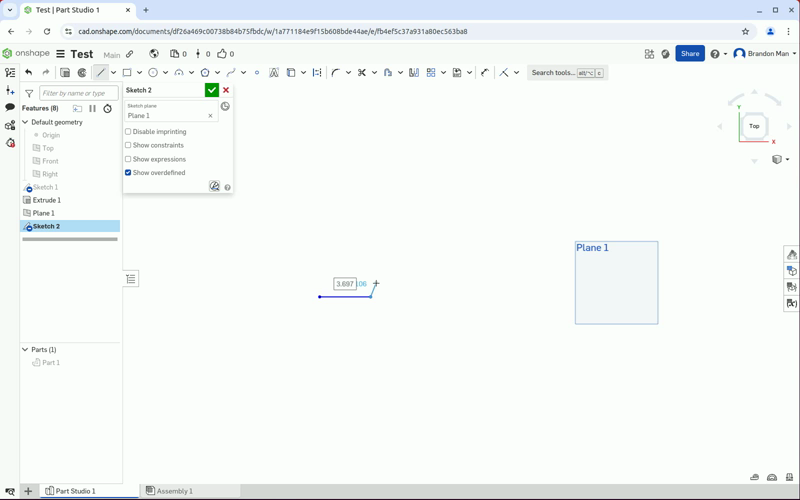
scroll(6)
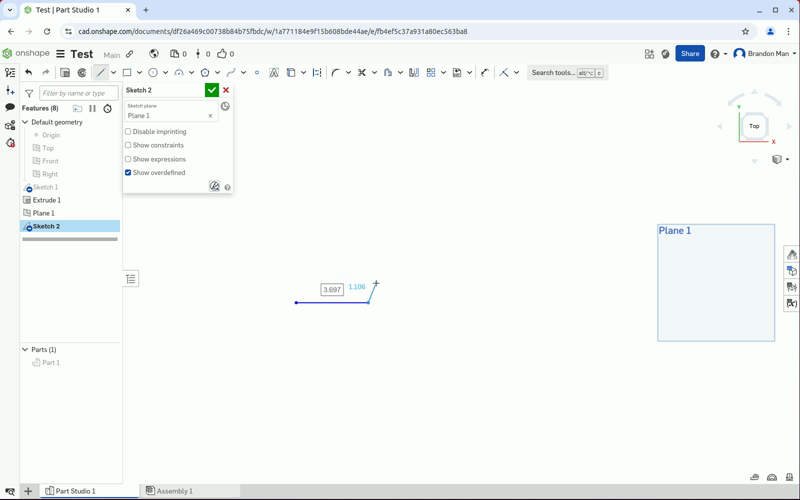
scroll(6)
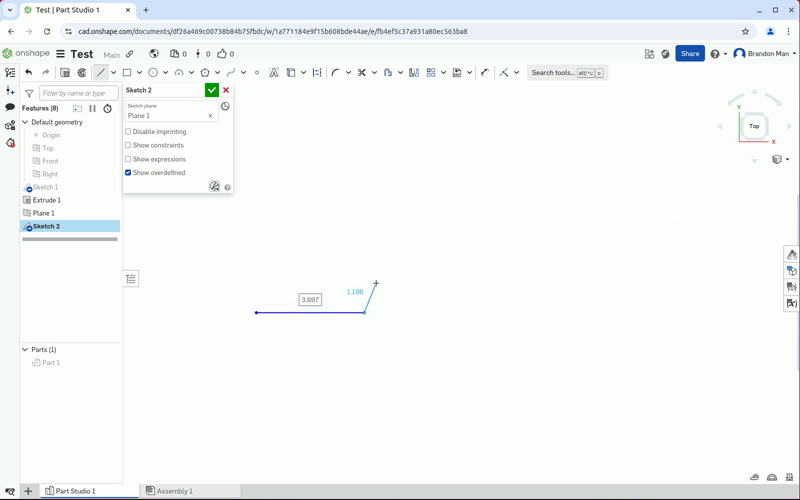
scroll(6)
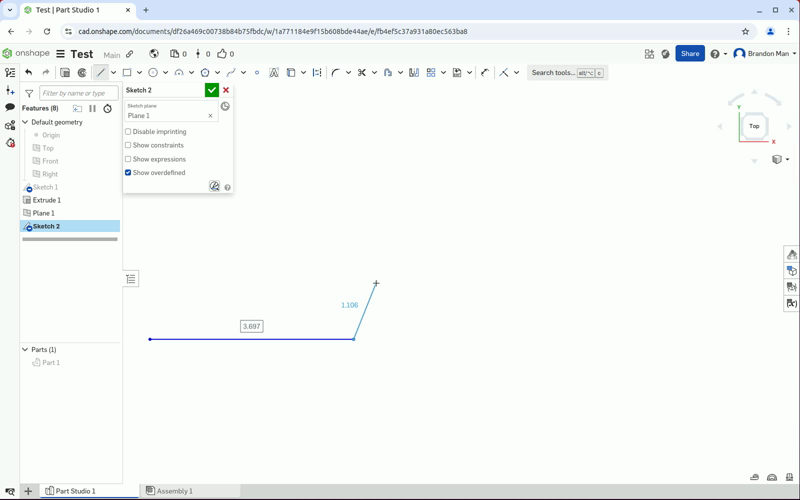
click(376, 282)
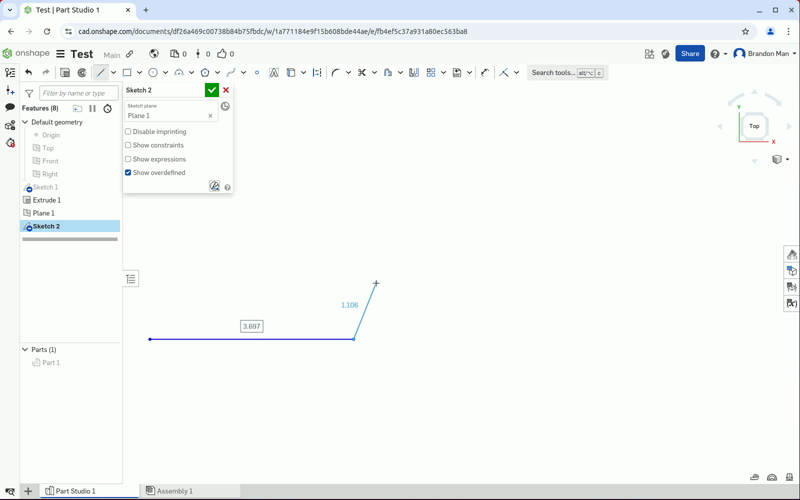
scroll(-6)
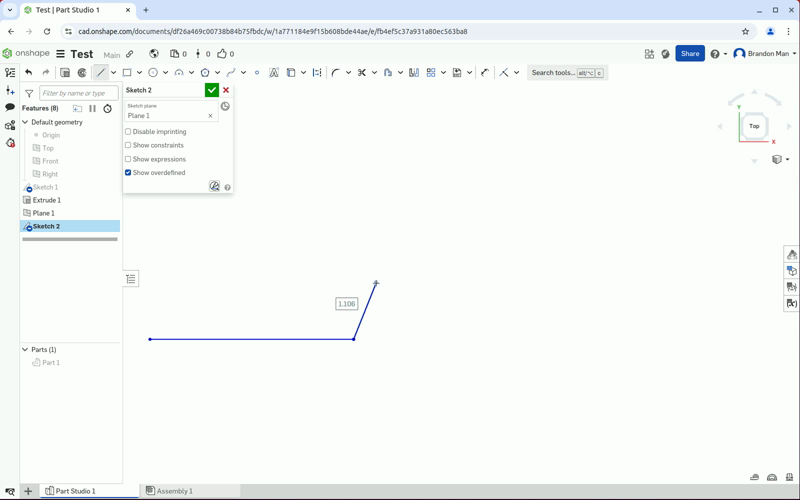
scroll(-6)
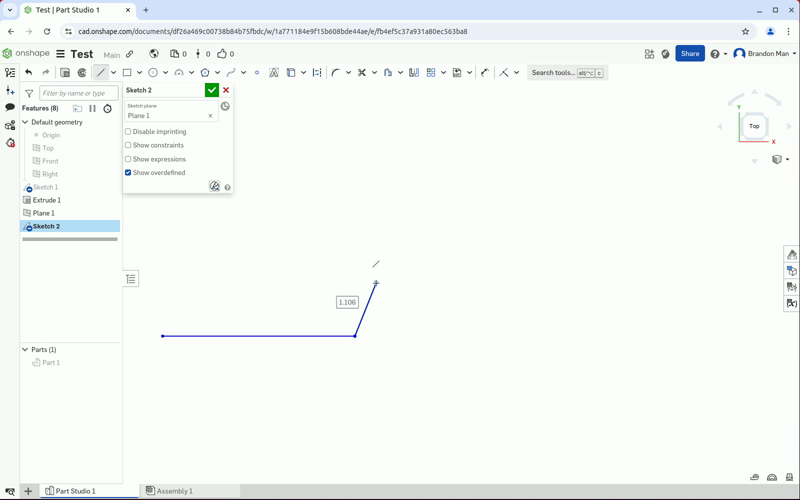
scroll(-6)
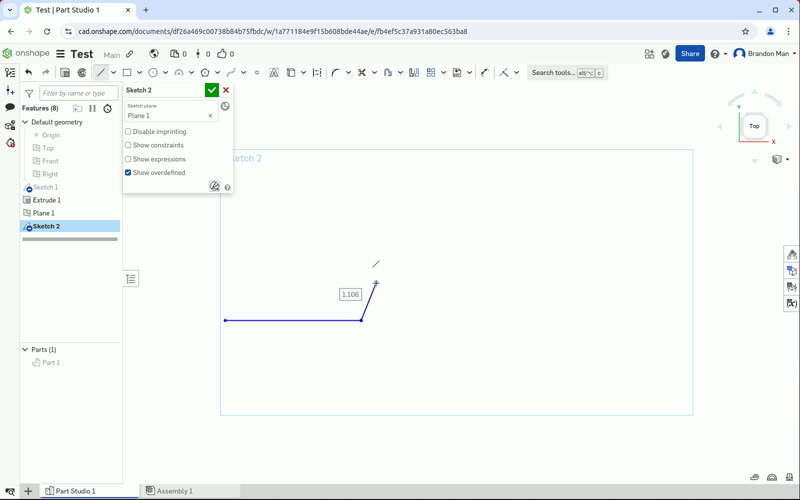
scroll(-6)
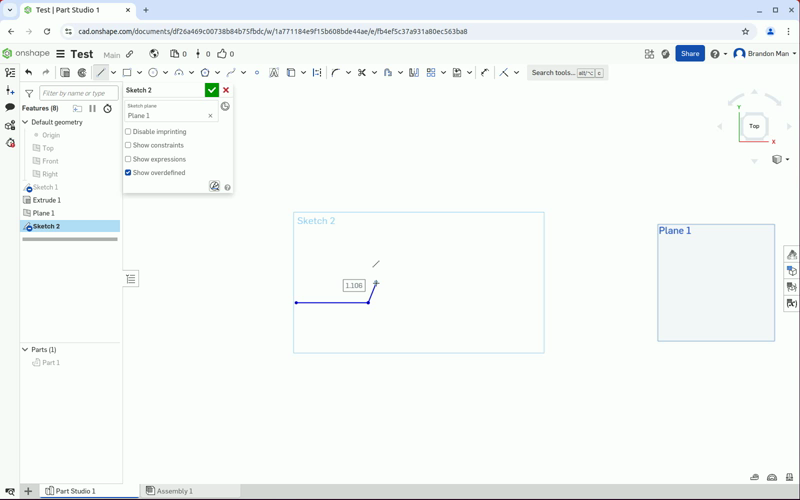
scroll(-6)
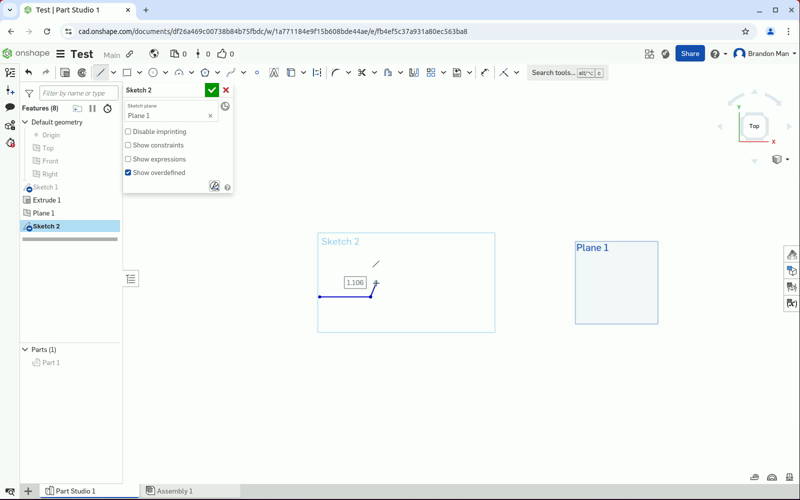
scroll(-6)
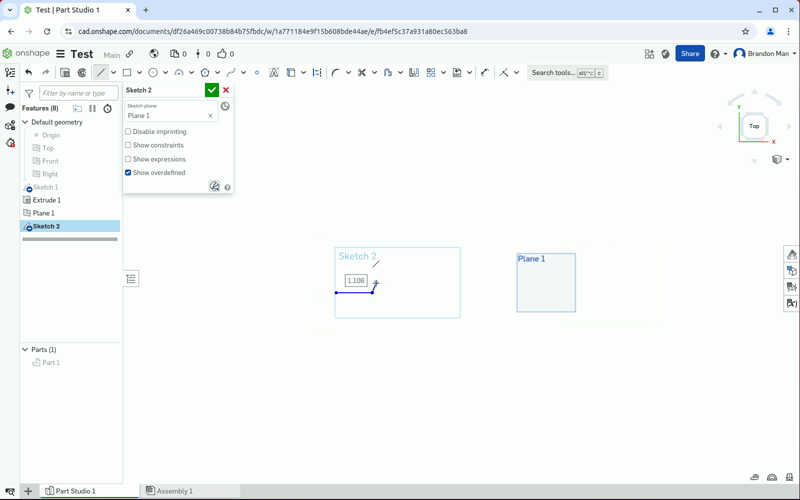
scroll(-6)
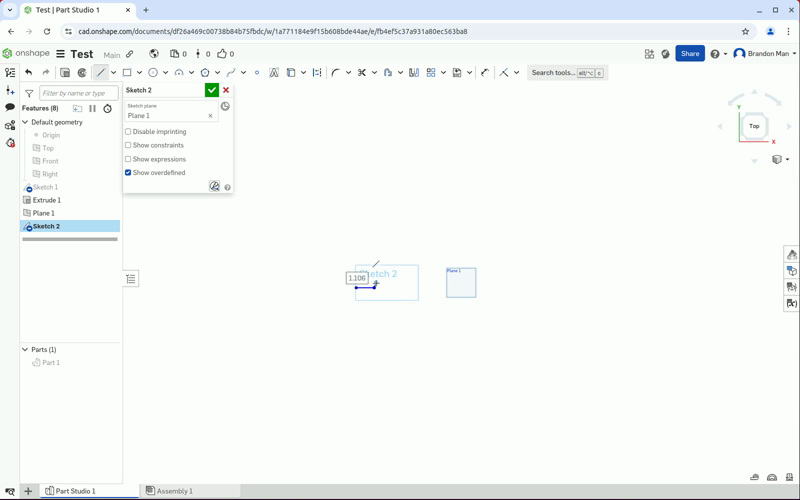
key_up(shift)
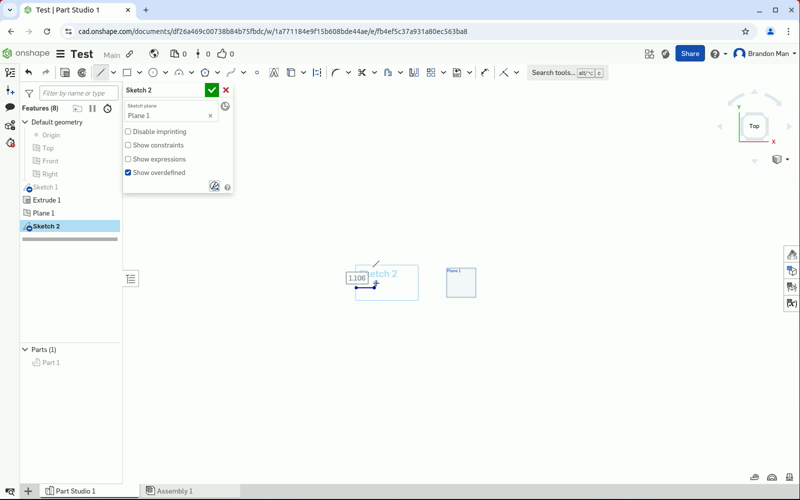
key_down(shift)
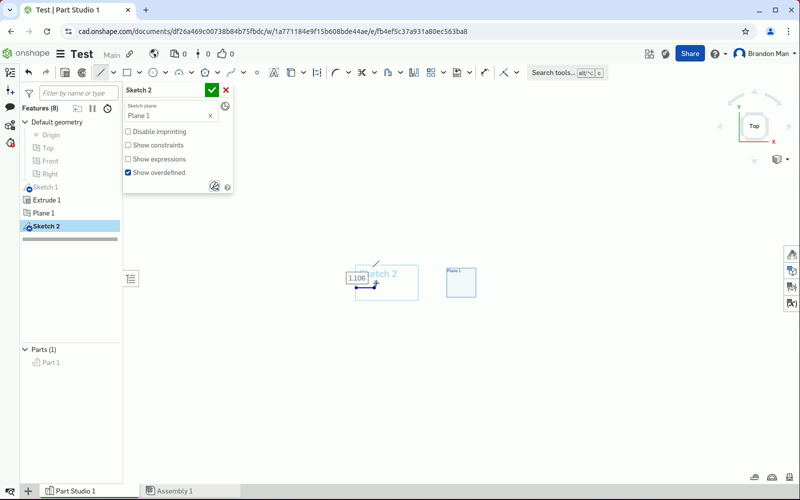
mouse_move(406, 282)
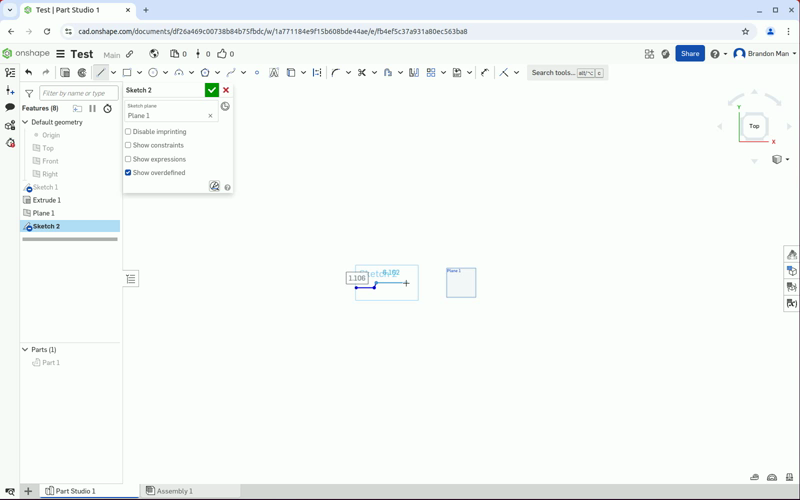
mouse_move(356, 282)
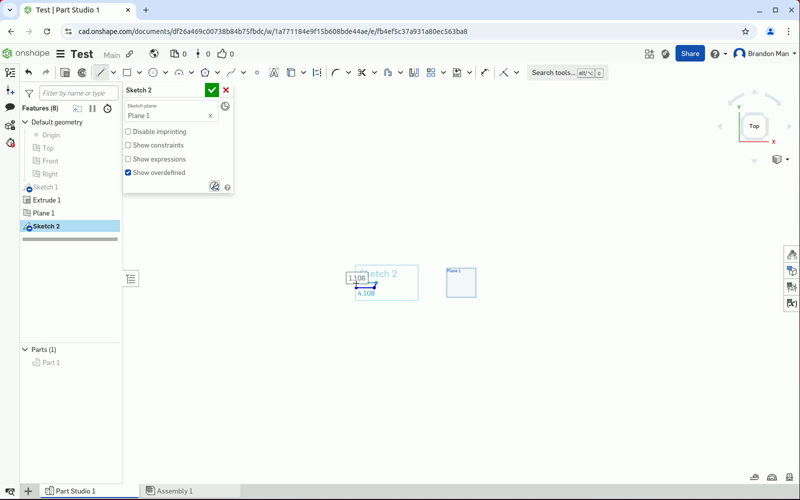
click(356, 282)
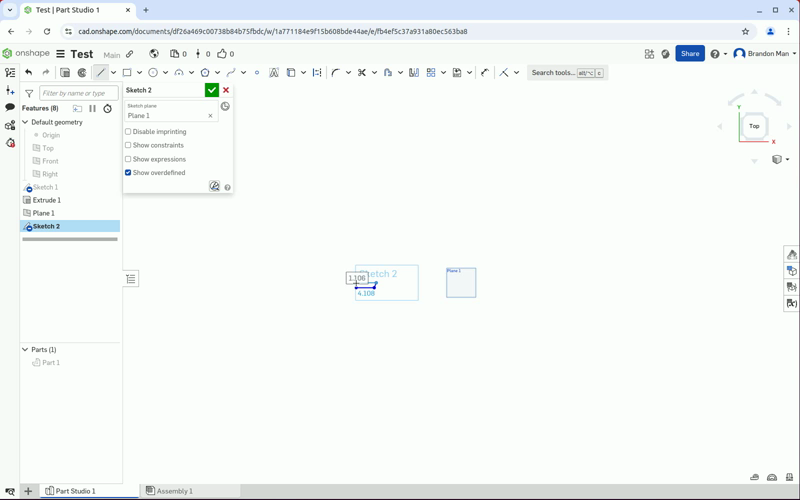
key_up(shift)
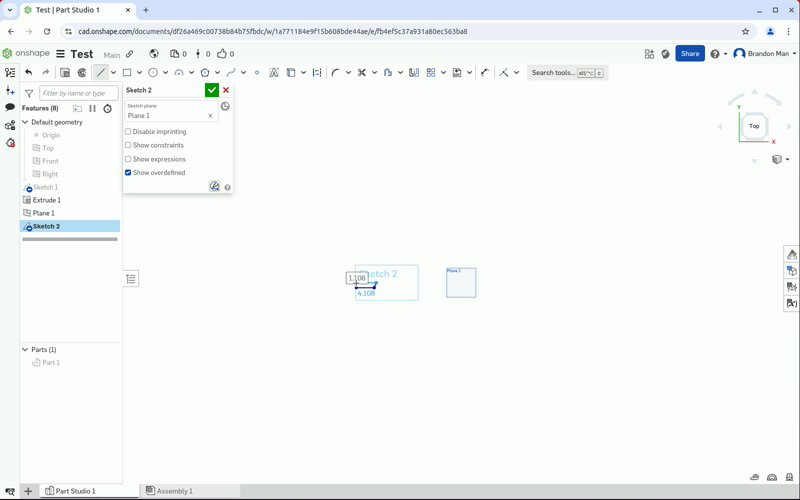
mouse_move(386, 282)
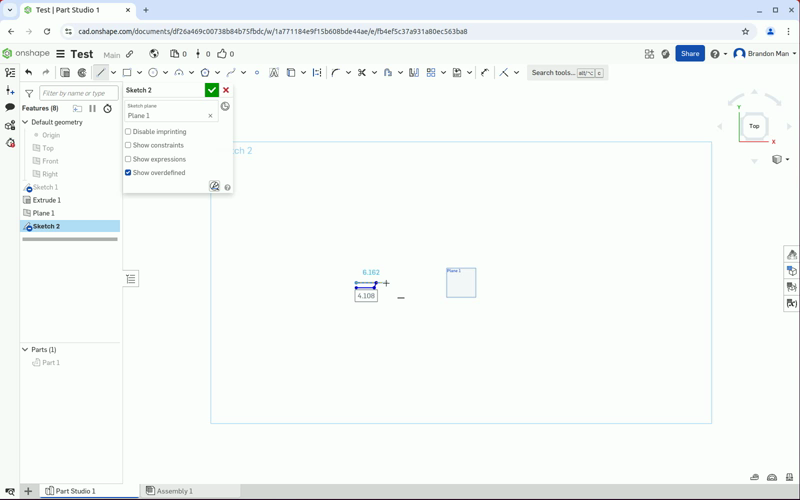
key_down(shift)
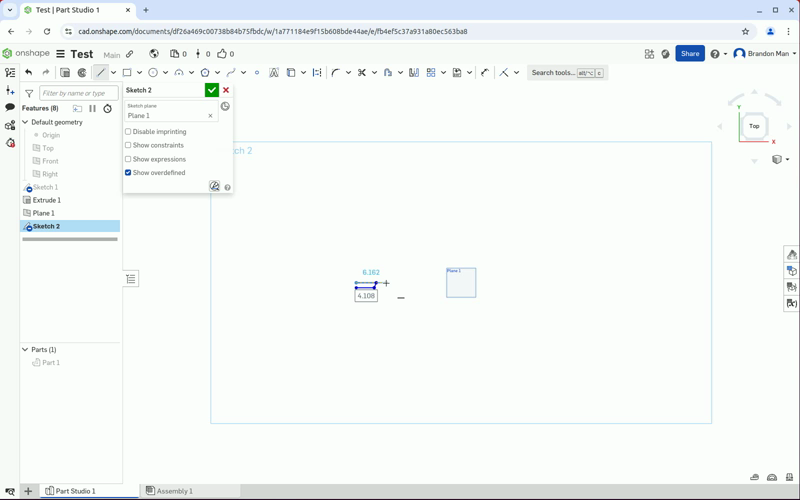
mouse_move(356, 287)
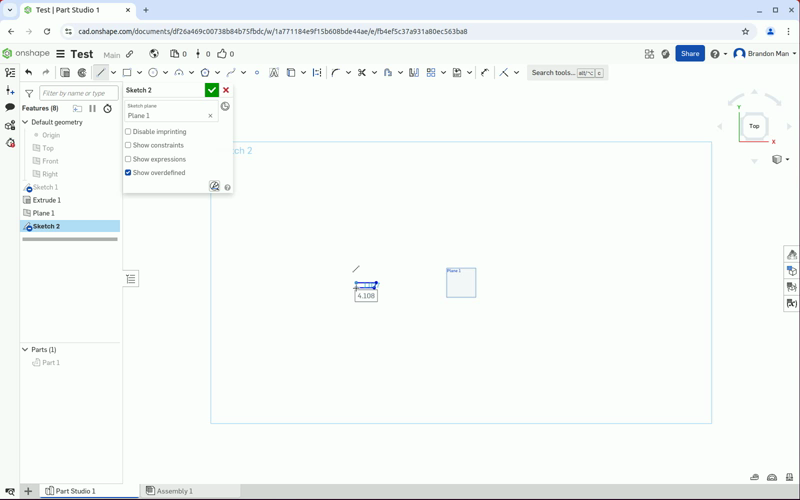
scroll(6)
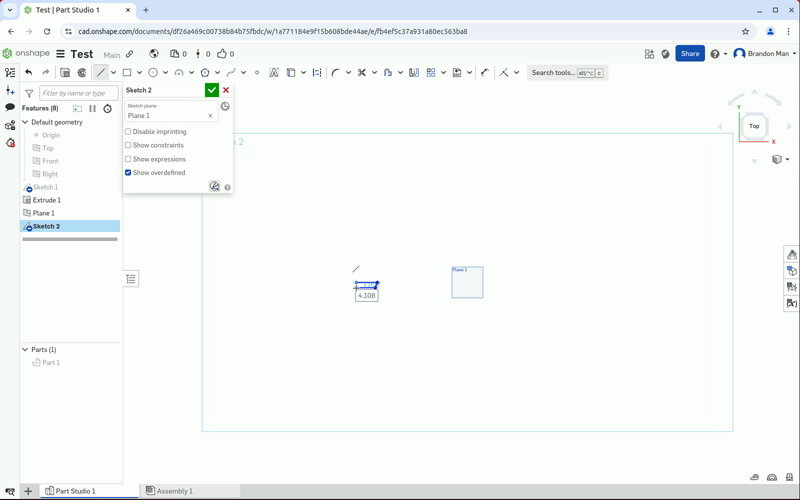
scroll(6)
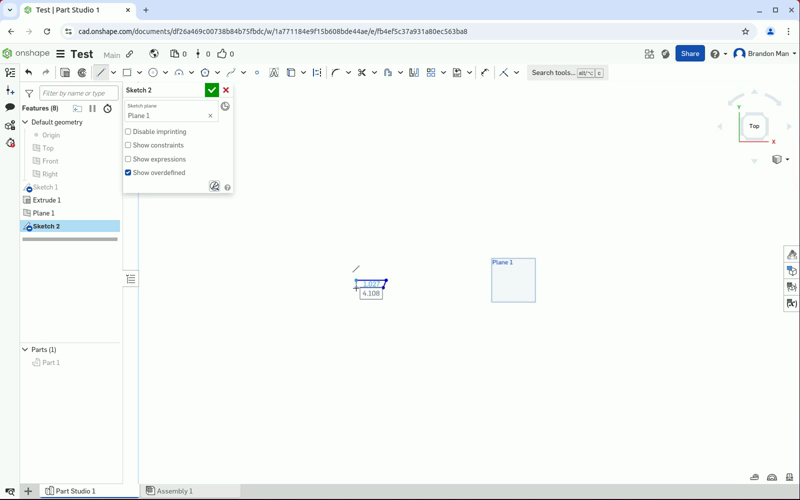
scroll(6)
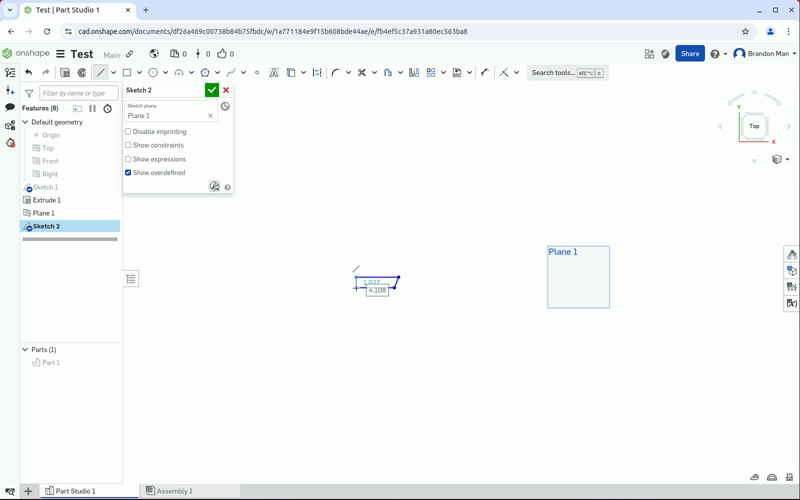
scroll(6)
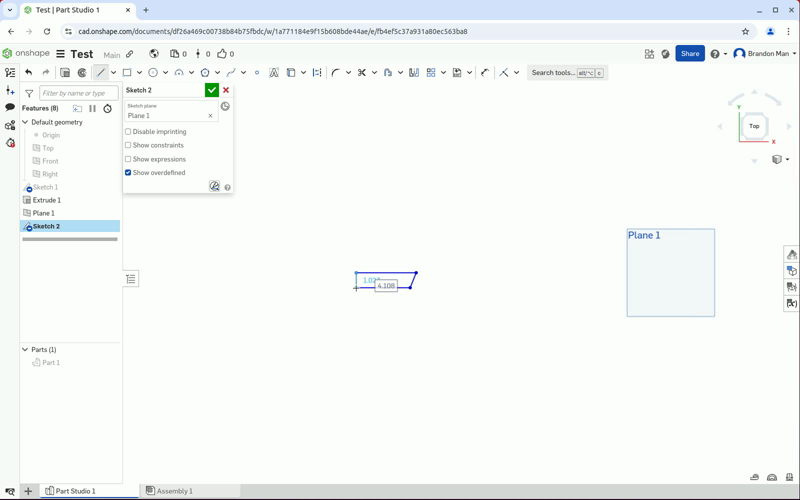
scroll(6)
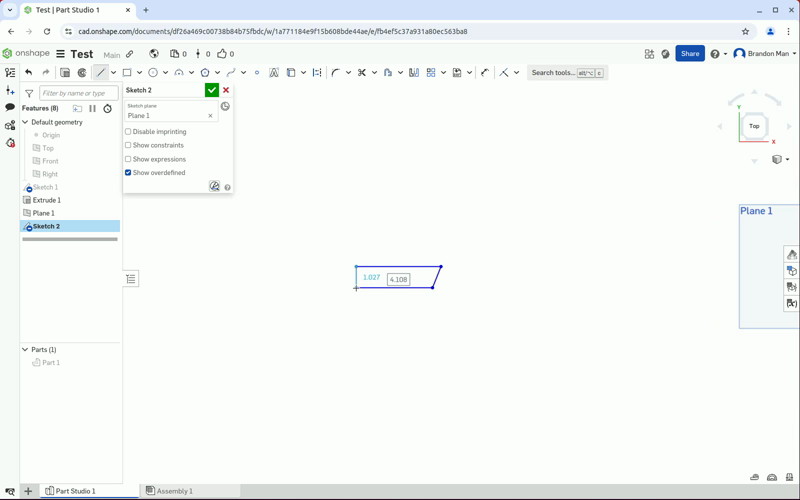
scroll(6)
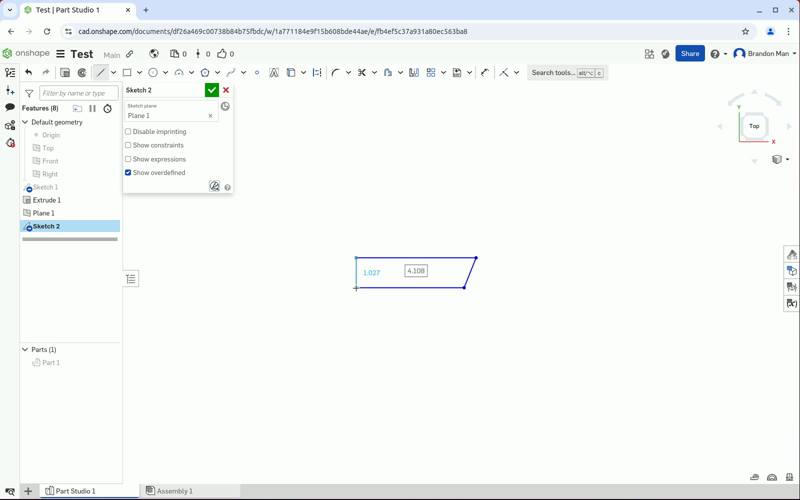
scroll(6)
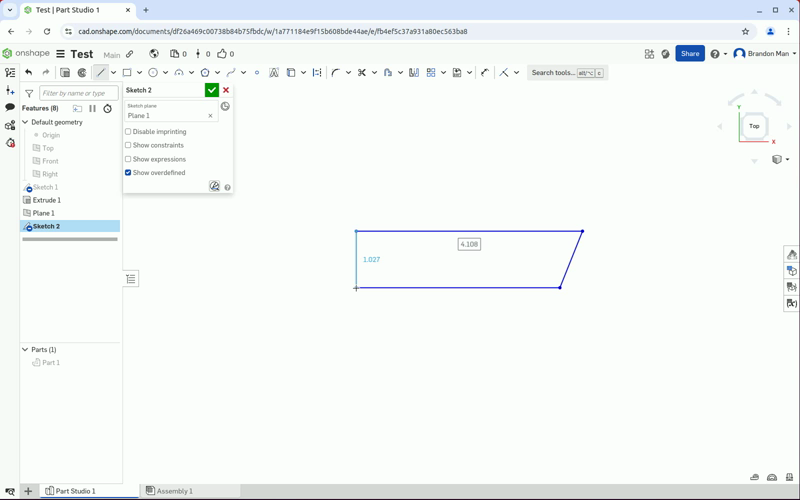
key_up(shift)
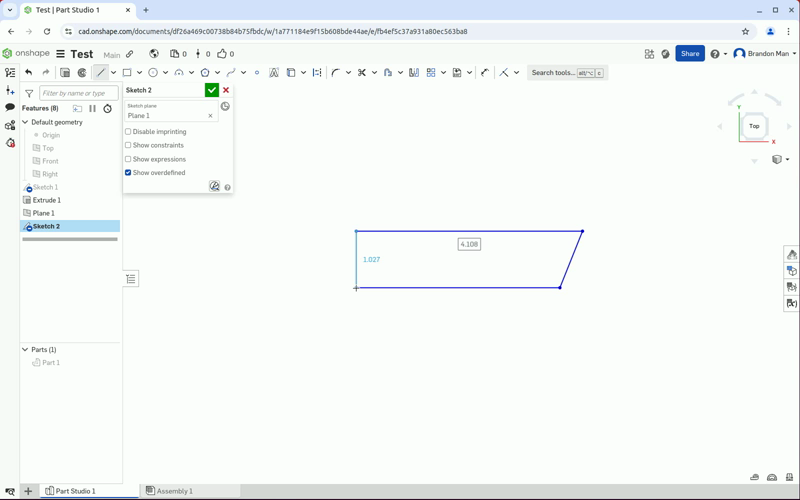
click(356, 287)
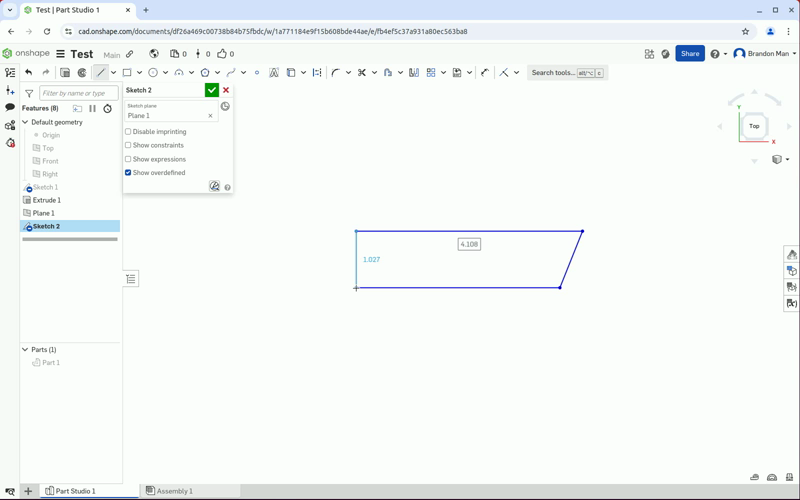
scroll(-6)
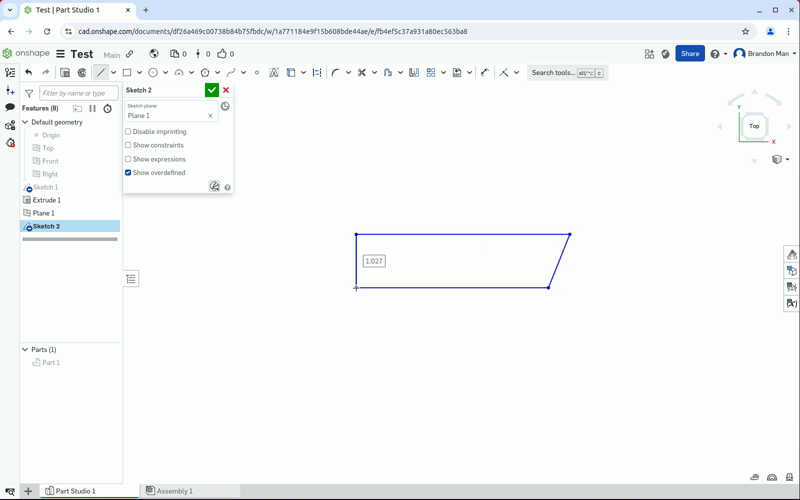
scroll(-6)
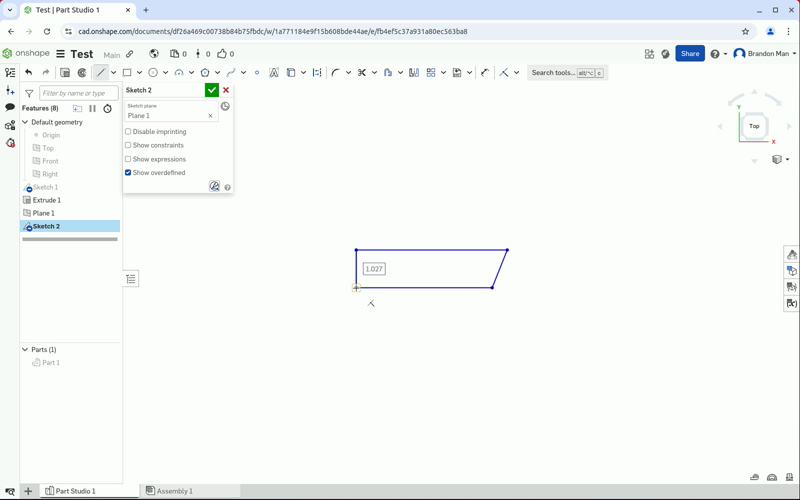
scroll(-6)
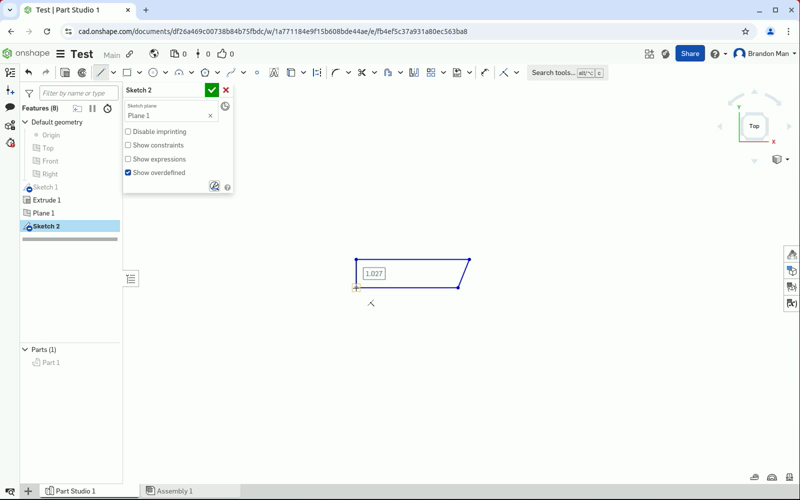
scroll(-6)
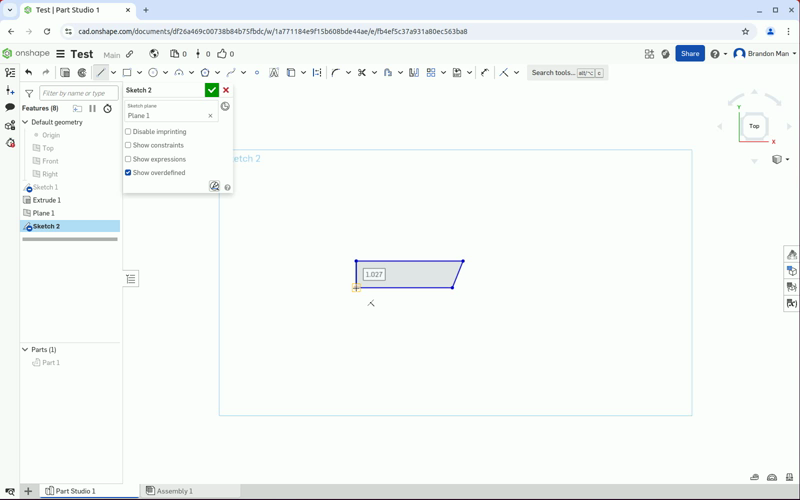
scroll(-6)
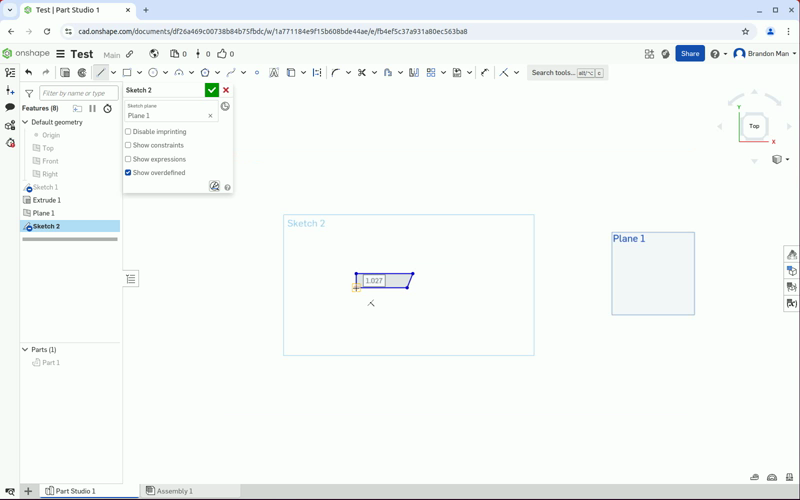
scroll(-6)
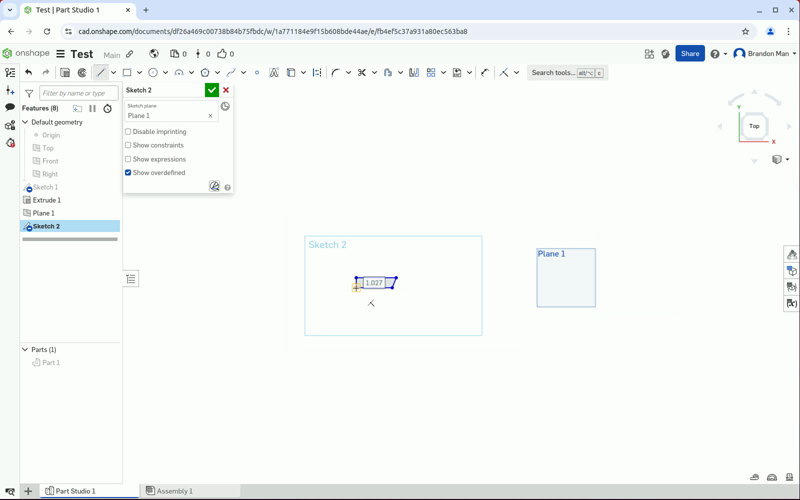
scroll(-6)
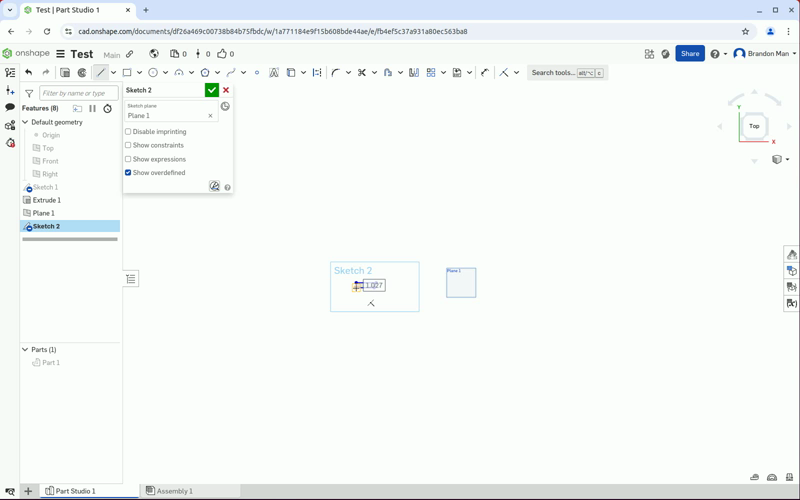
key(esc)
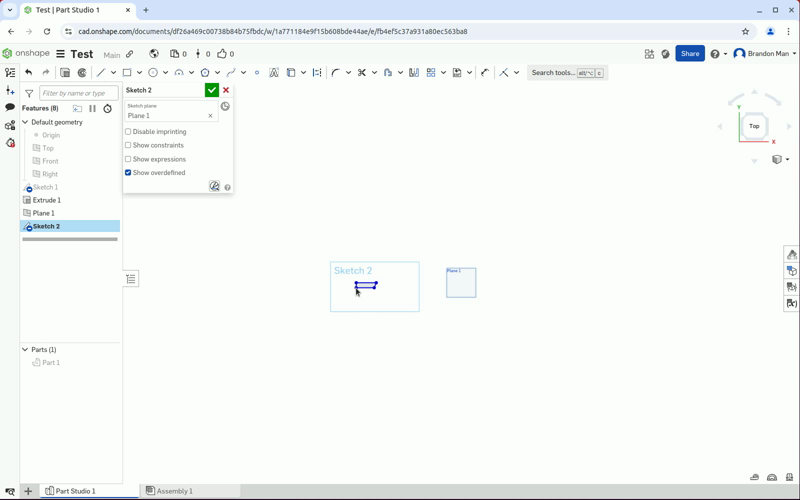
mouse_move(359, 285)
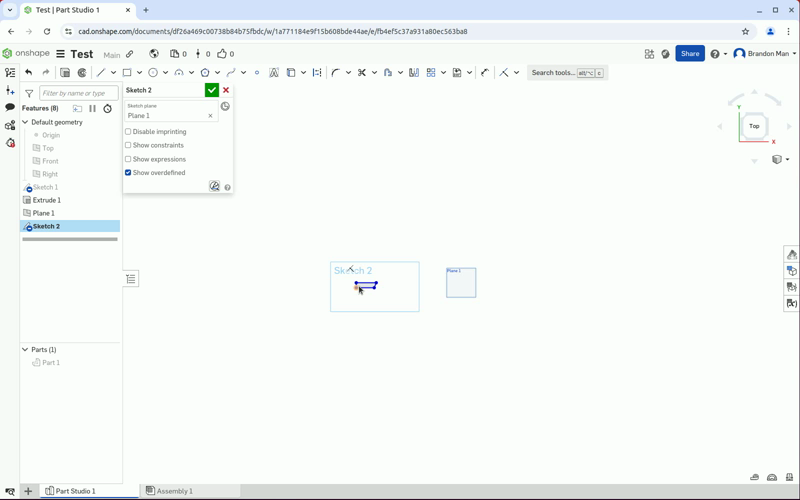
scroll(6)
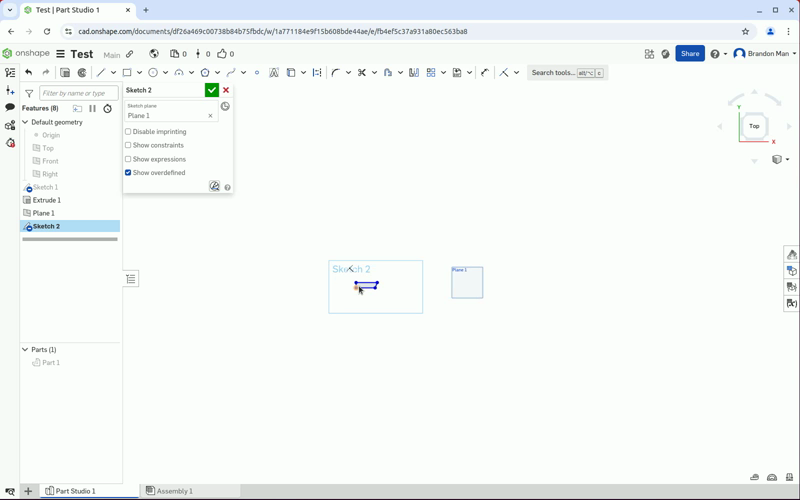
scroll(6)
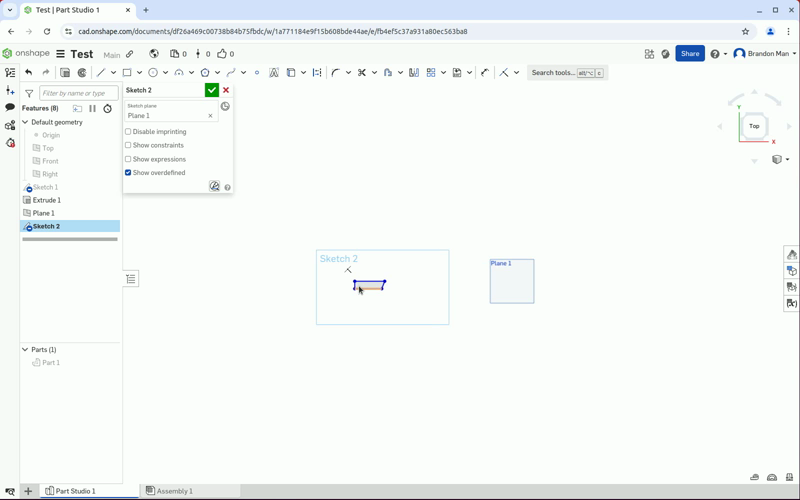
scroll(6)
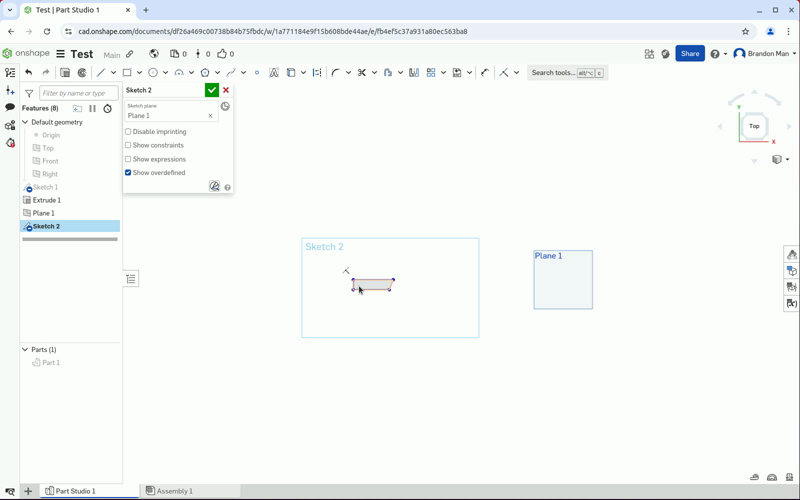
scroll(6)
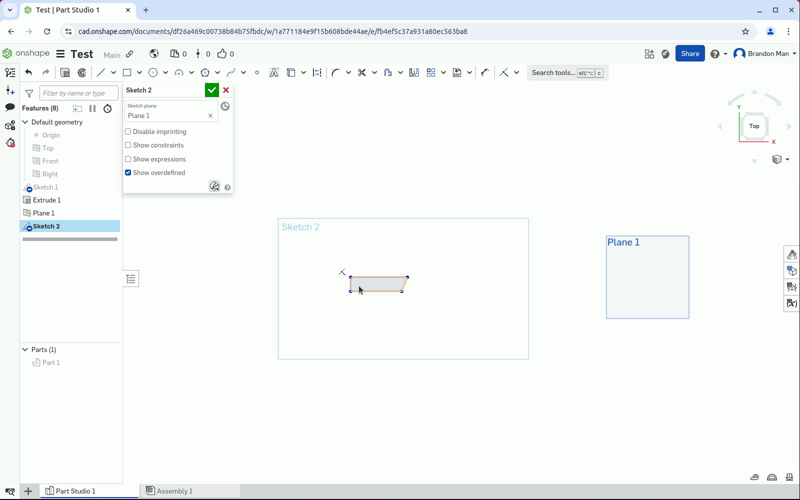
scroll(6)
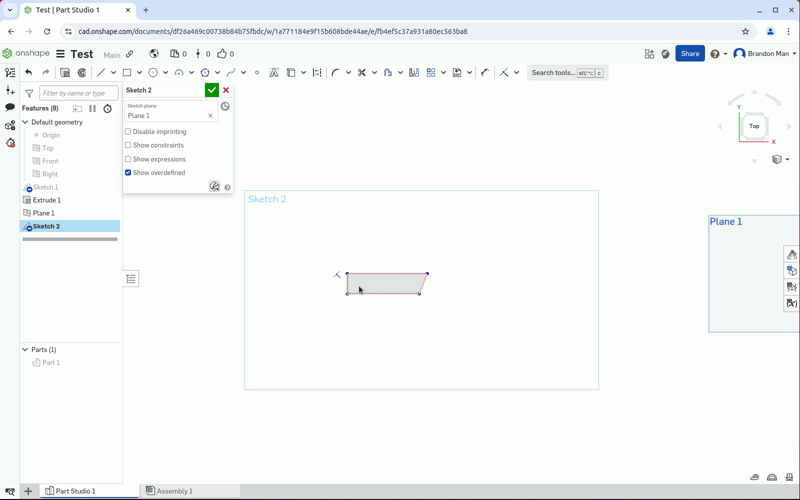
scroll(6)
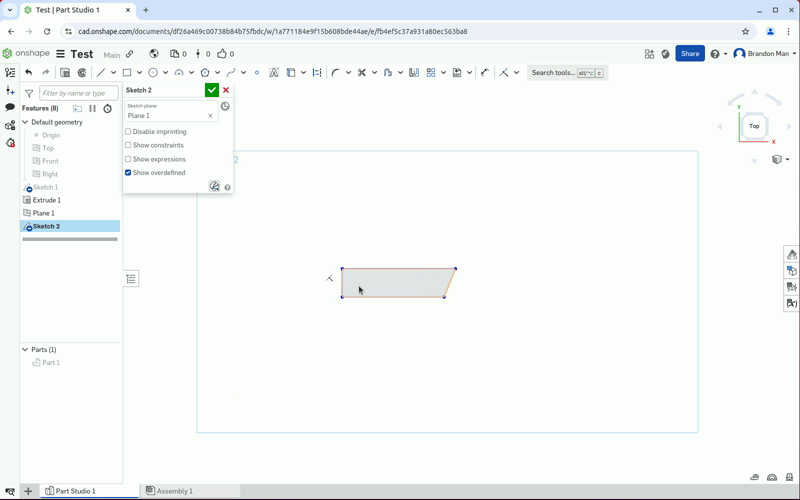
scroll(6)
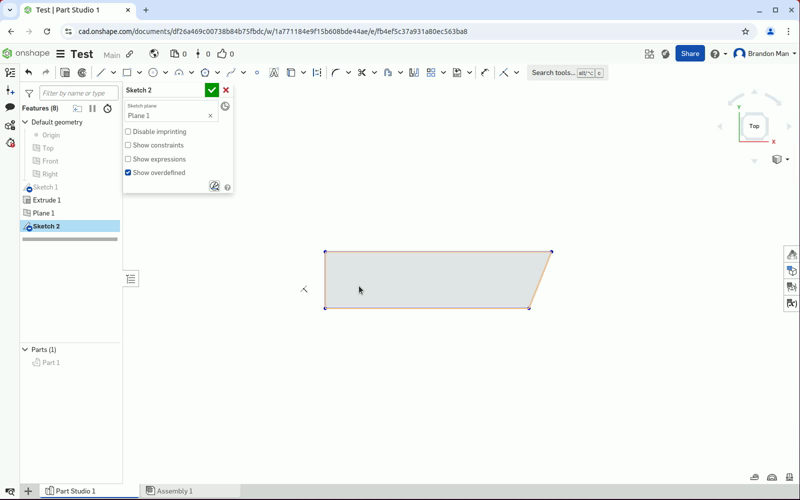
click(359, 285)
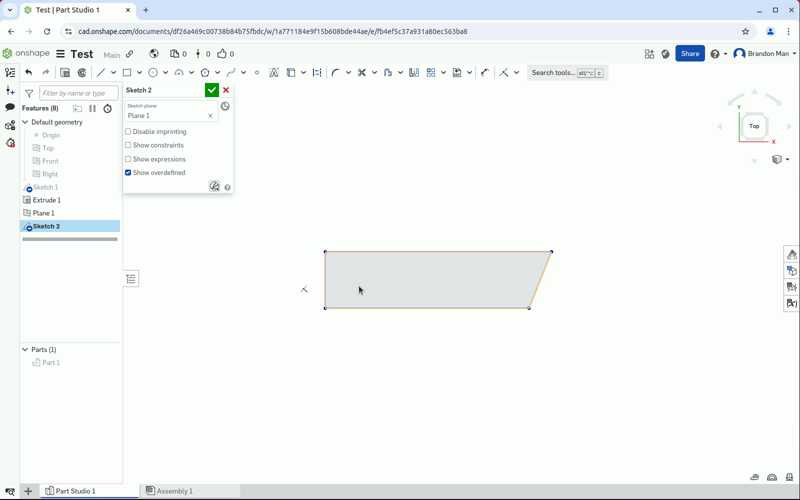
scroll(-6)
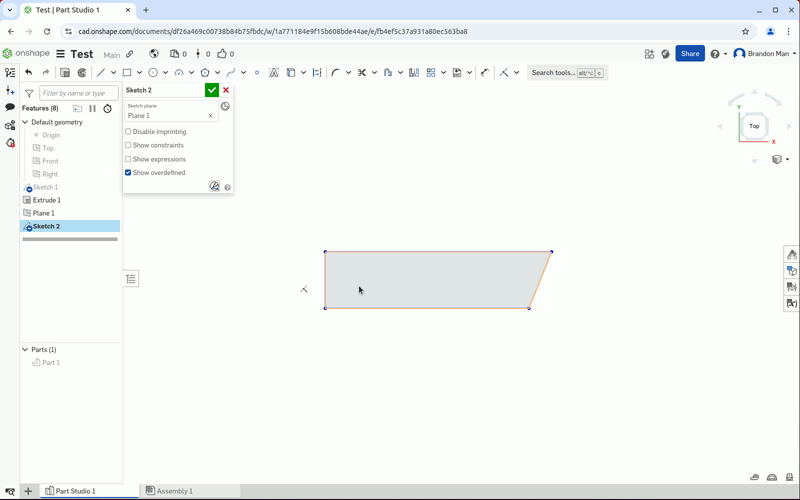
scroll(-6)
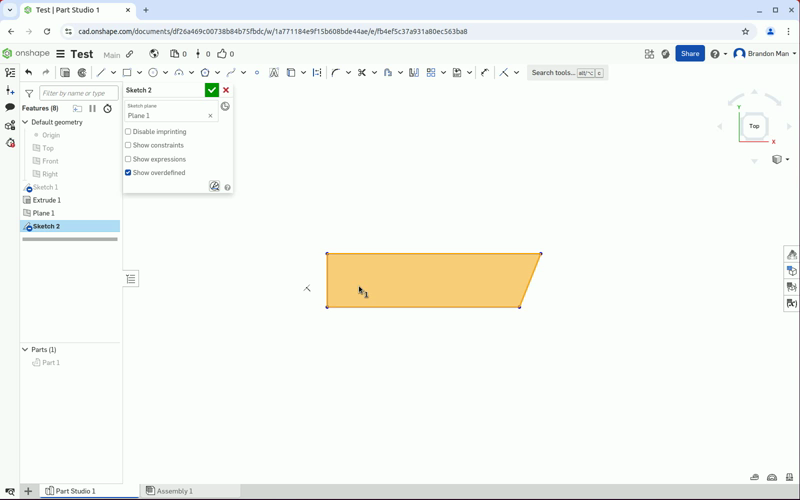
scroll(-6)
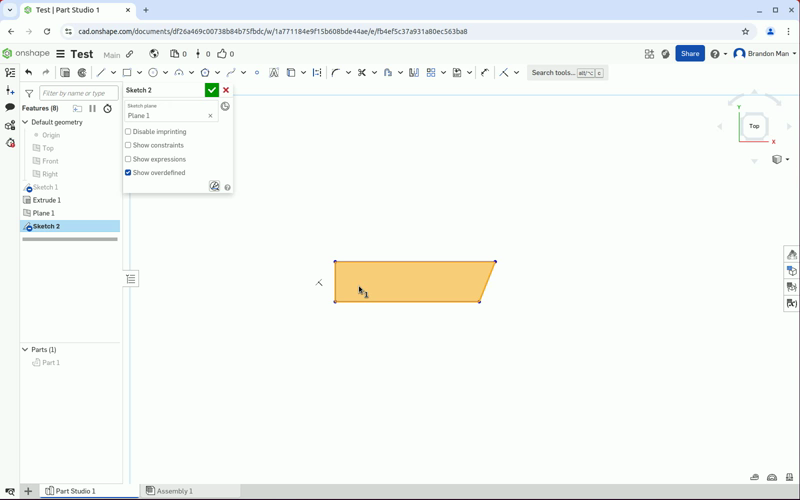
scroll(-6)
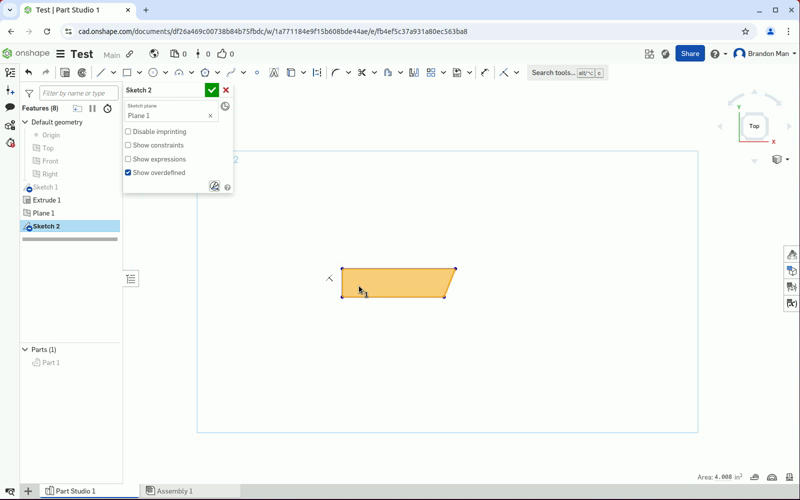
scroll(-6)
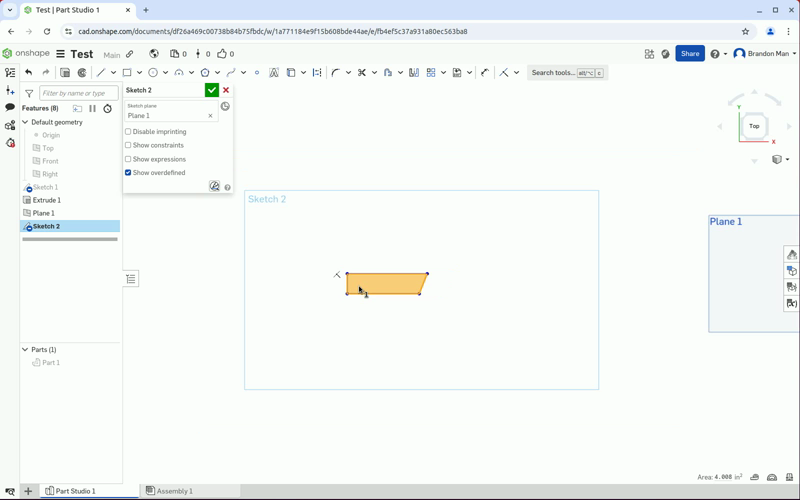
scroll(-6)
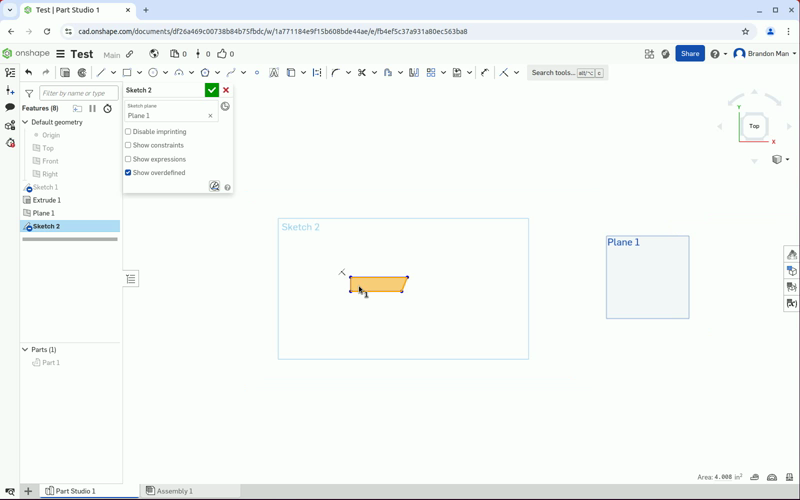
scroll(-6)
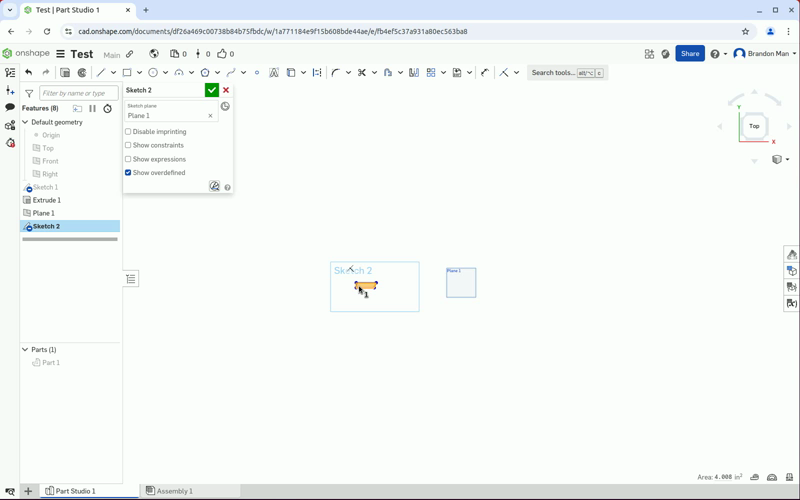
mouse_move(73, 352)
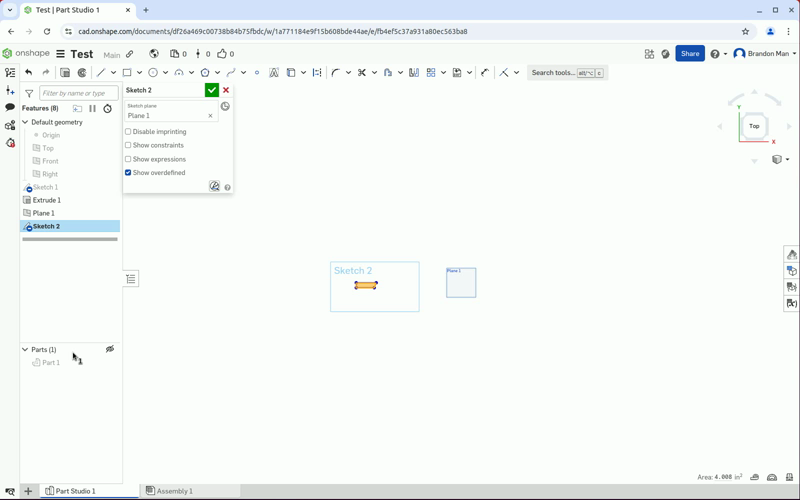
key(shift+y)
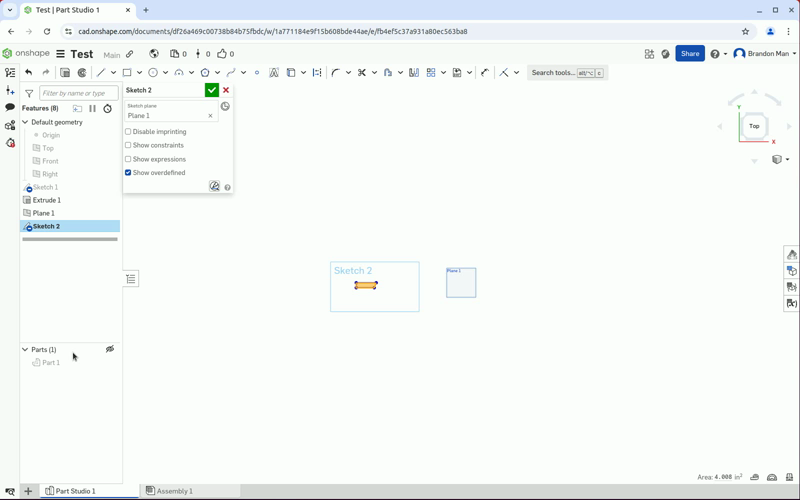
key(shift+e)
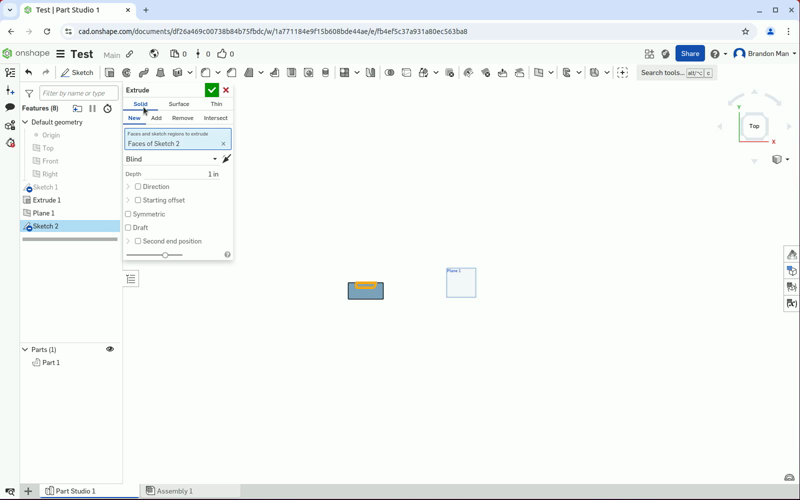
mouse_move(143, 106)
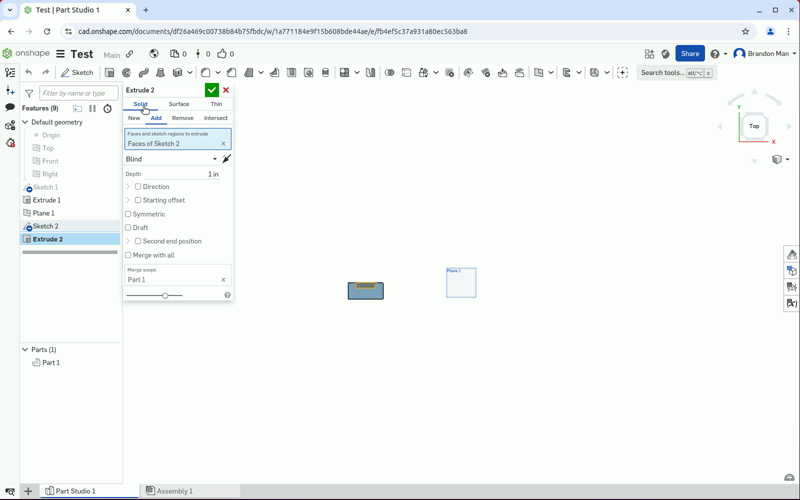
click(143, 106)
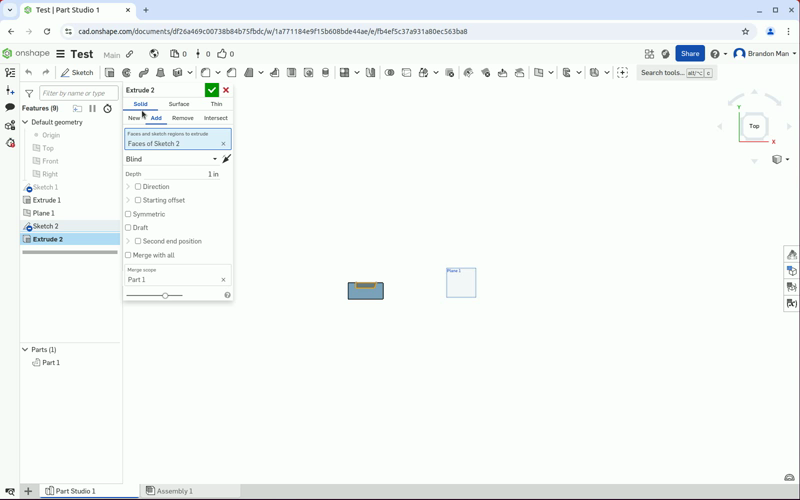
mouse_move(137, 120)
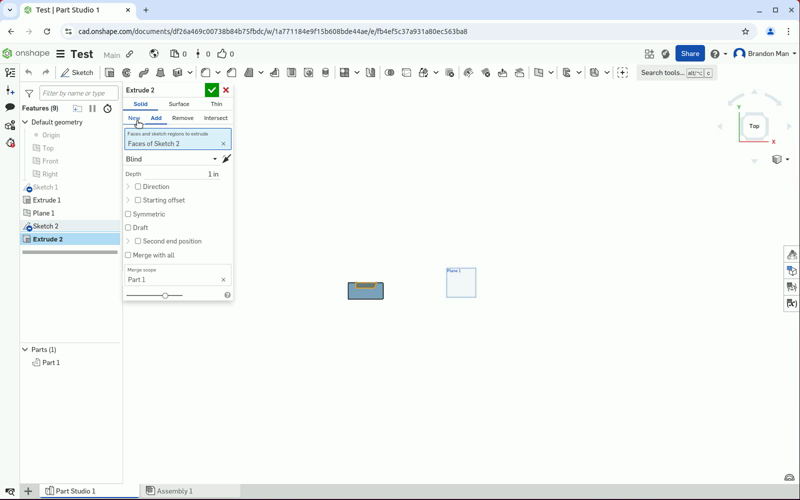
click(137, 120)
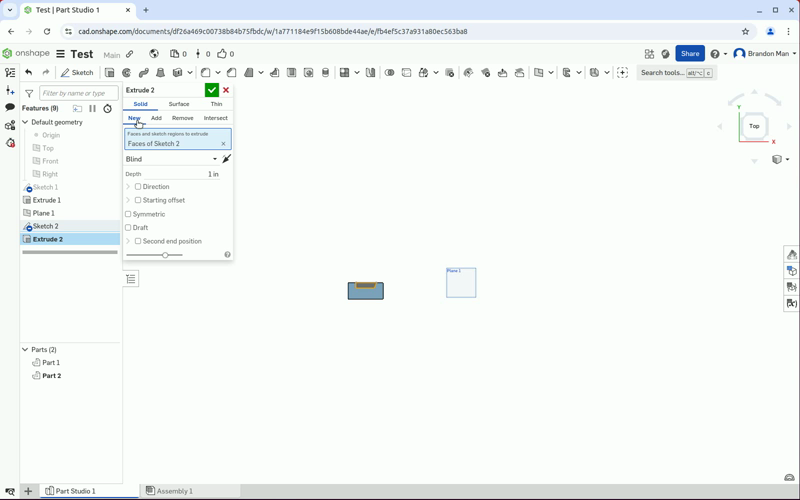
key(tab, 4)
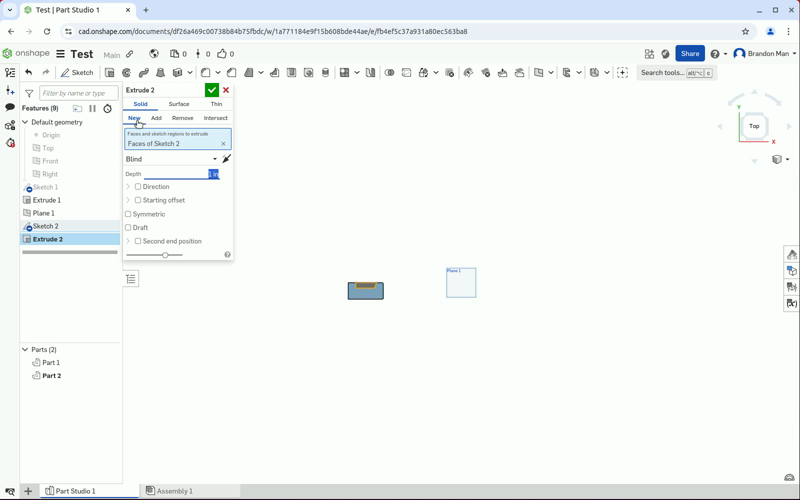
text(4.333)
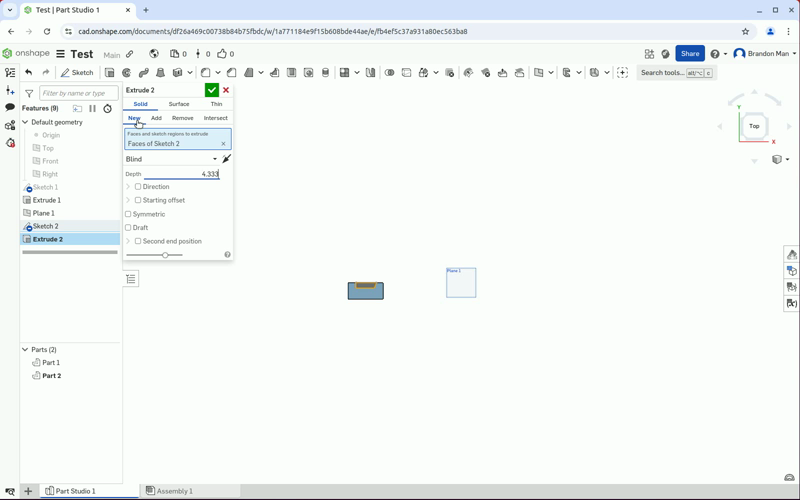
key(enter)
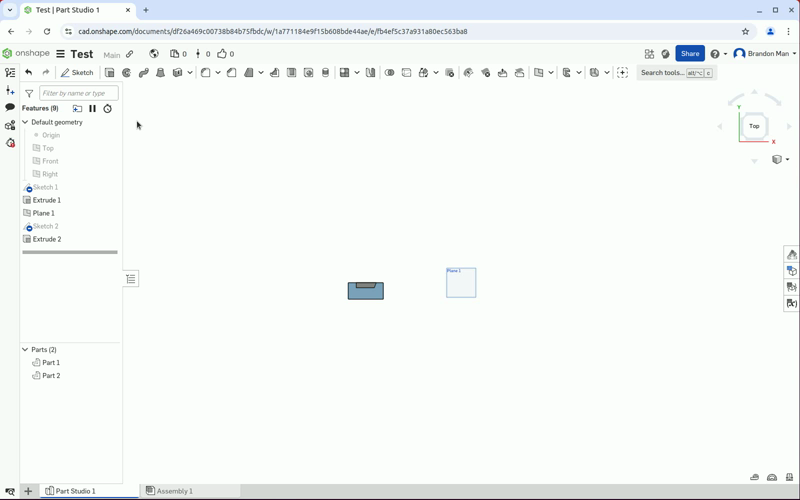
key(shift+h)
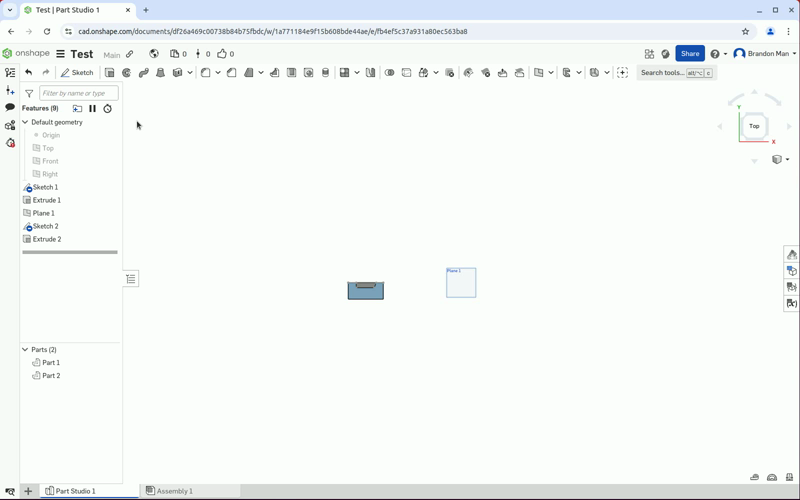
key(shift+h)
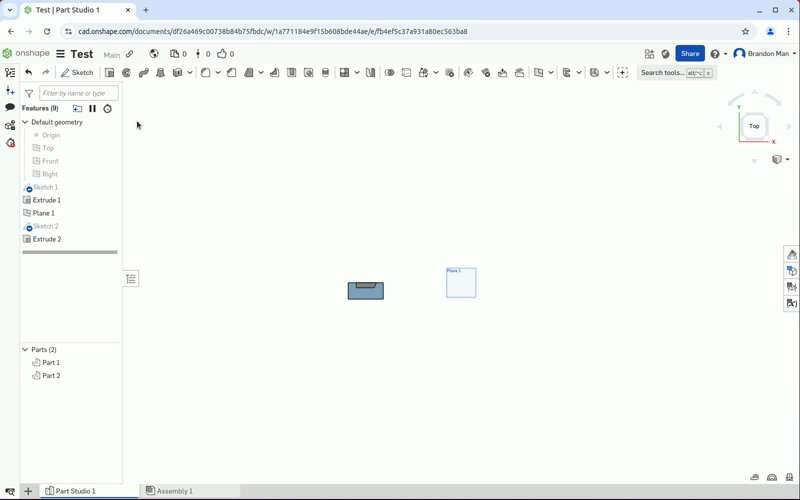
mouse_move(73, 189)
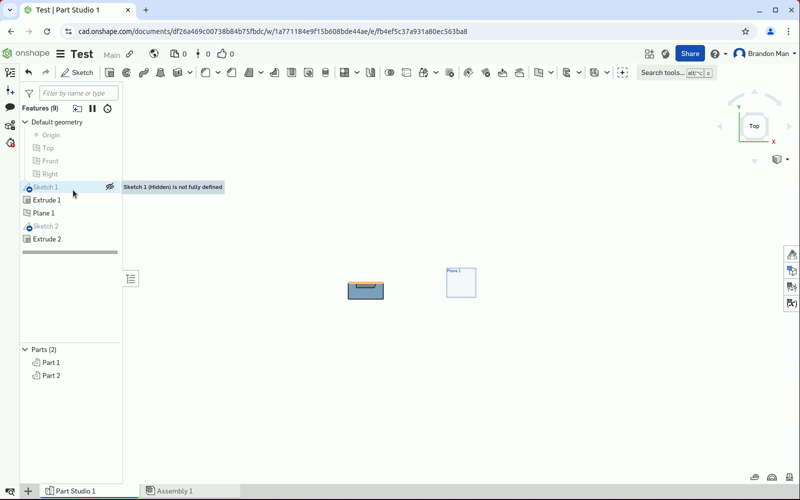
click(73, 189)
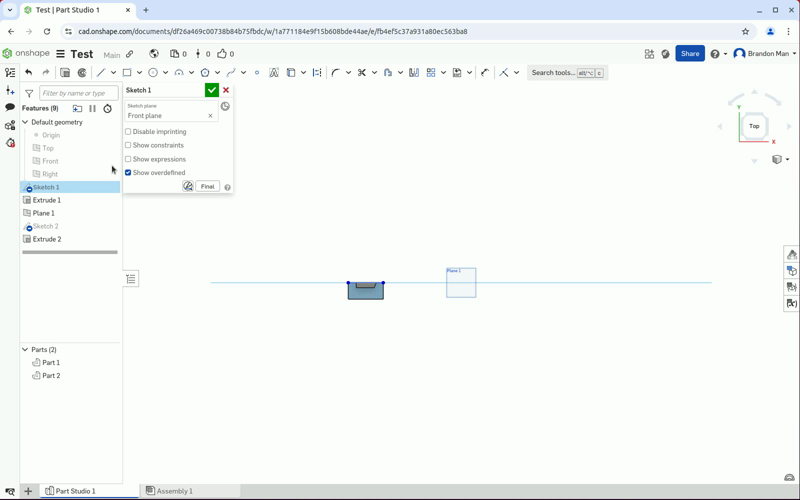
mouse_move(229, 92)
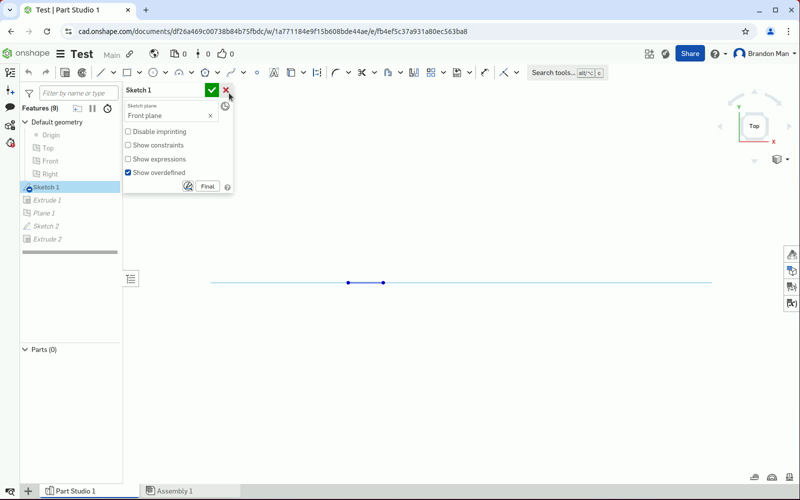
click(229, 92)
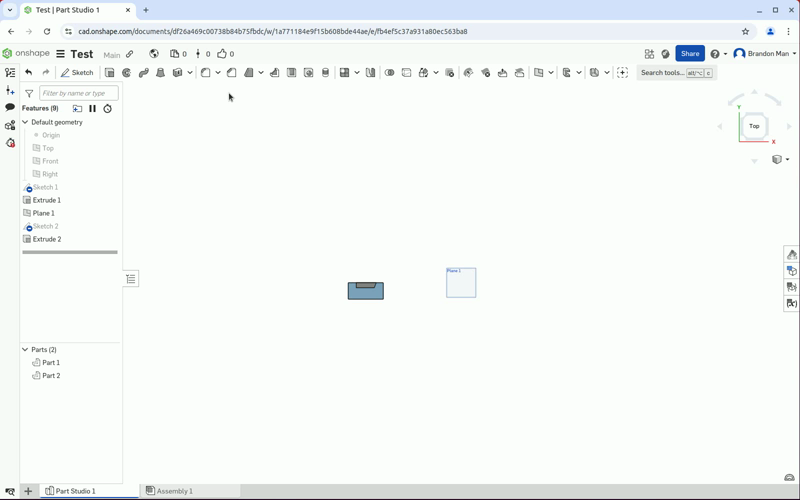
mouse_move(73, 352)
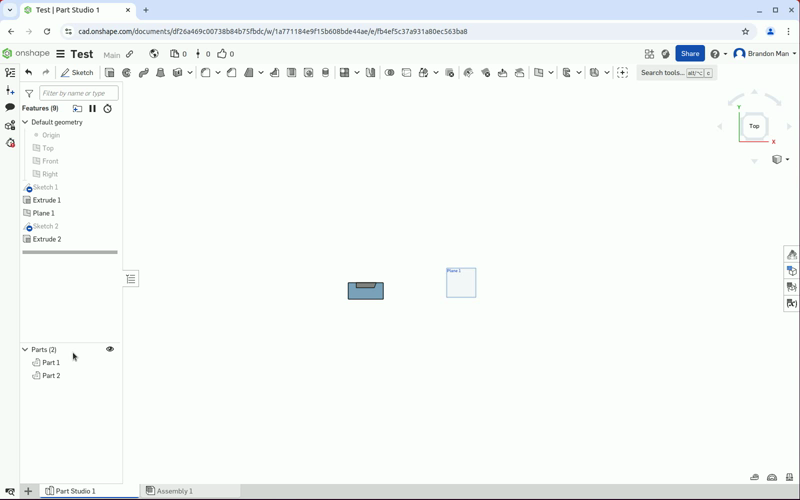
key(y)
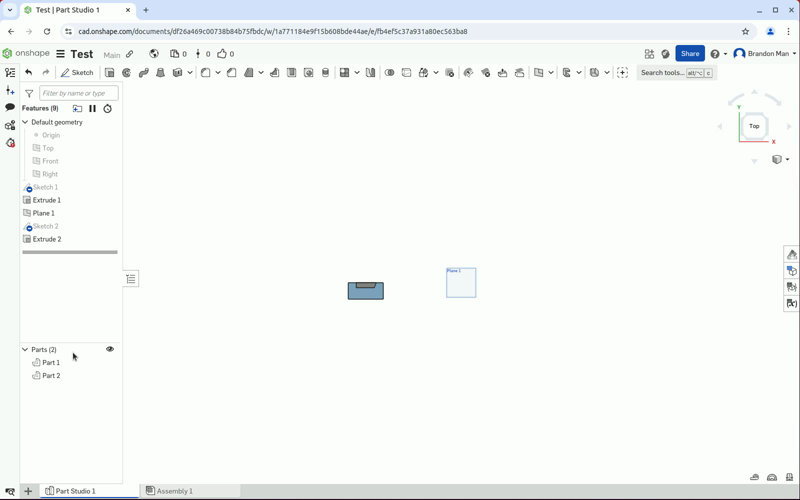
key(shift+p)
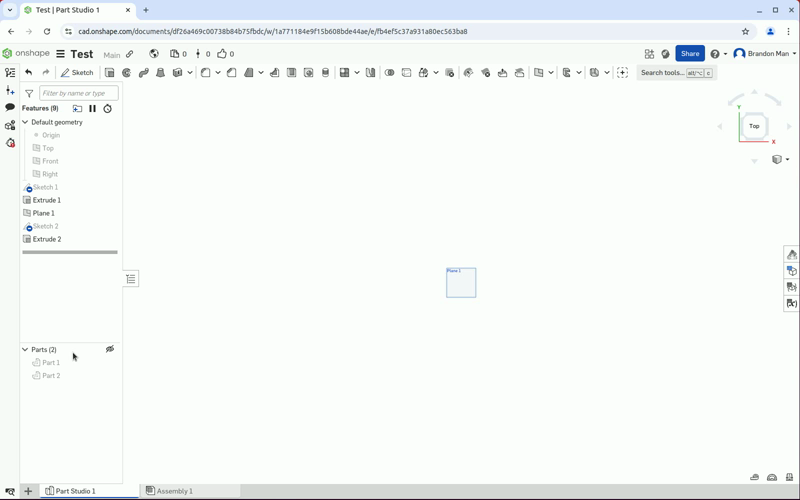
key(space)
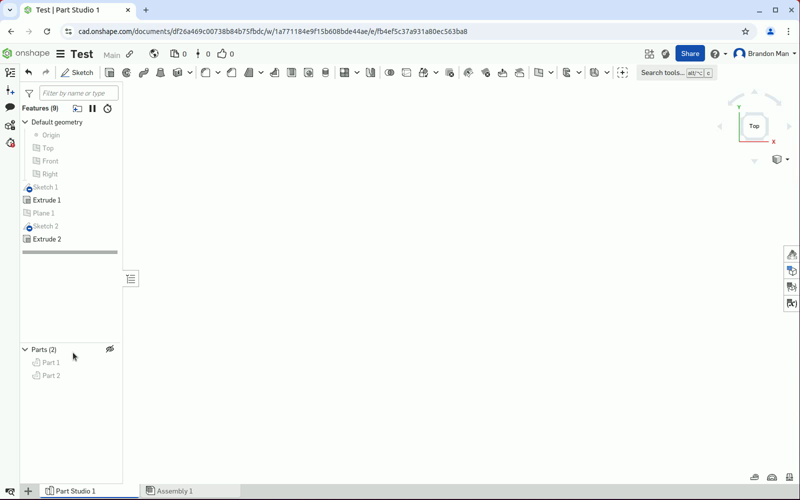
key_down(shift)
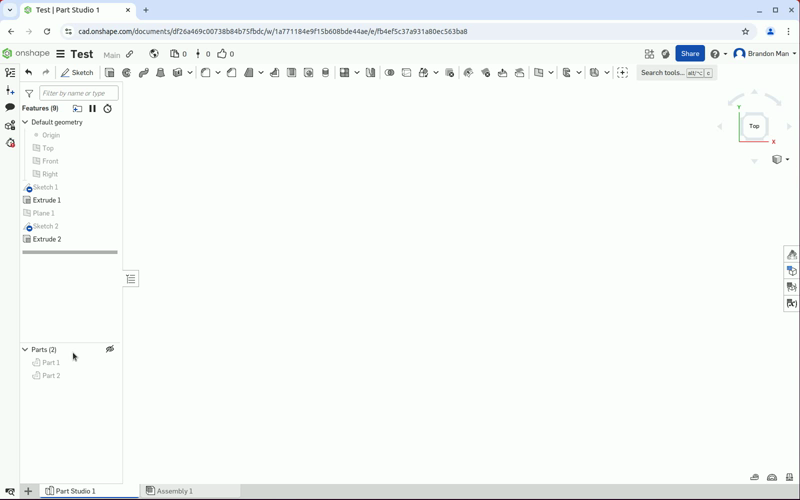
key(up)
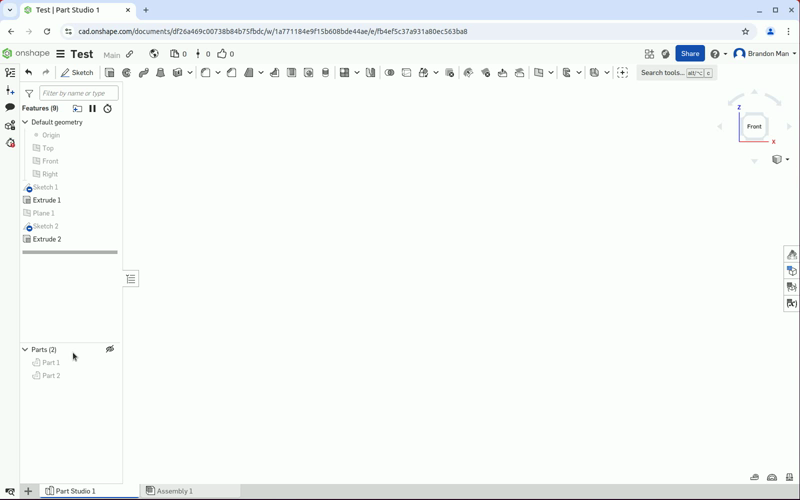
key_up(shift)
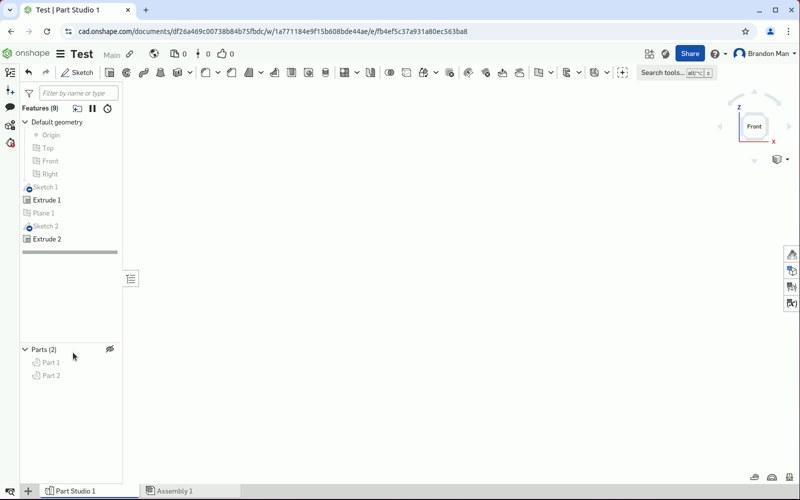
mouse_move(73, 352)
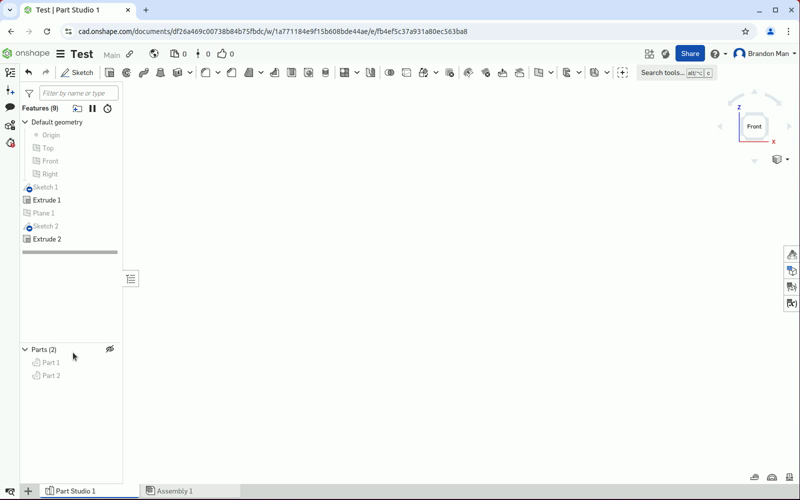
key(shift+y)
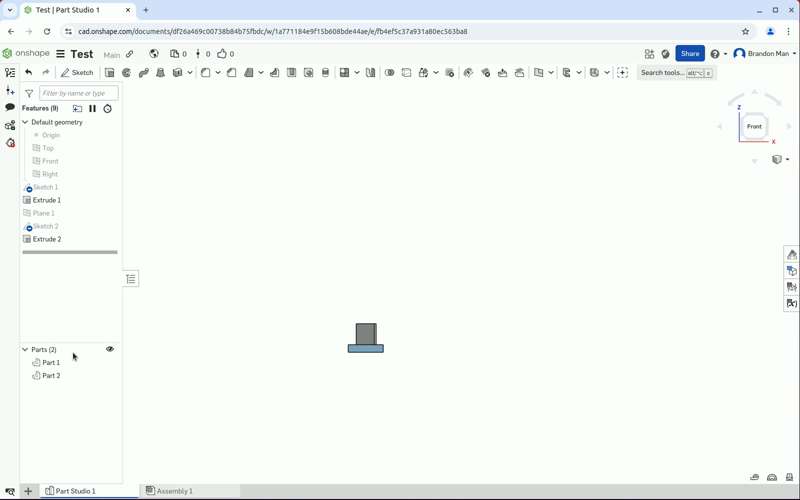
mouse_move(541, 75)
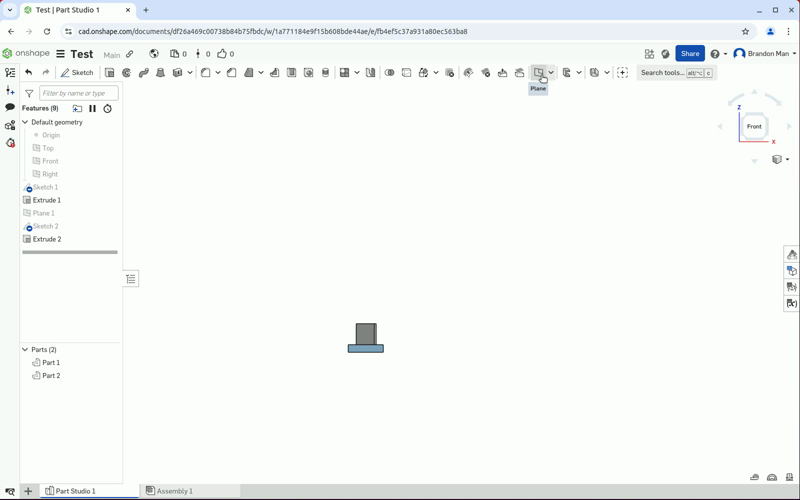
click(541, 75)
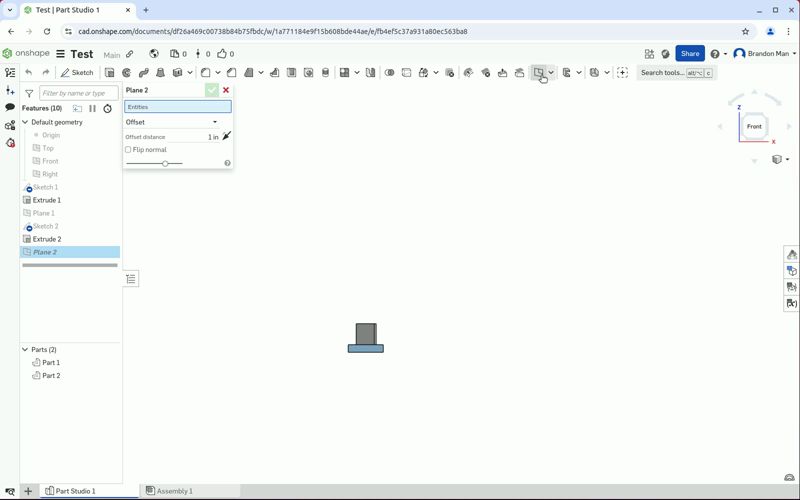
mouse_move(73, 163)
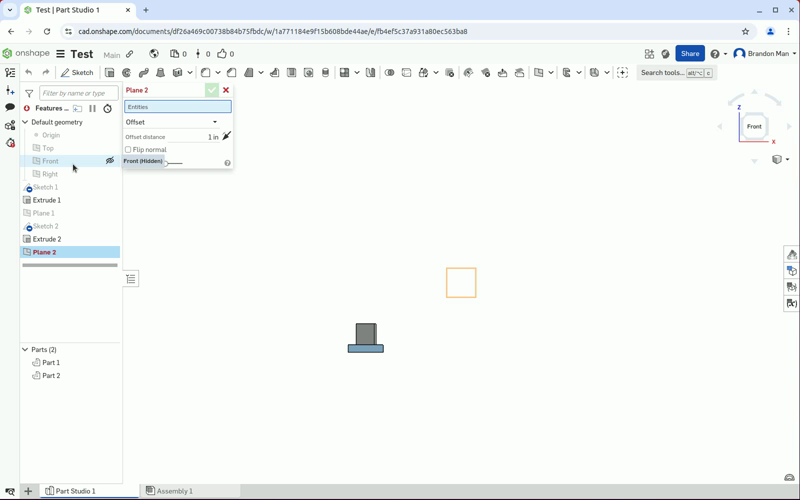
click(73, 163)
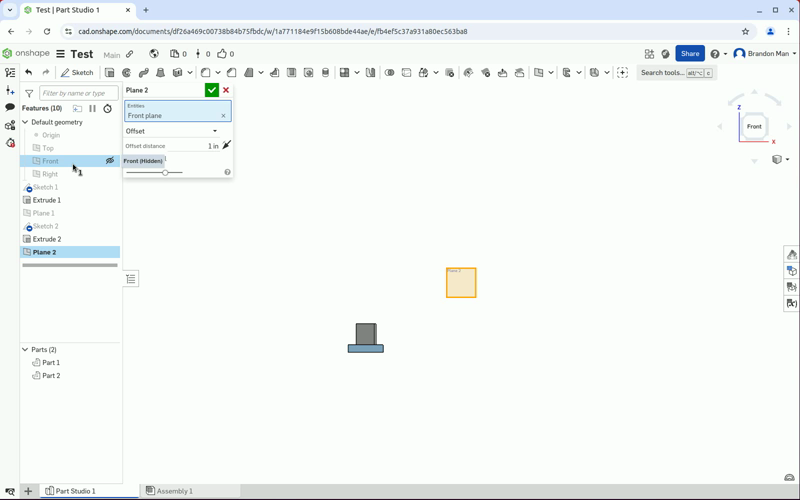
key(tab, 2)
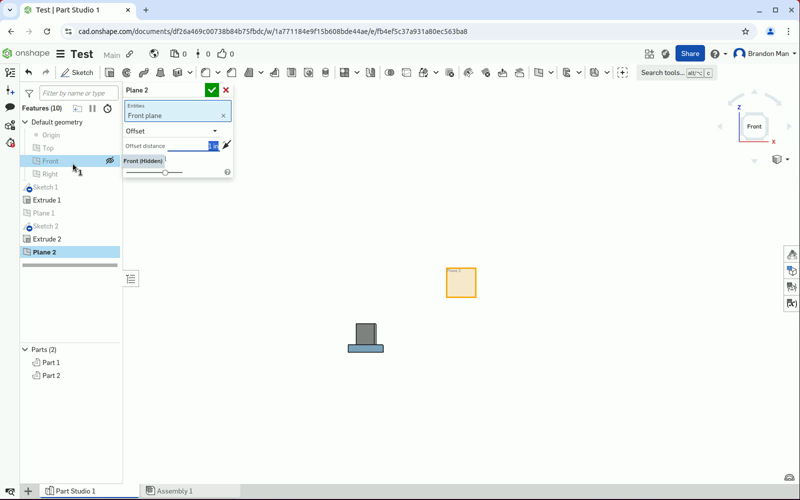
text(0.955)
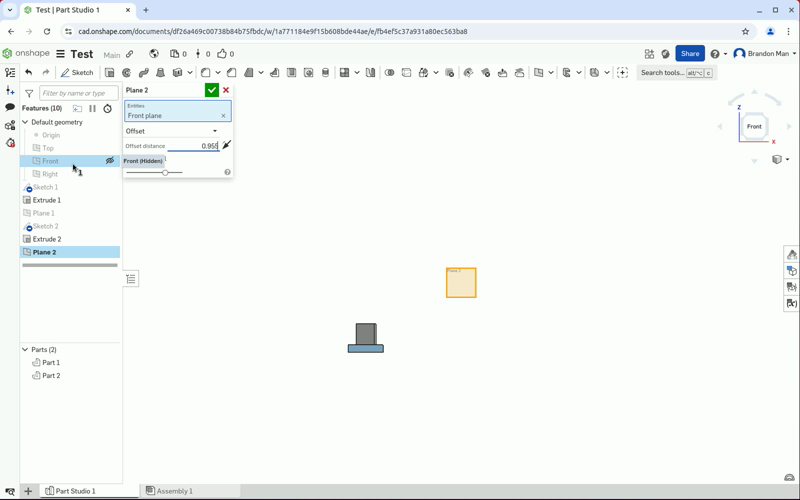
key(enter, 2)
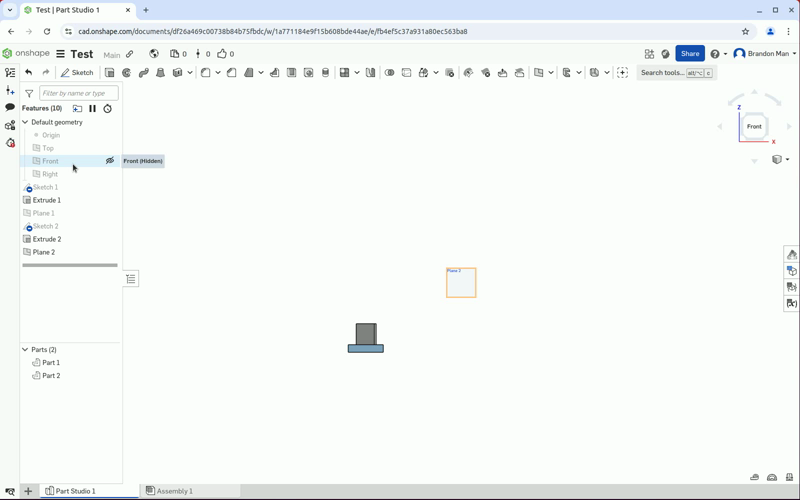
key(shift+s)
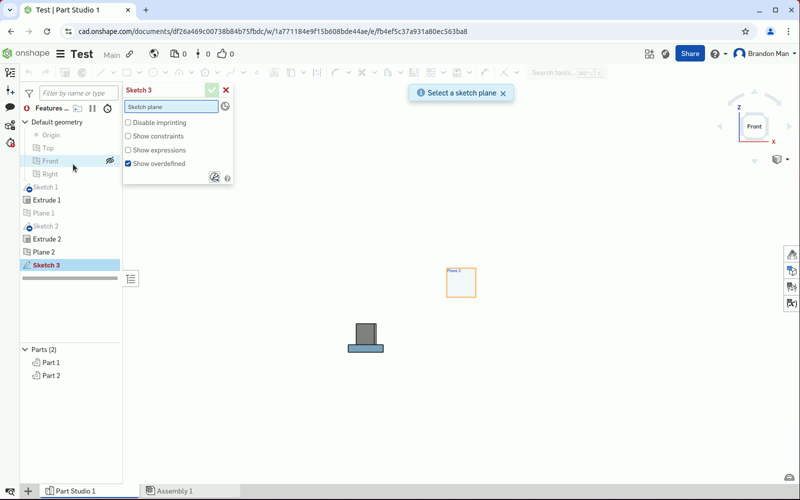
mouse_move(73, 254)
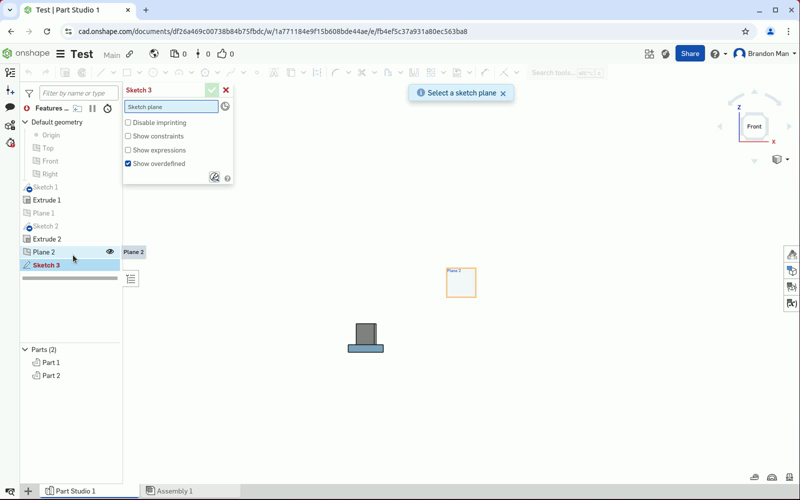
click(73, 254)
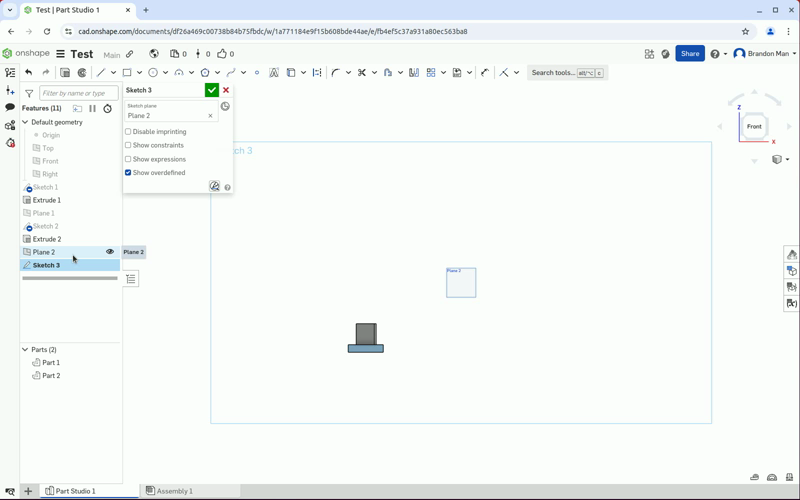
mouse_move(73, 352)
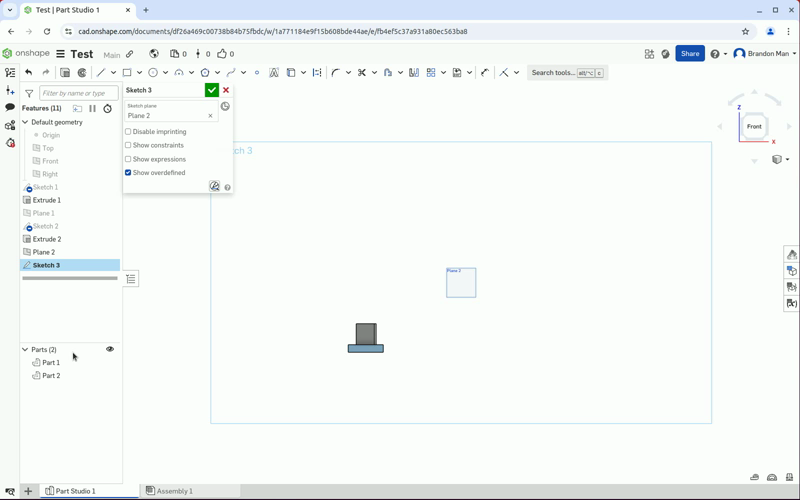
key(y)
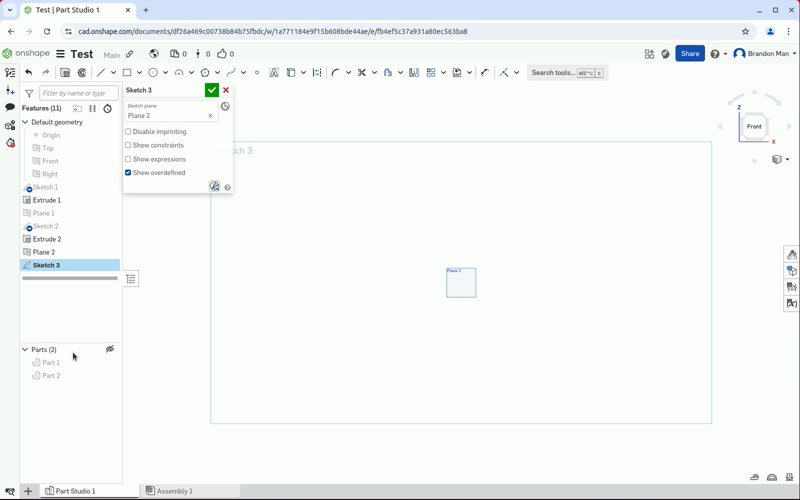
key(a)
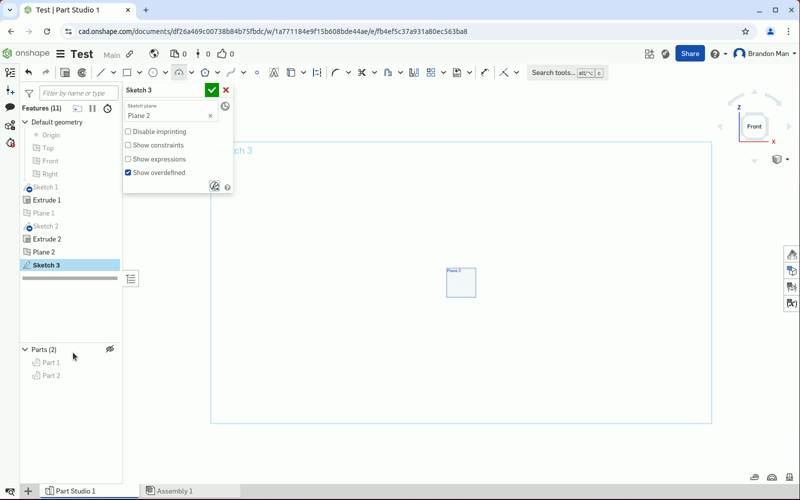
key_down(shift)
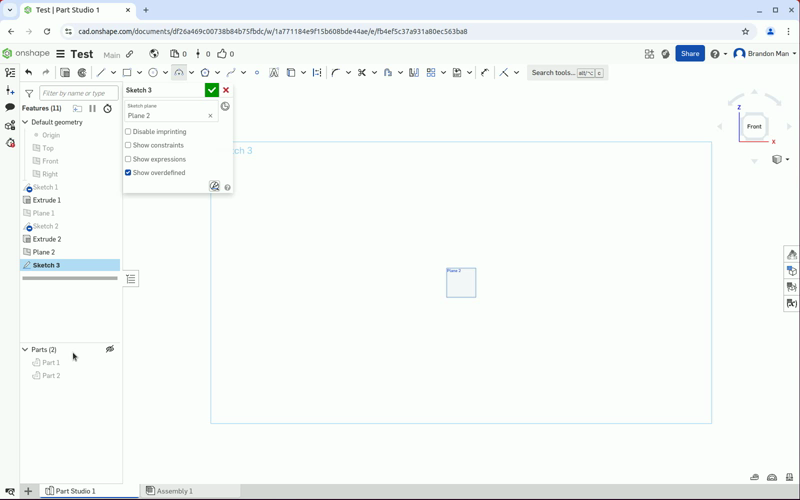
mouse_move(361, 324)
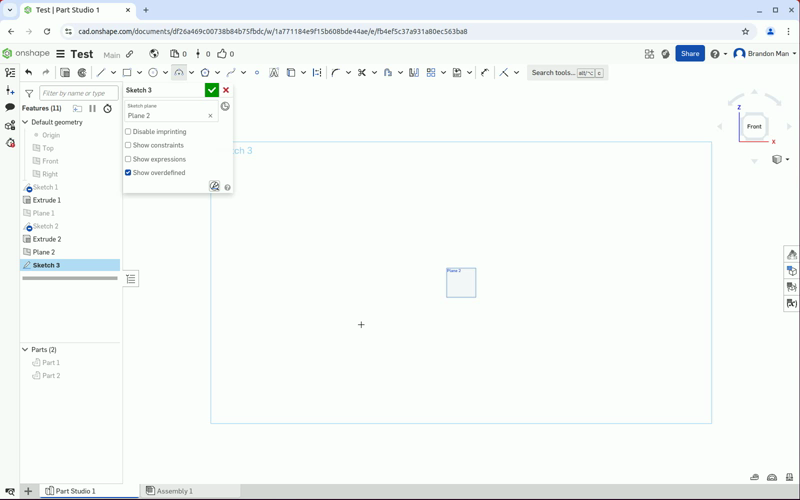
click(361, 324)
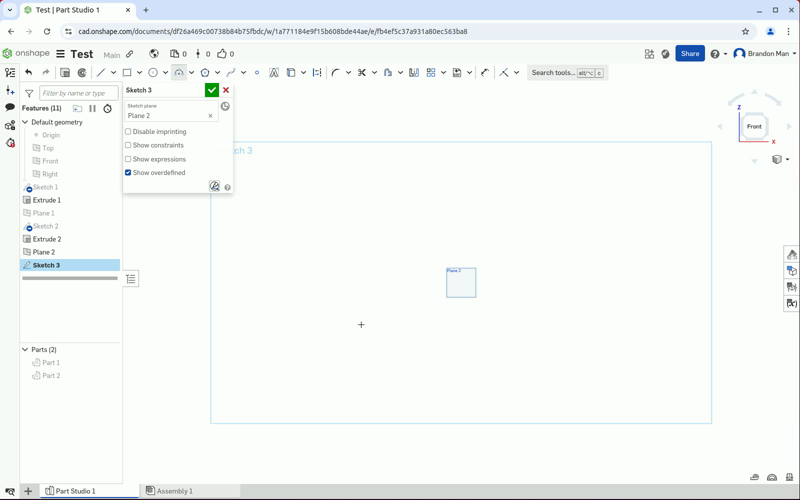
key_up(shift)
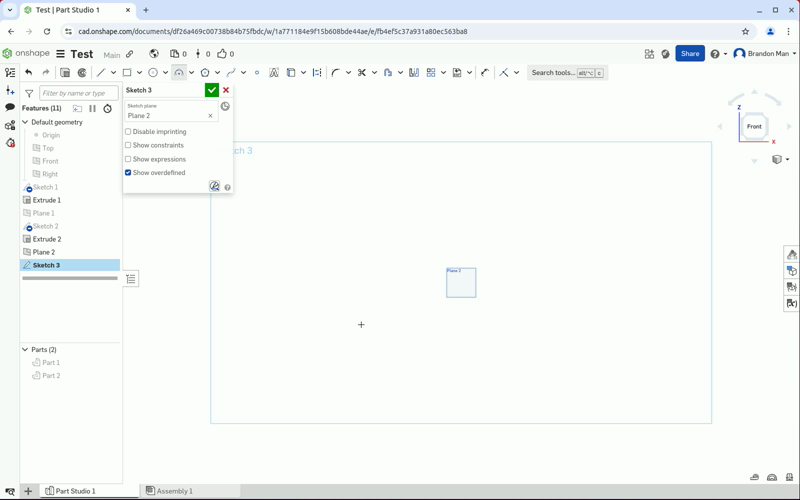
key_down(shift)
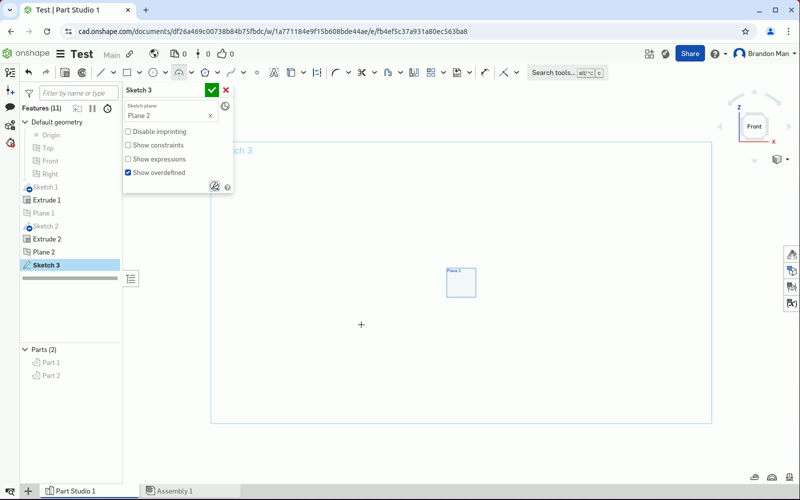
mouse_move(369, 324)
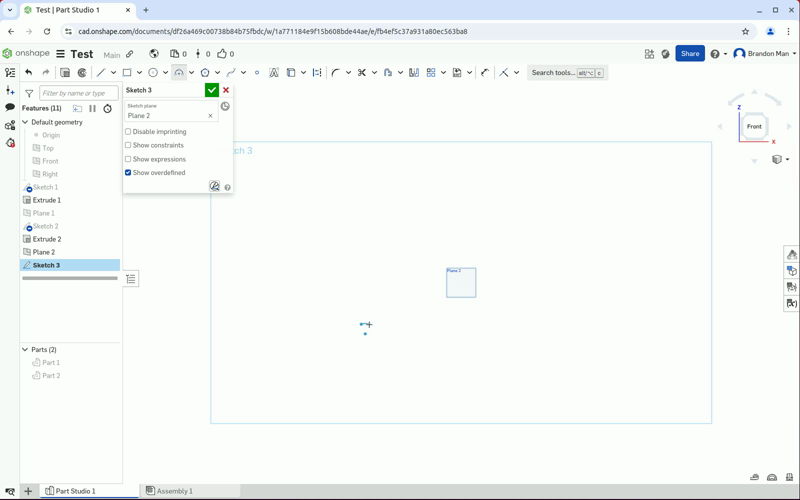
click(369, 324)
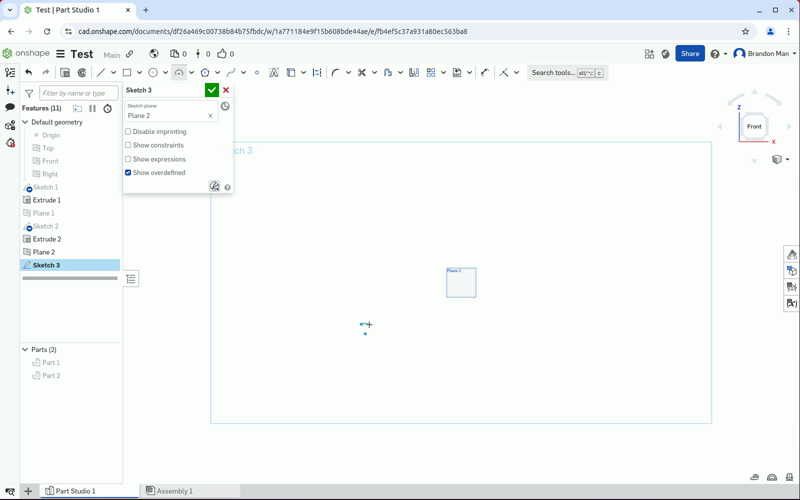
mouse_move(365, 327)
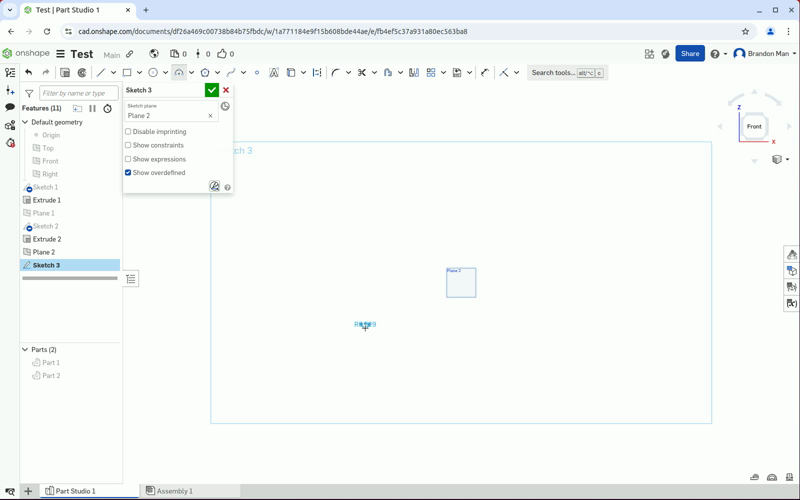
click(365, 327)
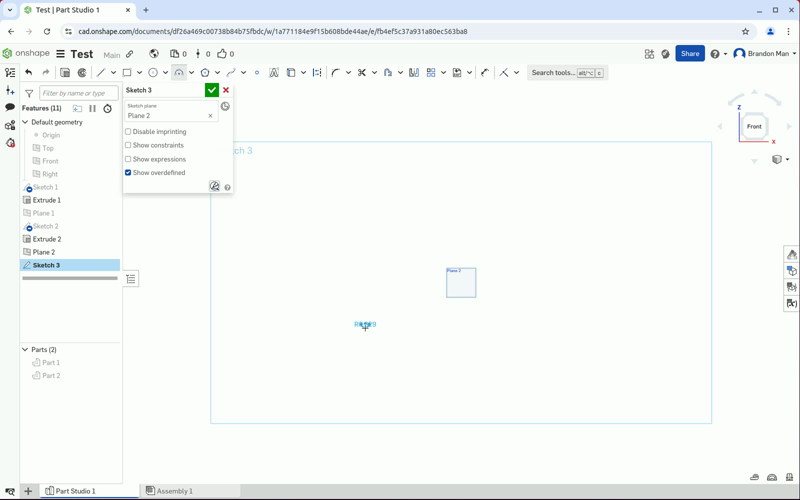
key_up(shift)
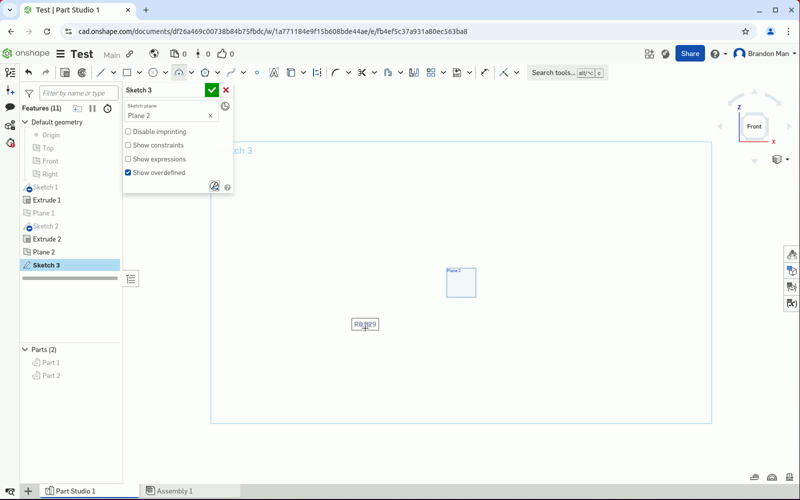
key(esc)
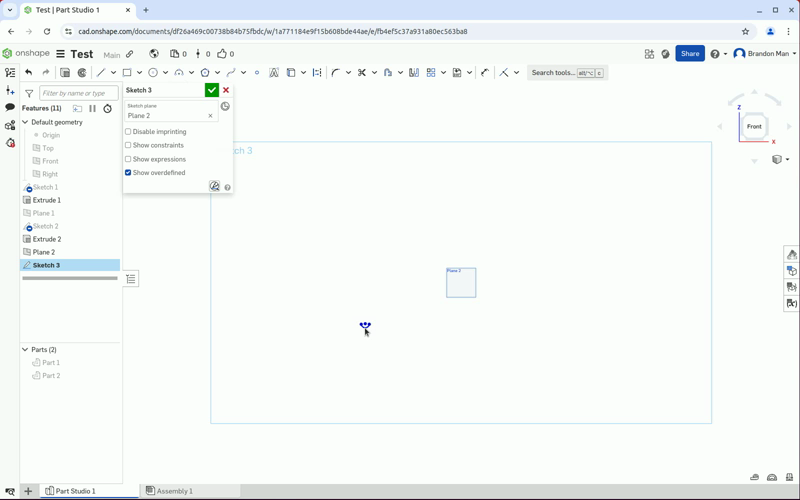
key(l)
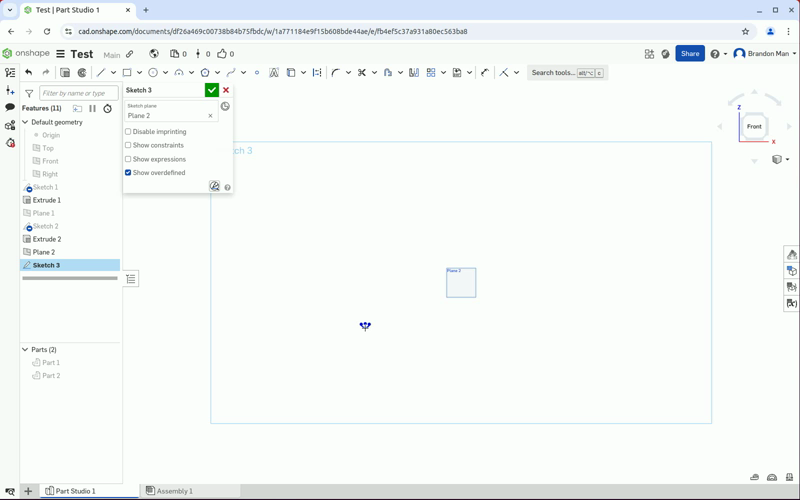
mouse_move(369, 324)
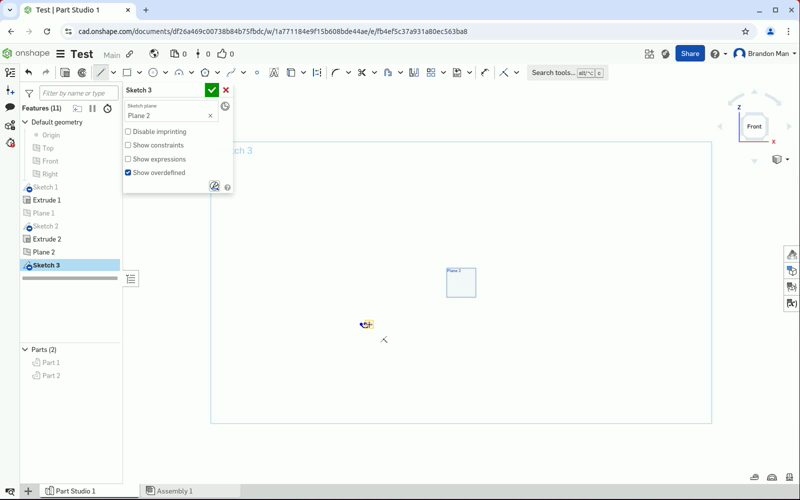
scroll(6)
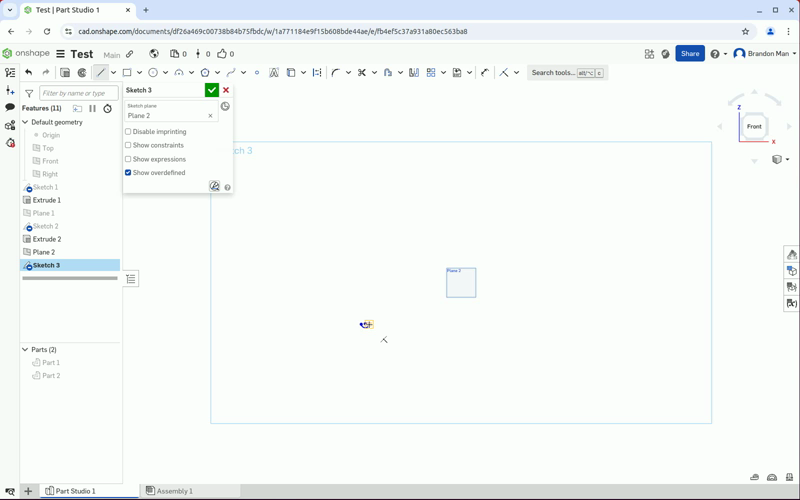
scroll(6)
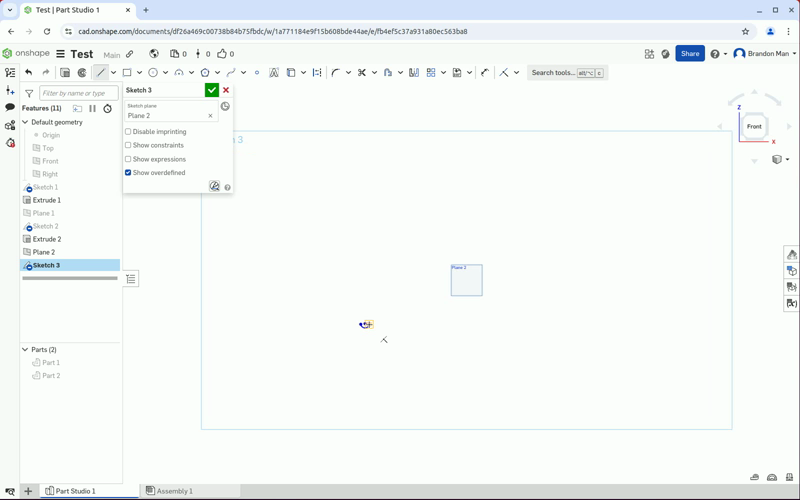
scroll(6)
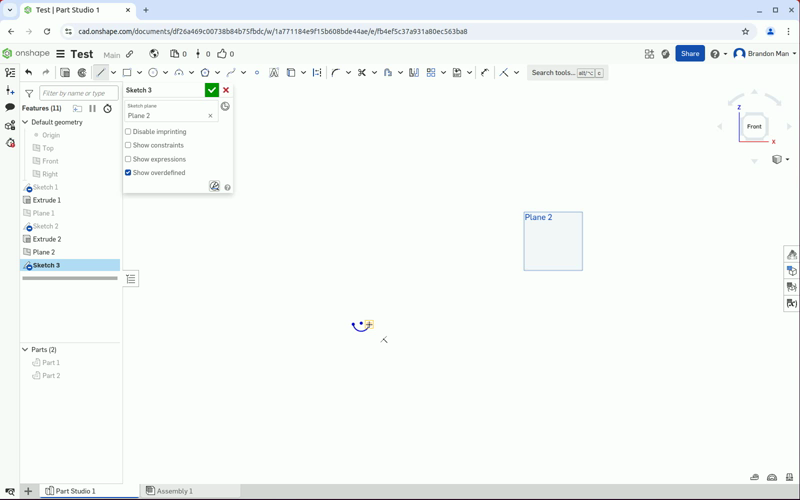
scroll(6)
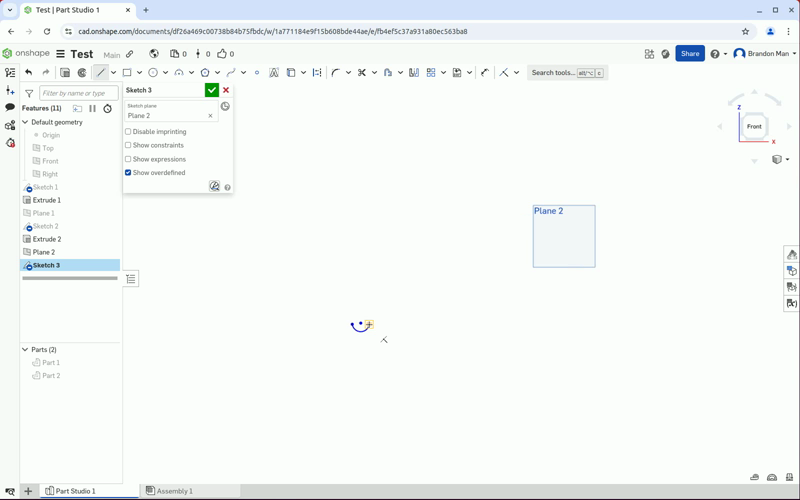
scroll(6)
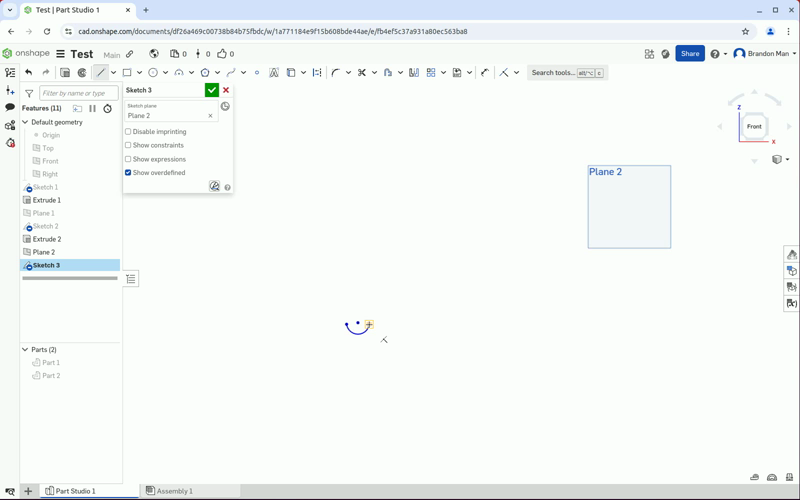
scroll(6)
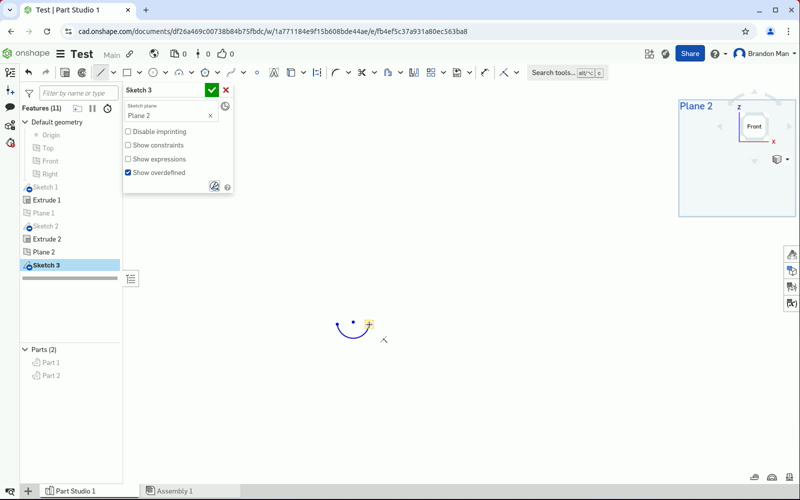
scroll(6)
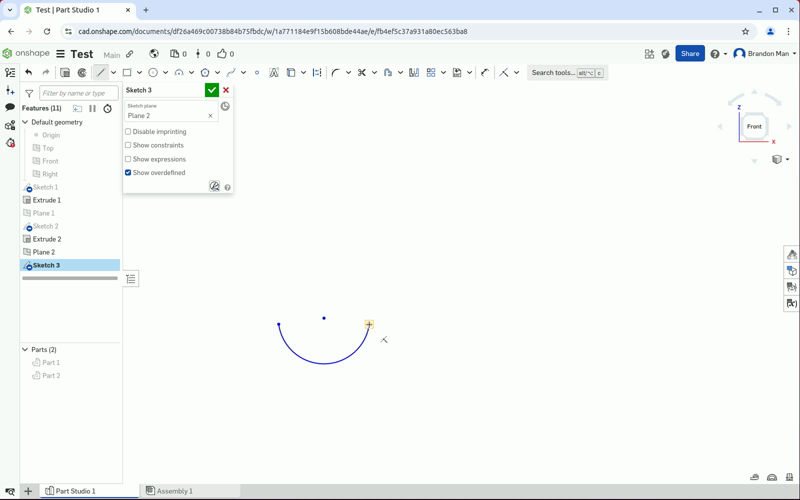
click(369, 324)
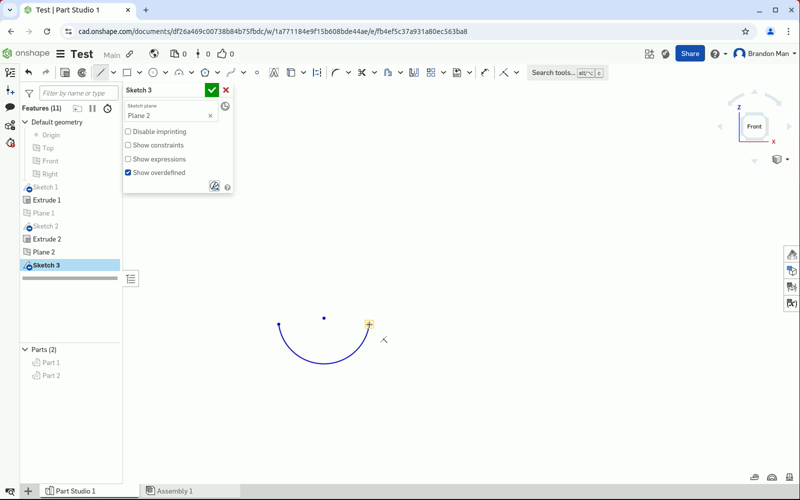
scroll(-6)
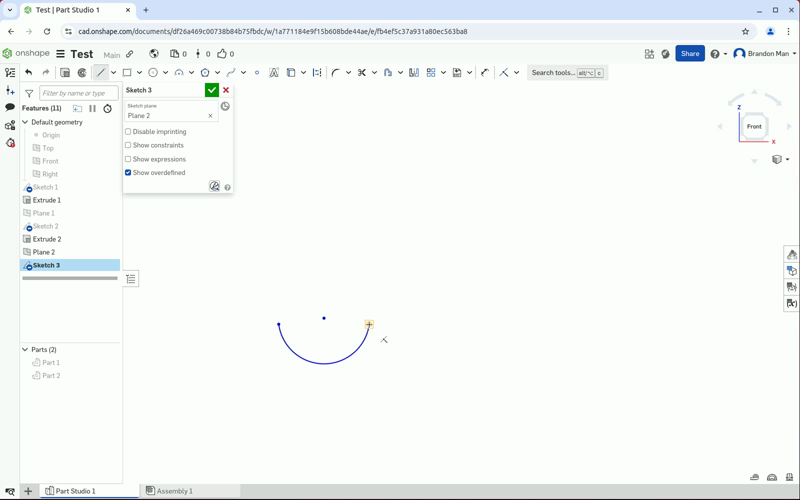
scroll(-6)
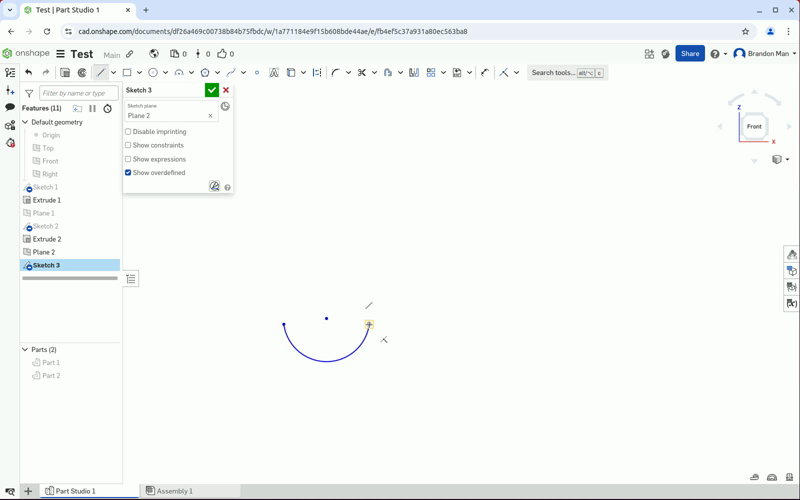
scroll(-6)
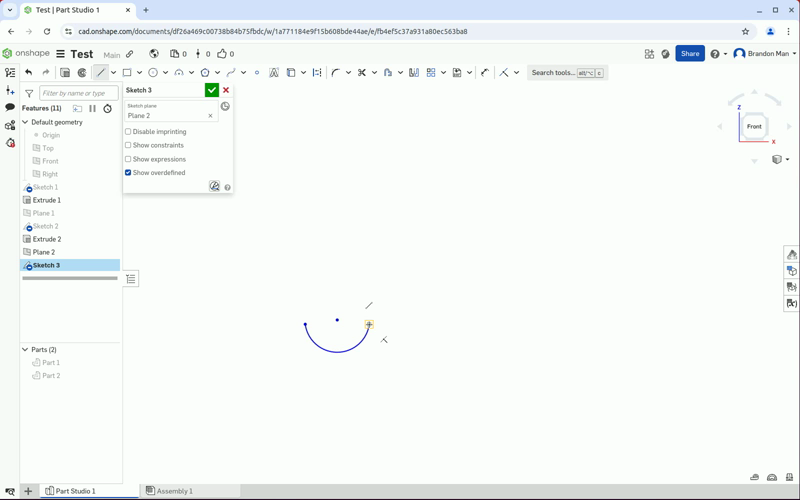
scroll(-6)
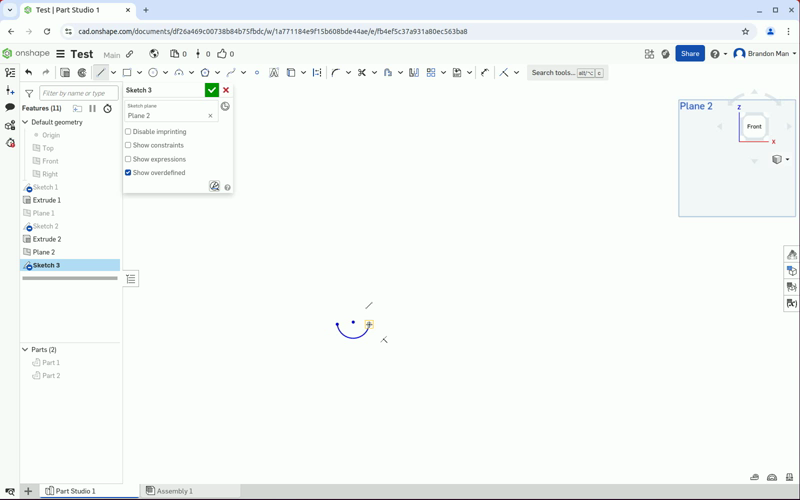
scroll(-6)
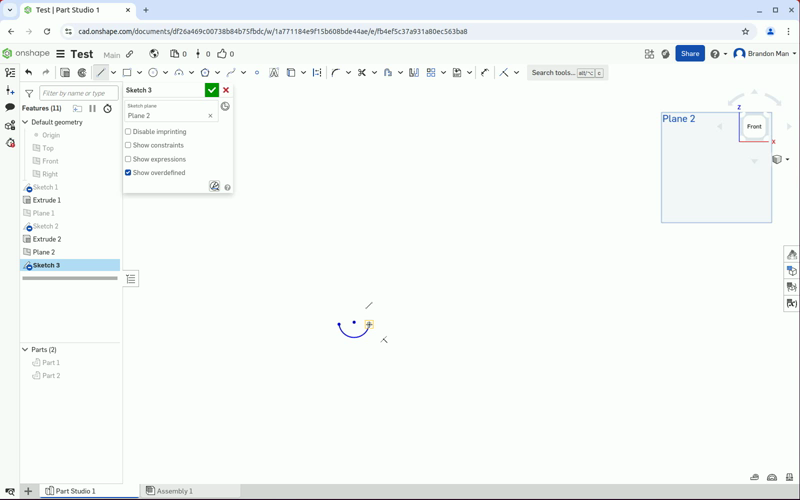
scroll(-6)
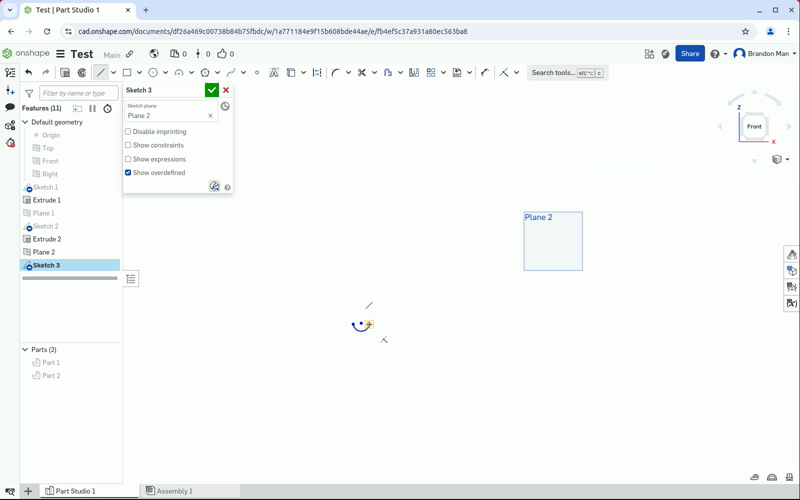
scroll(-6)
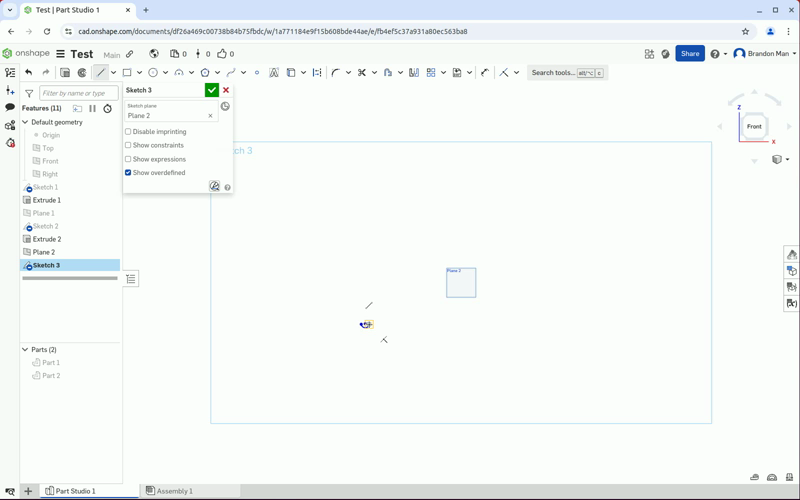
mouse_move(399, 324)
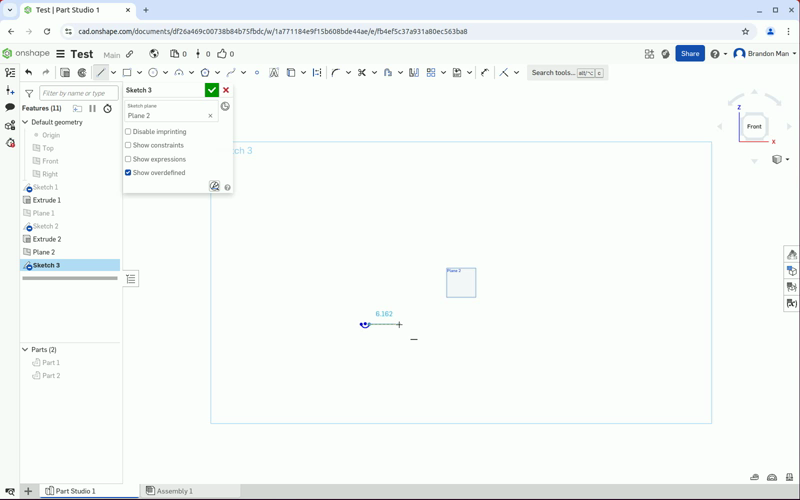
key_down(shift)
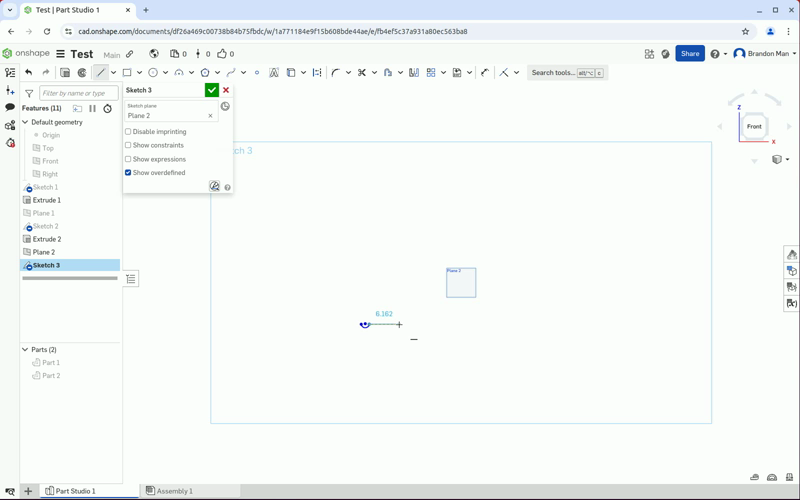
mouse_move(361, 324)
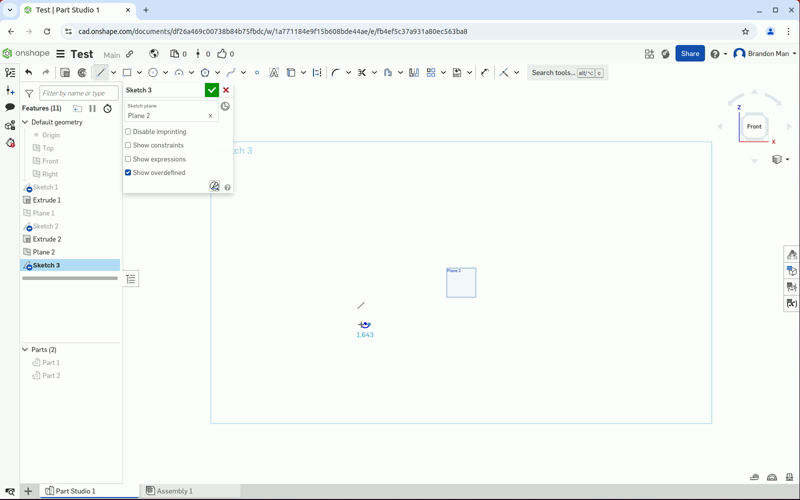
scroll(6)
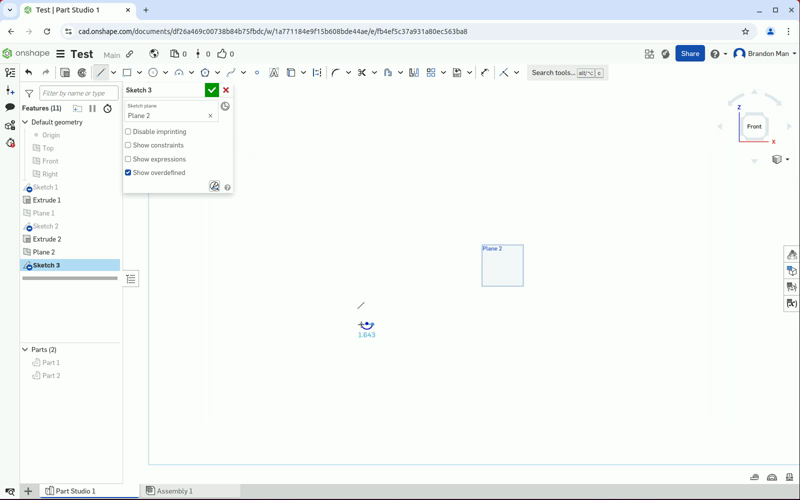
scroll(6)
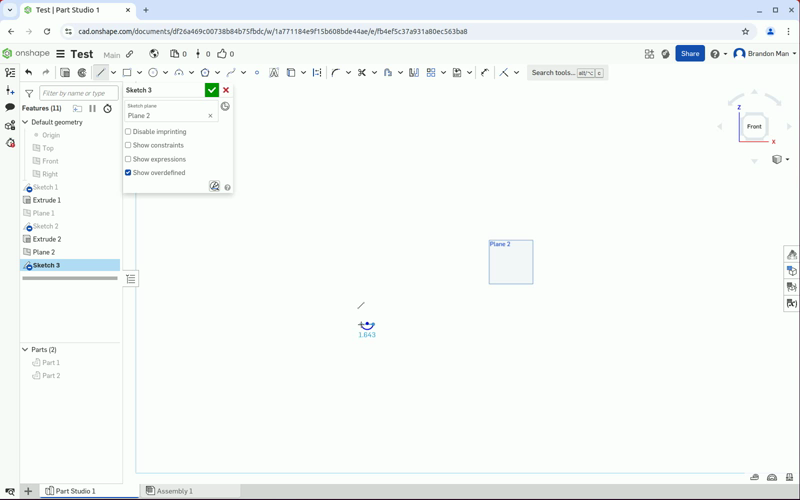
scroll(6)
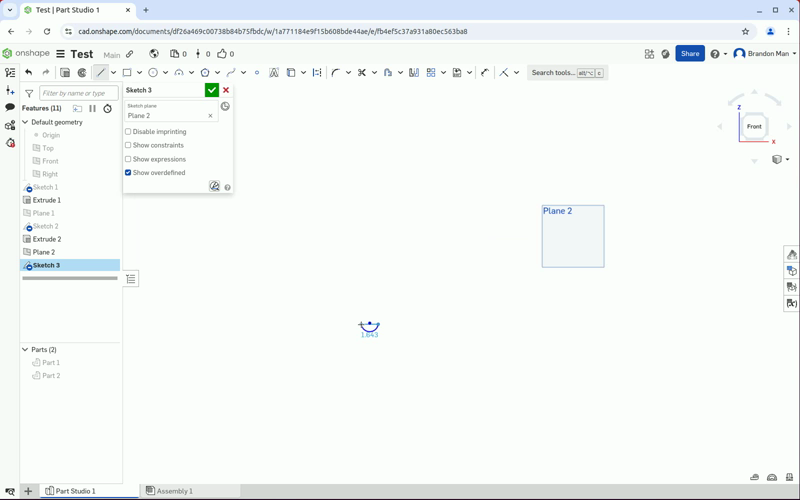
scroll(6)
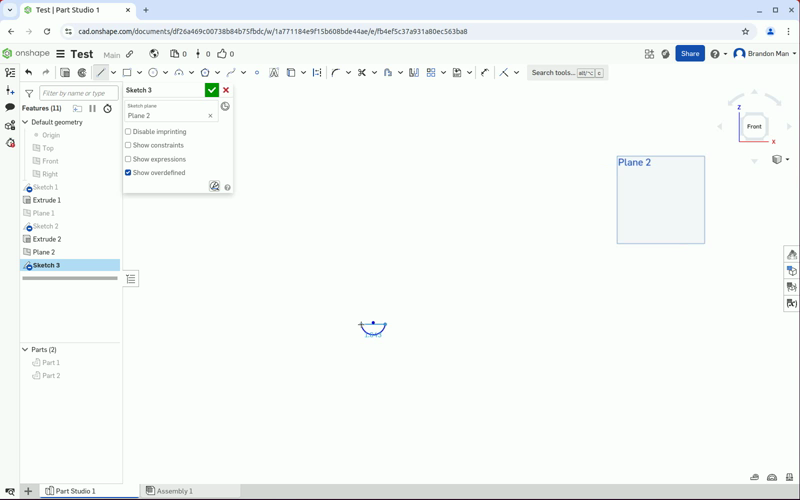
scroll(6)
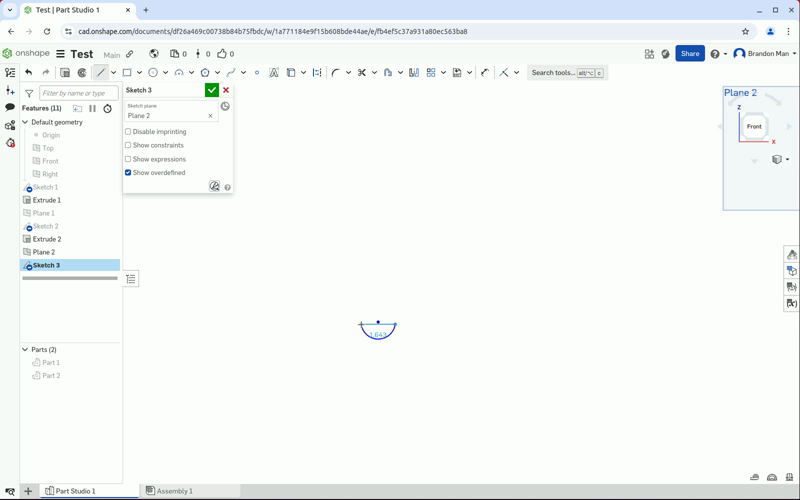
scroll(6)
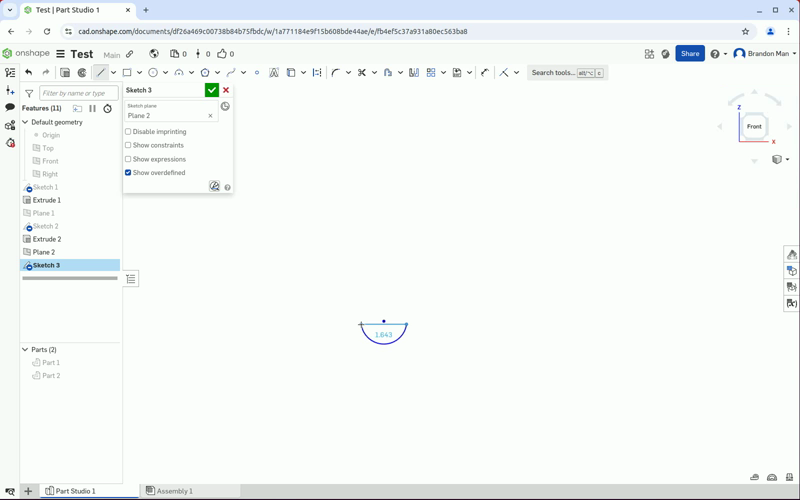
scroll(6)
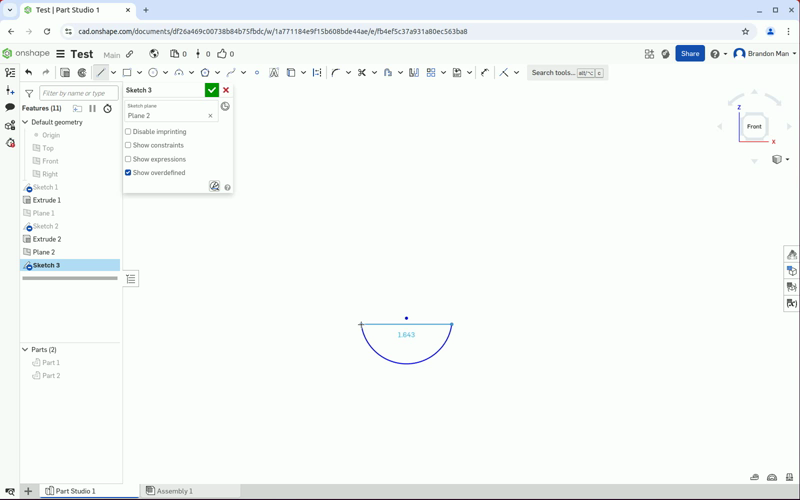
key_up(shift)
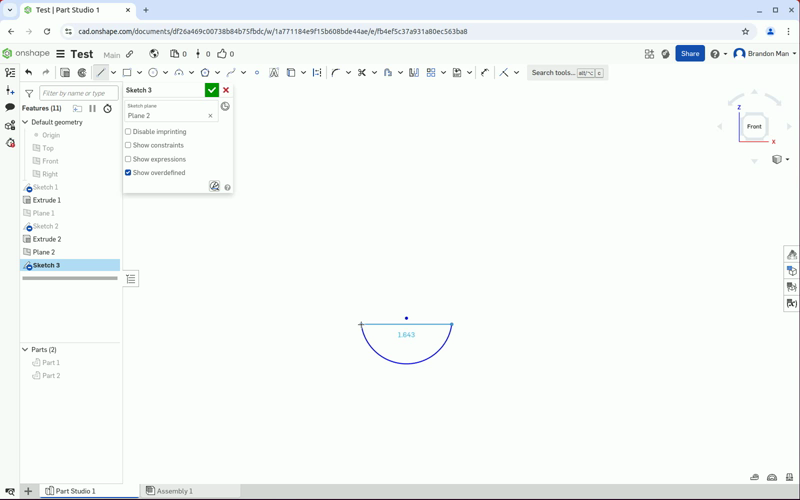
click(361, 324)
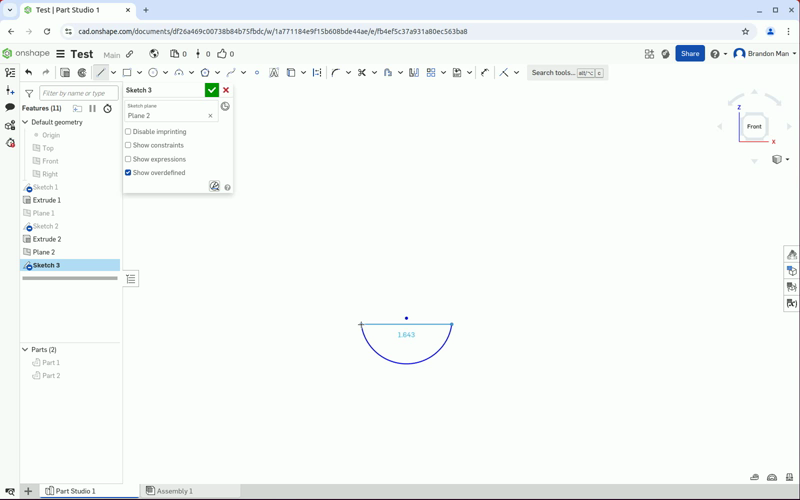
scroll(-6)
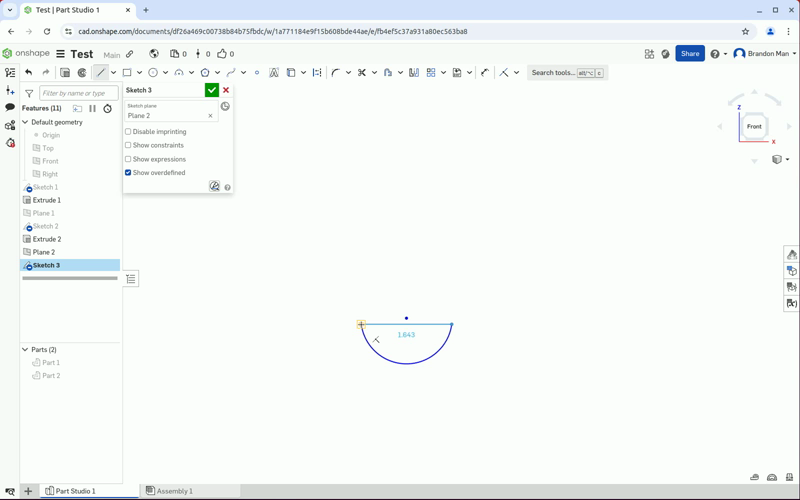
scroll(-6)
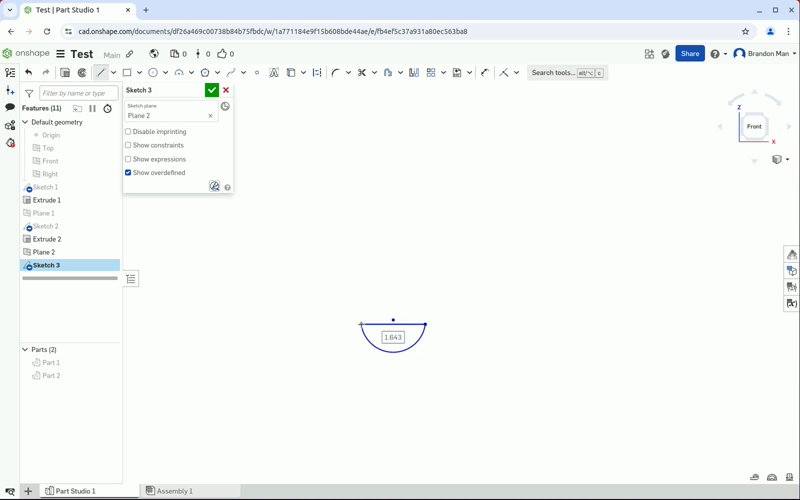
scroll(-6)
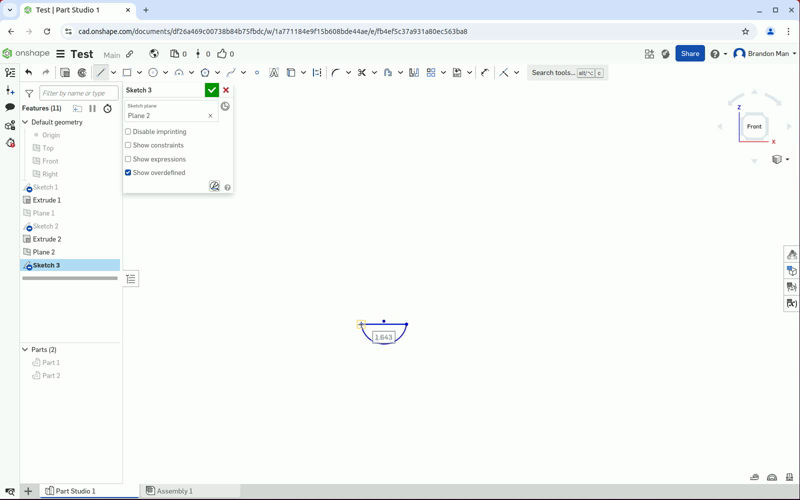
scroll(-6)
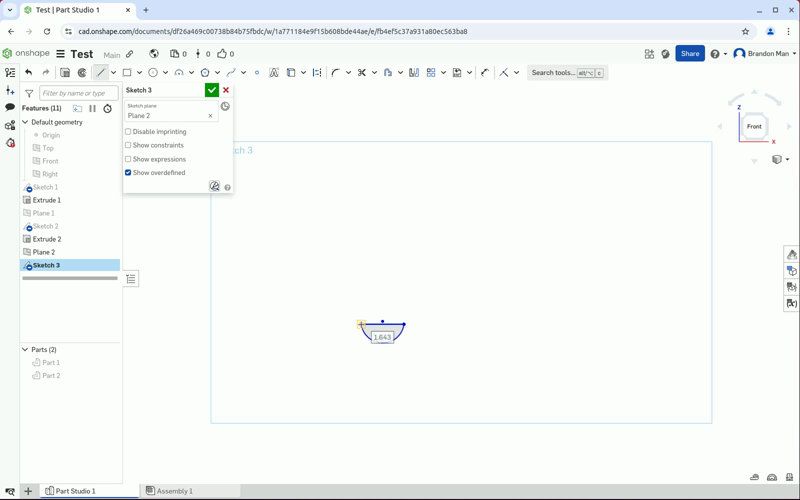
scroll(-6)
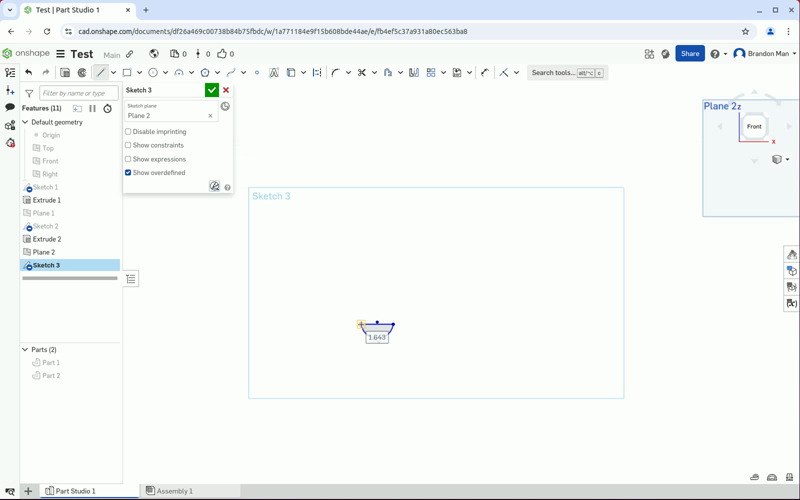
scroll(-6)
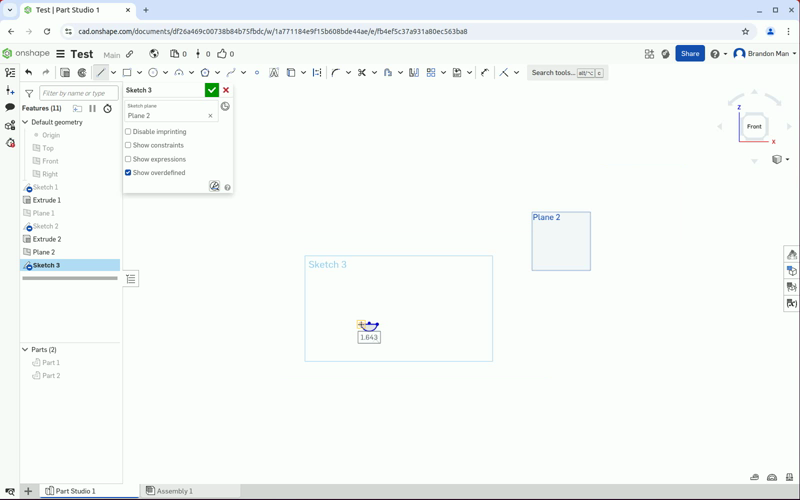
scroll(-6)
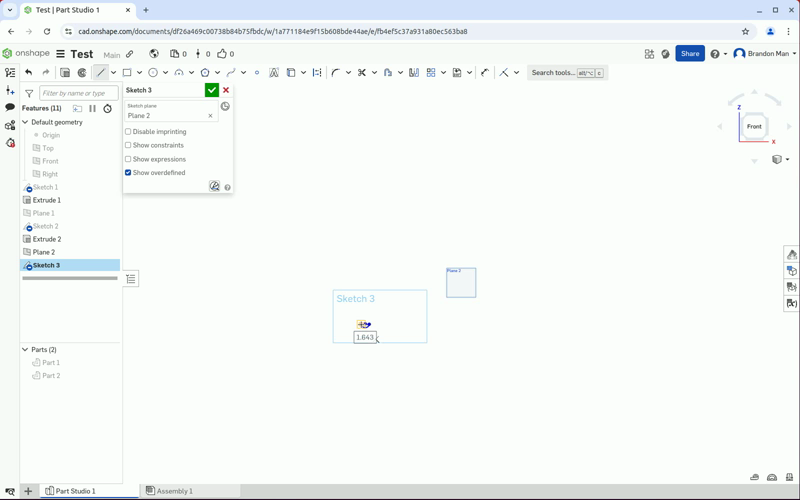
key(esc)
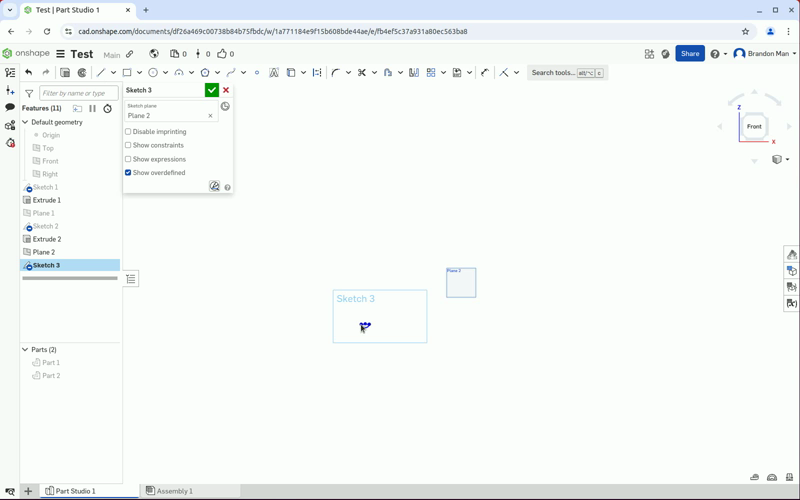
mouse_move(364, 325)
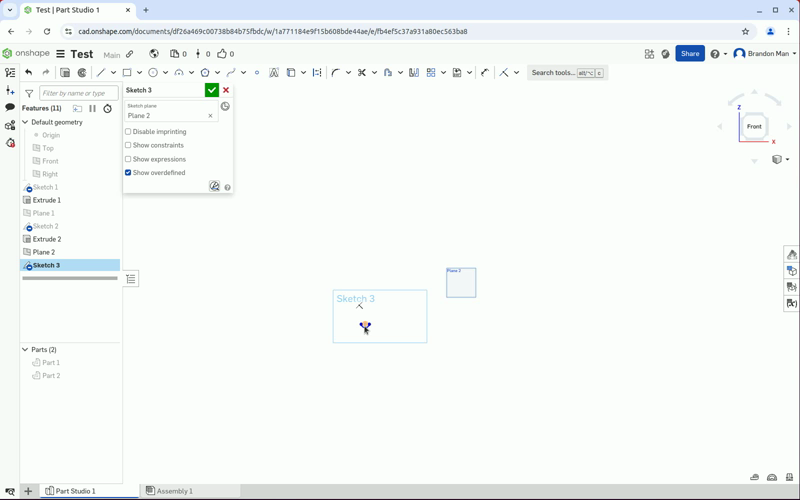
scroll(6)
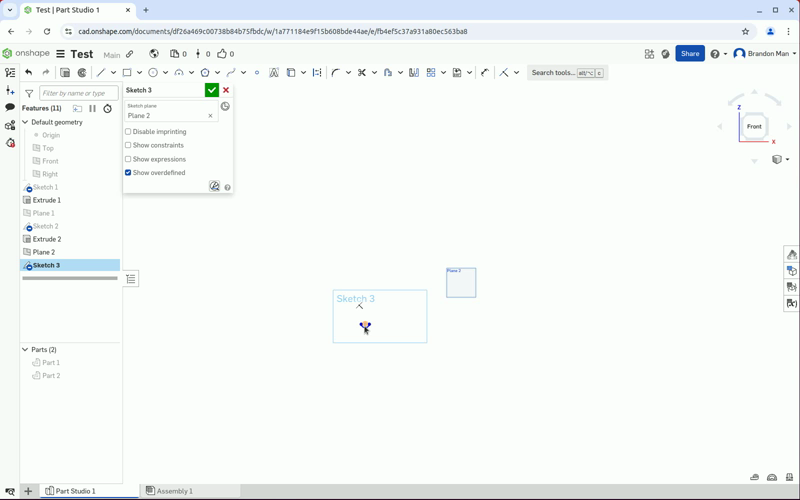
scroll(6)
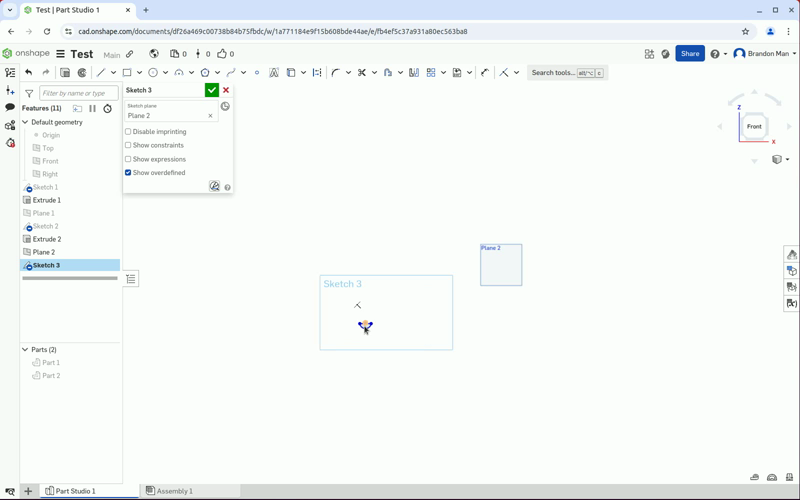
scroll(6)
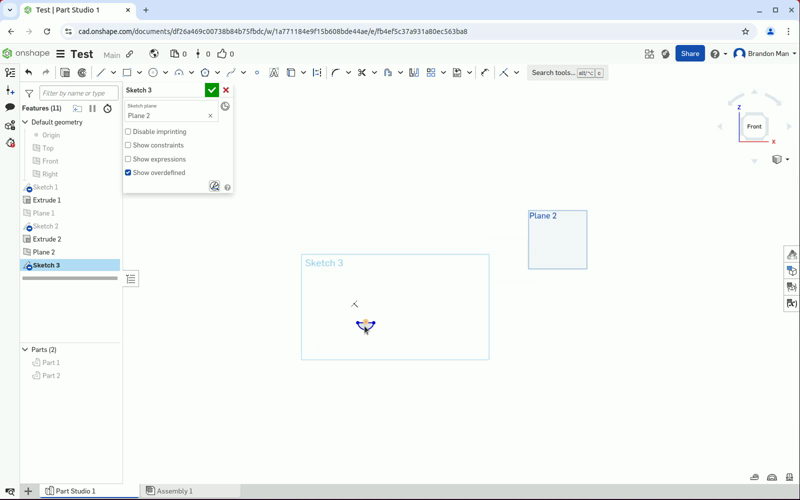
scroll(6)
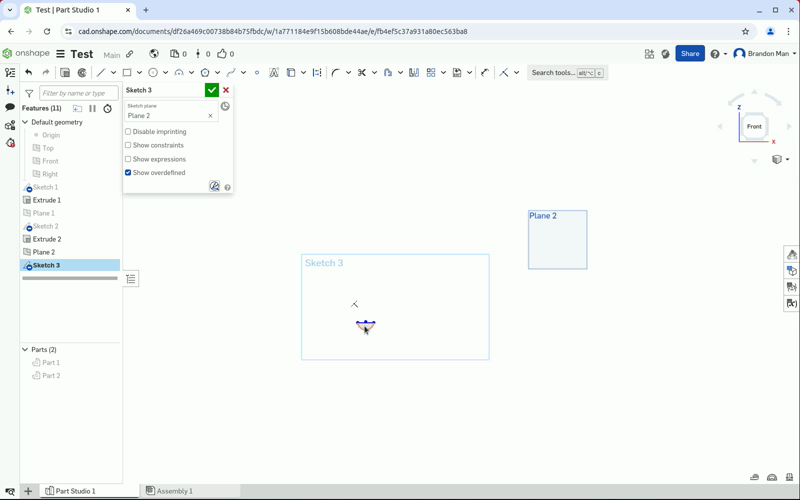
scroll(6)
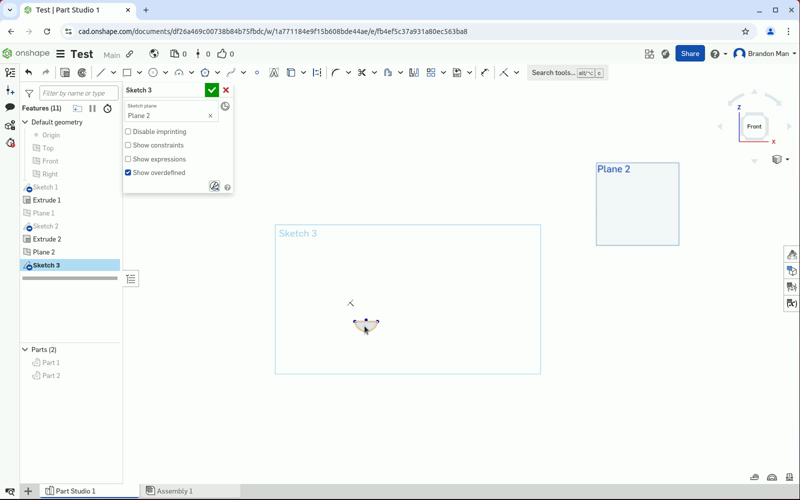
scroll(6)
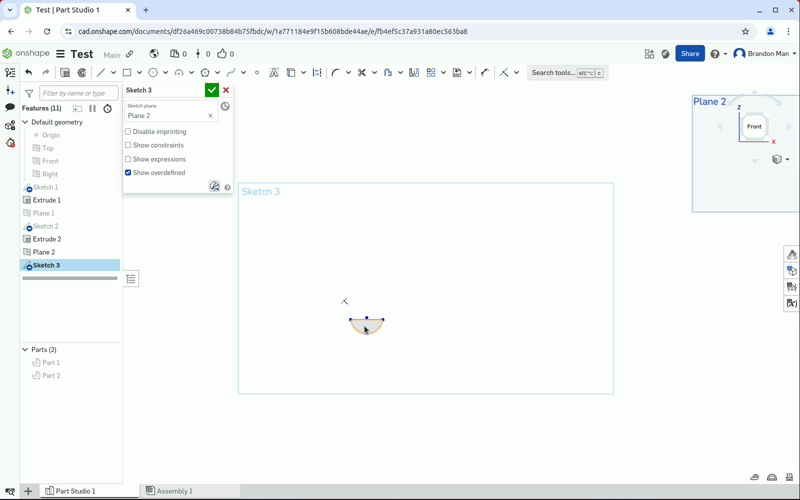
scroll(6)
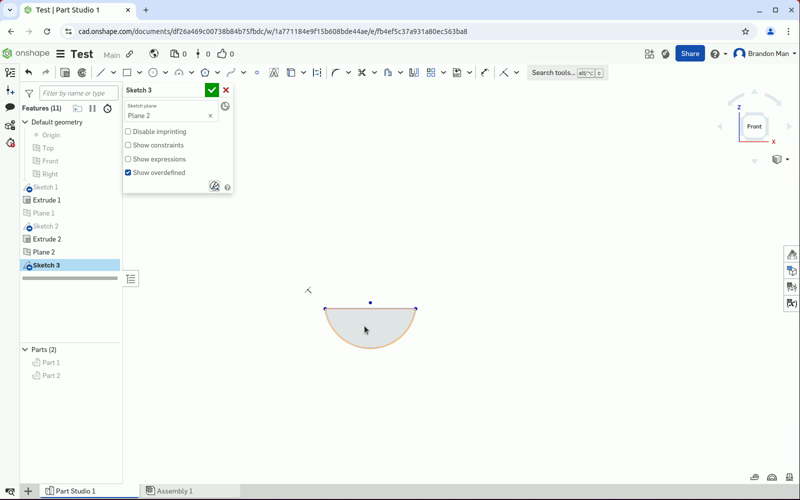
click(364, 325)
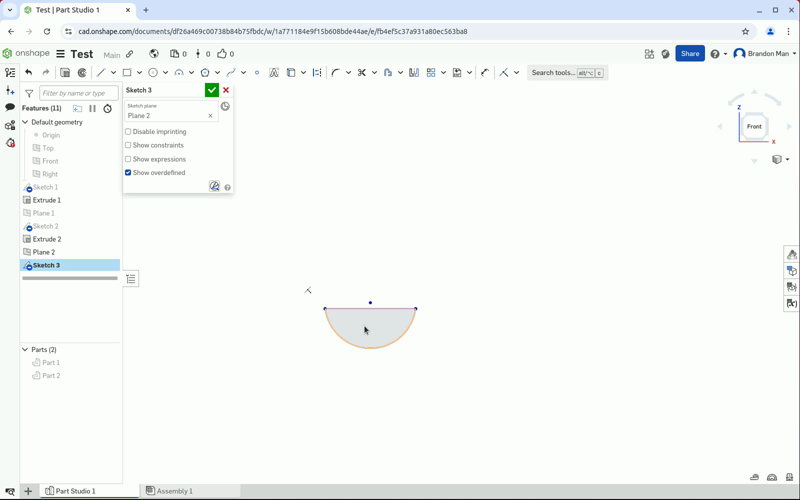
scroll(-6)
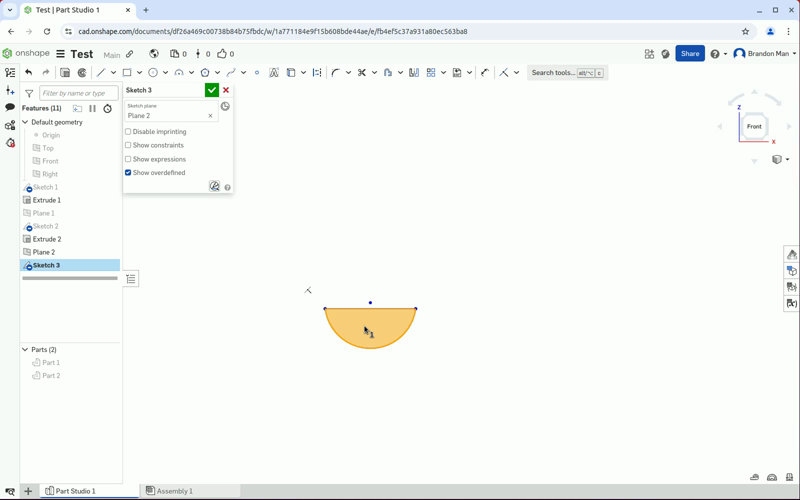
scroll(-6)
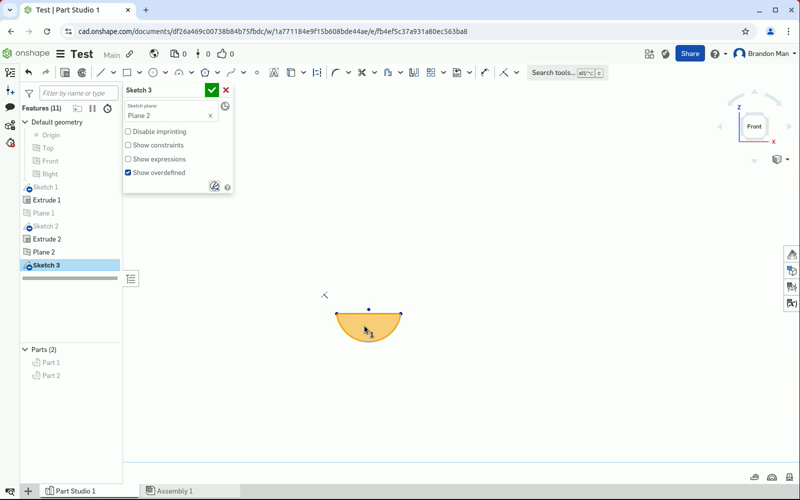
scroll(-6)
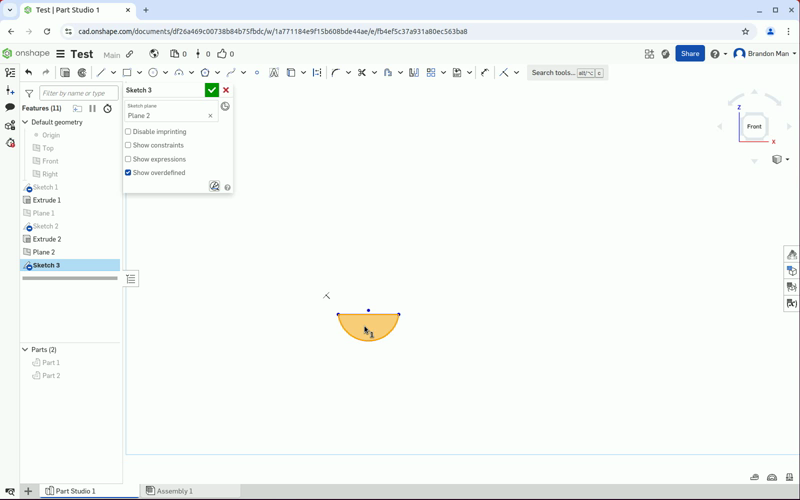
scroll(-6)
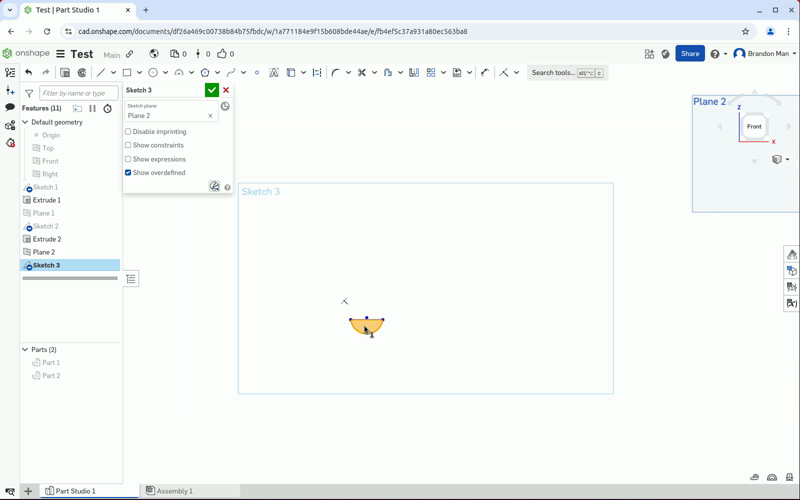
scroll(-6)
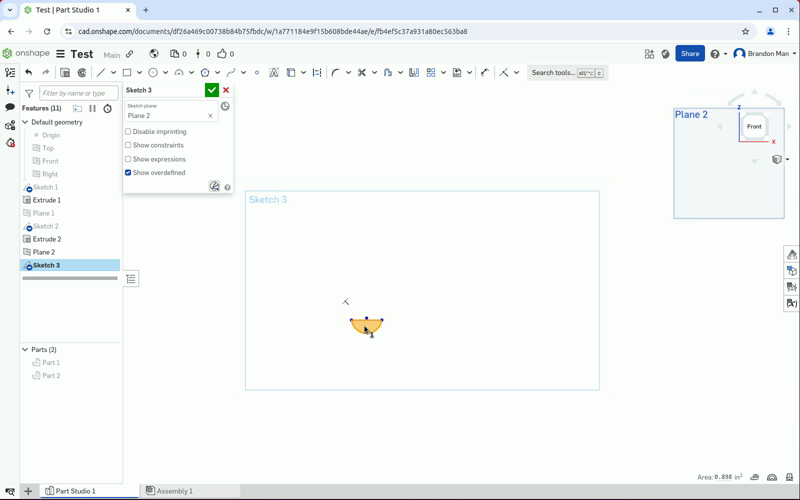
scroll(-6)
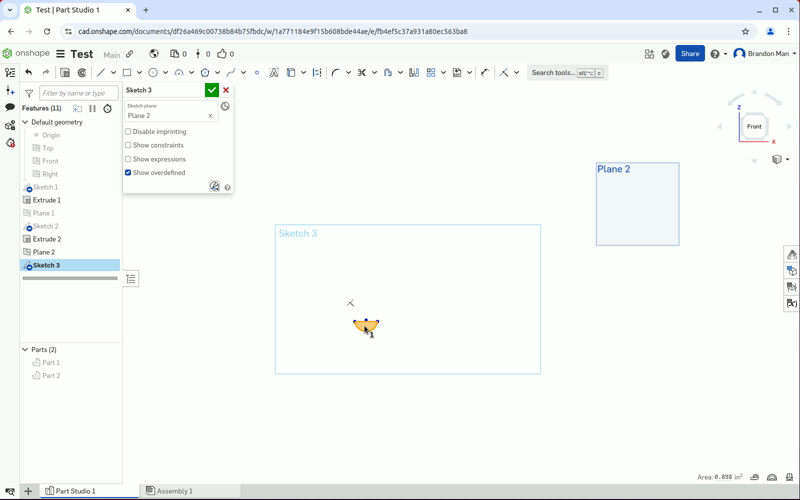
scroll(-6)
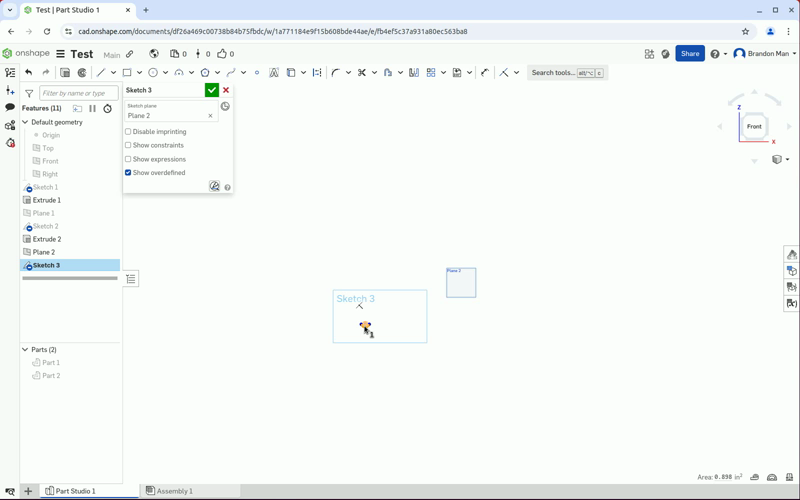
mouse_move(73, 352)
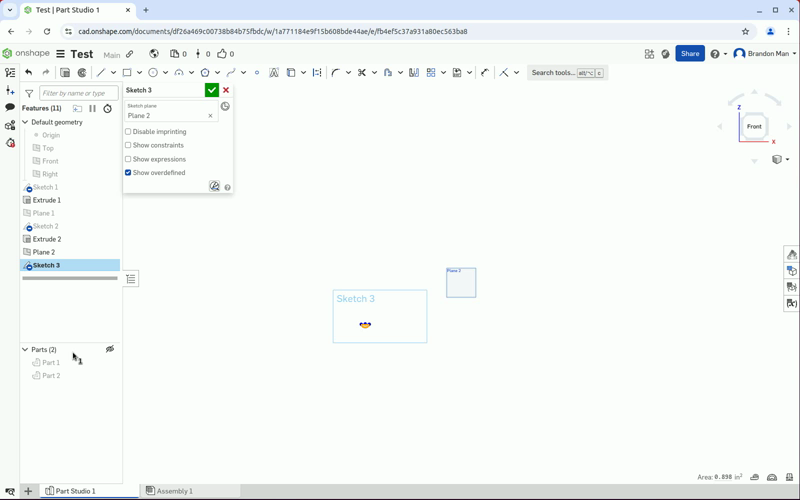
key(shift+y)
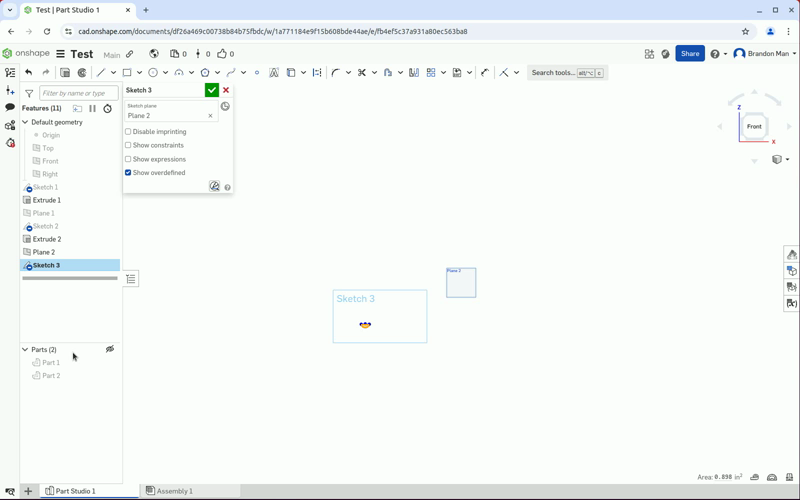
key(shift+e)
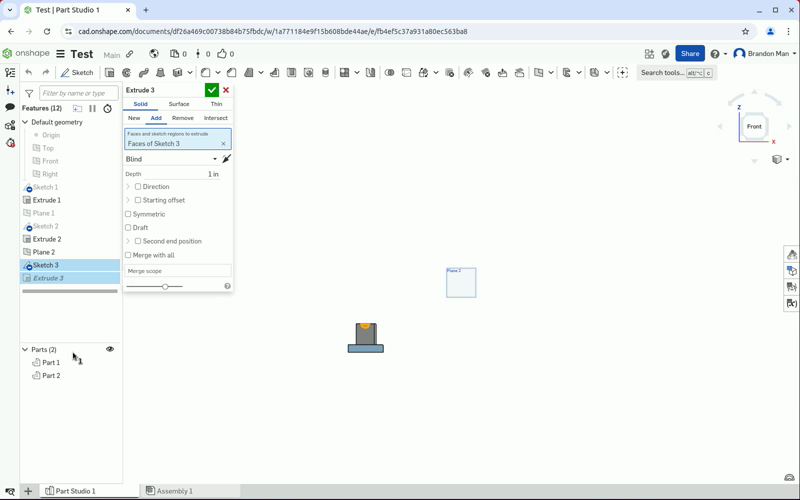
mouse_move(143, 106)
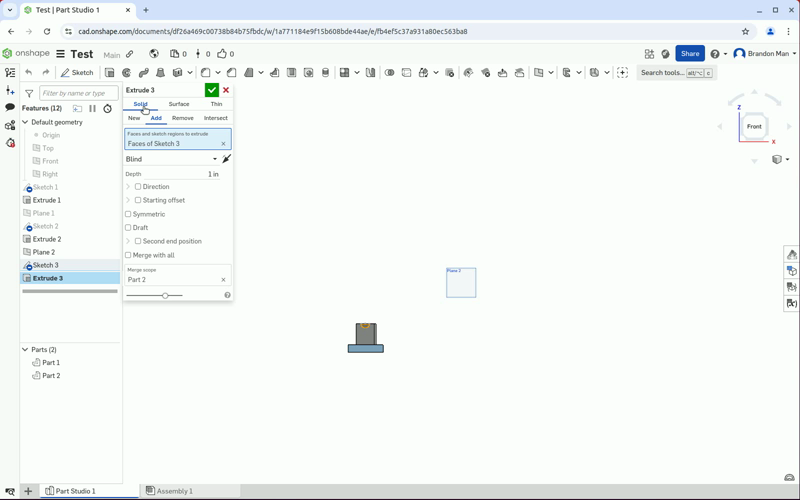
click(143, 106)
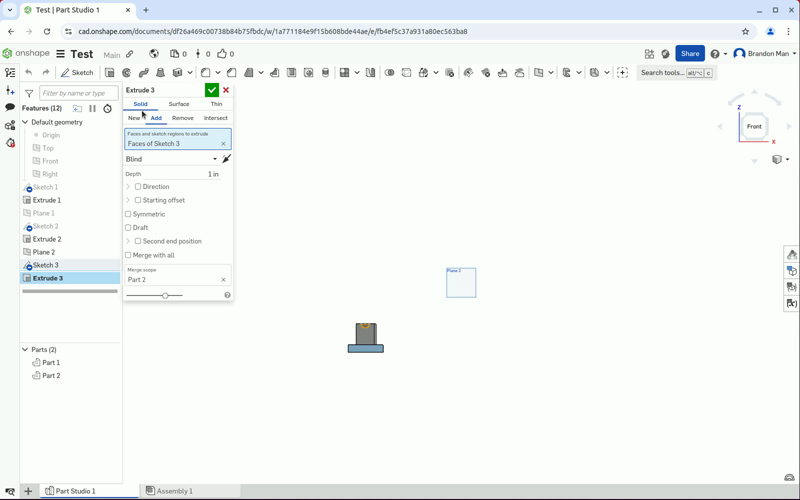
mouse_move(137, 120)
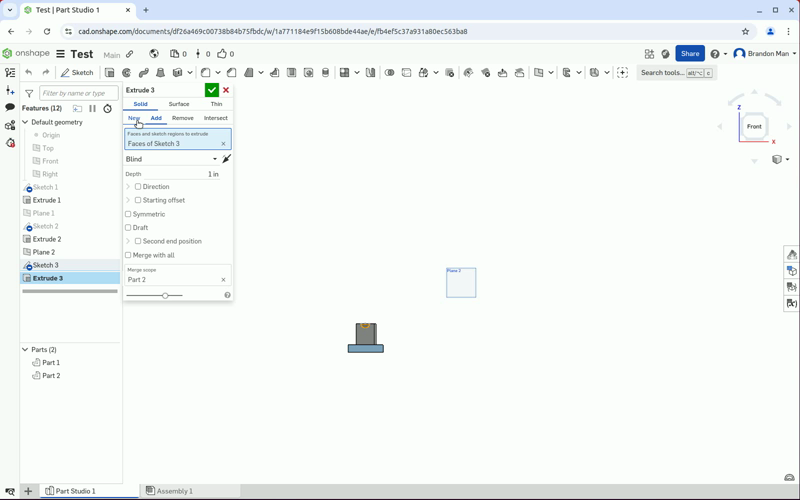
click(137, 120)
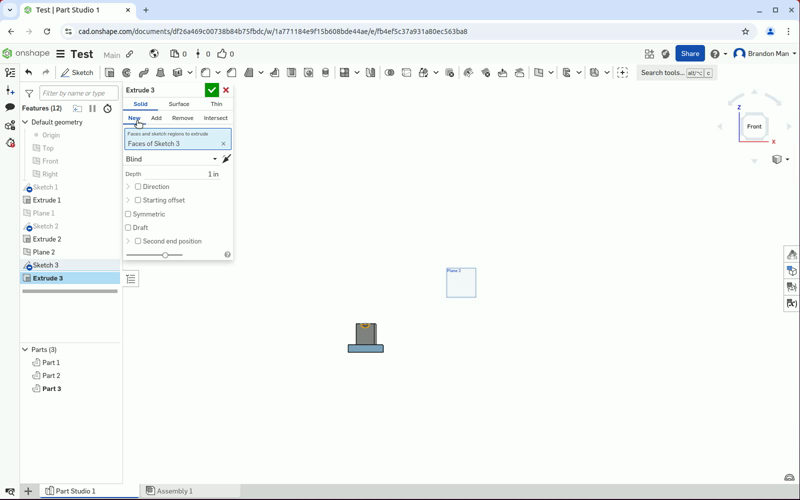
key(tab, 4)
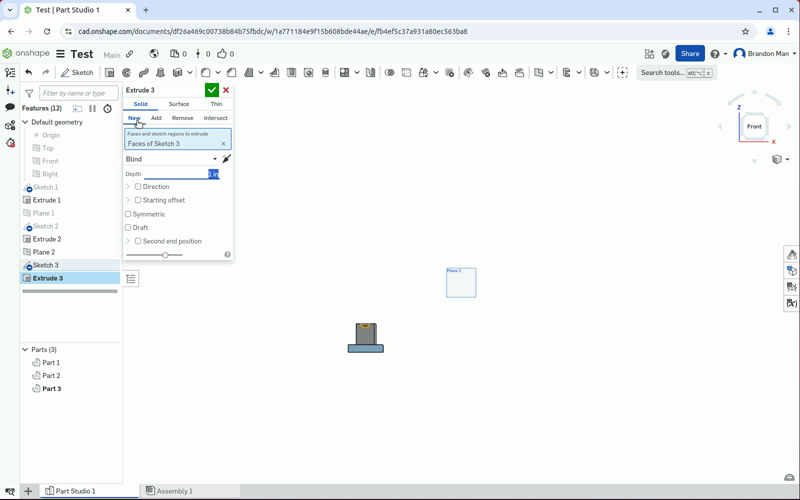
text(2.166)
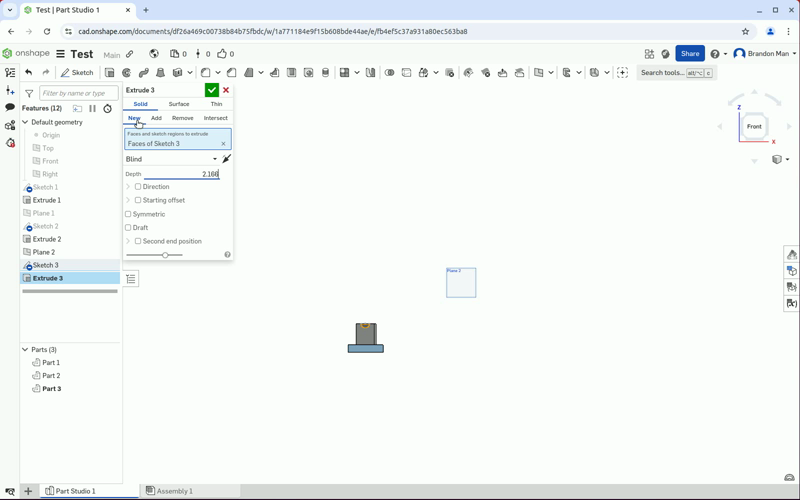
key(enter)
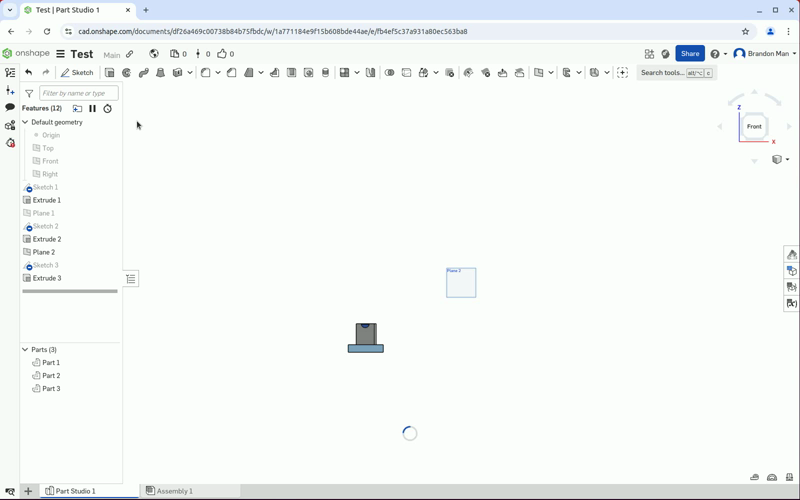
key(shift+h)
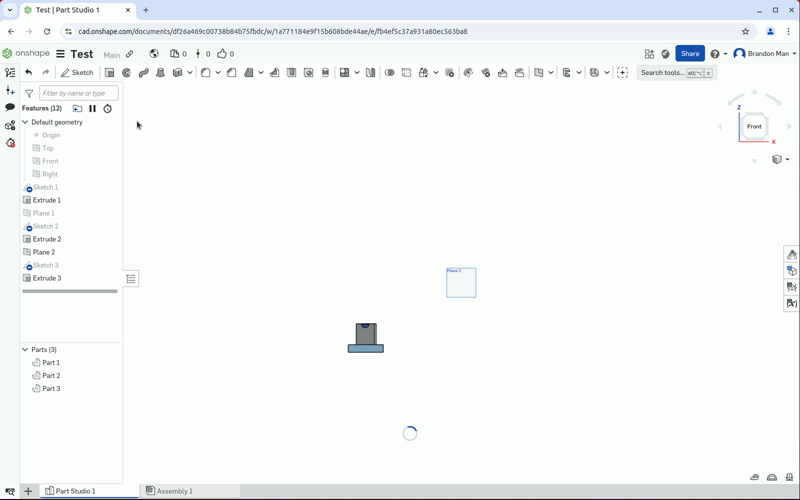
key(shift+h)
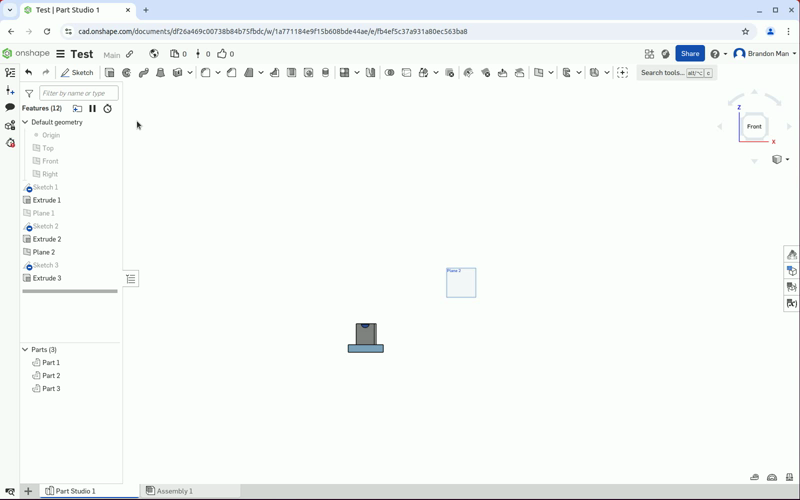
mouse_move(73, 189)
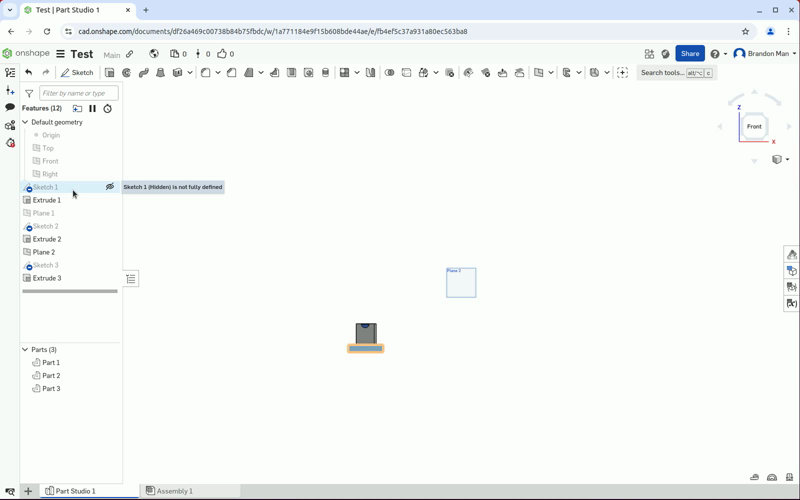
click(73, 189)
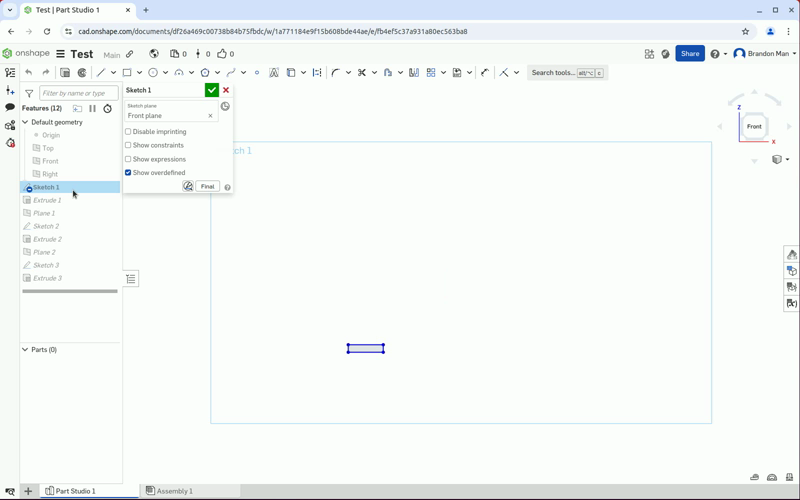
mouse_move(229, 92)
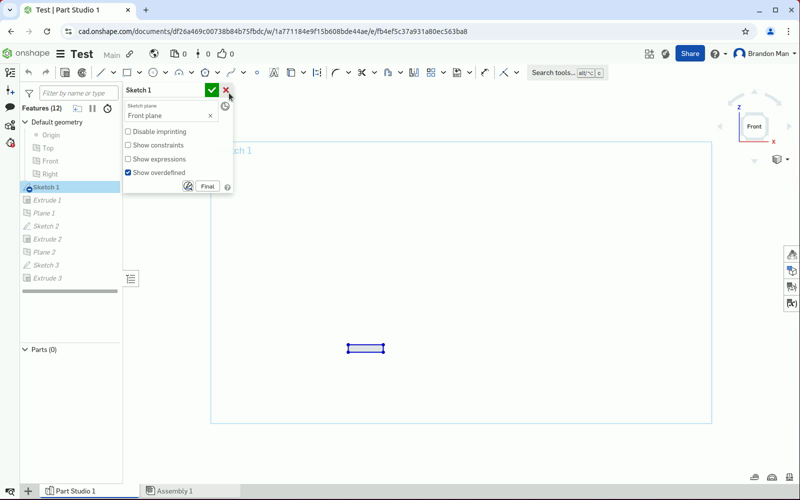
click(229, 92)
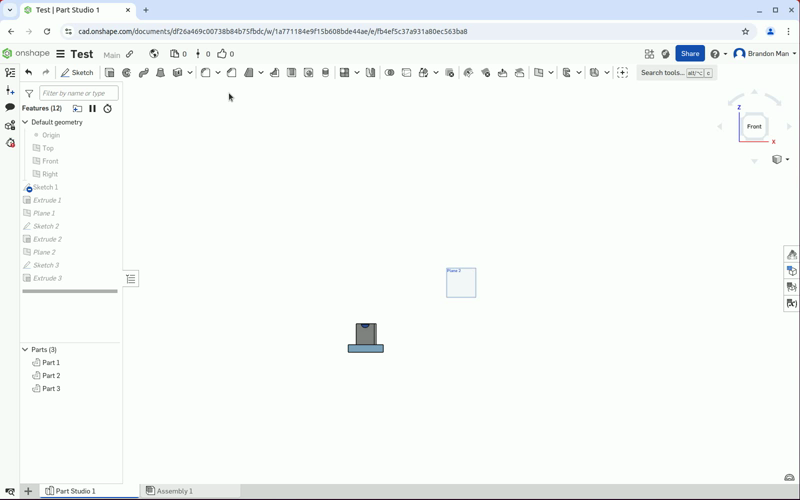
key(shift+s)
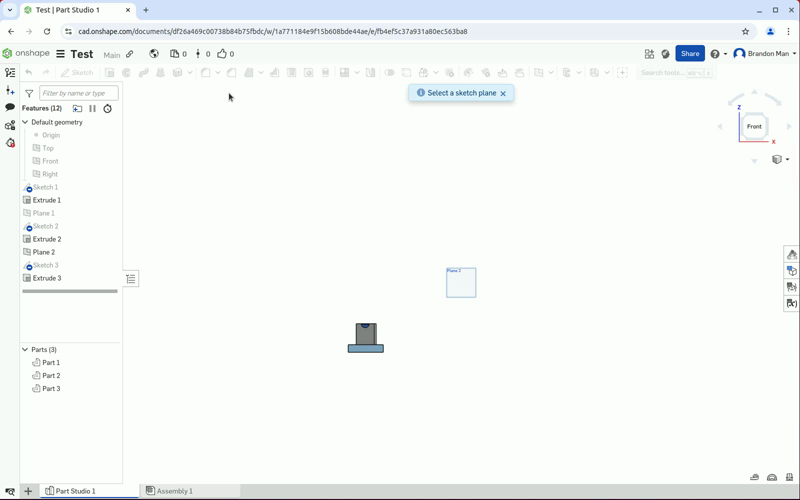
mouse_move(73, 254)
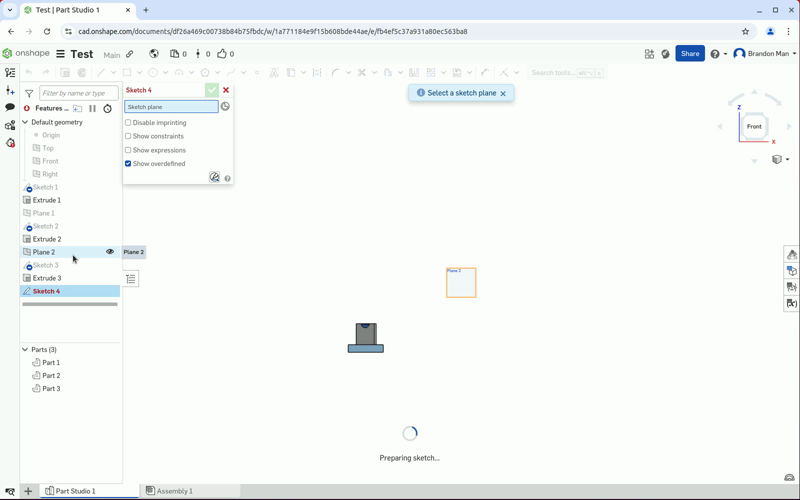
click(73, 254)
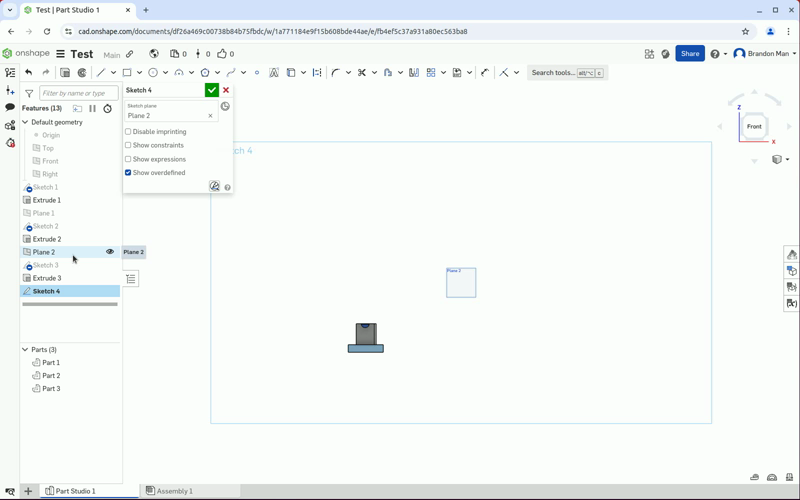
mouse_move(73, 352)
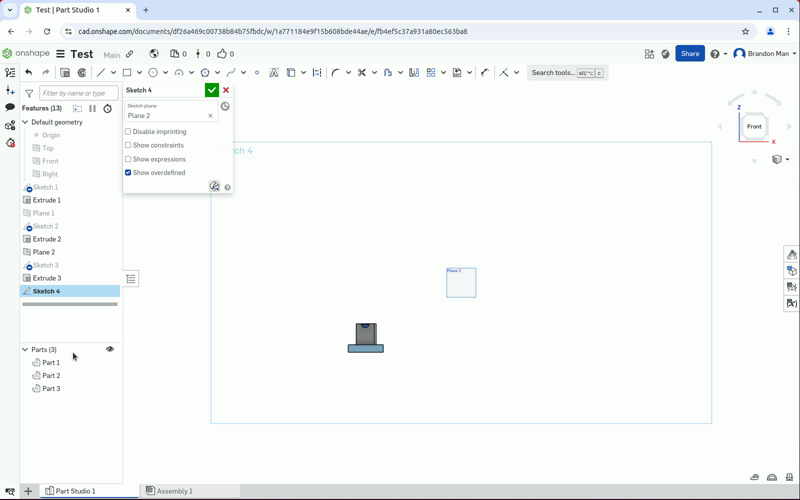
key(y)
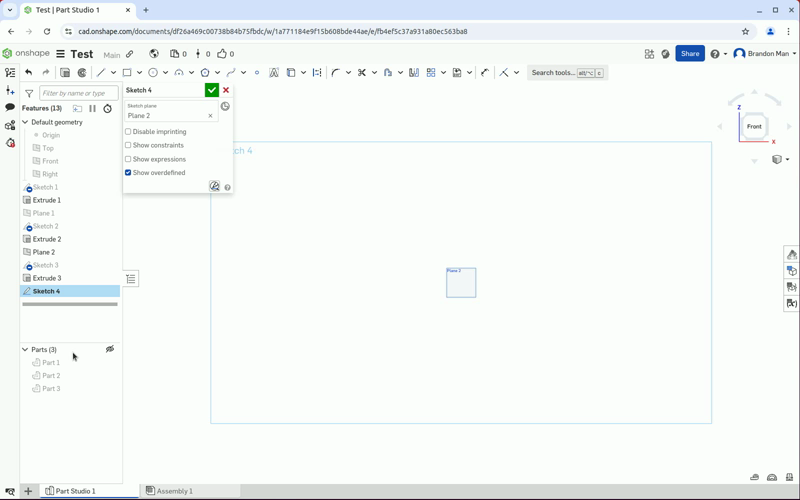
key(a)
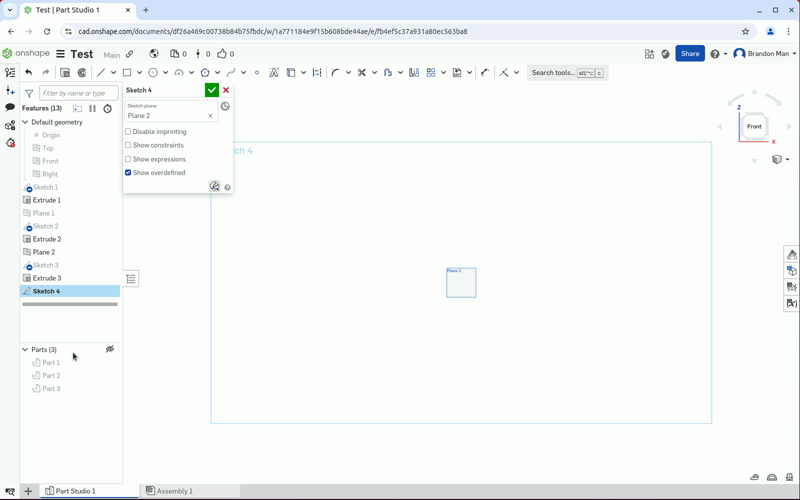
key_down(shift)
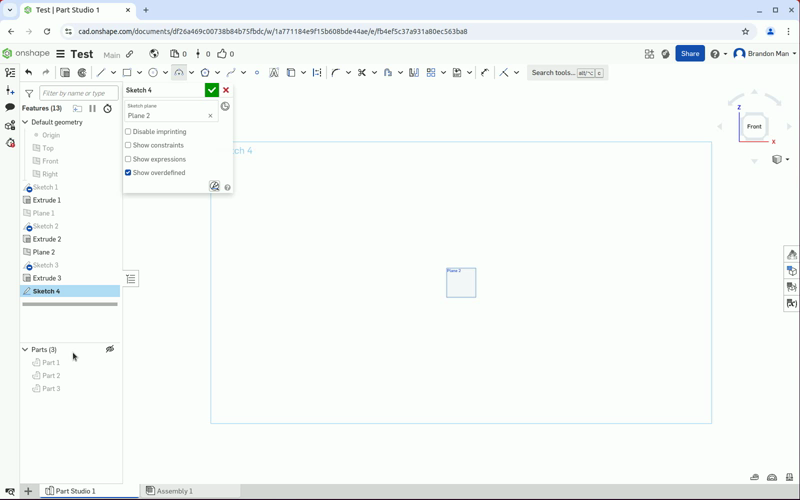
mouse_move(361, 324)
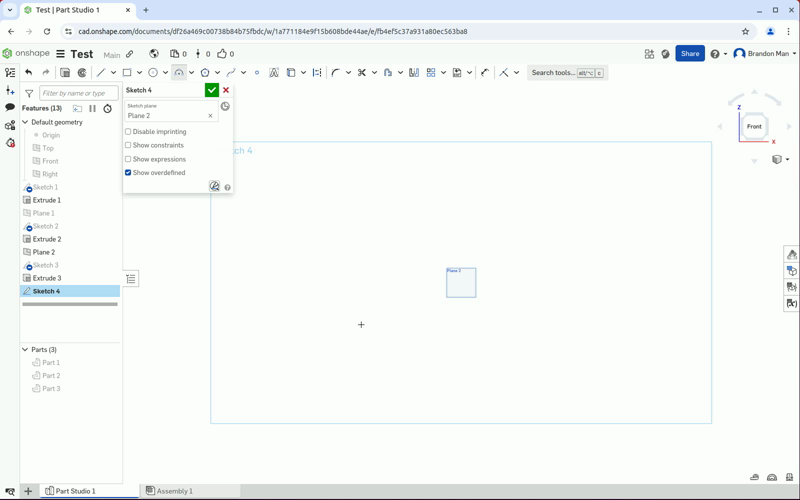
click(361, 324)
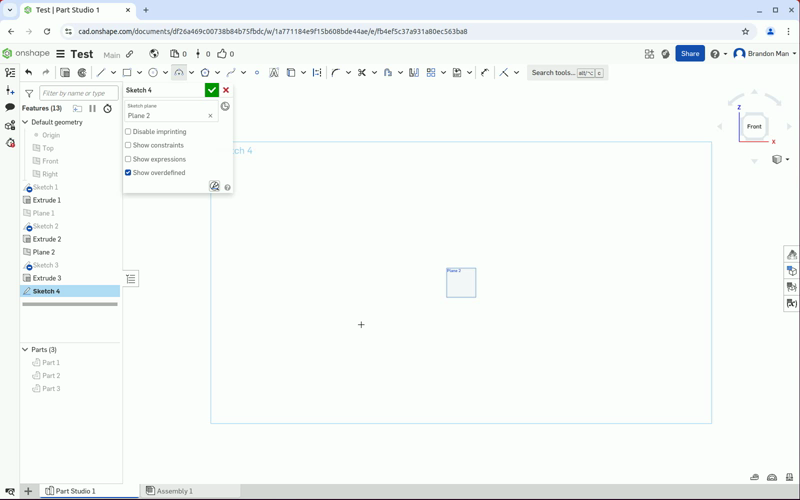
key_up(shift)
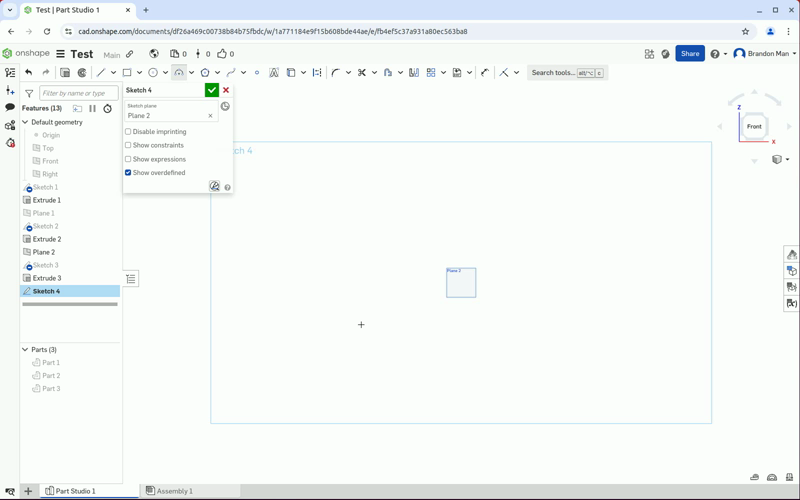
key_down(shift)
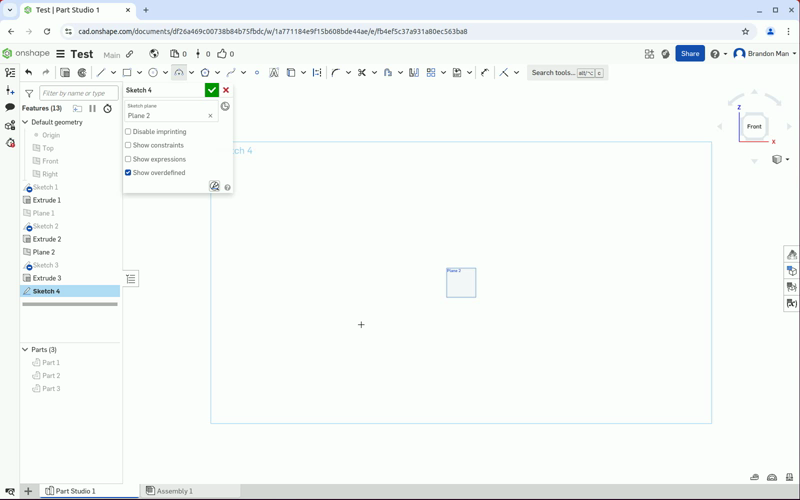
mouse_move(369, 324)
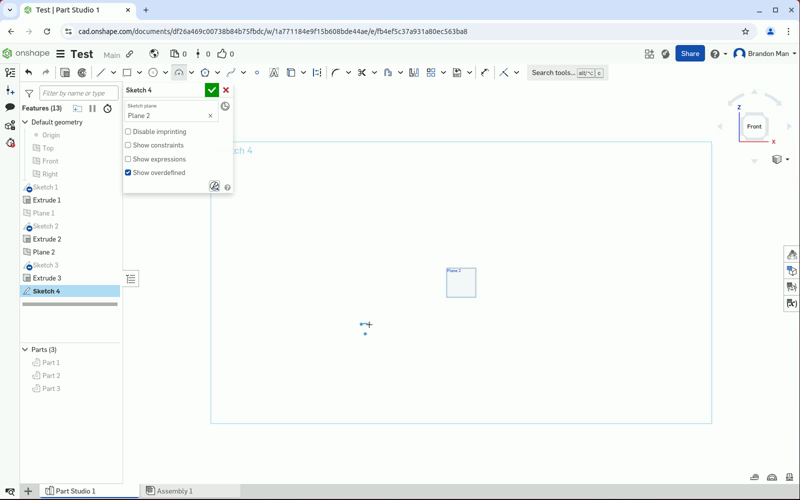
click(369, 324)
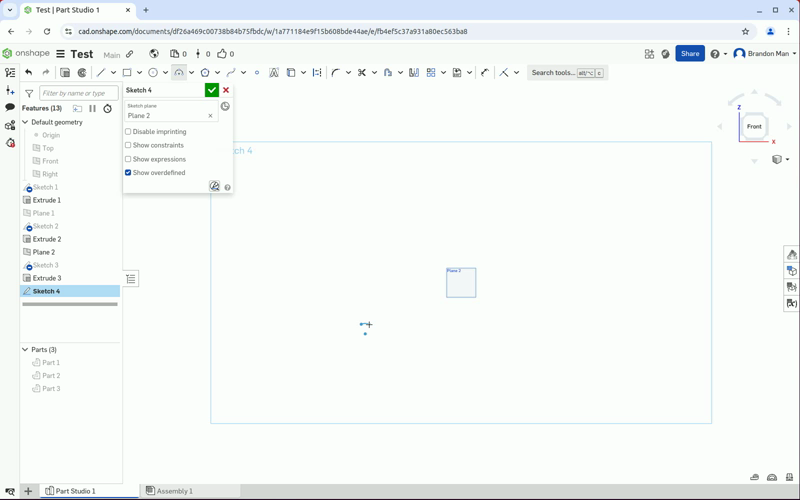
mouse_move(365, 327)
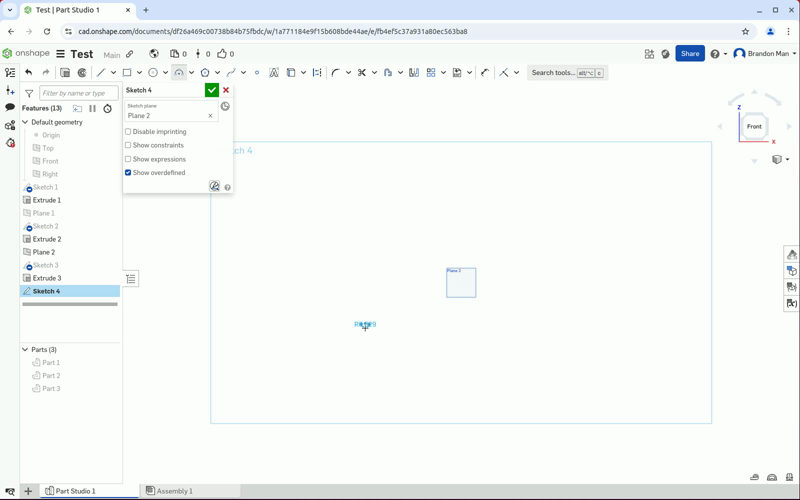
click(365, 327)
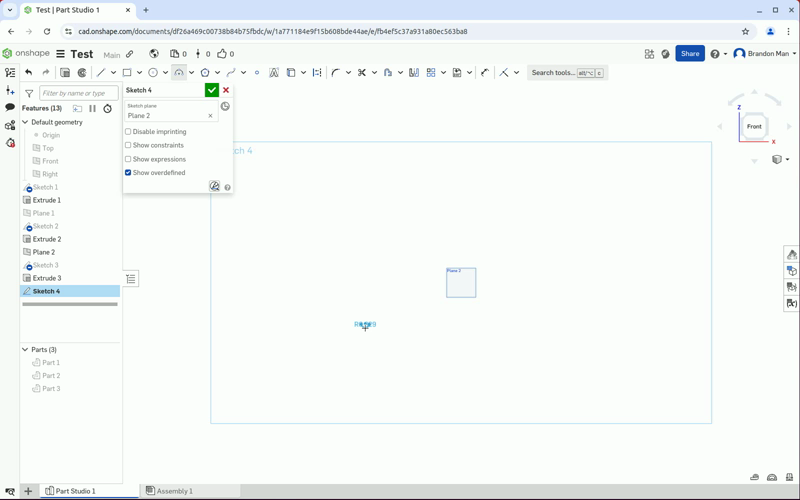
key_up(shift)
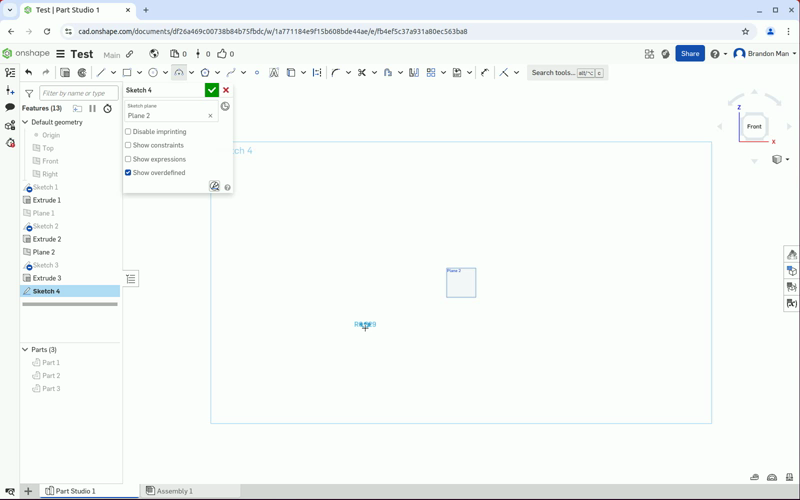
key(esc)
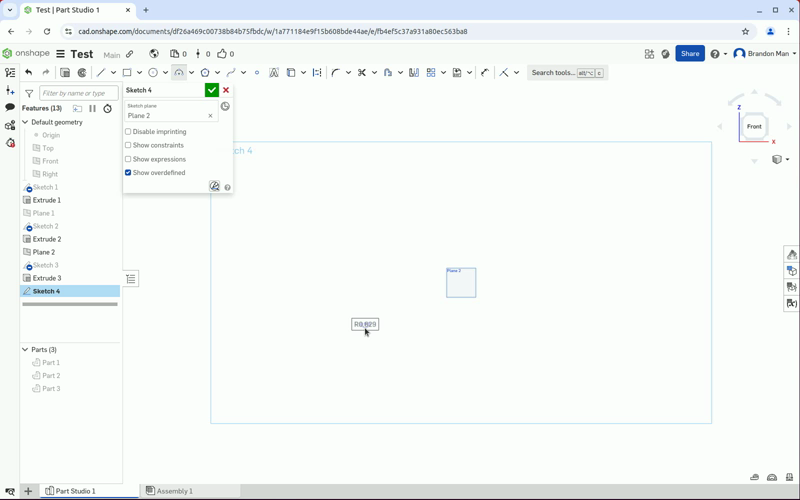
key(l)
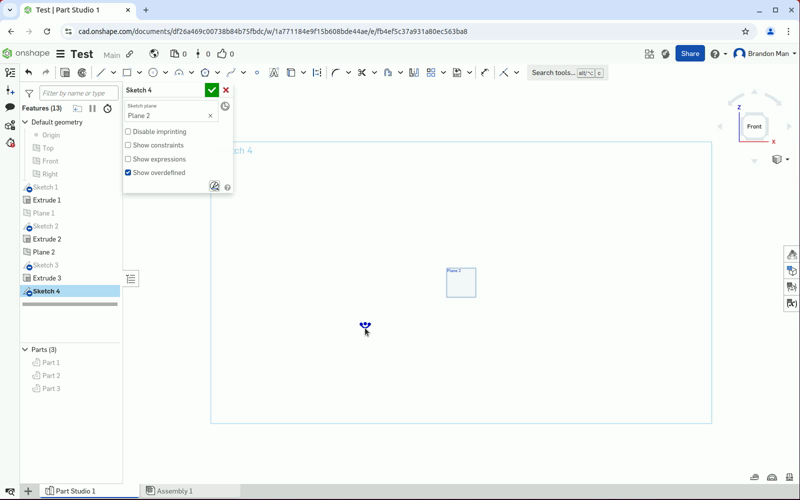
mouse_move(369, 324)
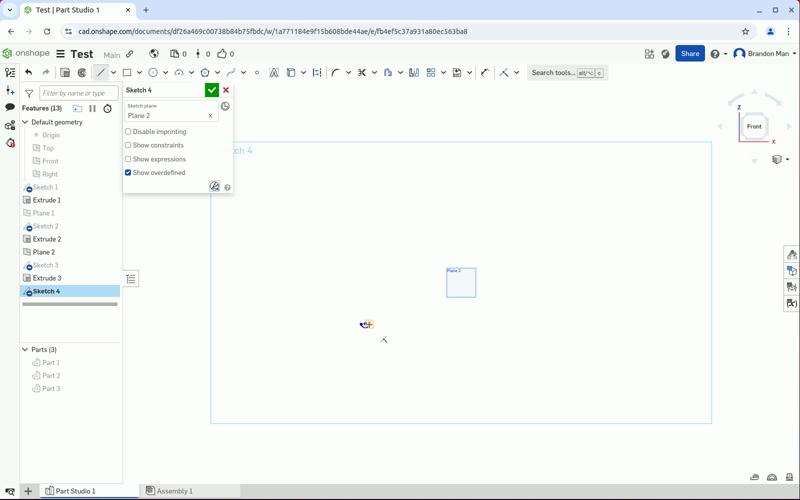
scroll(6)
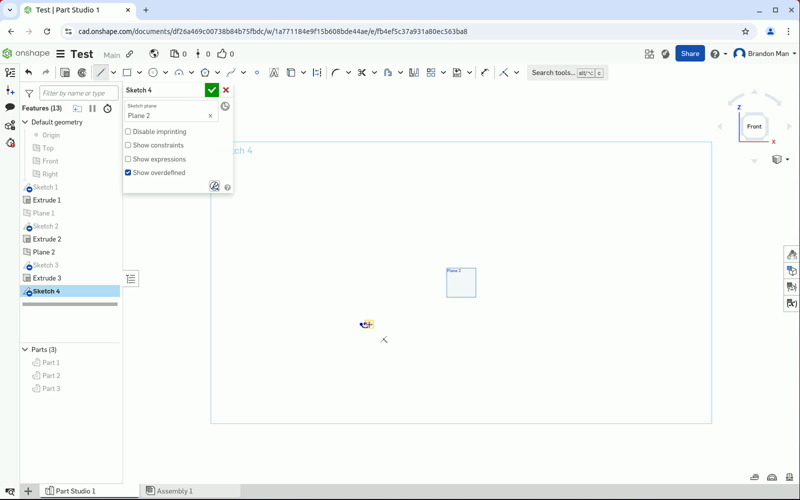
scroll(6)
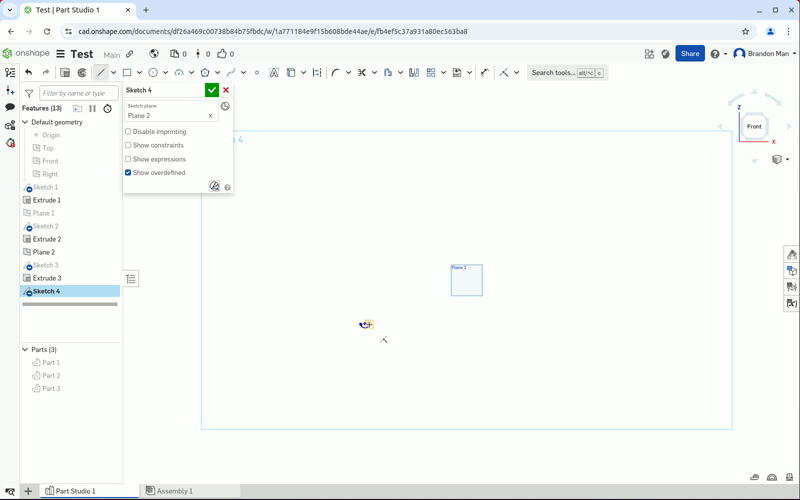
scroll(6)
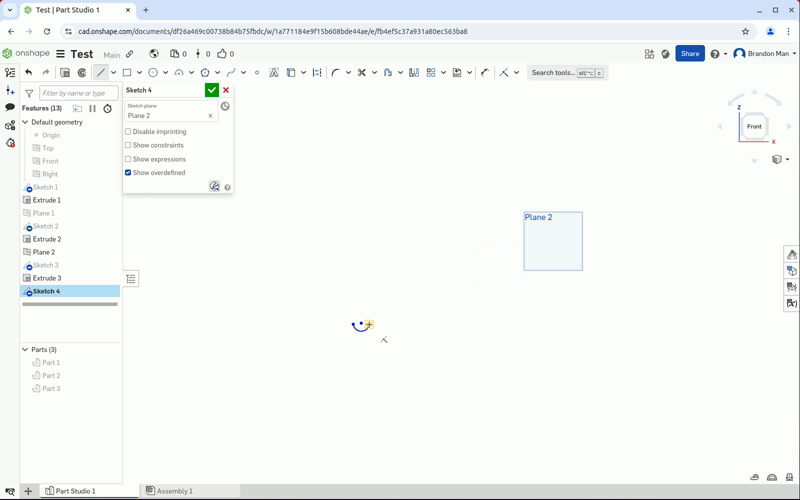
scroll(6)
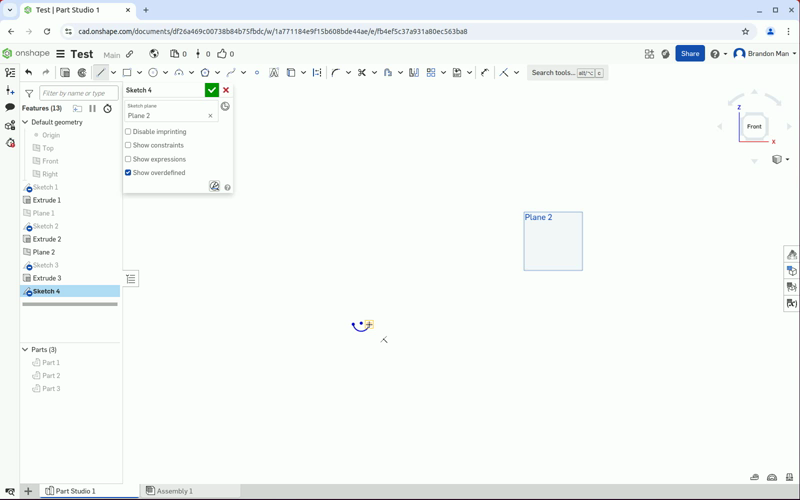
scroll(6)
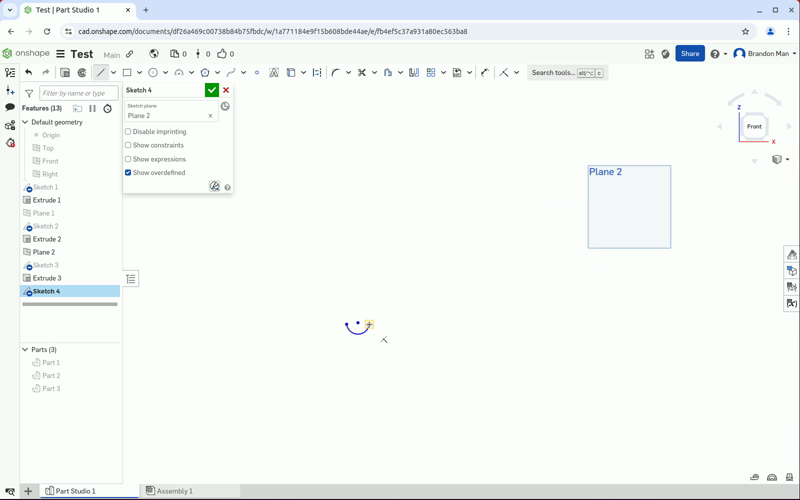
scroll(6)
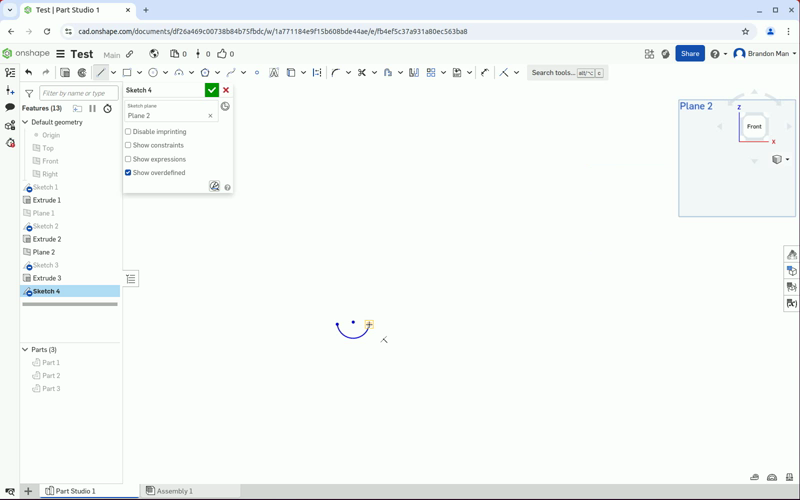
scroll(6)
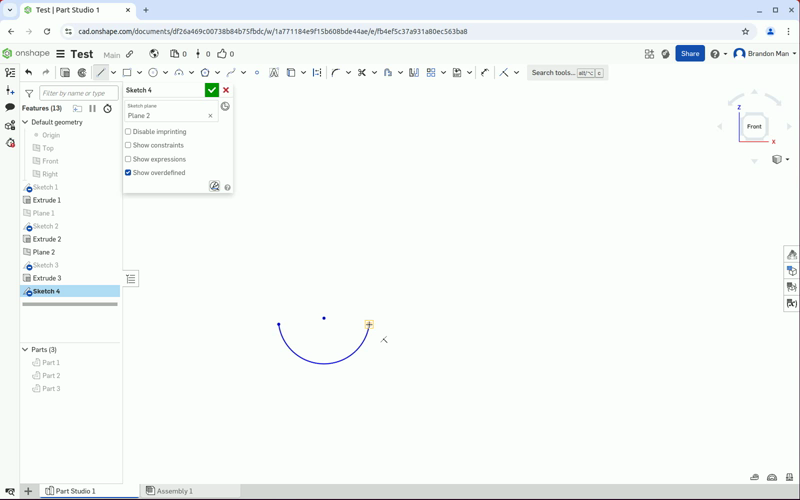
click(369, 324)
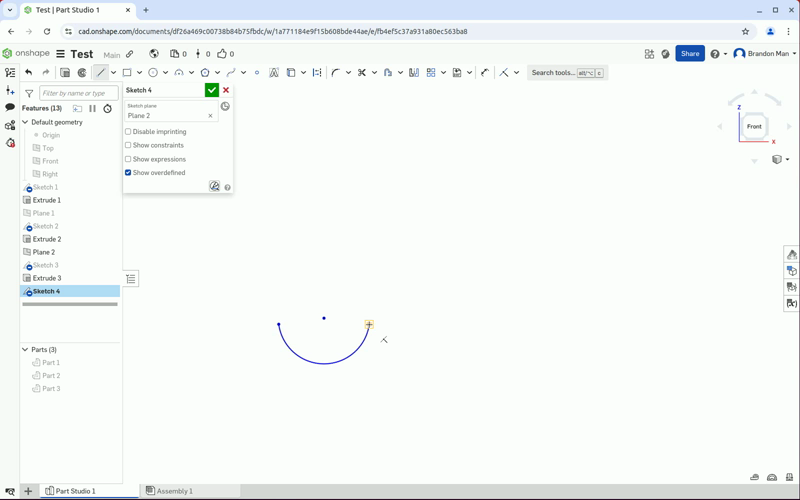
scroll(-6)
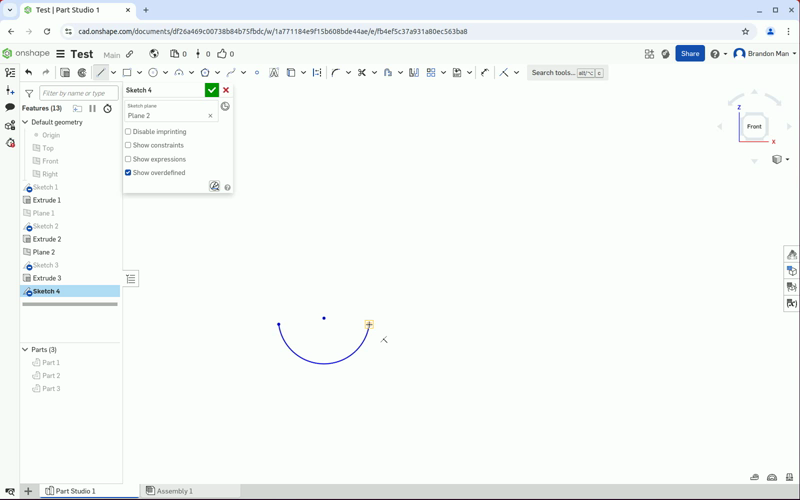
scroll(-6)
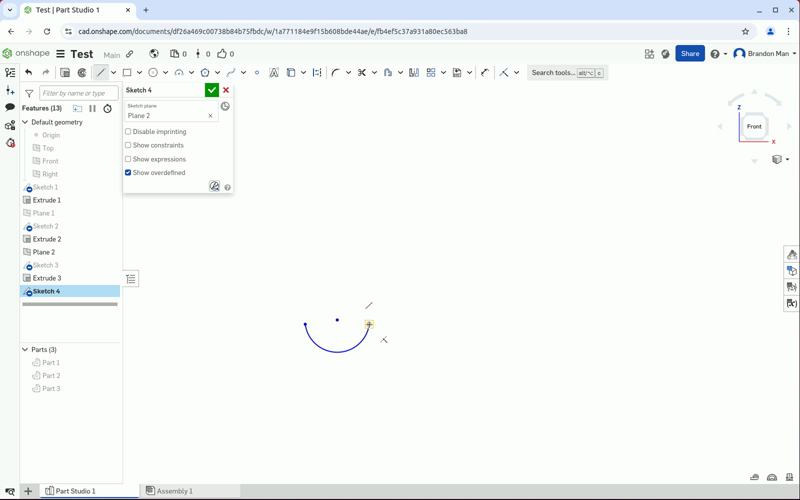
scroll(-6)
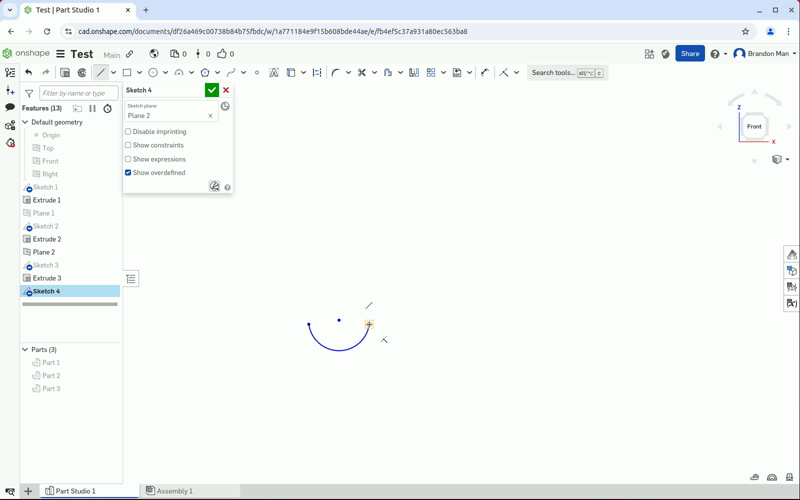
scroll(-6)
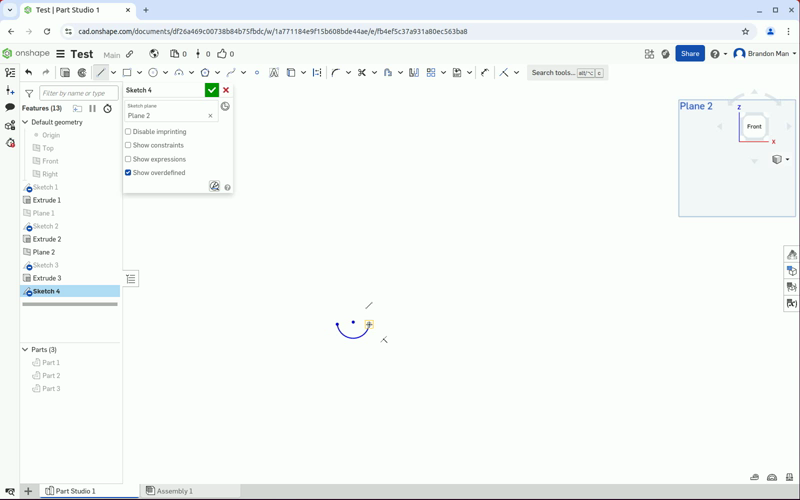
scroll(-6)
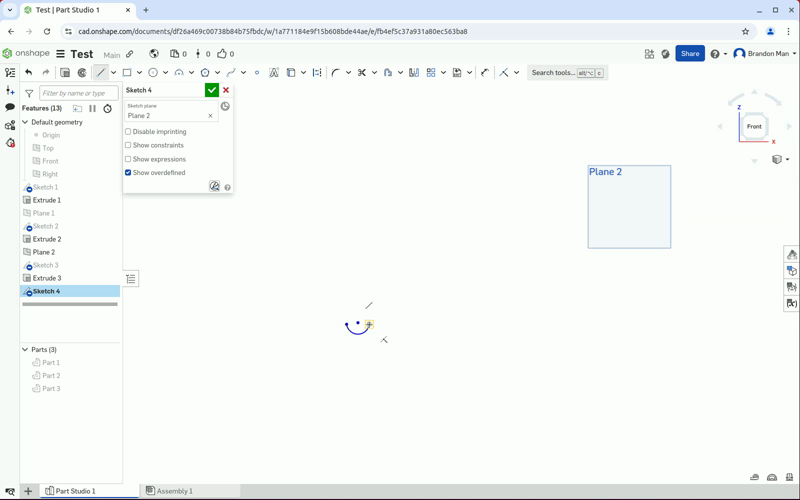
scroll(-6)
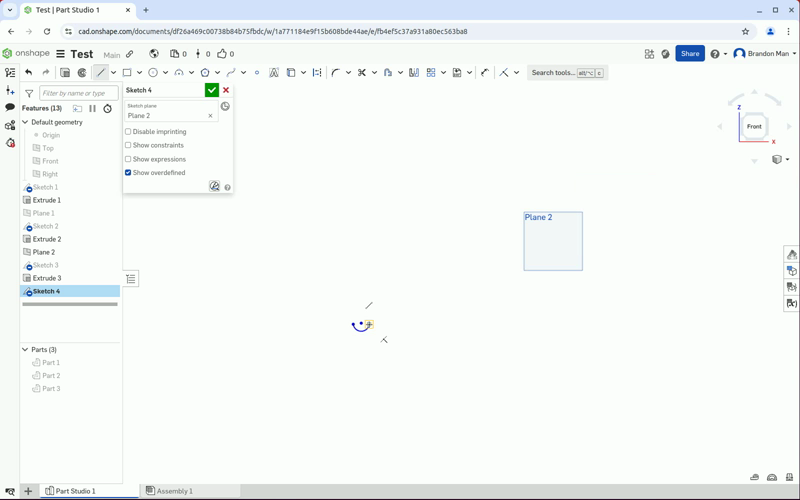
scroll(-6)
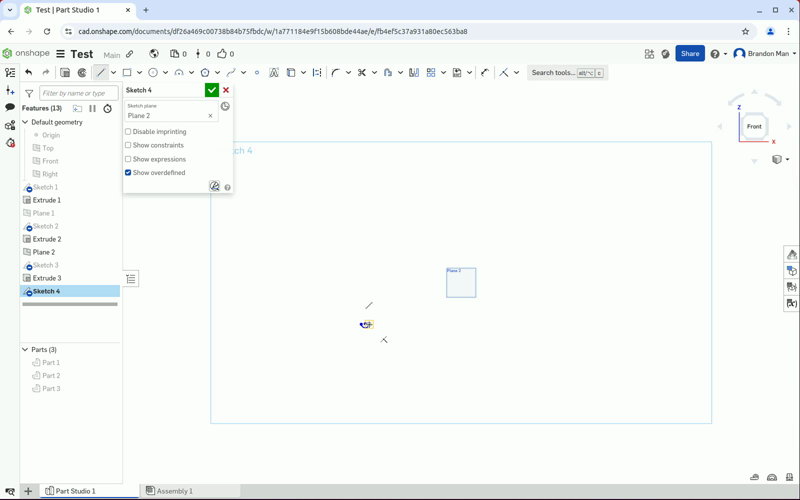
mouse_move(399, 324)
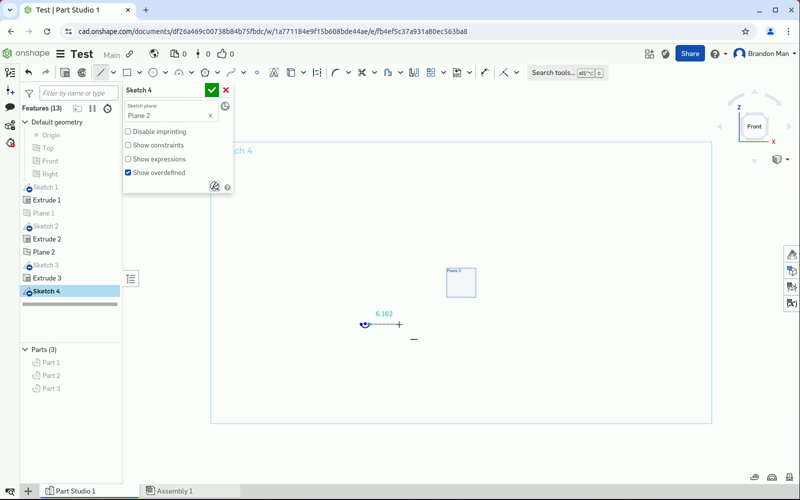
key_down(shift)
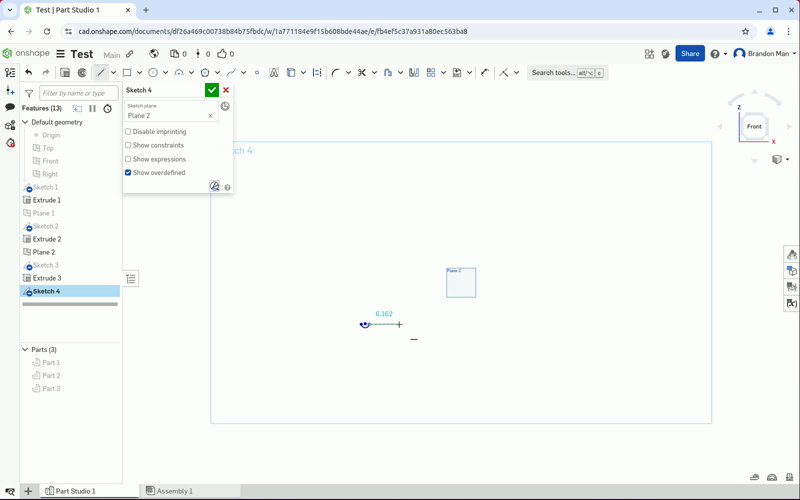
mouse_move(361, 324)
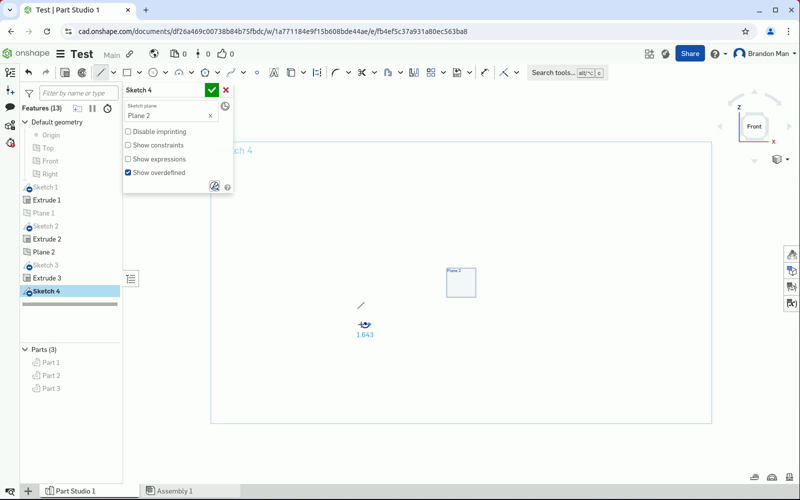
scroll(6)
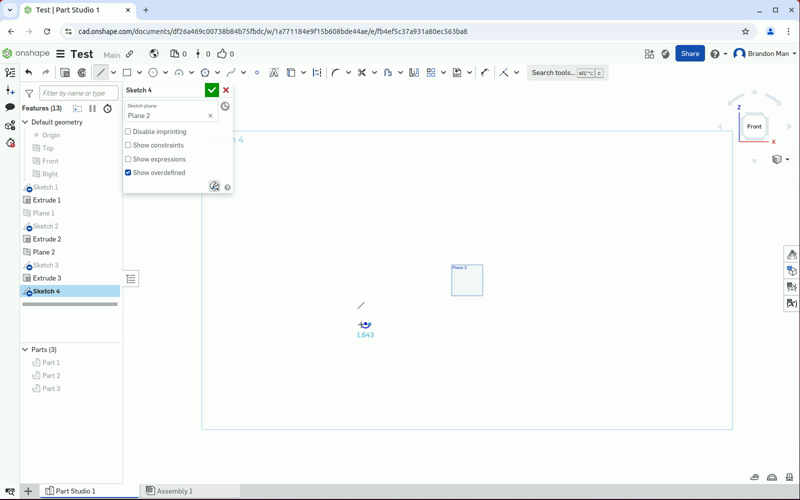
scroll(6)
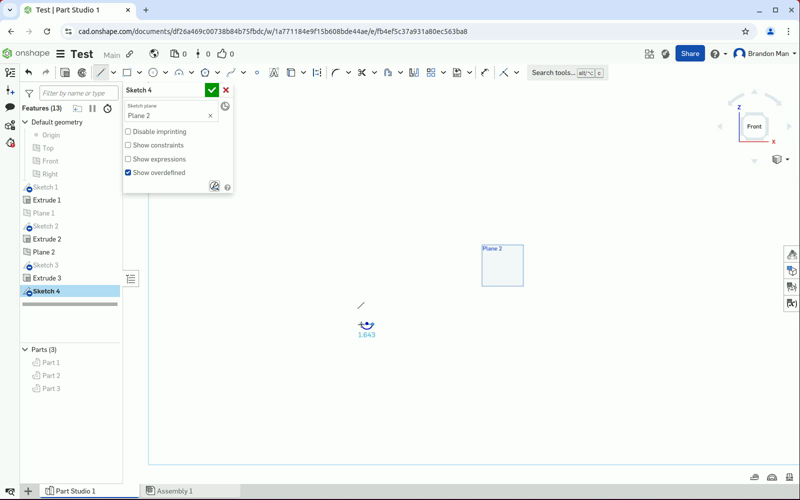
scroll(6)
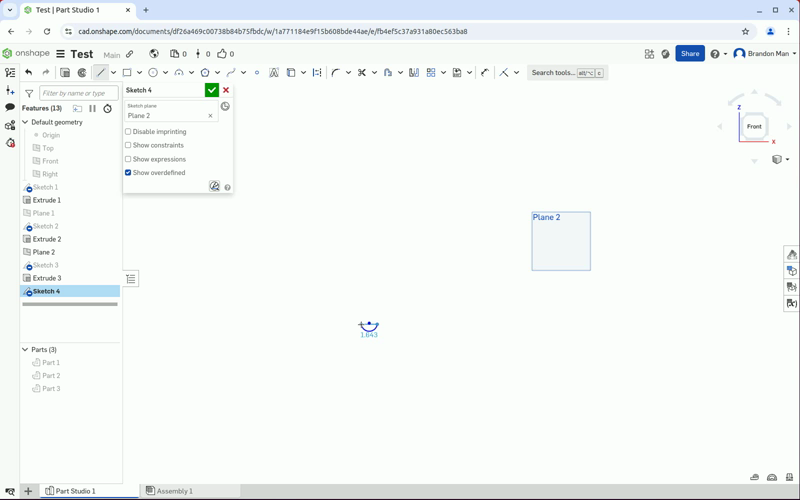
scroll(6)
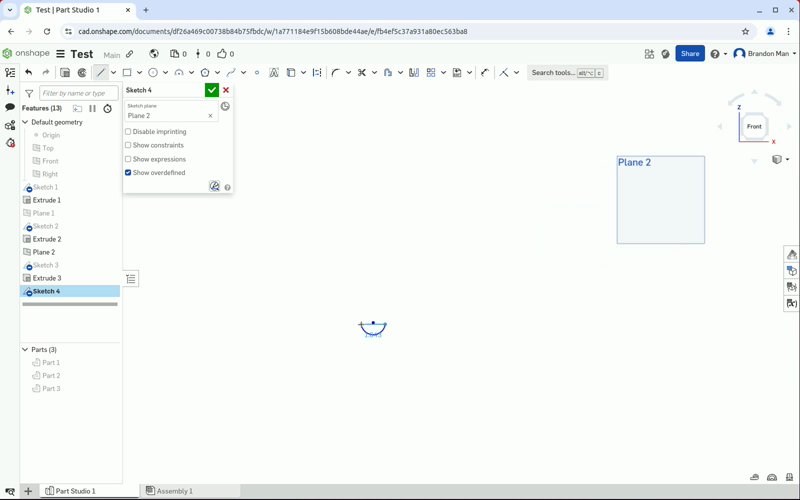
scroll(6)
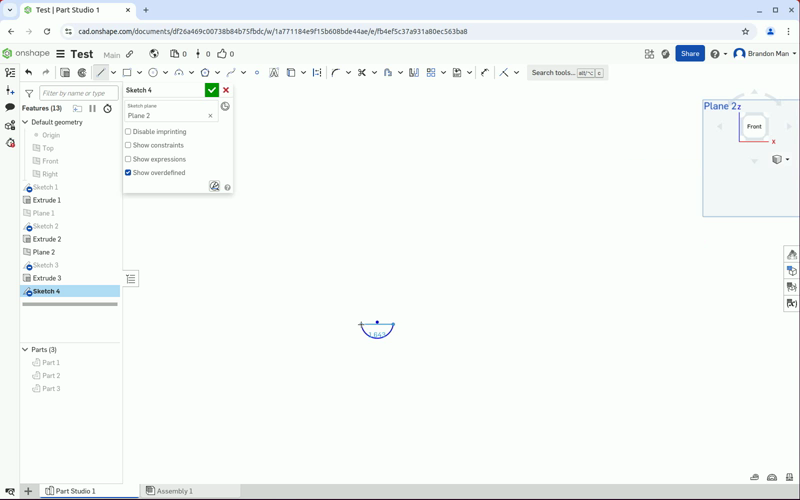
scroll(6)
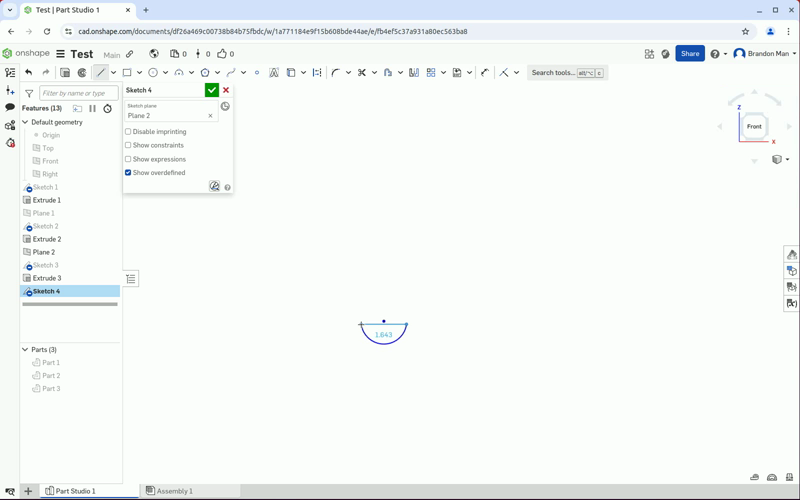
scroll(6)
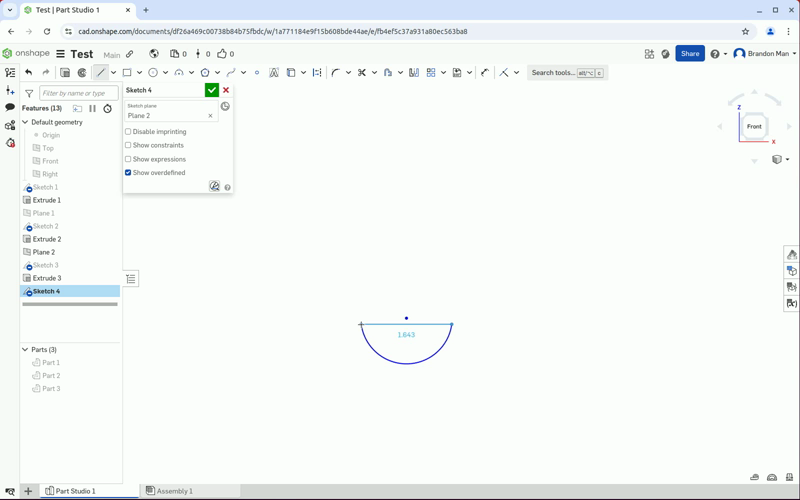
key_up(shift)
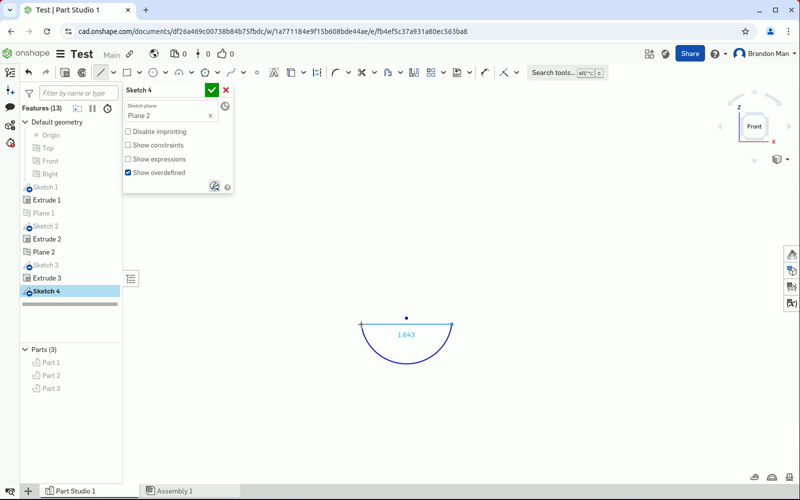
click(361, 324)
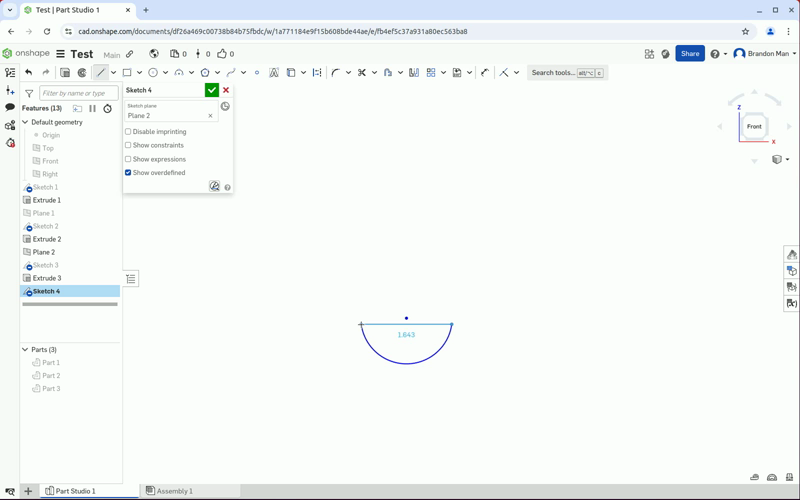
scroll(-6)
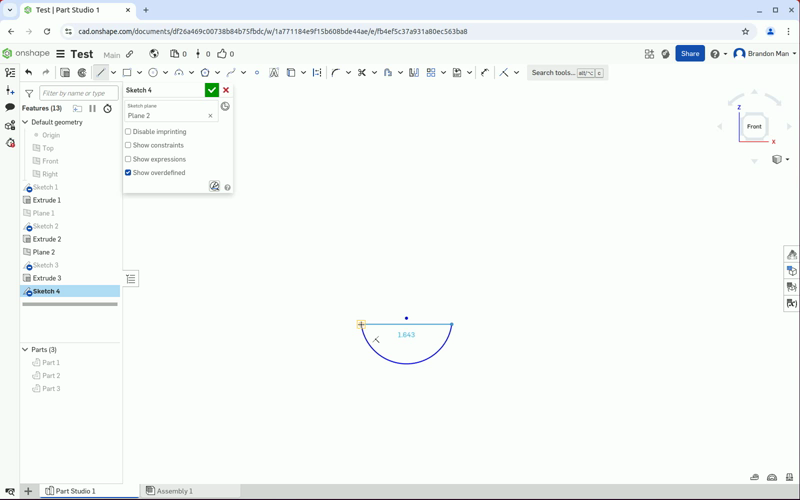
scroll(-6)
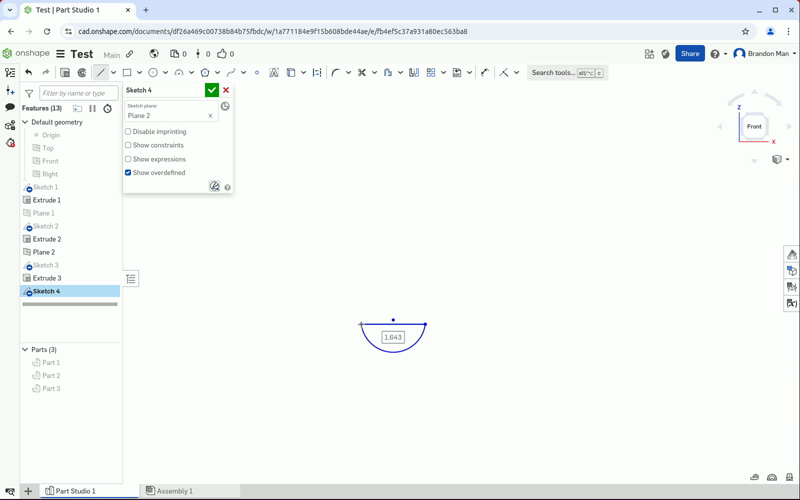
scroll(-6)
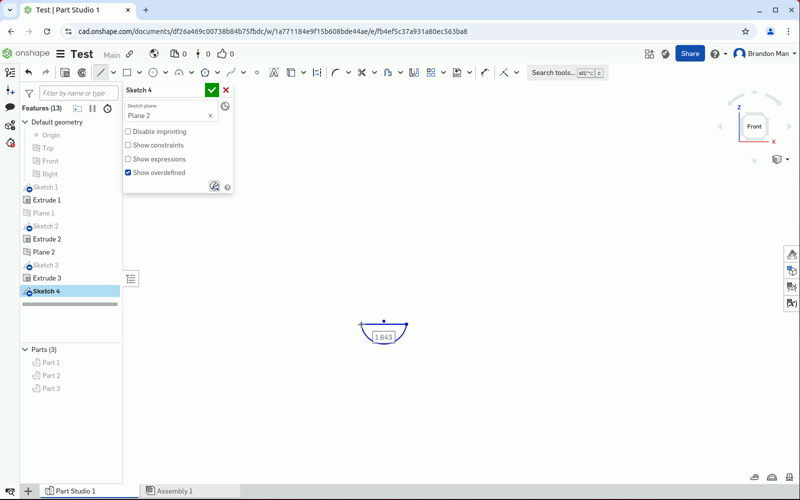
scroll(-6)
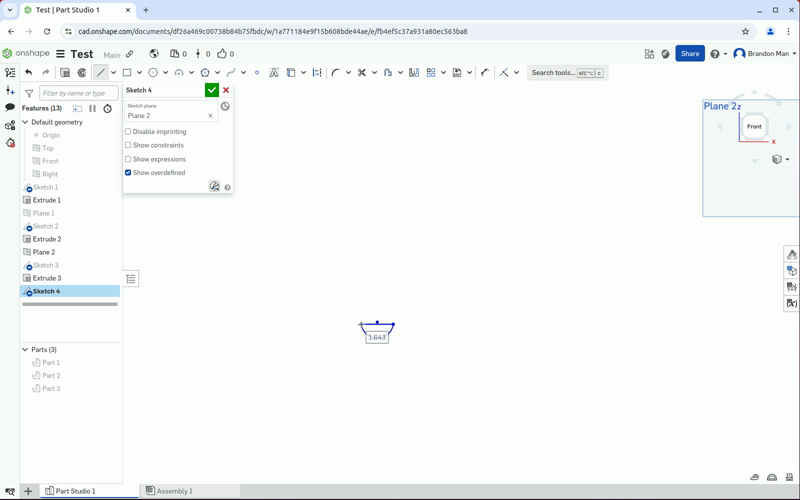
scroll(-6)
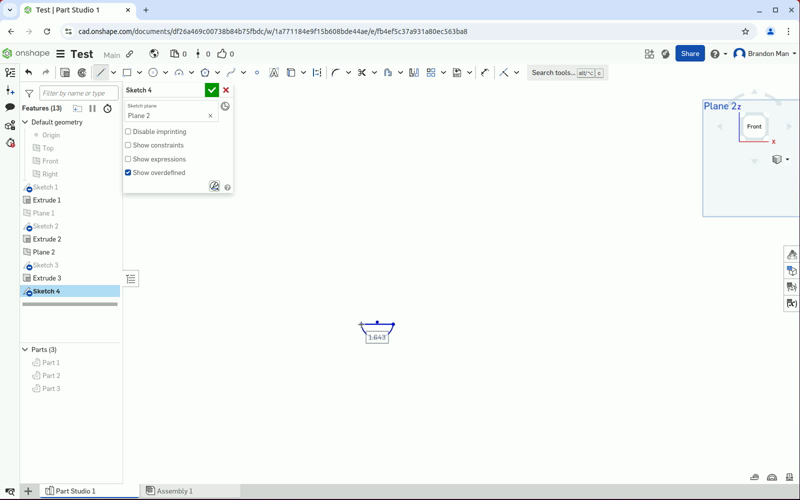
scroll(-6)
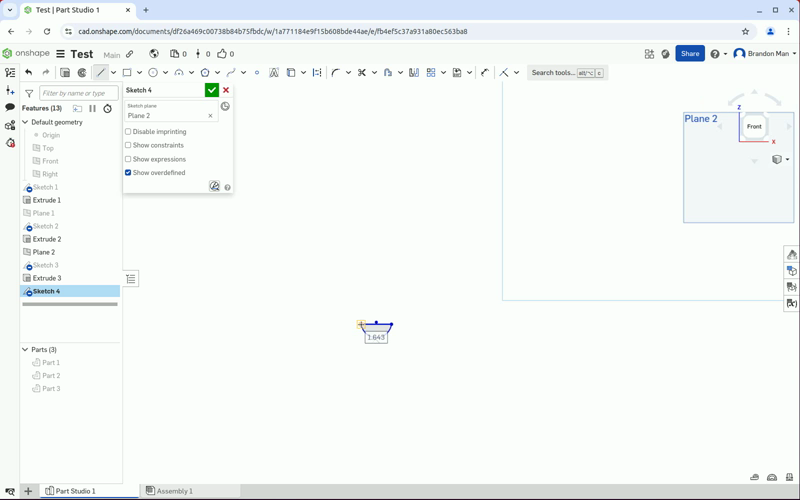
scroll(-6)
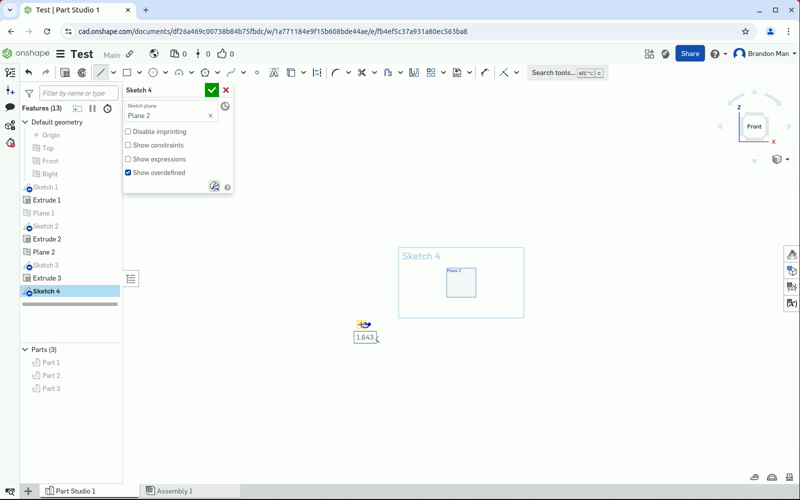
key(esc)
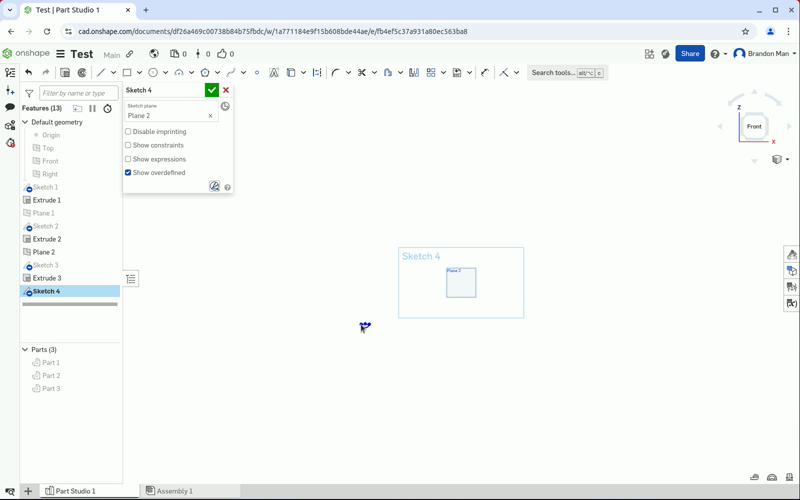
mouse_move(363, 327)
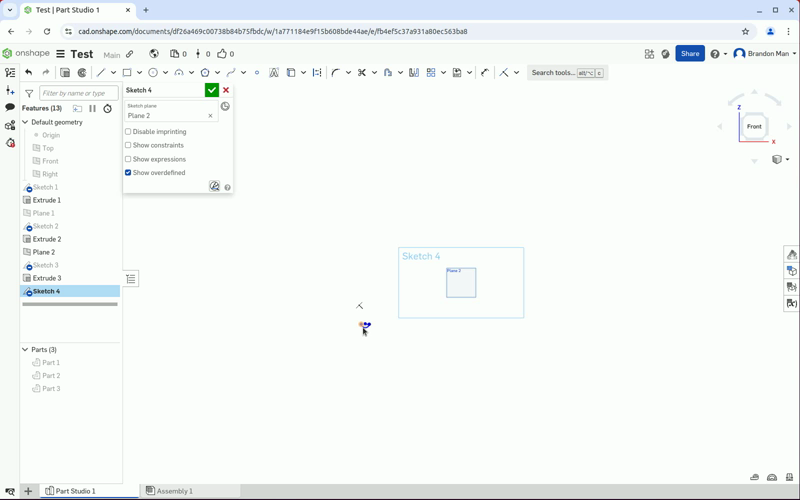
scroll(6)
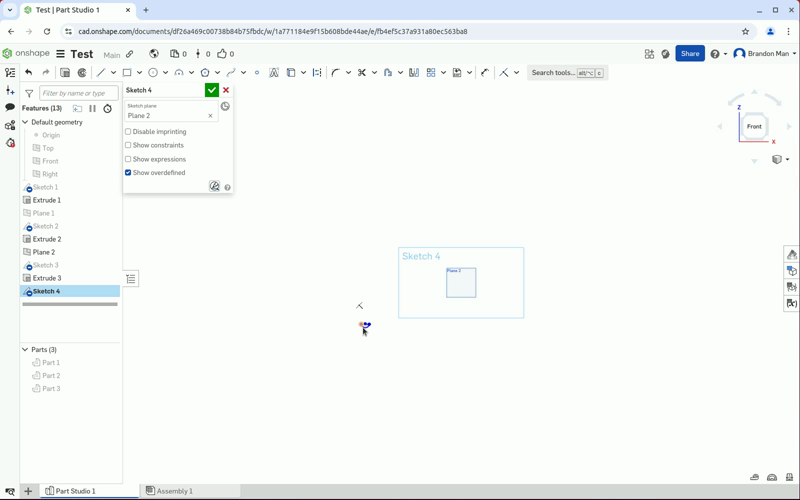
scroll(6)
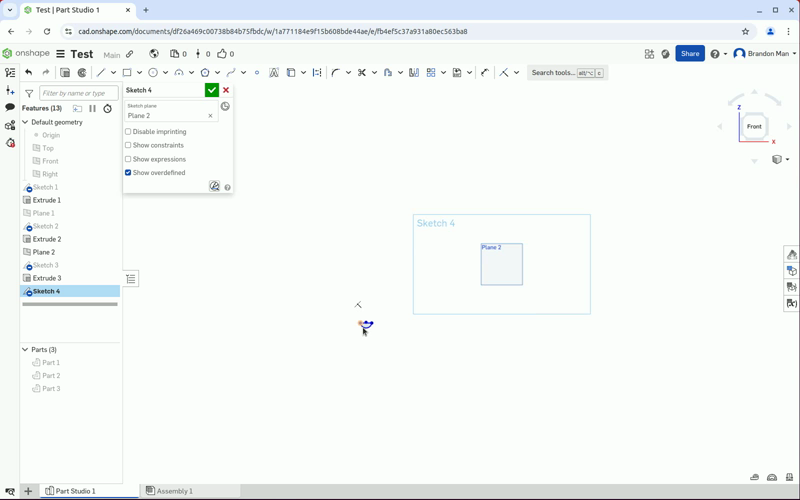
scroll(6)
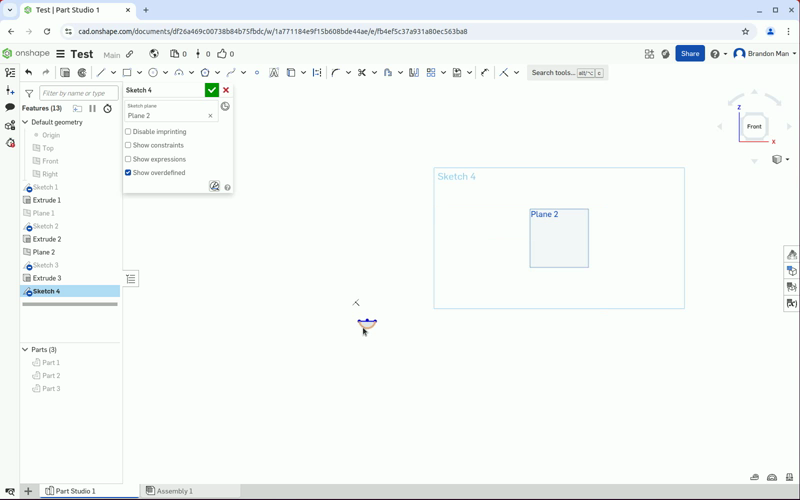
scroll(6)
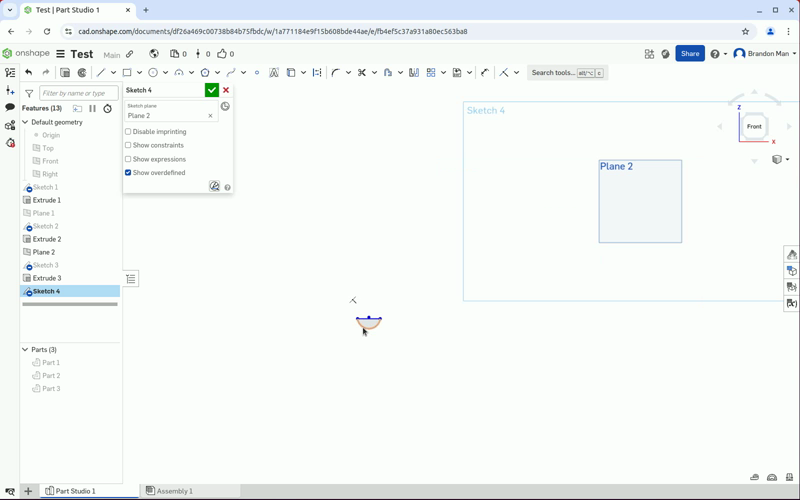
scroll(6)
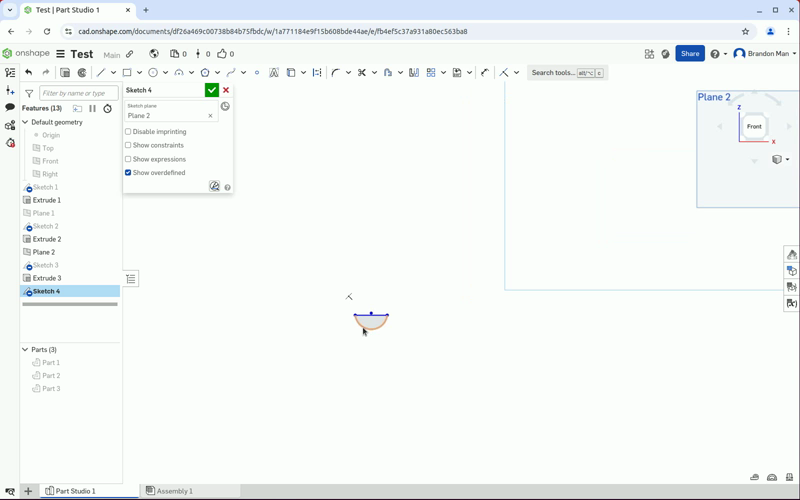
scroll(6)
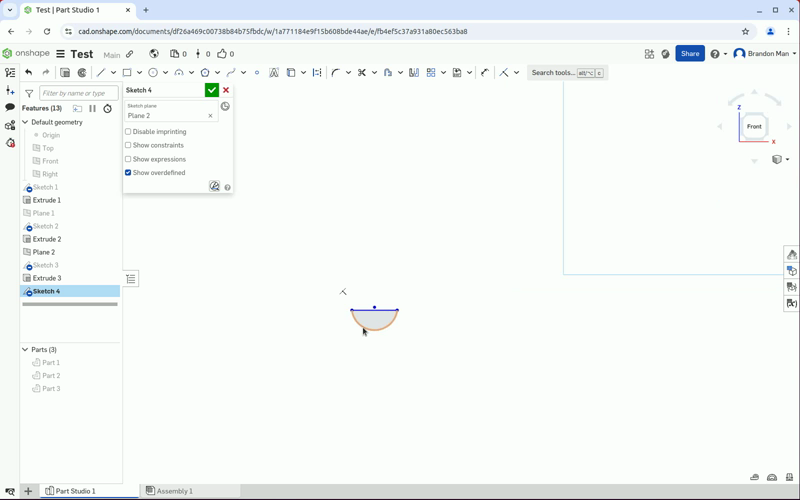
scroll(6)
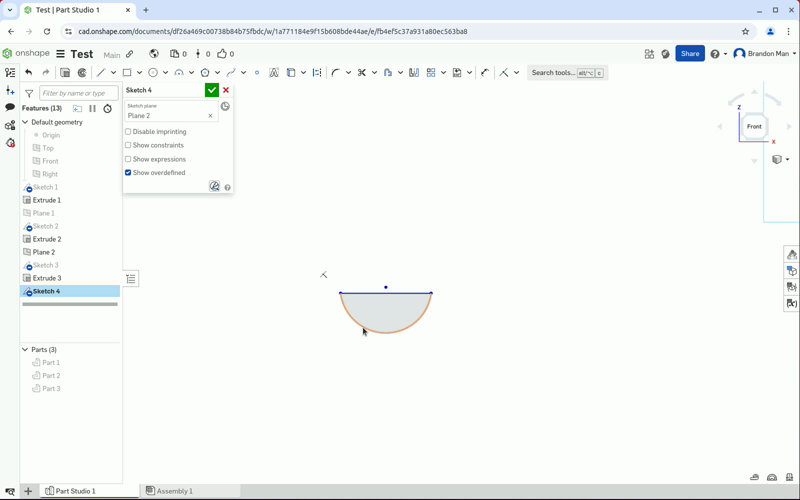
click(363, 327)
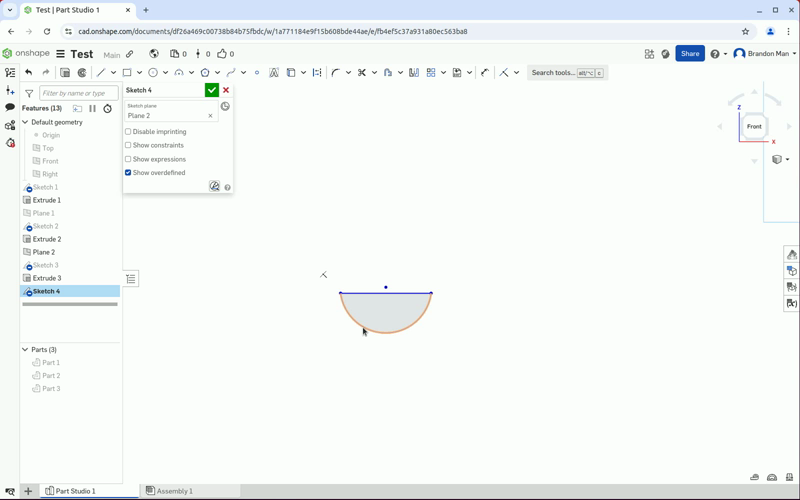
scroll(-6)
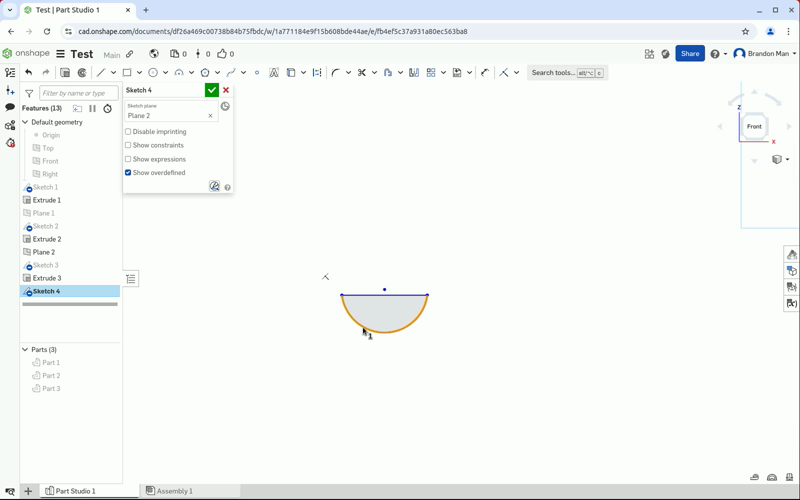
scroll(-6)
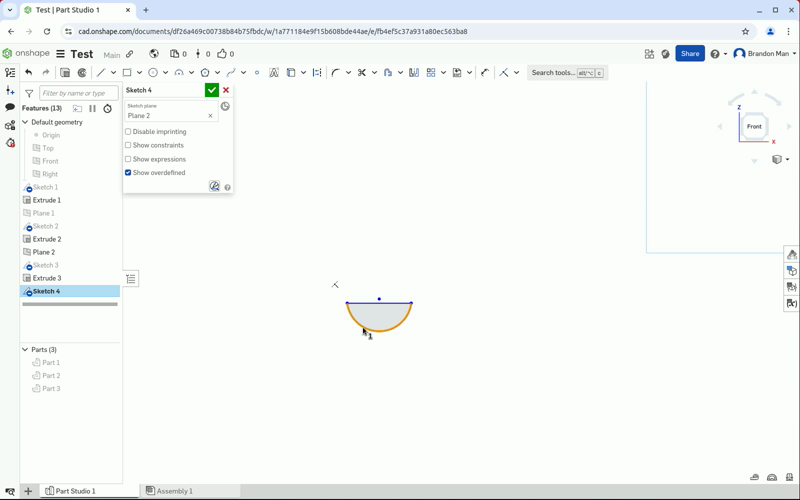
scroll(-6)
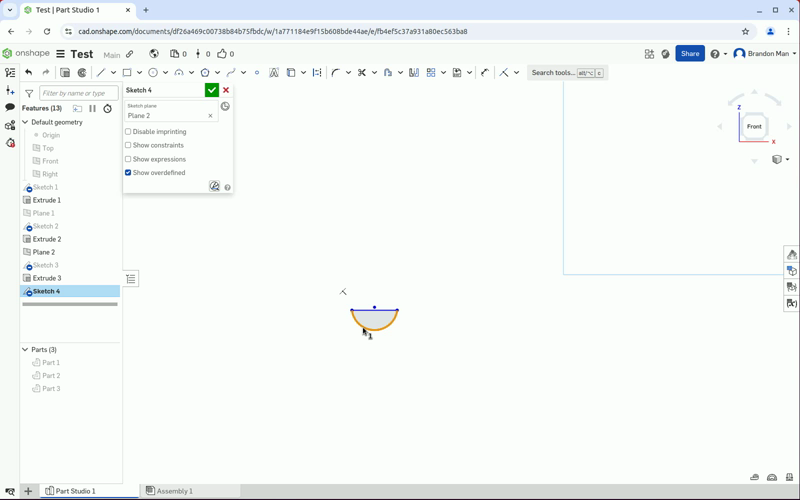
scroll(-6)
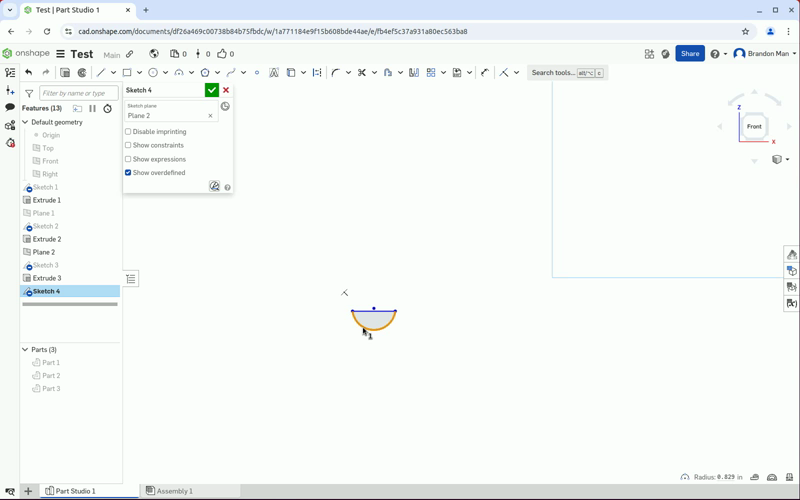
scroll(-6)
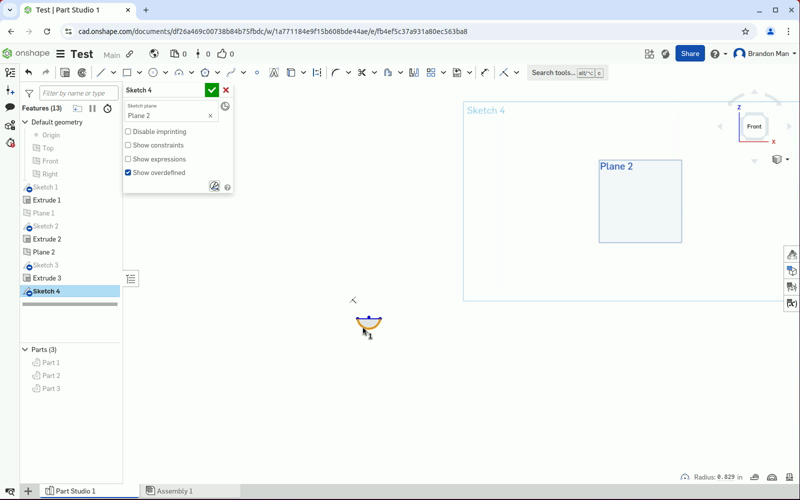
scroll(-6)
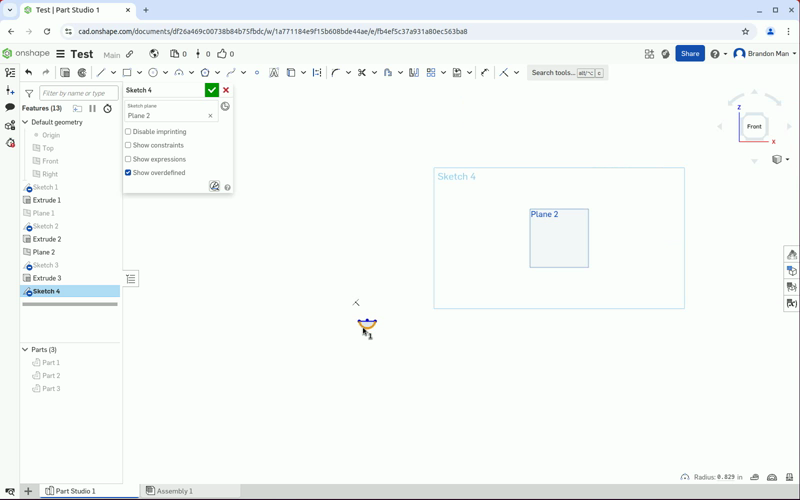
scroll(-6)
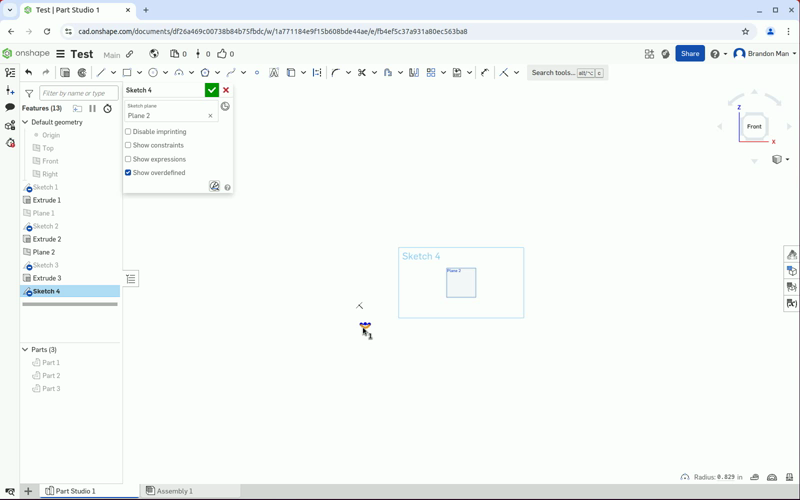
mouse_move(73, 352)
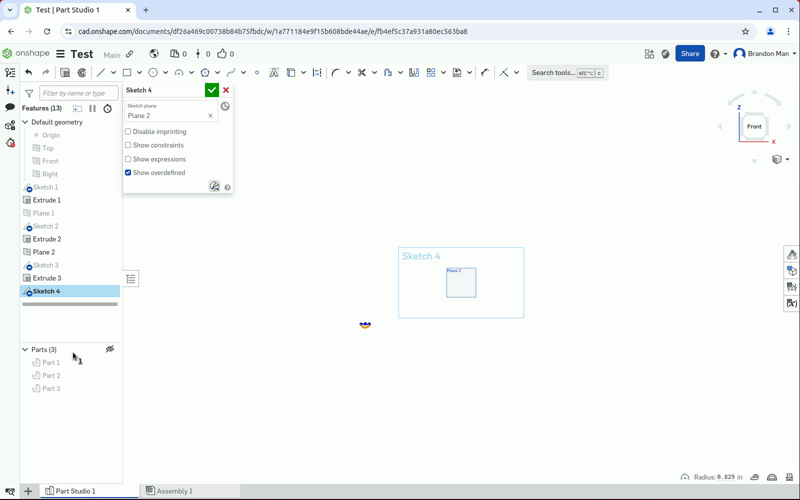
key(shift+y)
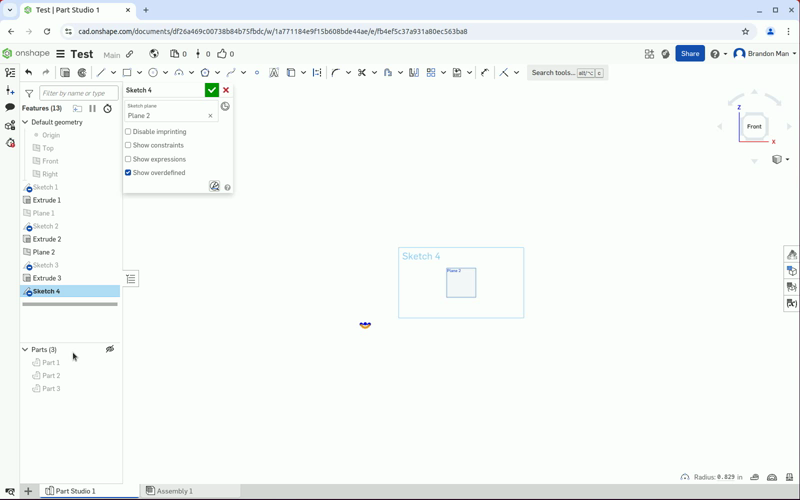
key(shift+e)
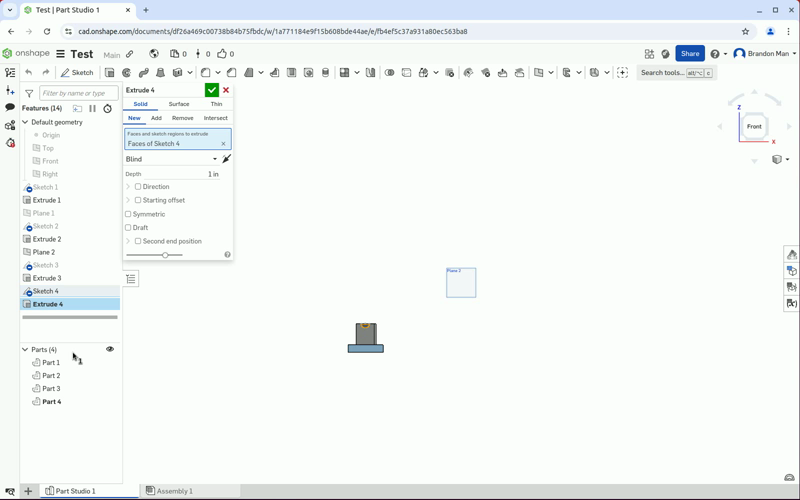
mouse_move(143, 106)
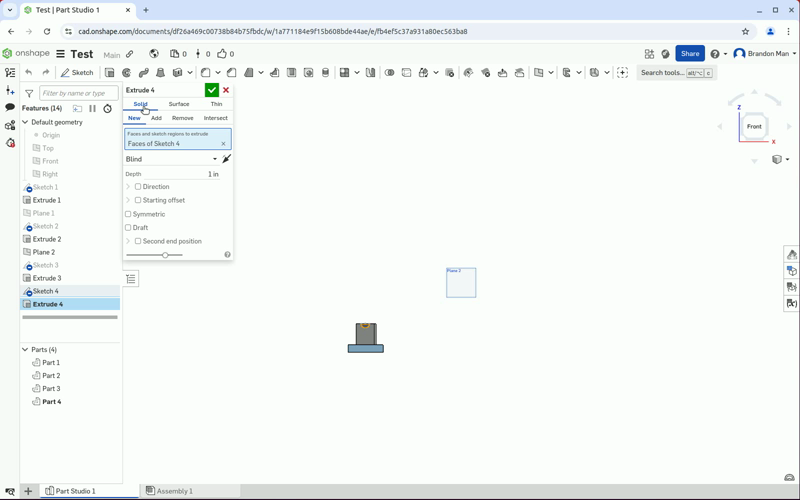
click(143, 106)
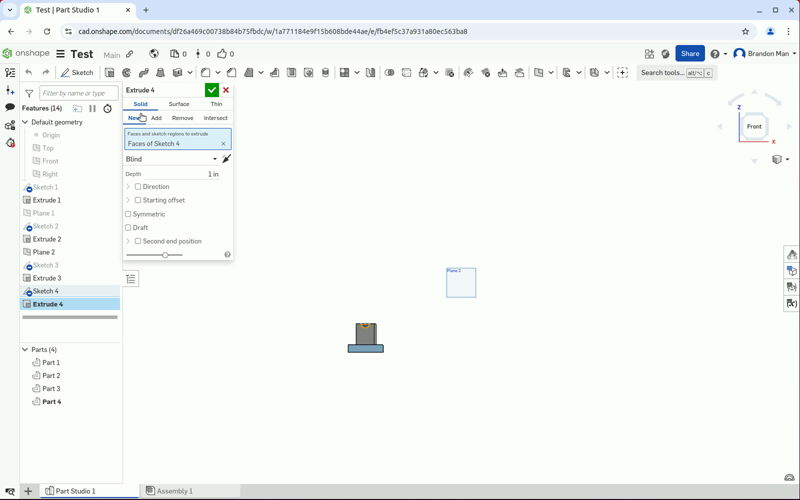
mouse_move(137, 120)
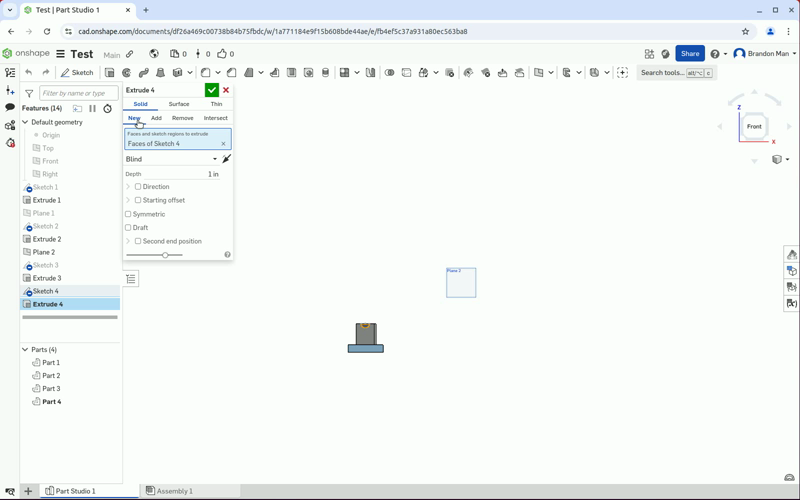
click(137, 120)
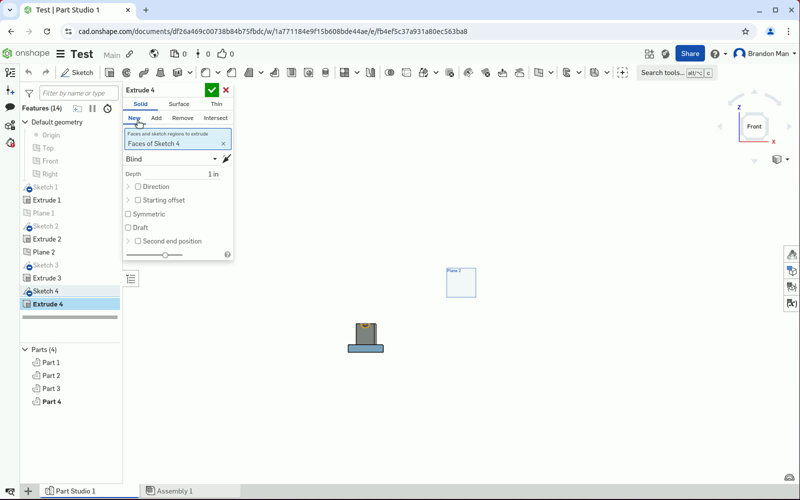
key(tab, 4)
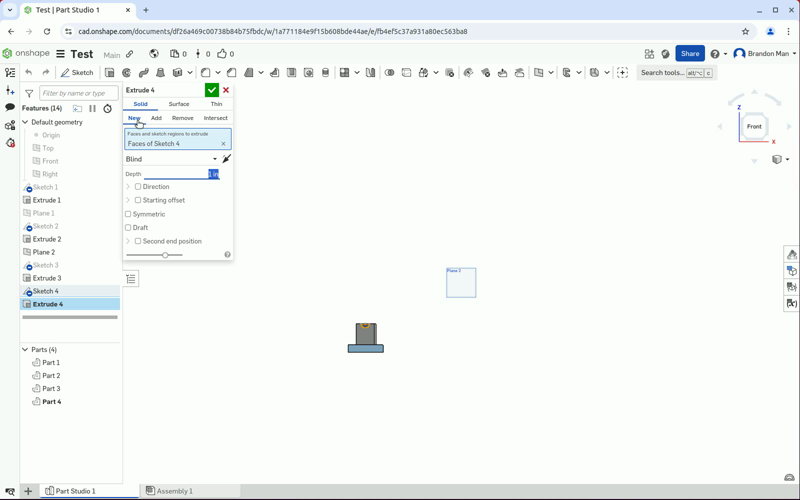
text(2.166)
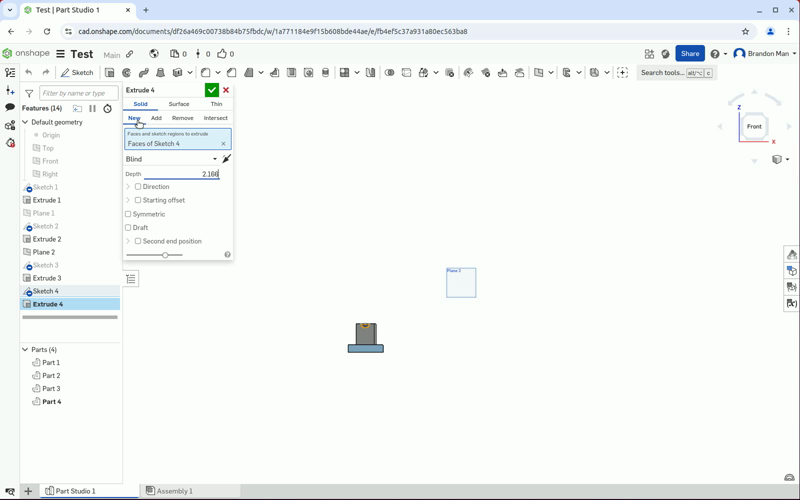
key(enter)
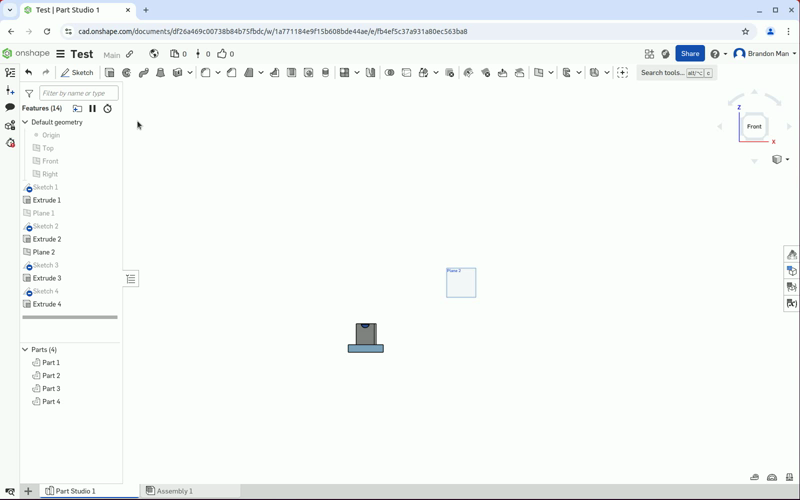
key(shift+h)
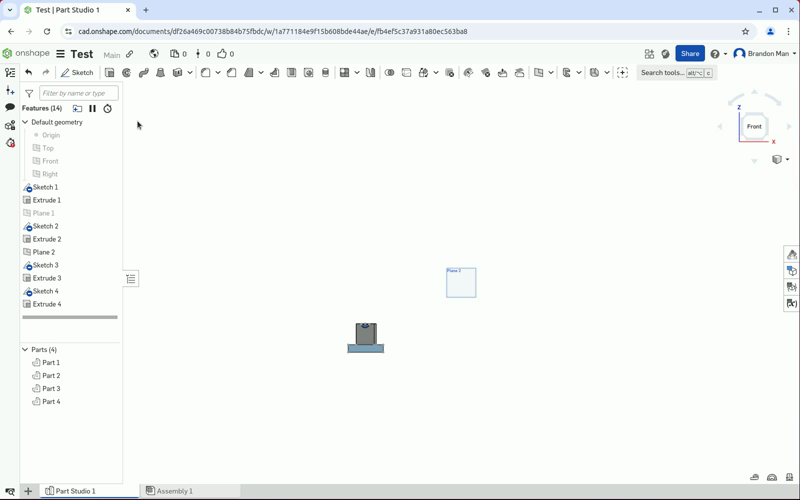
key(shift+h)
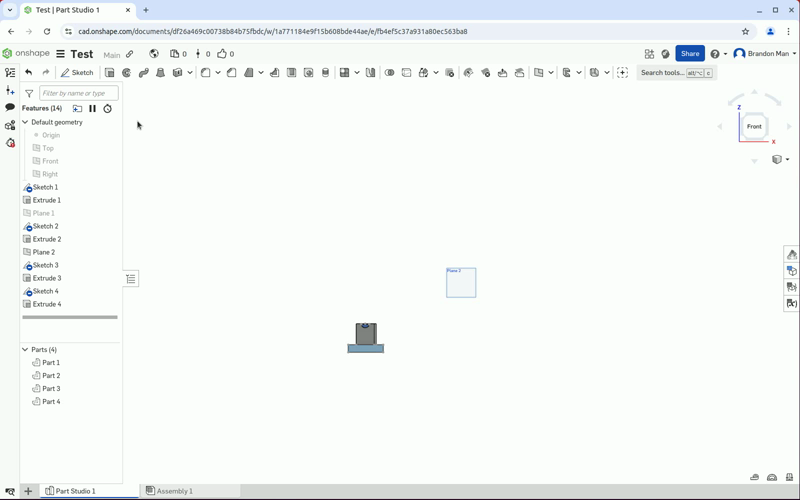
key(shift+7)
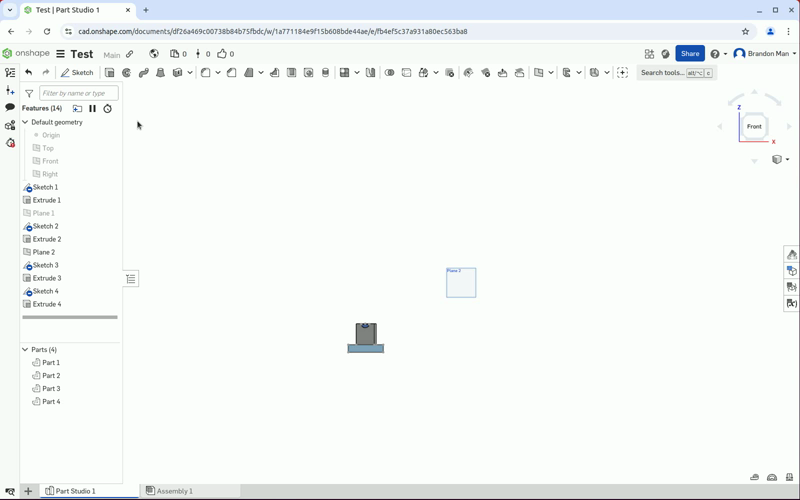
key(left, 2)
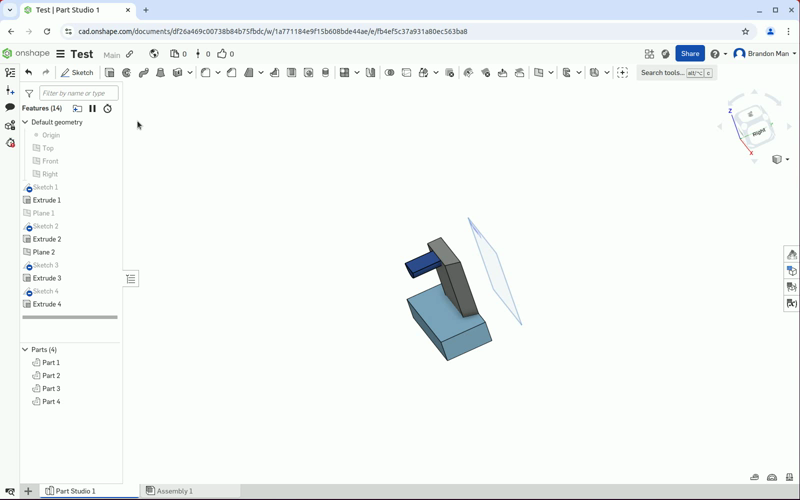
key(down, 2)
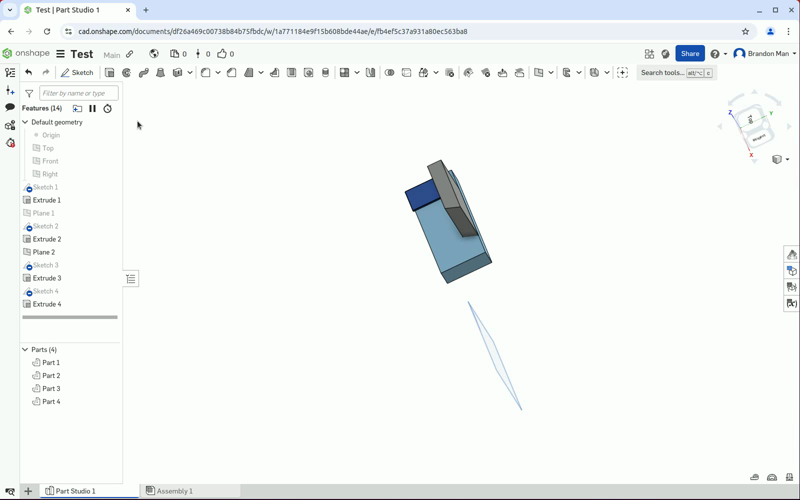
key(up, 2)
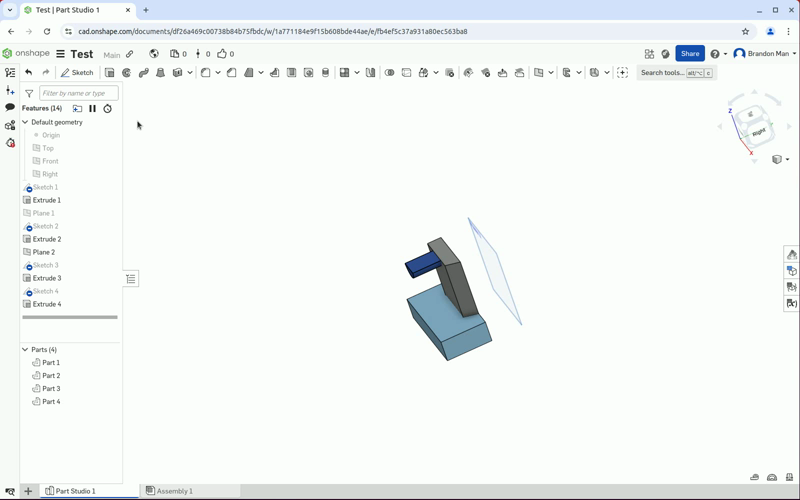
key(right, 2)
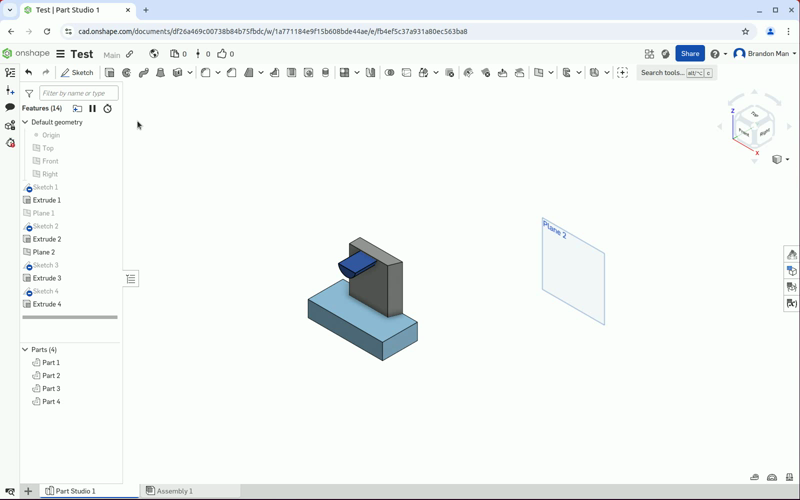
mouse_move(73, 189)
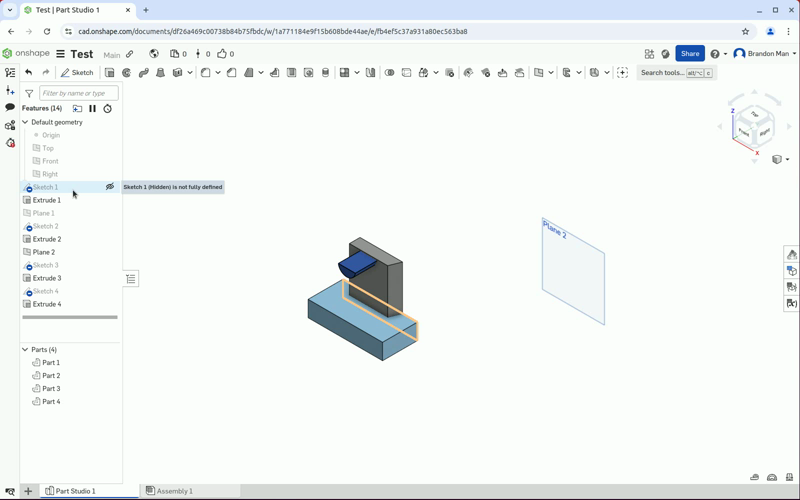
click(73, 189)